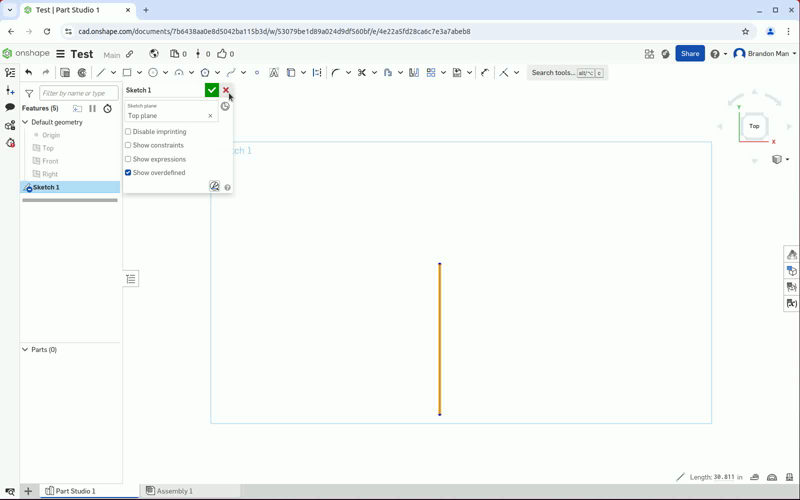
key(shift+h)
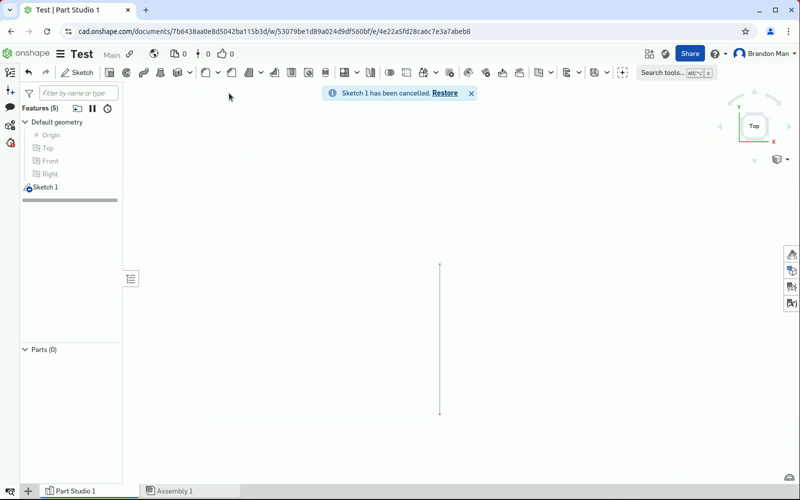
key(shift+s)
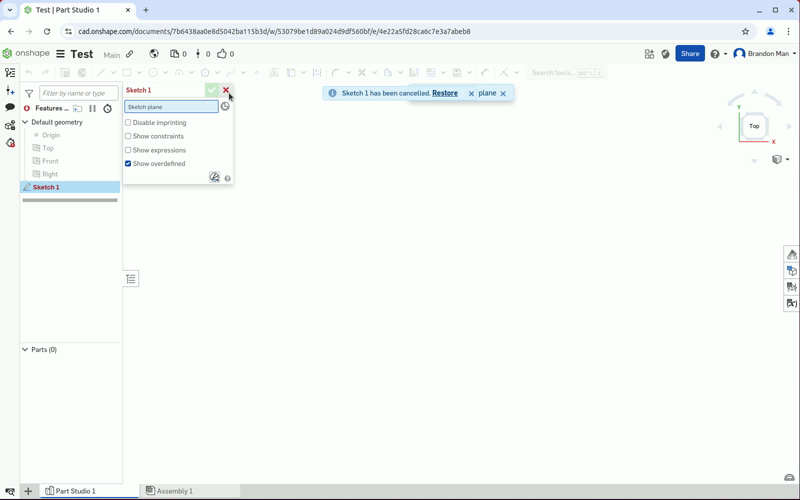
mouse_move(73, 150)
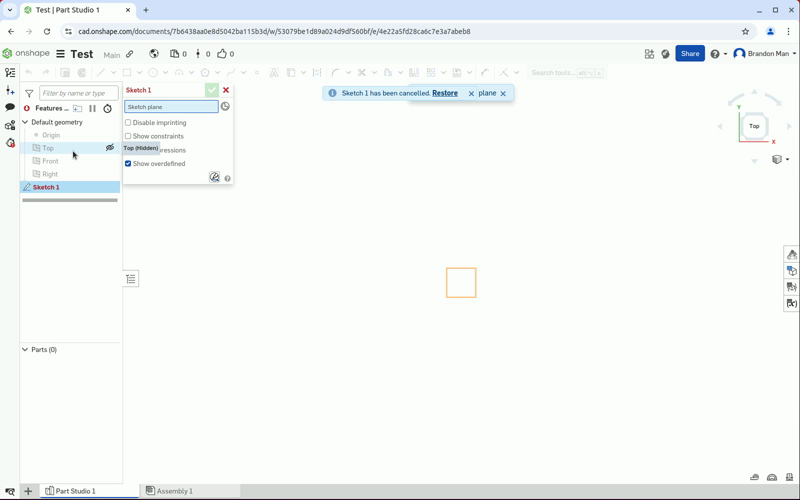
click(73, 150)
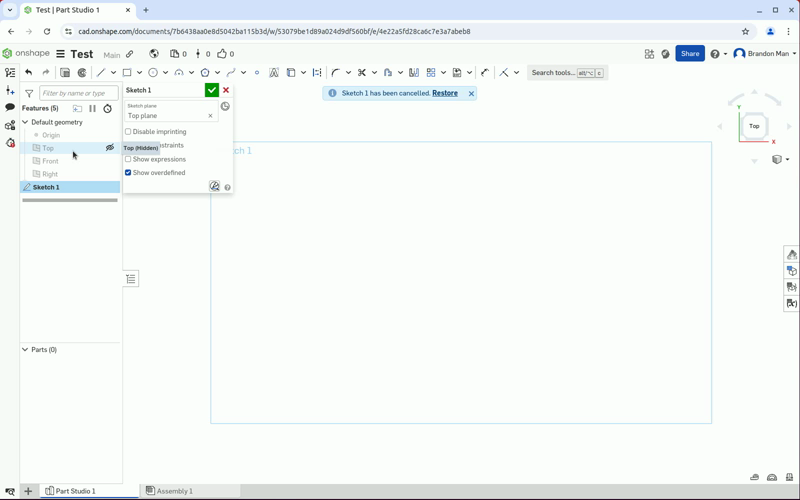
mouse_move(73, 352)
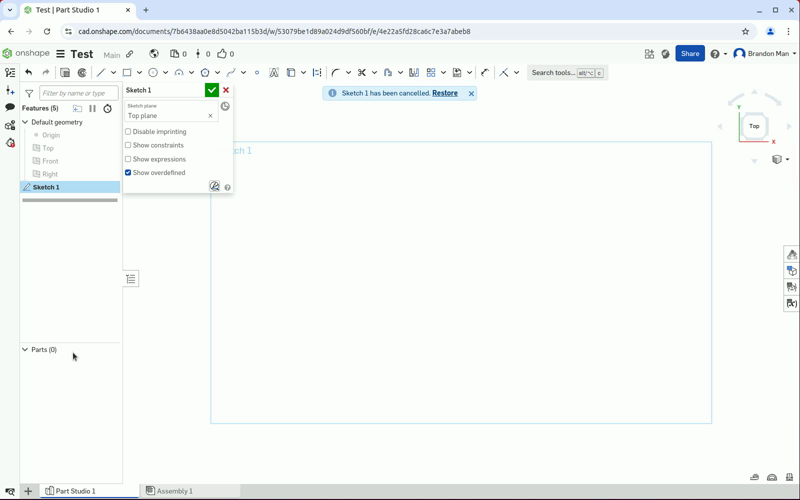
key(y)
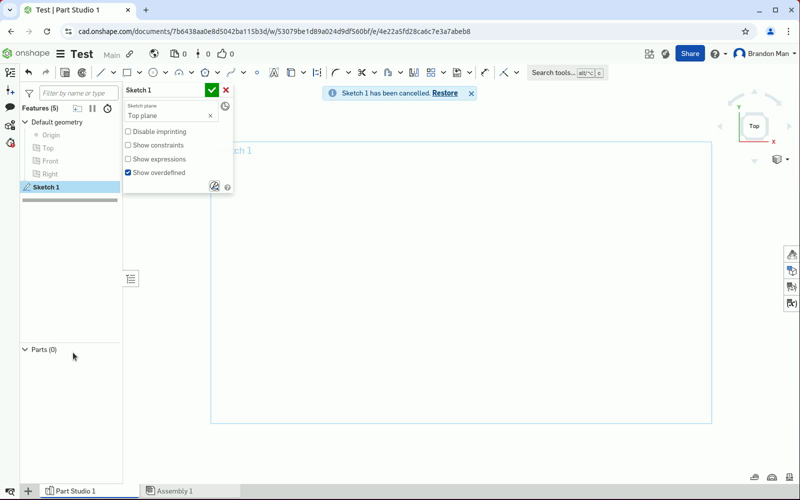
key(l)
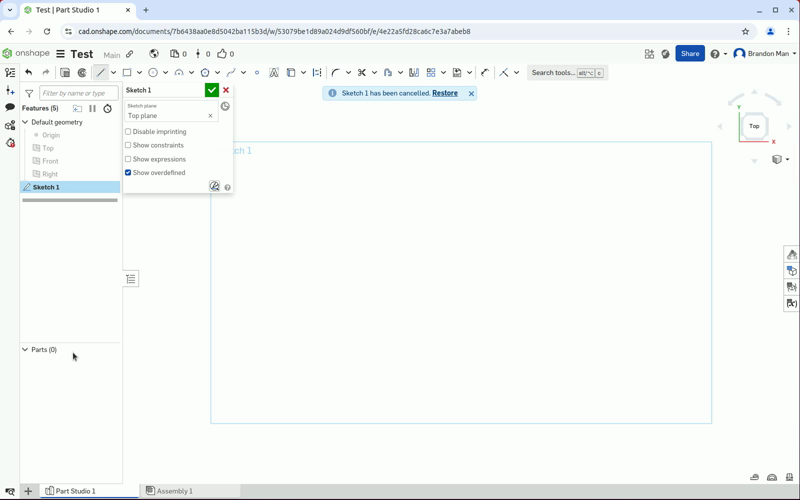
key_down(shift)
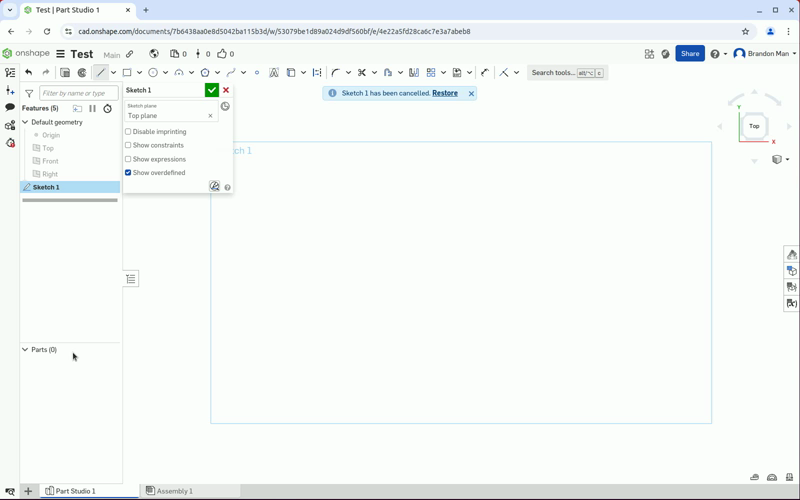
mouse_move(516, 288)
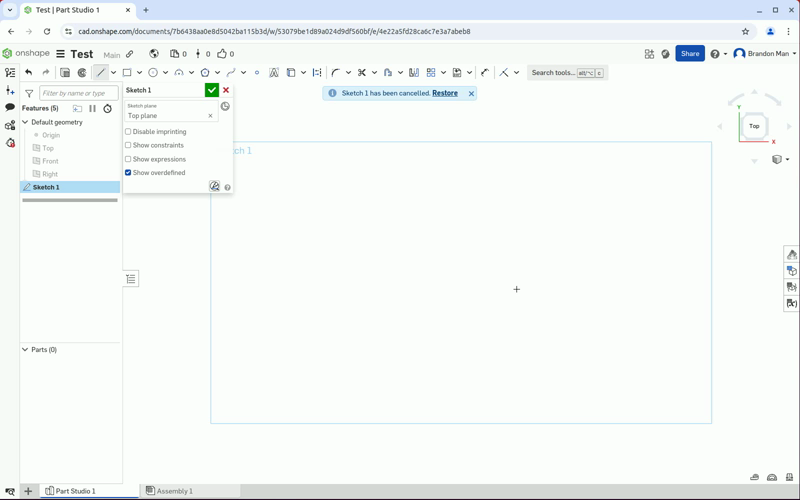
click(516, 288)
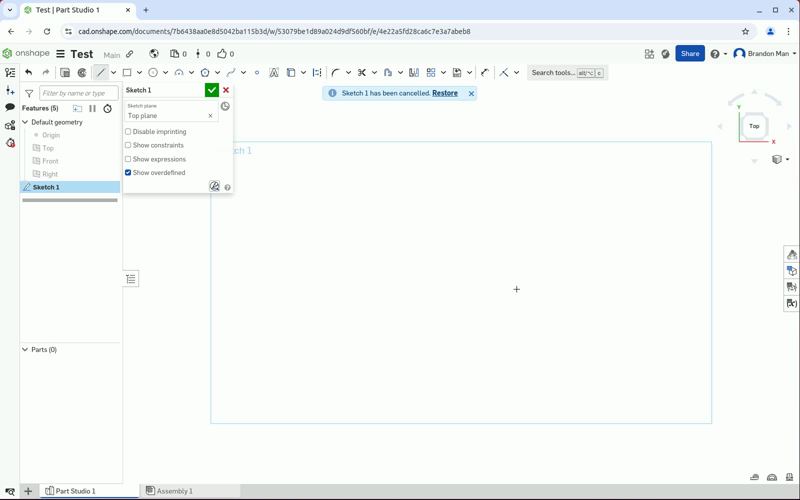
key_up(shift)
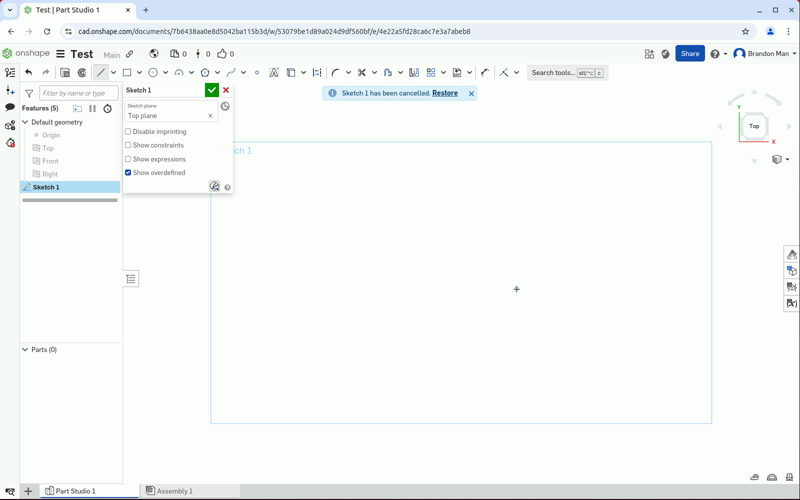
key_down(shift)
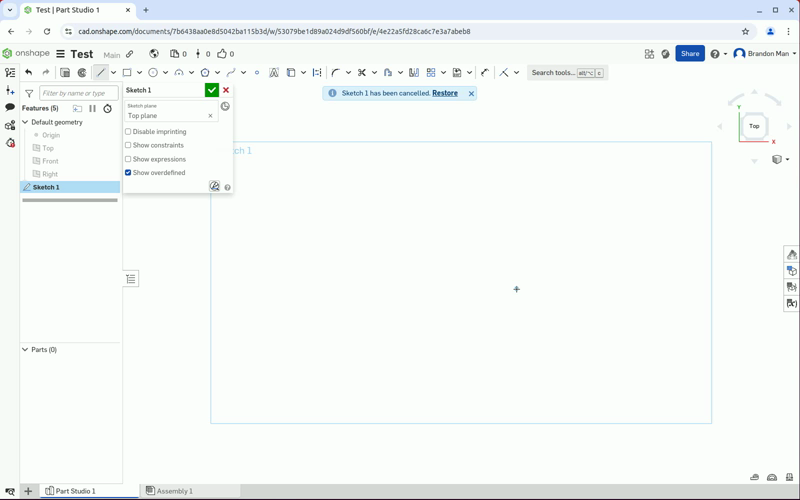
mouse_move(546, 288)
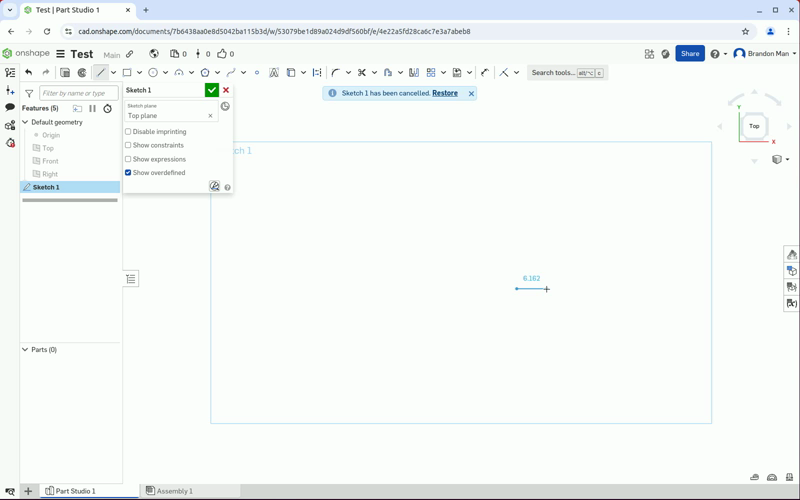
mouse_move(573, 288)
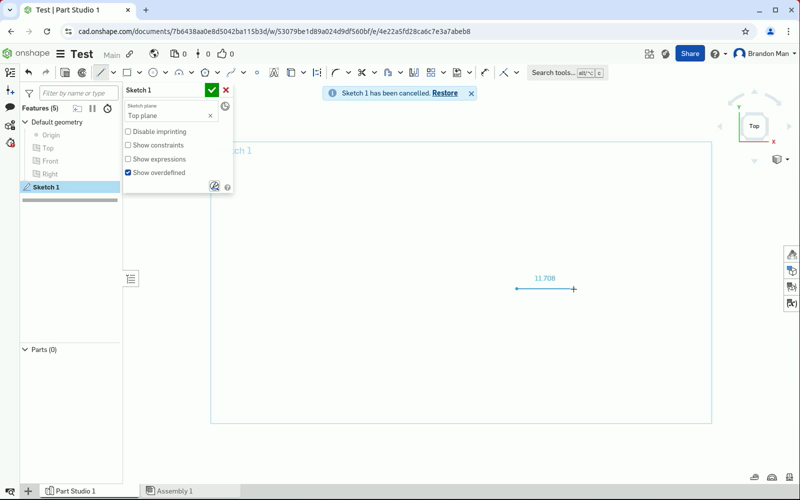
click(573, 288)
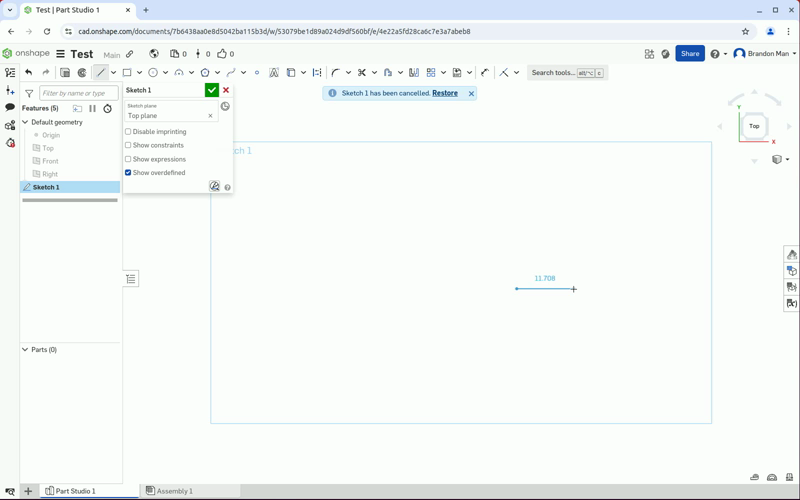
key_up(shift)
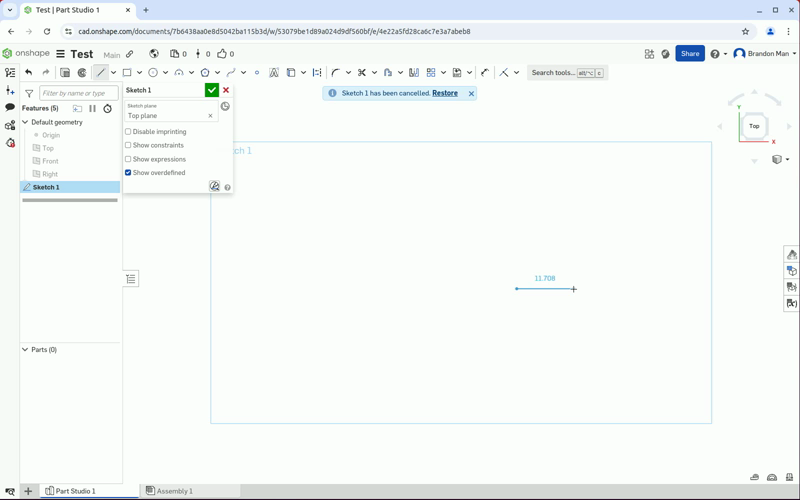
key_down(shift)
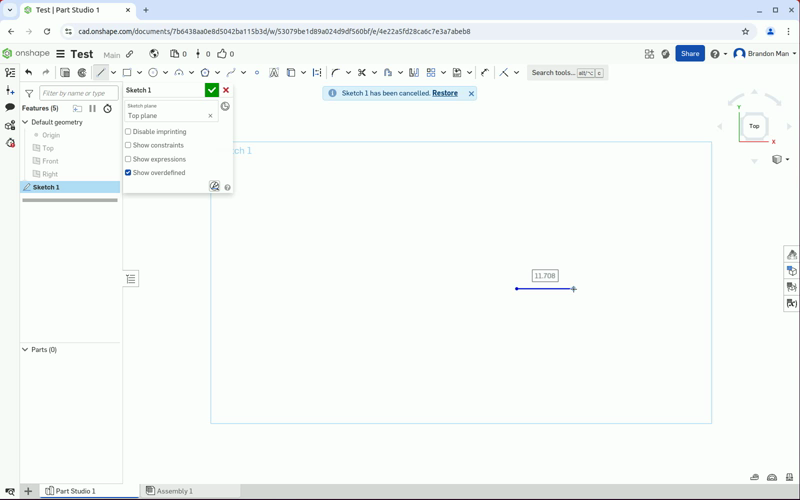
mouse_move(589, 288)
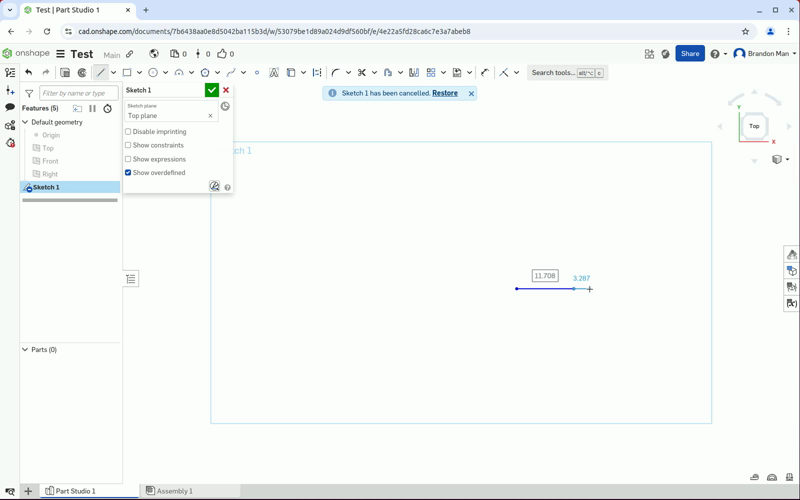
mouse_move(573, 282)
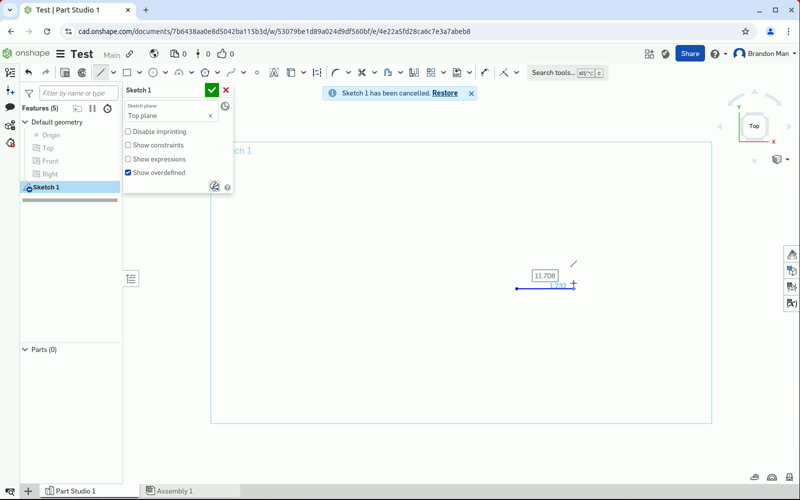
scroll(6)
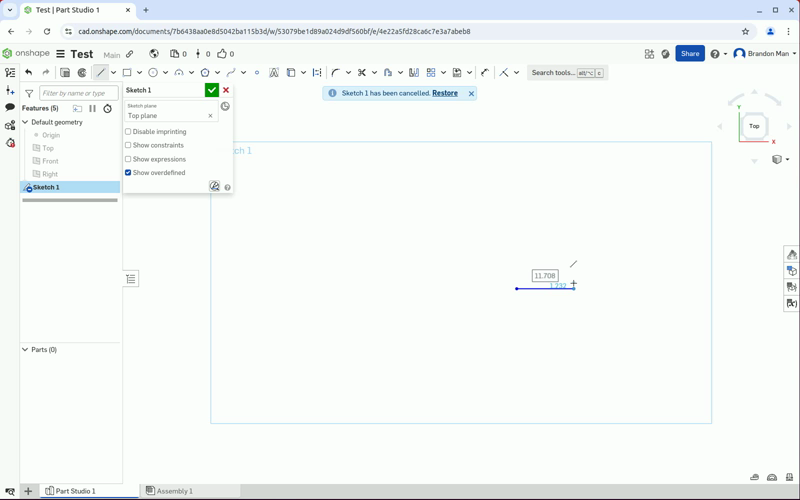
scroll(6)
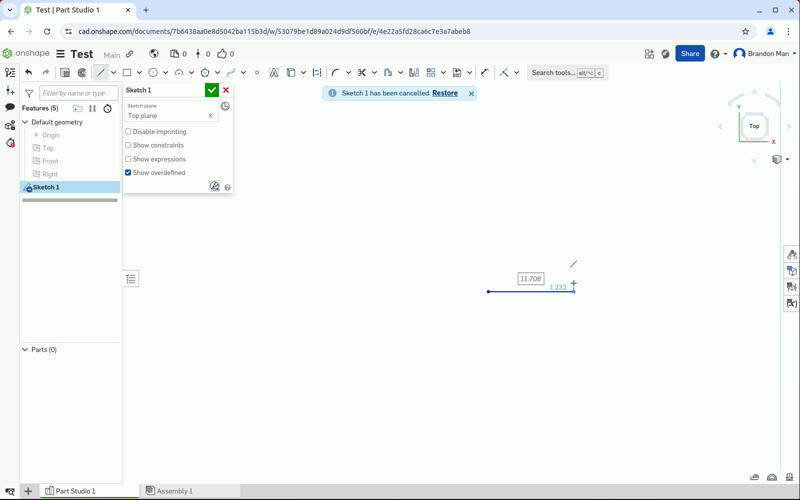
scroll(6)
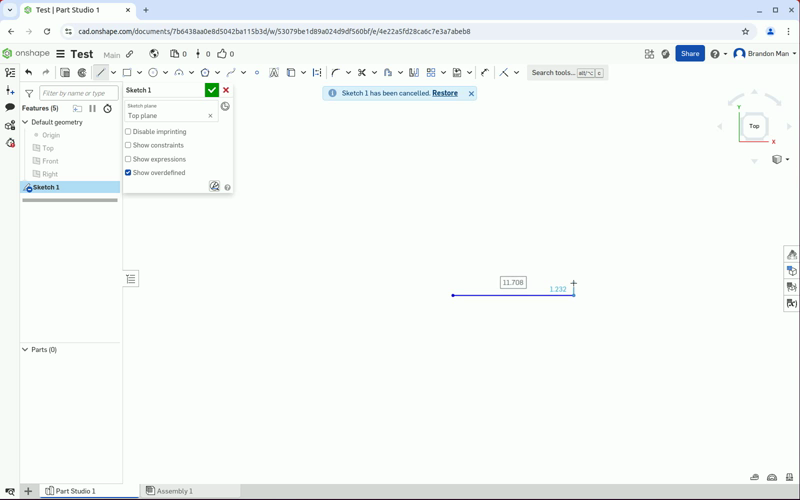
scroll(6)
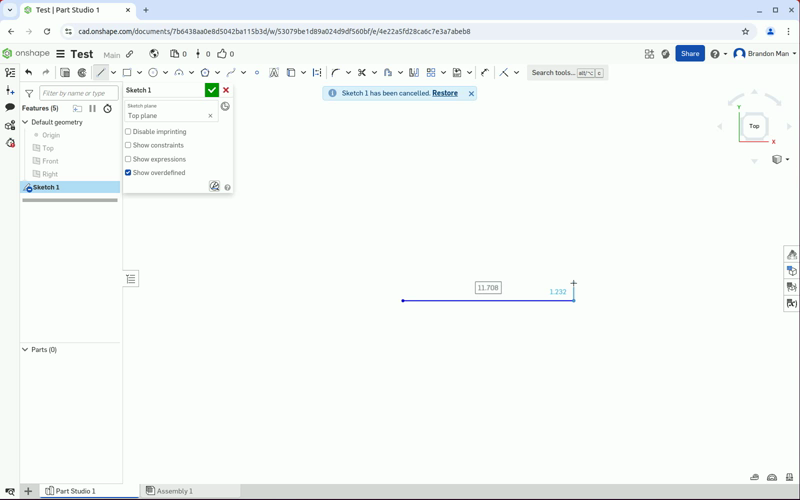
scroll(6)
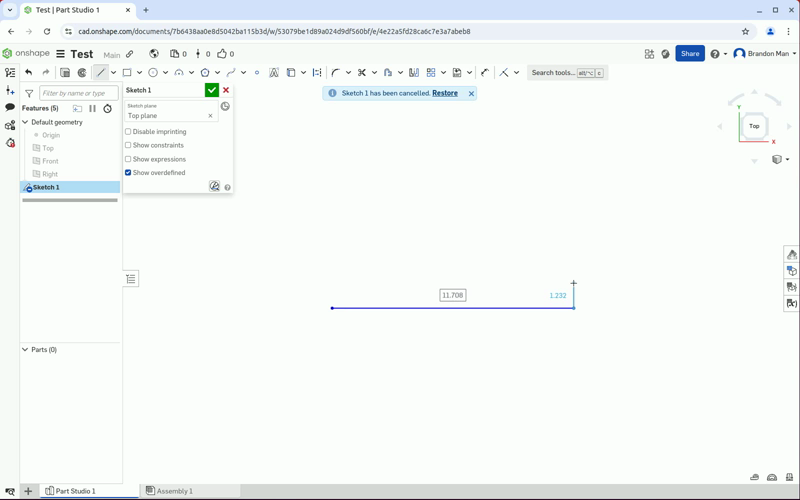
scroll(6)
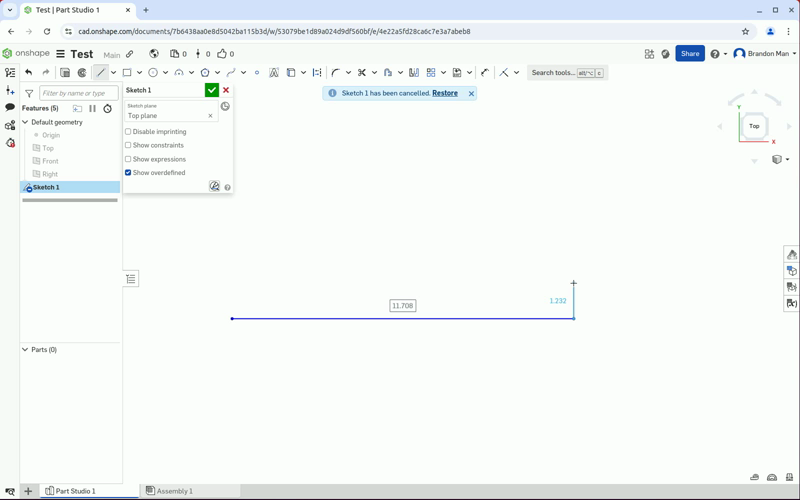
scroll(6)
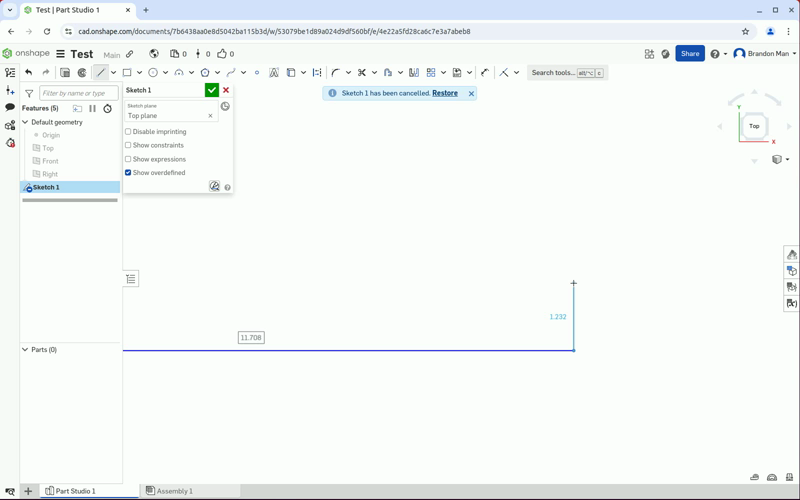
click(573, 282)
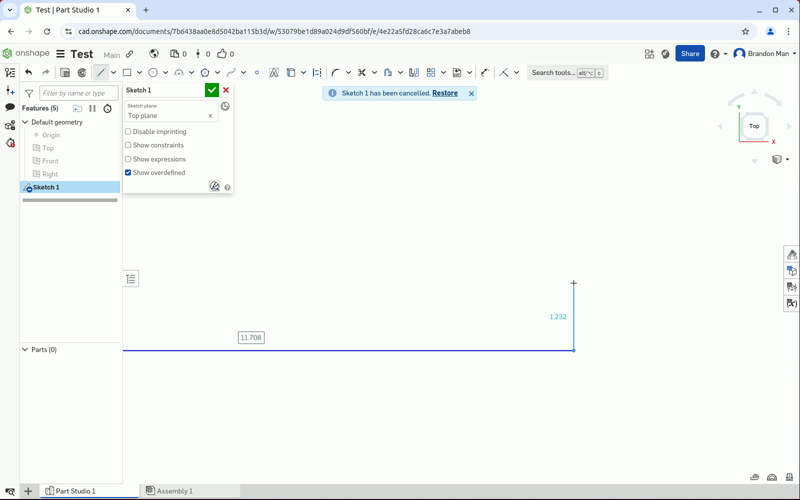
scroll(-6)
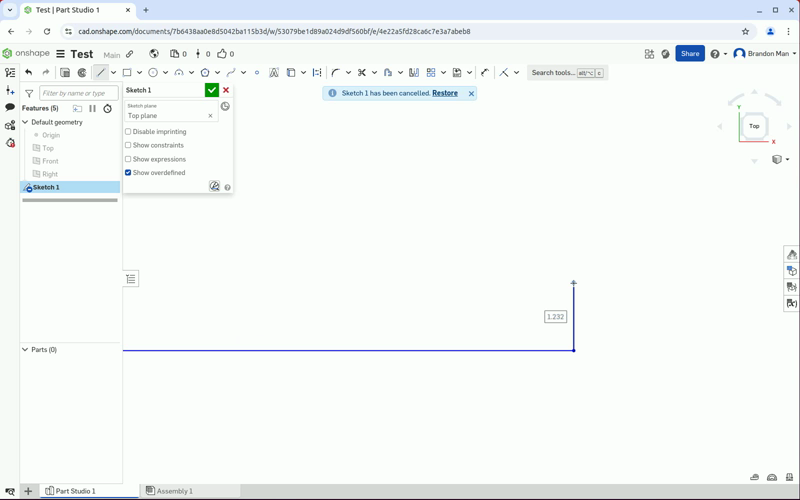
scroll(-6)
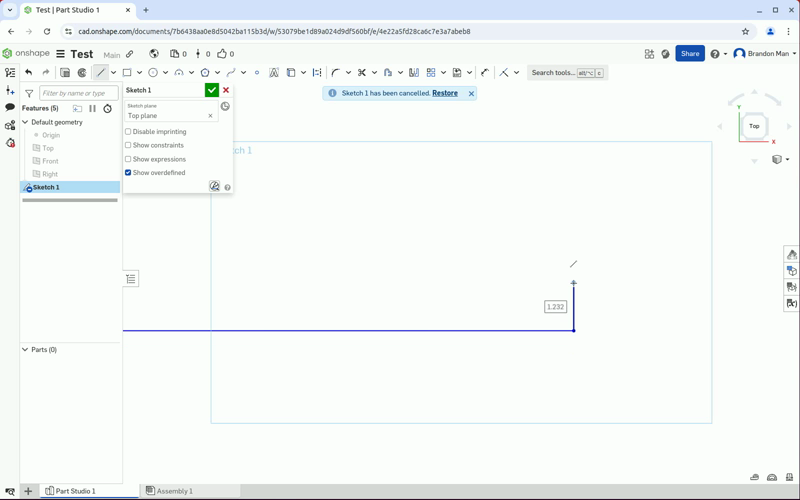
scroll(-6)
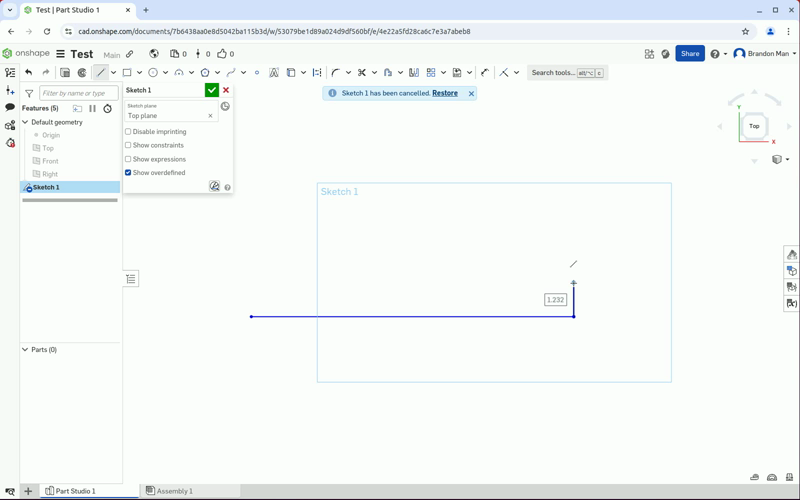
scroll(-6)
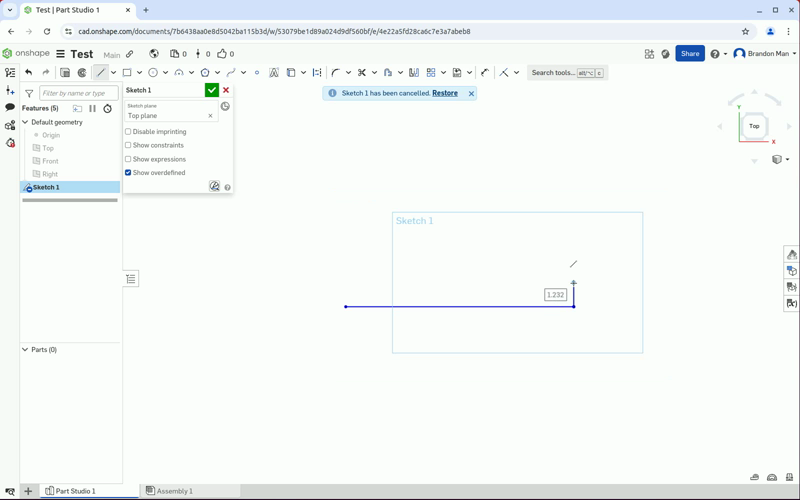
scroll(-6)
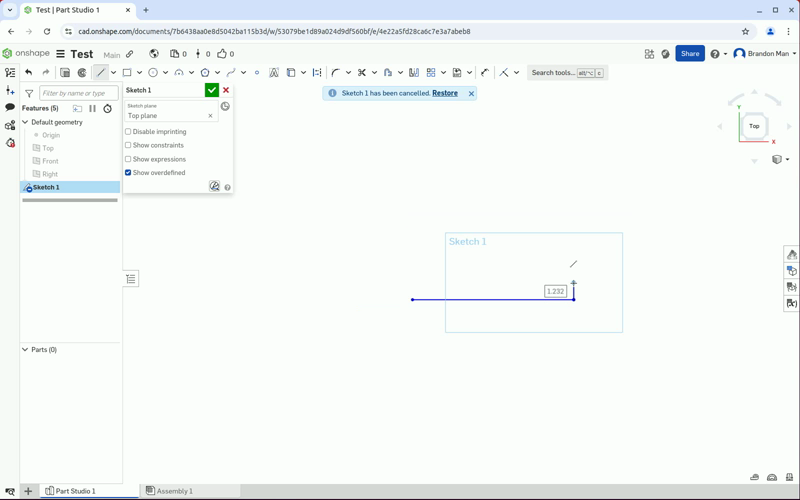
scroll(-6)
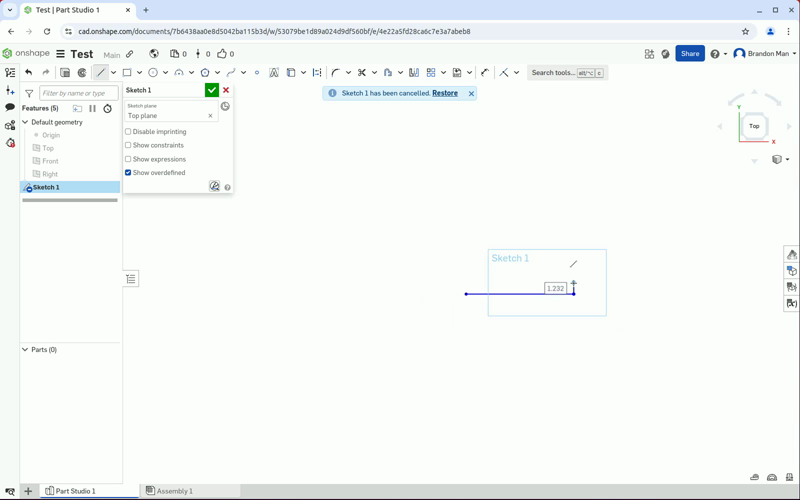
scroll(-6)
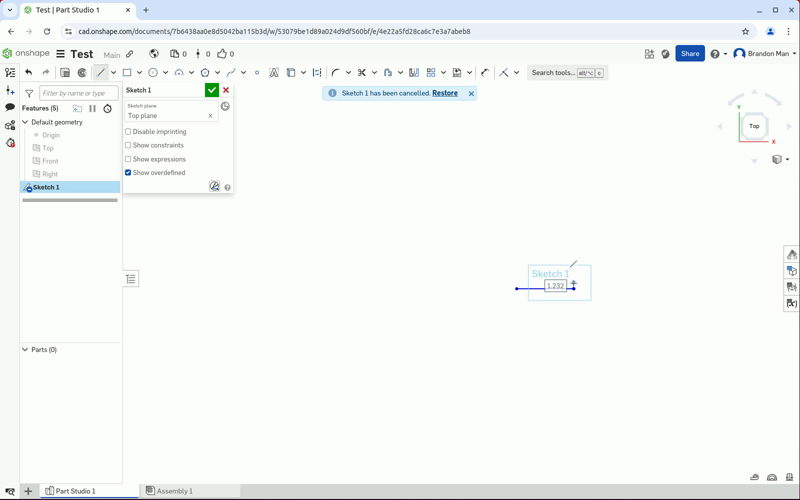
key_up(shift)
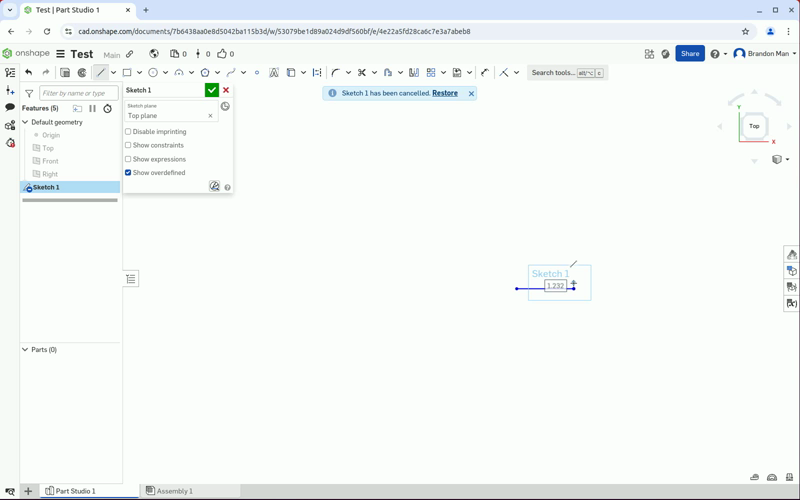
key_down(shift)
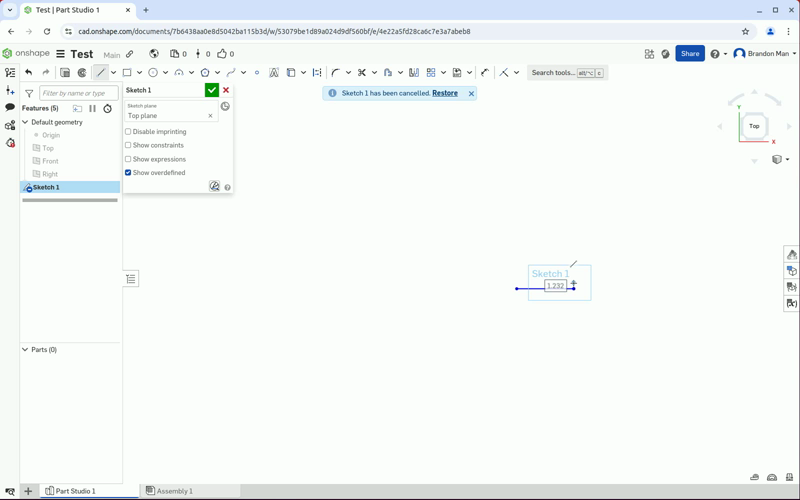
mouse_move(589, 282)
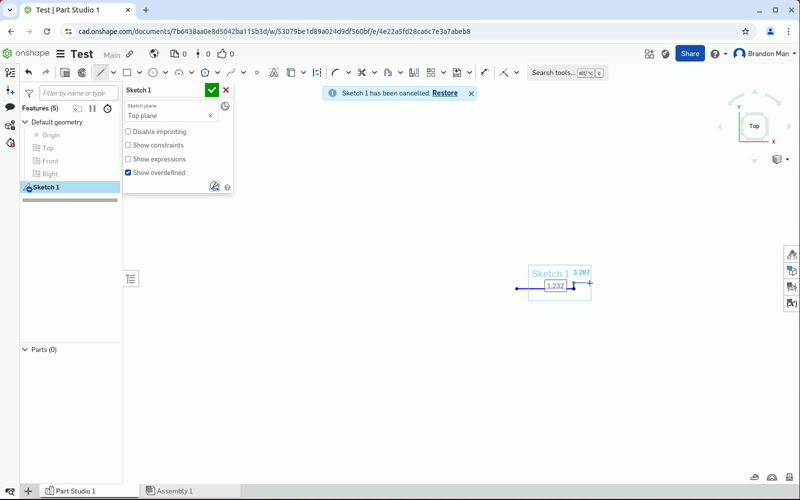
mouse_move(516, 282)
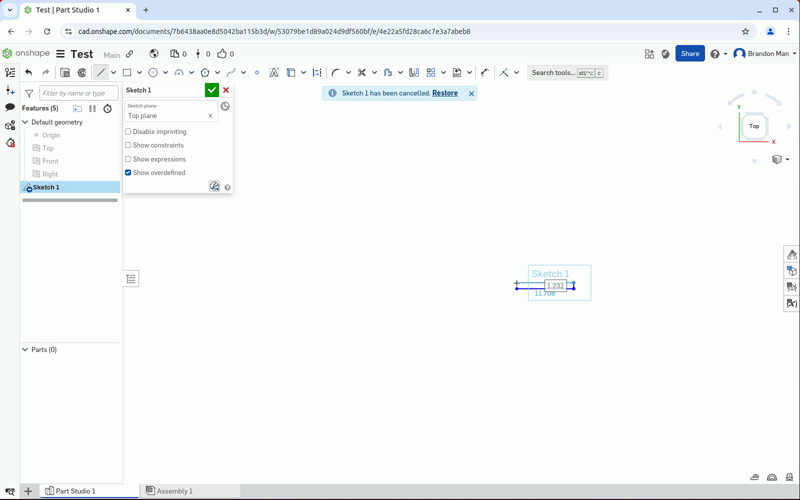
click(516, 282)
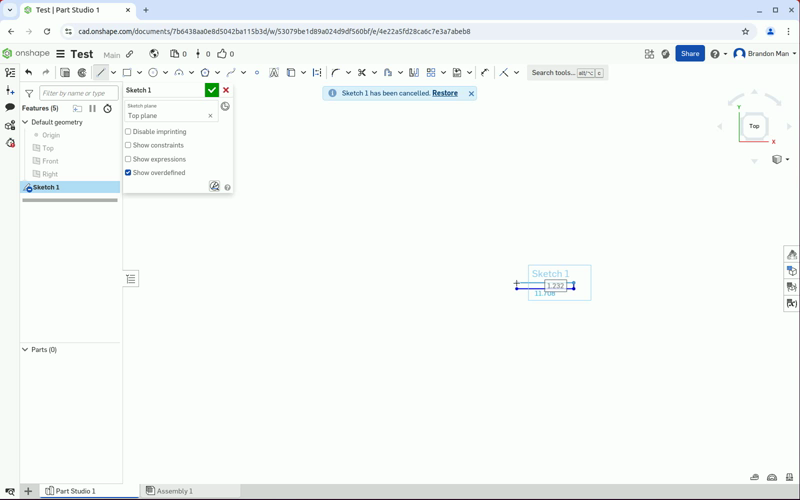
key_up(shift)
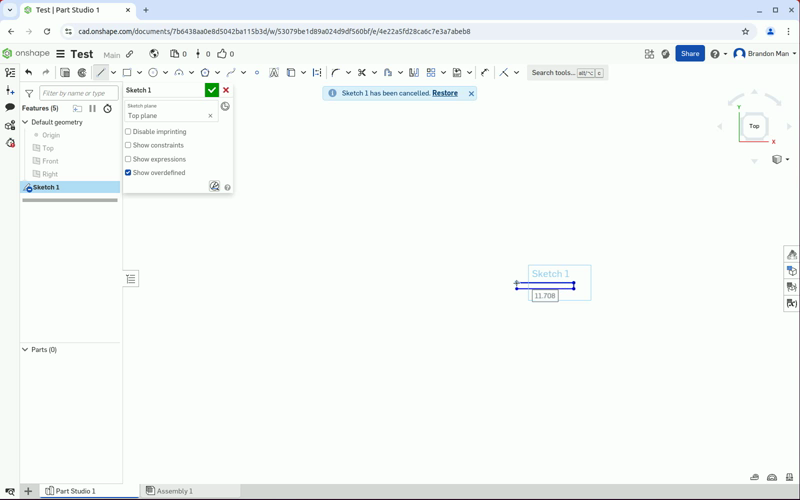
mouse_move(546, 282)
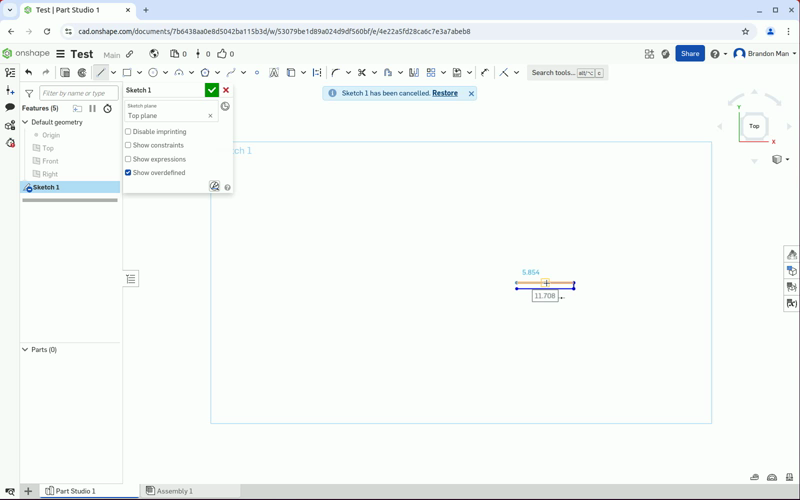
key_down(shift)
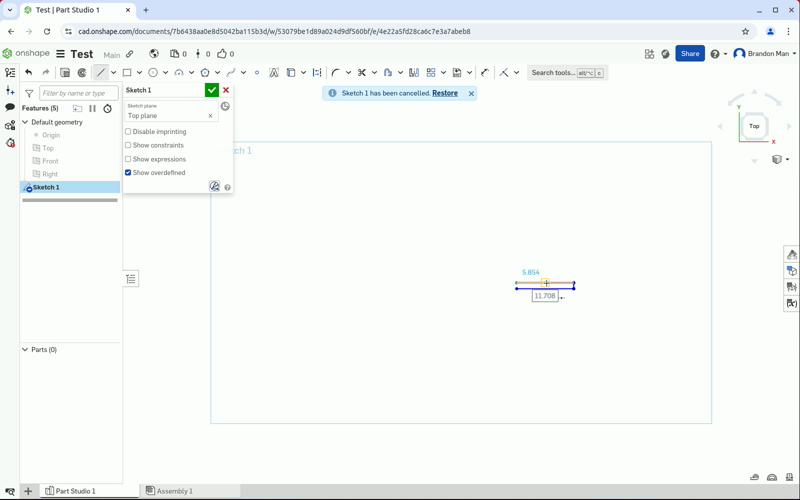
mouse_move(516, 288)
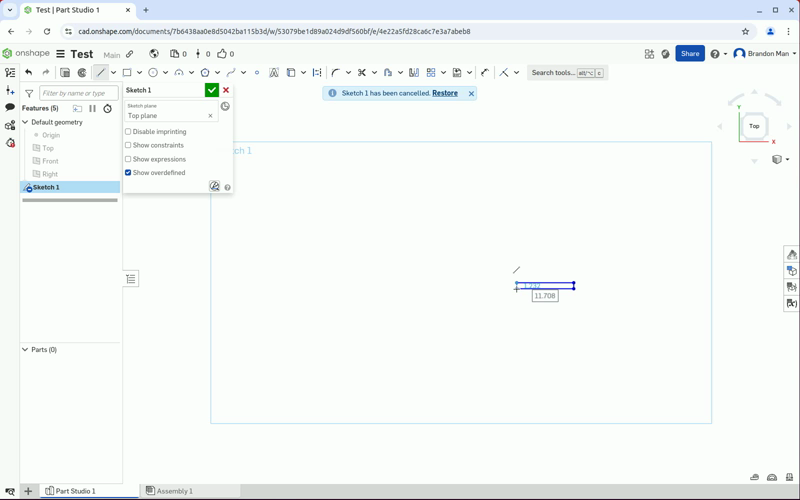
scroll(6)
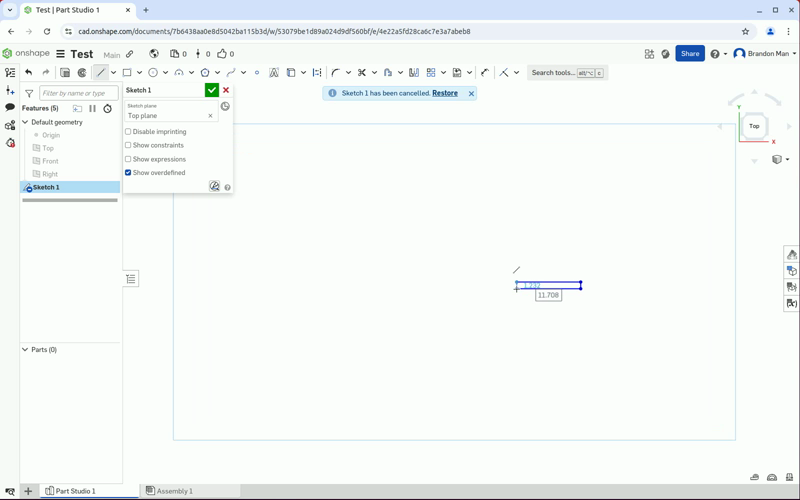
scroll(6)
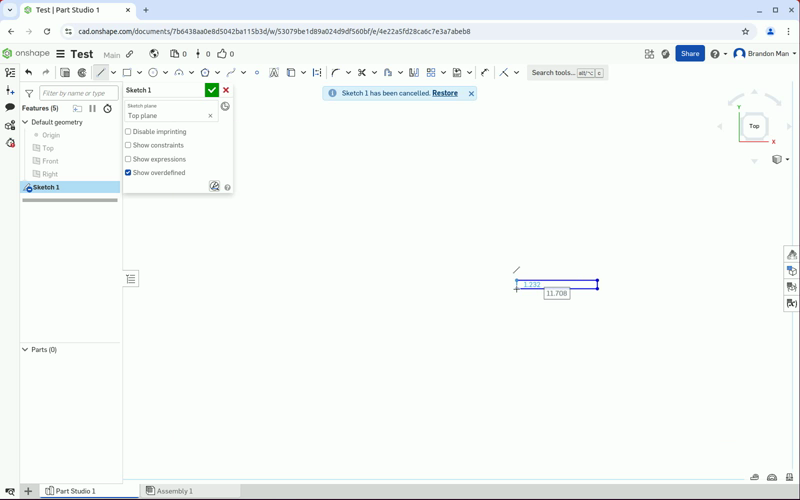
scroll(6)
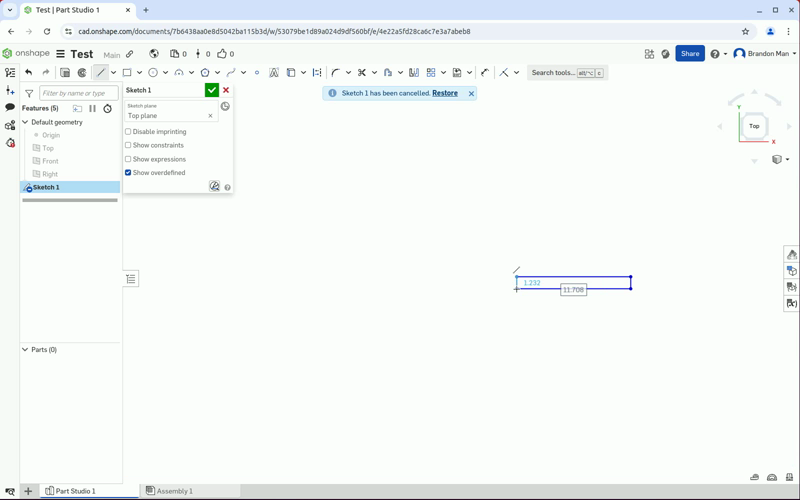
scroll(6)
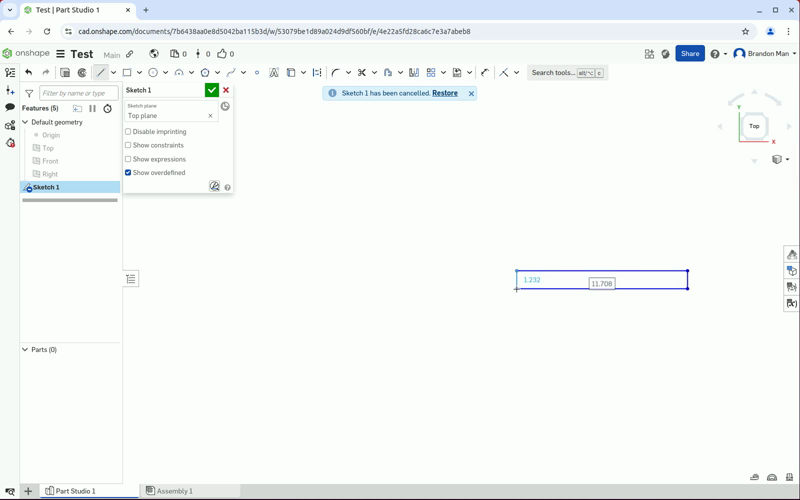
scroll(6)
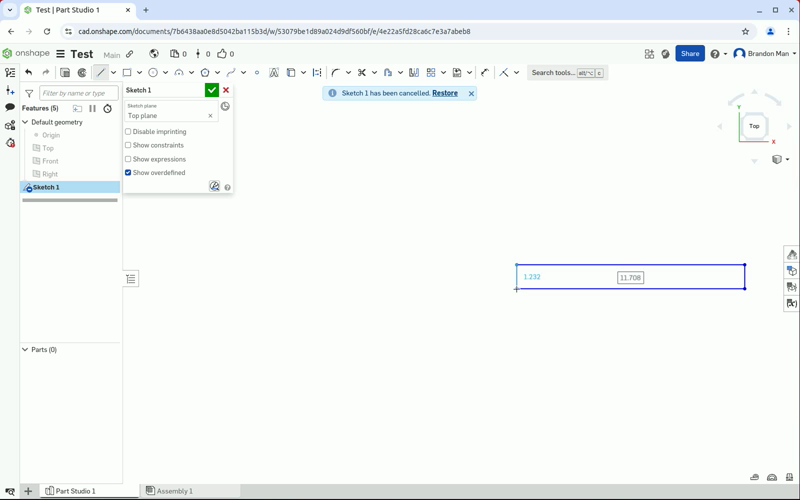
scroll(6)
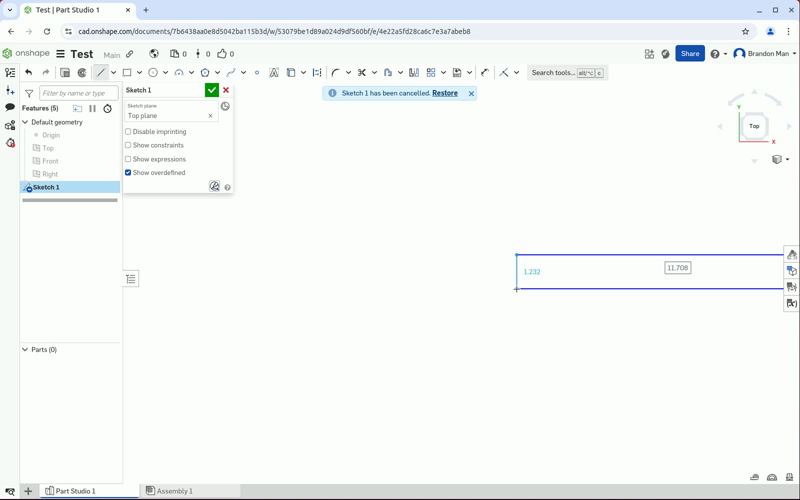
scroll(6)
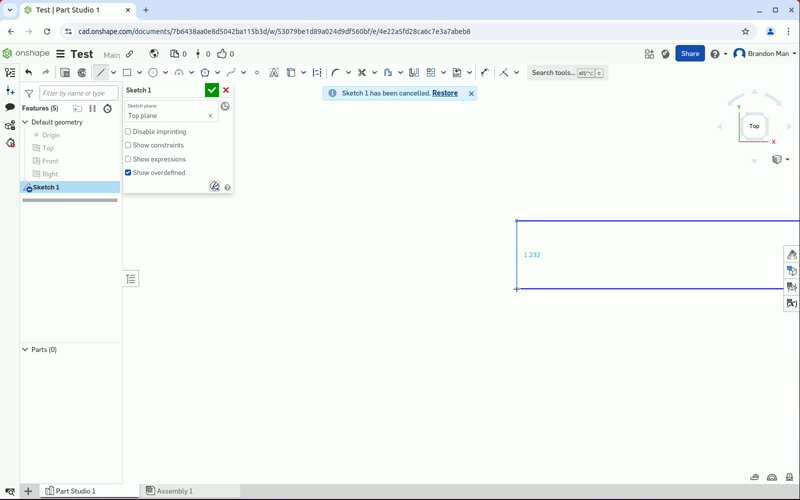
key_up(shift)
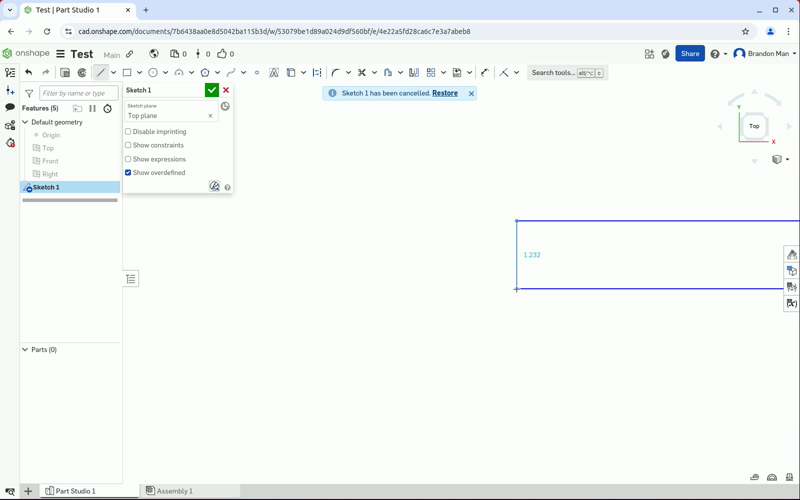
click(516, 288)
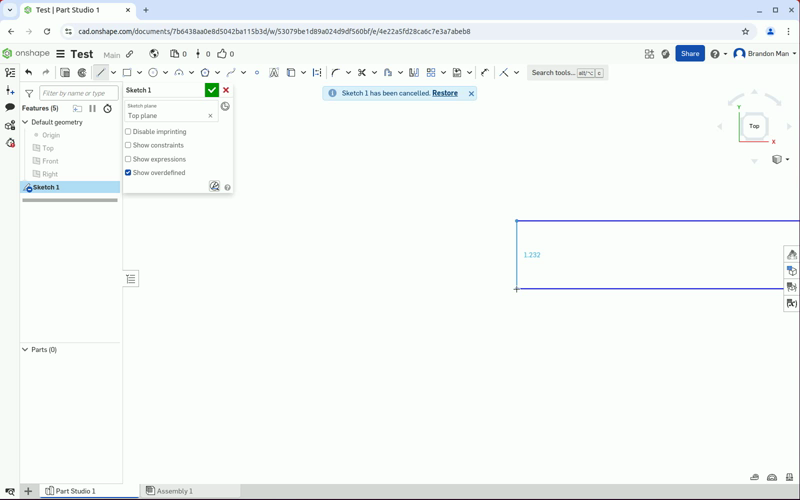
scroll(-6)
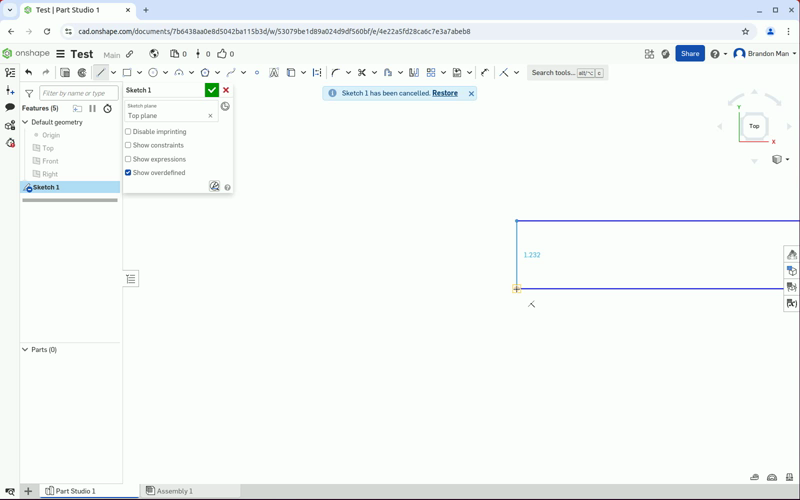
scroll(-6)
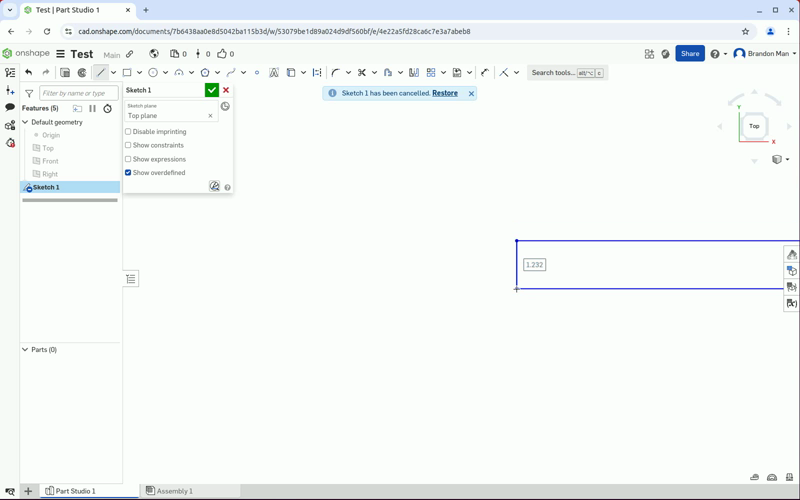
scroll(-6)
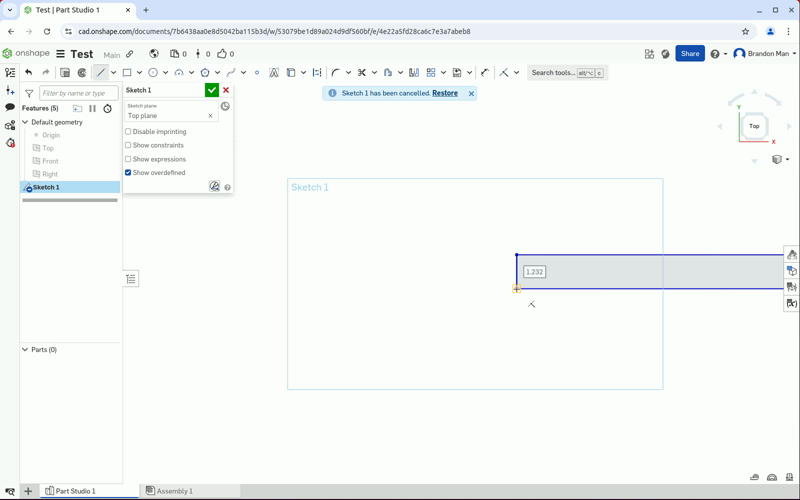
scroll(-6)
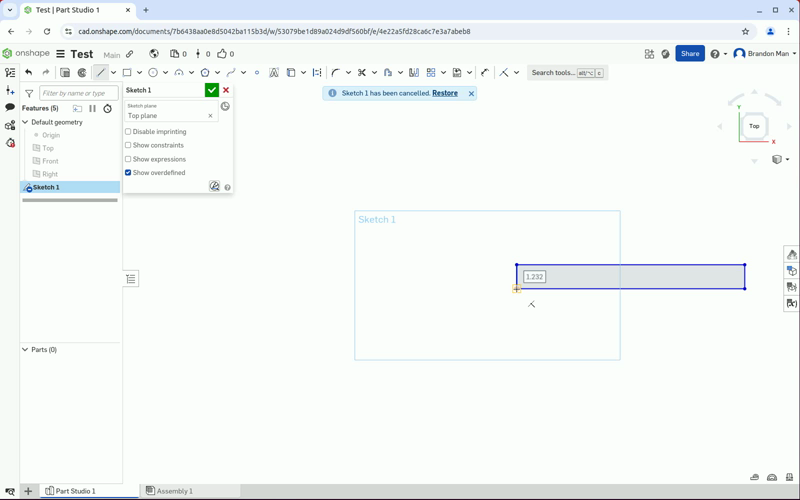
scroll(-6)
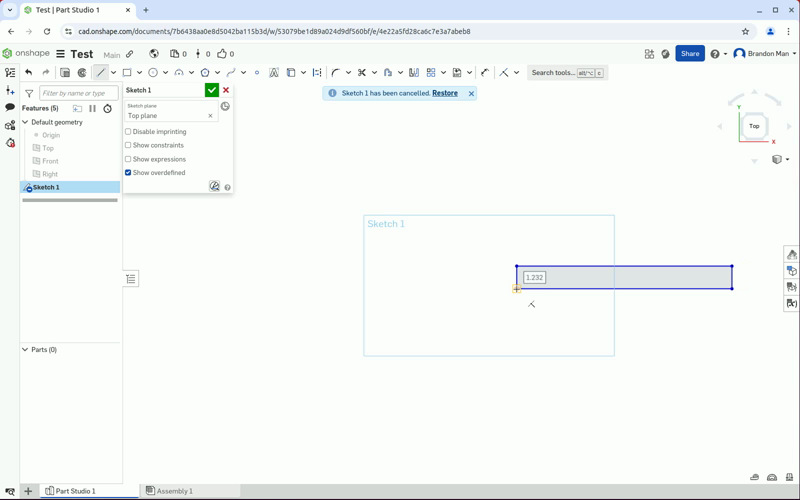
scroll(-6)
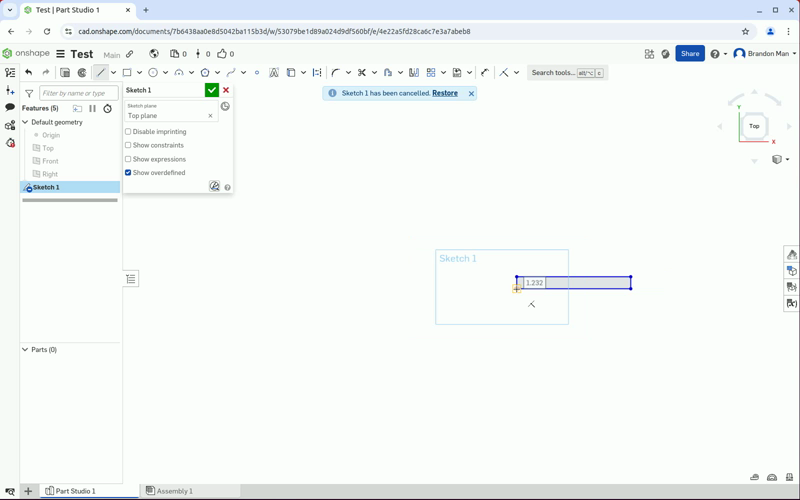
scroll(-6)
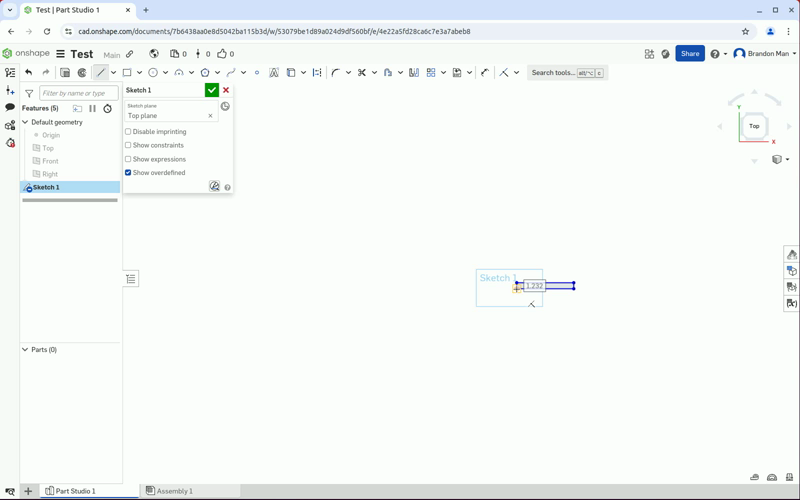
key(esc)
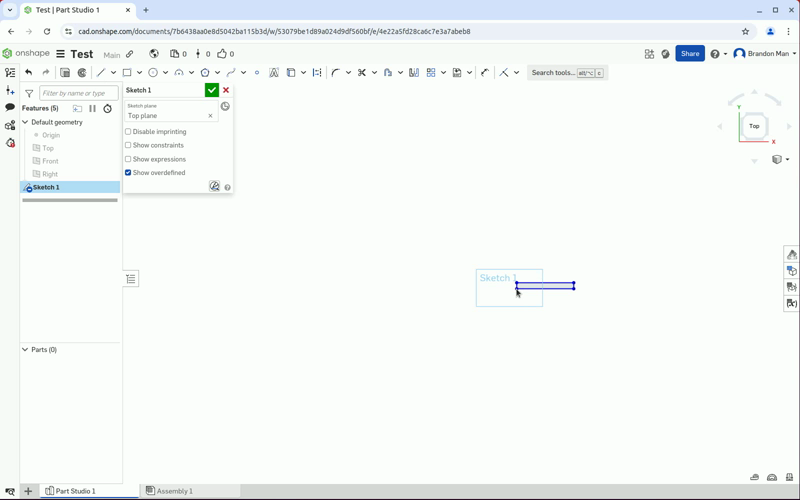
mouse_move(536, 286)
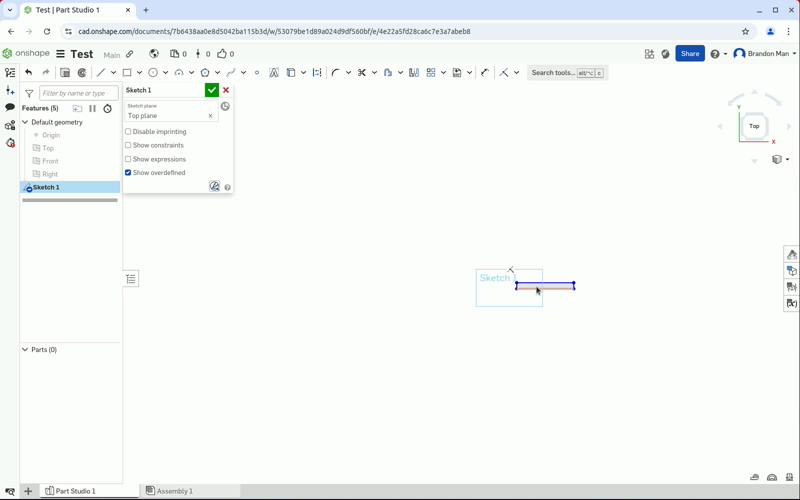
scroll(6)
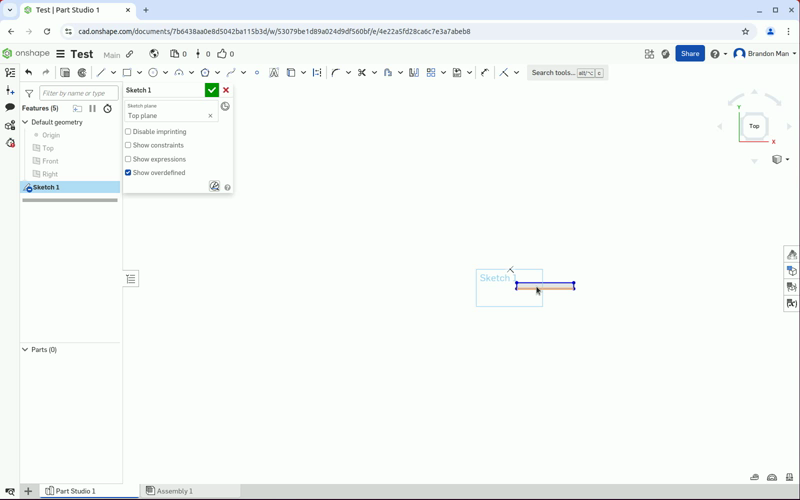
scroll(6)
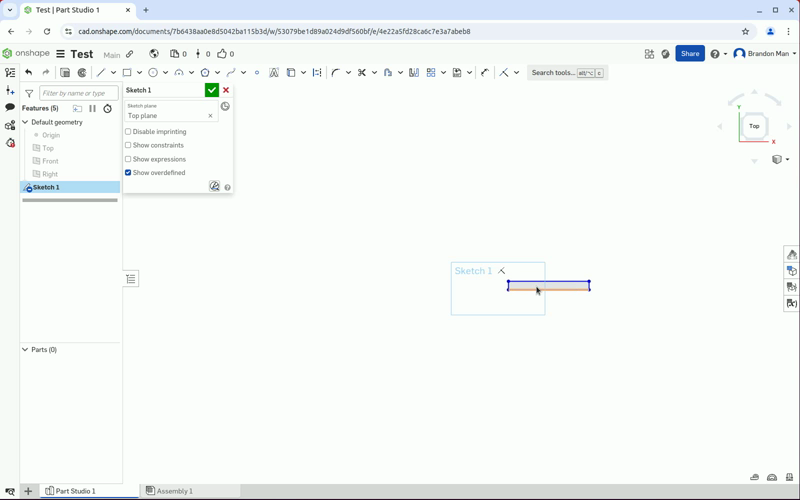
scroll(6)
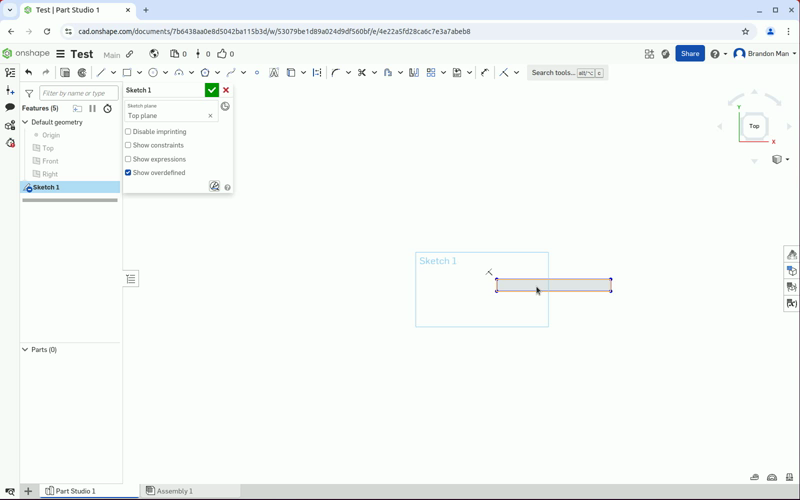
scroll(6)
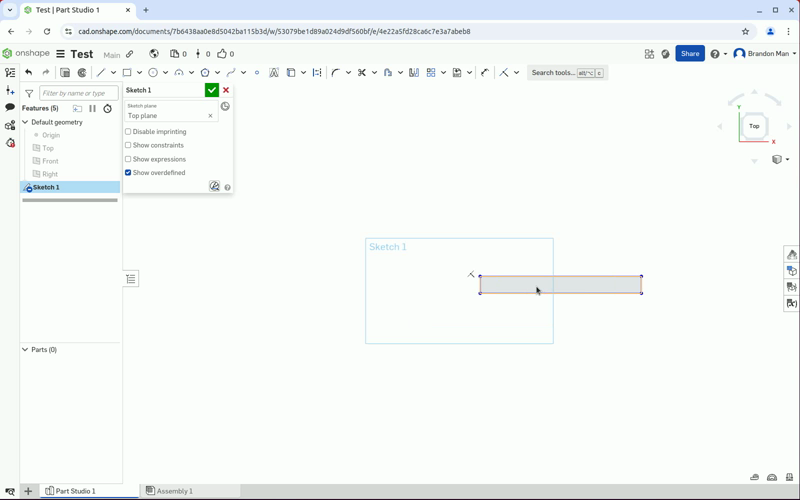
scroll(6)
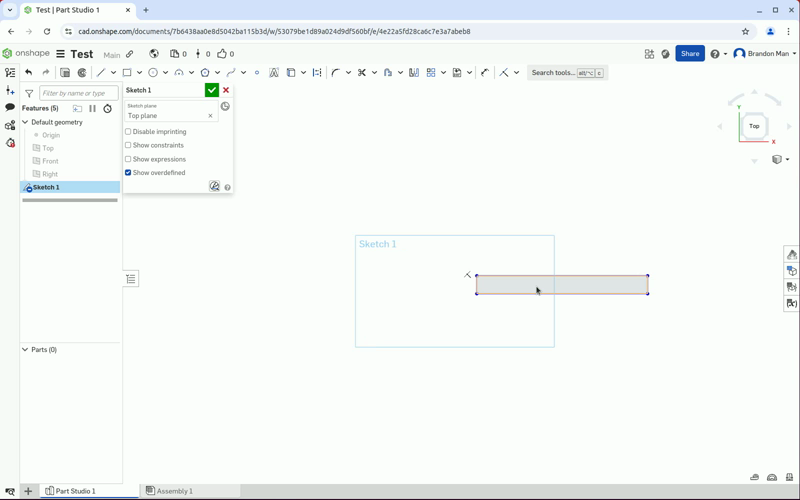
scroll(6)
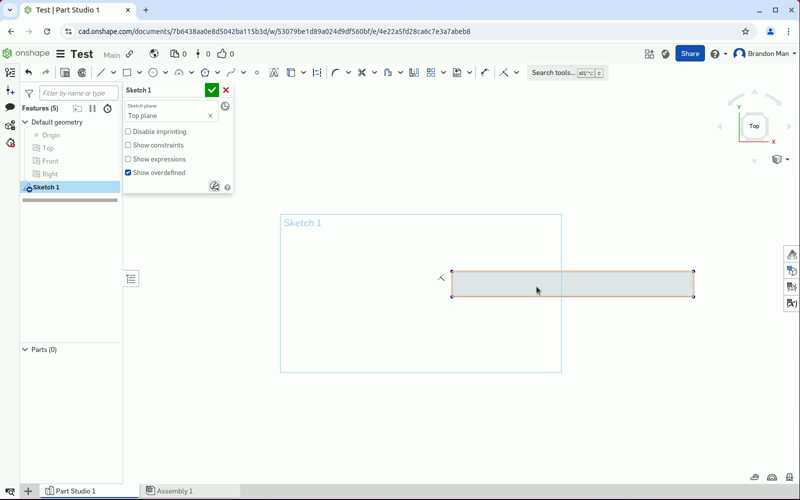
scroll(6)
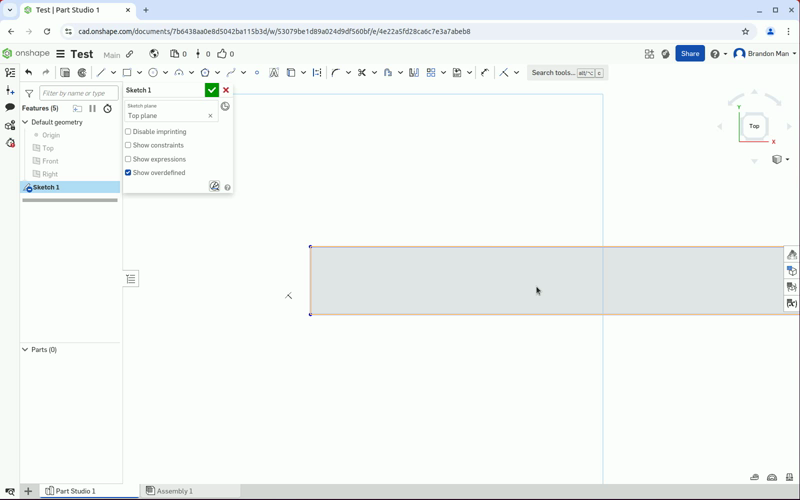
click(536, 286)
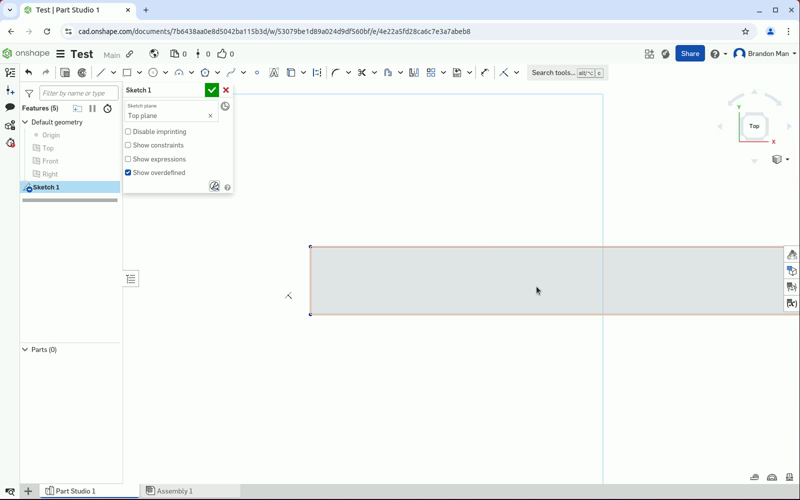
scroll(-6)
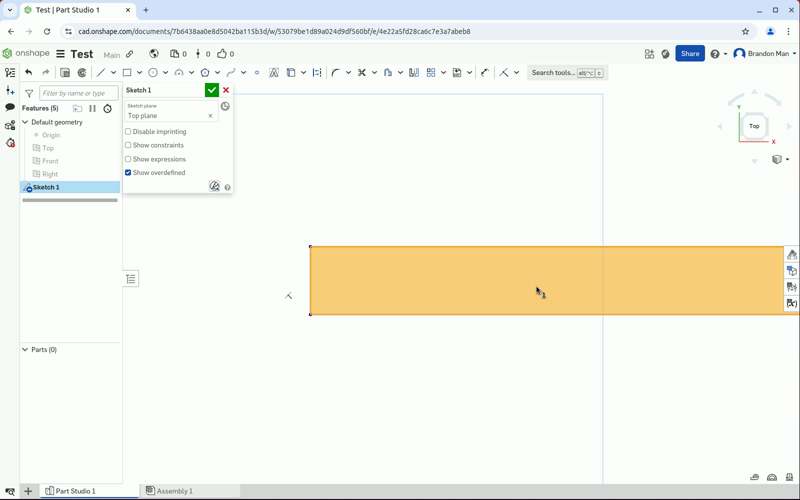
scroll(-6)
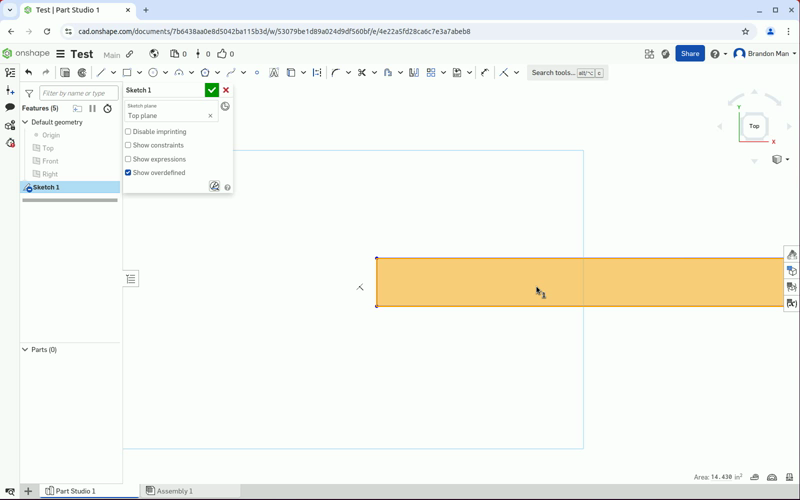
scroll(-6)
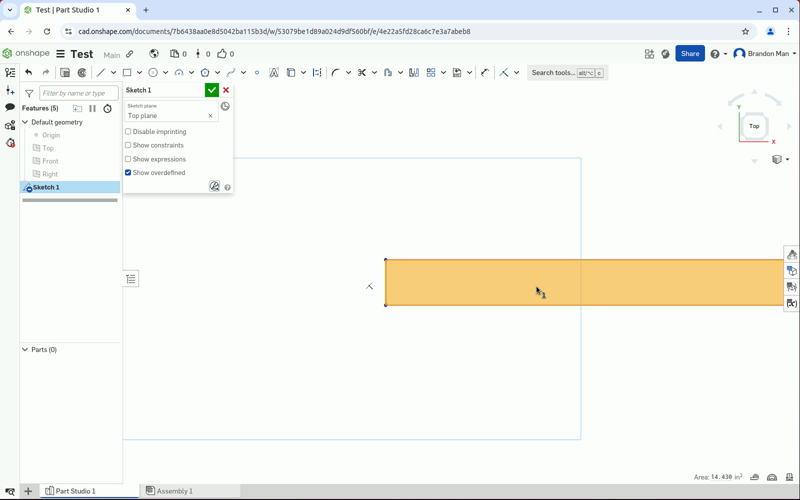
scroll(-6)
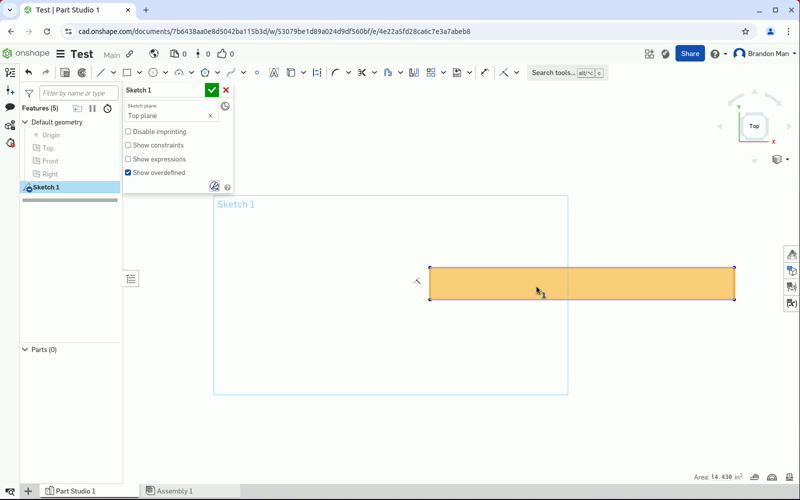
scroll(-6)
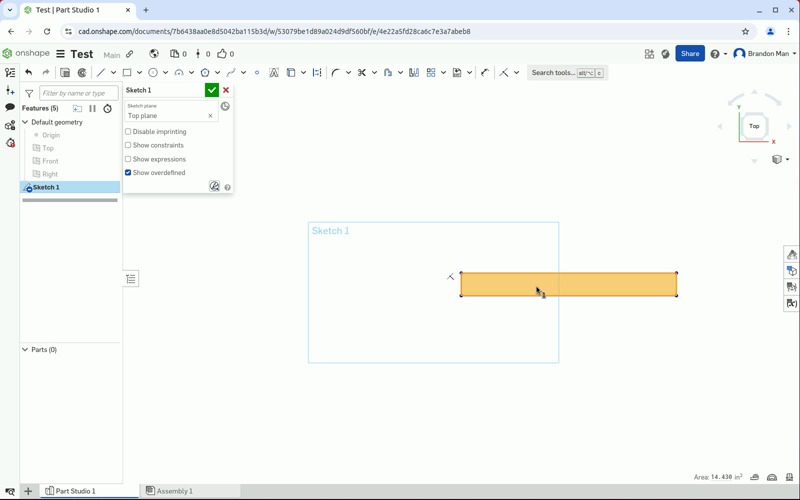
scroll(-6)
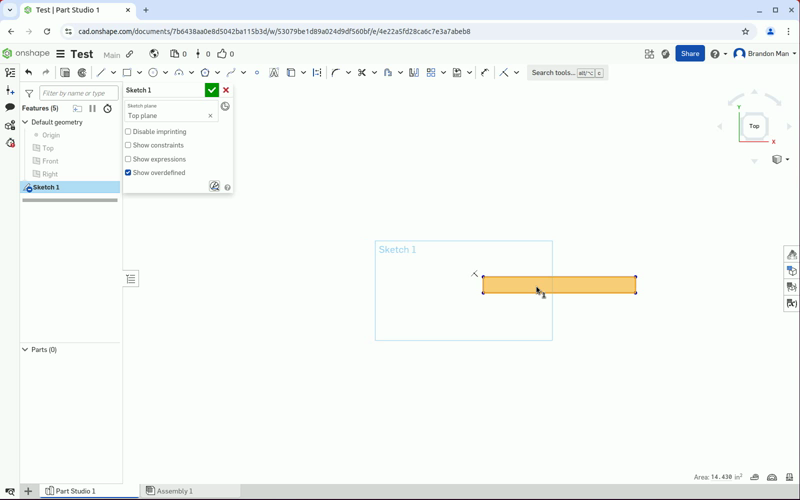
scroll(-6)
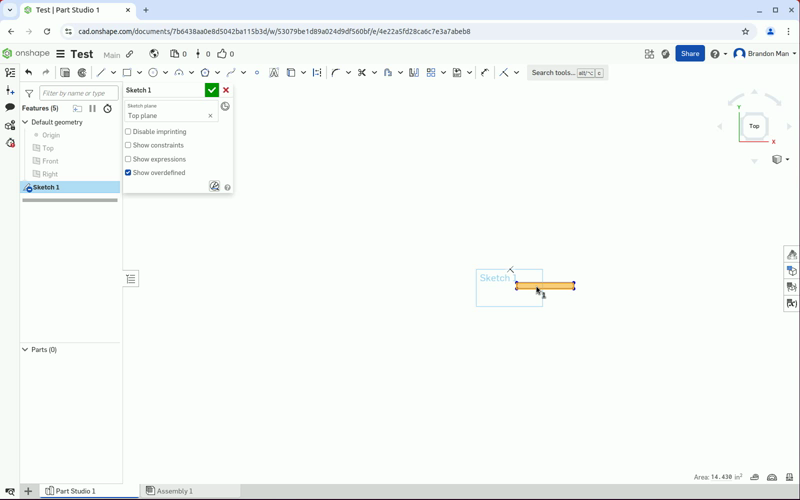
mouse_move(73, 352)
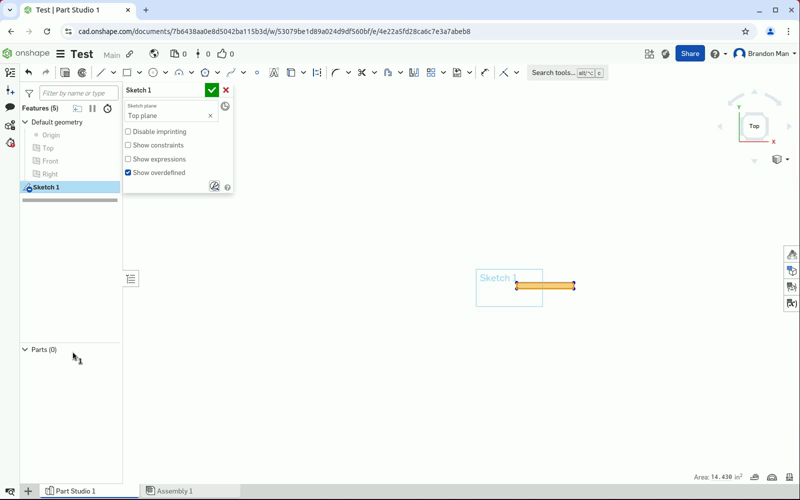
key(shift+y)
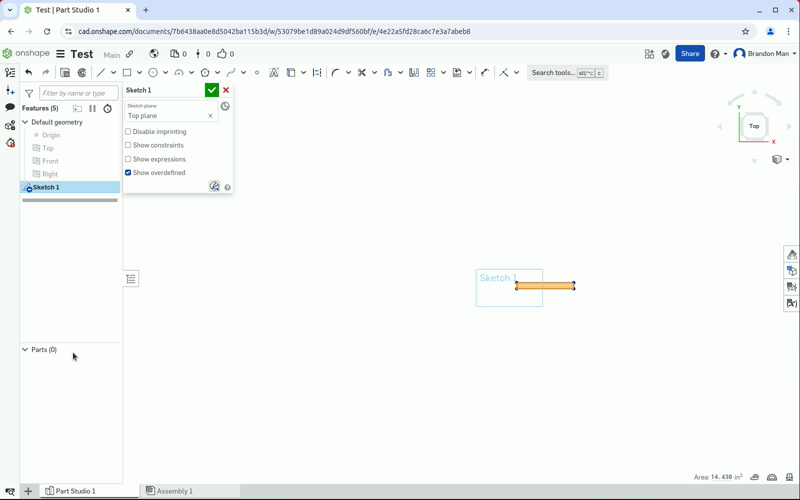
key(shift+e)
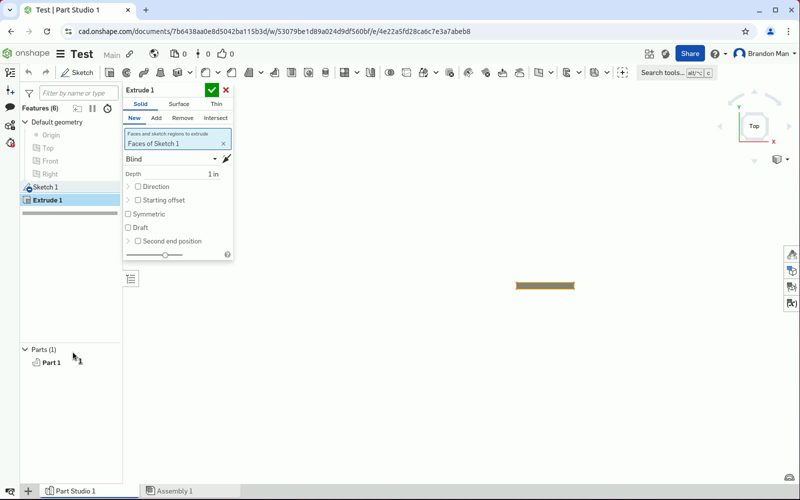
mouse_move(143, 106)
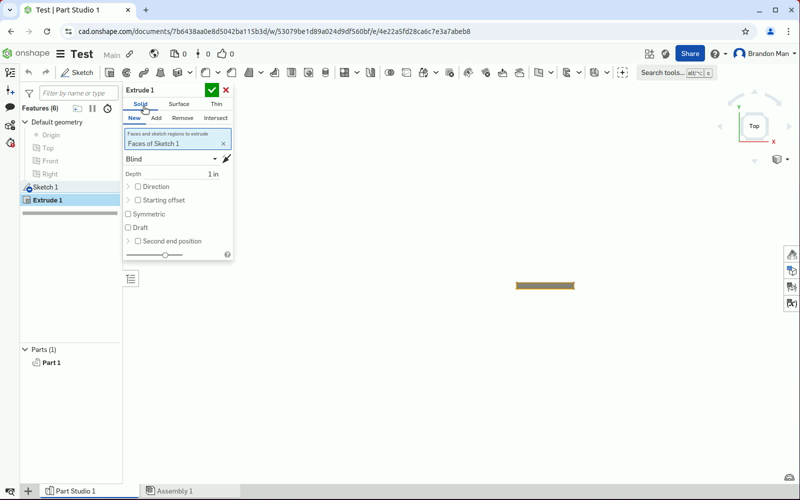
click(143, 106)
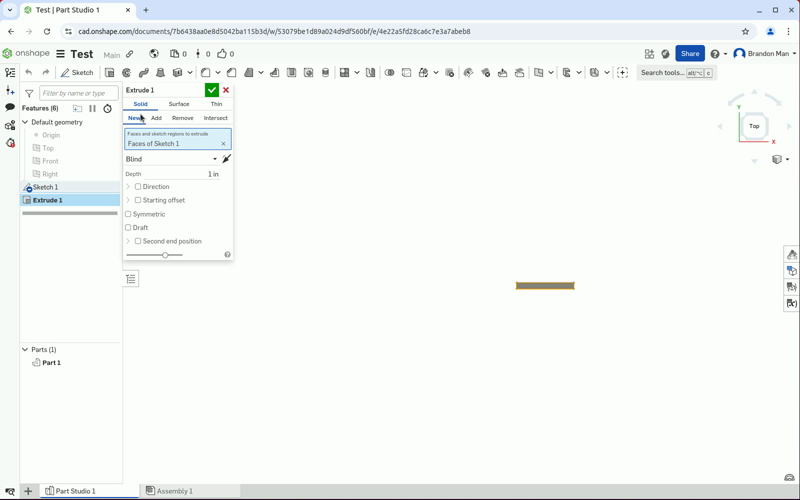
mouse_move(137, 120)
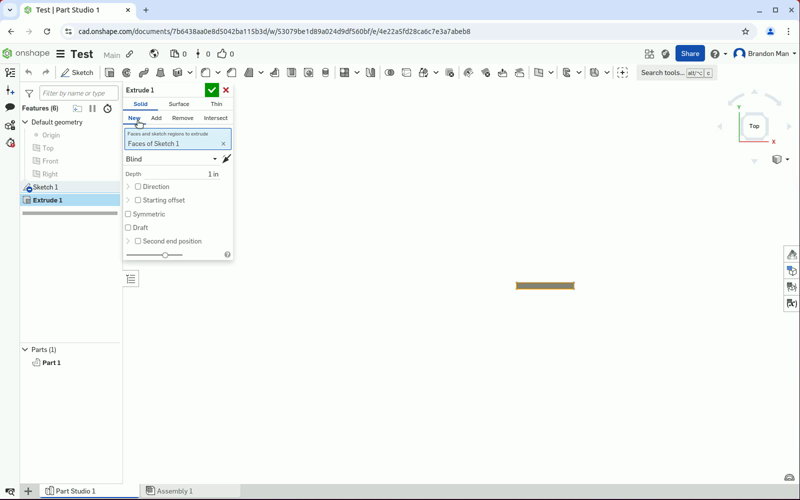
click(137, 120)
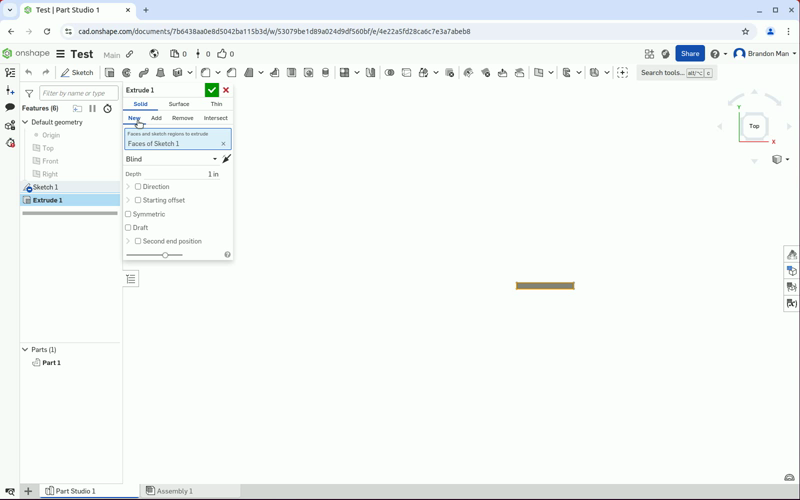
key(tab, 4)
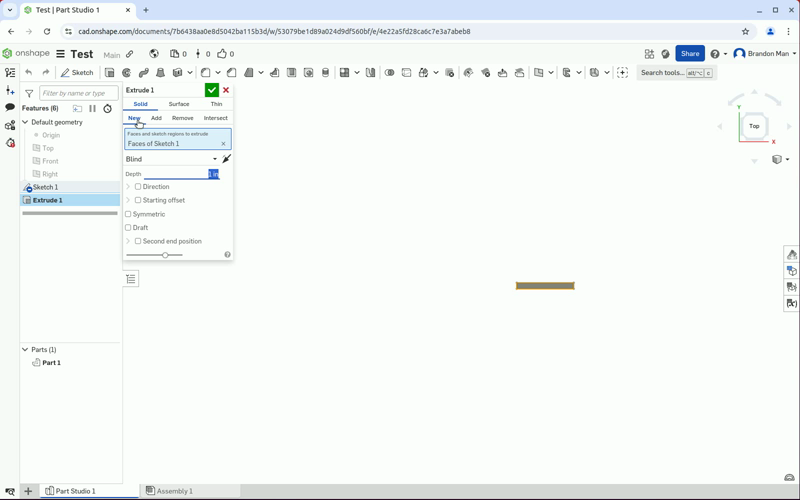
text(1.204)
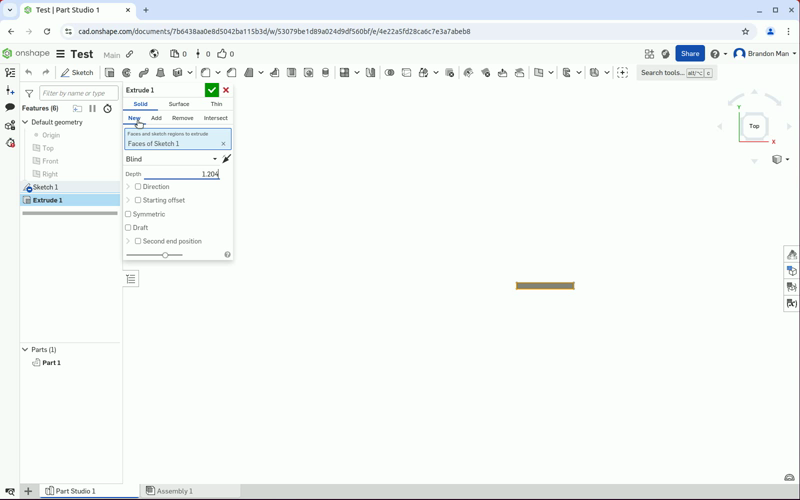
key(enter)
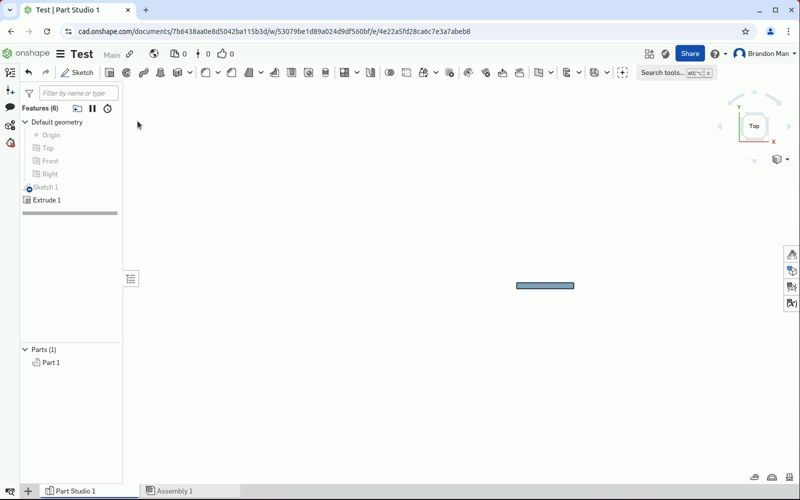
key(shift+h)
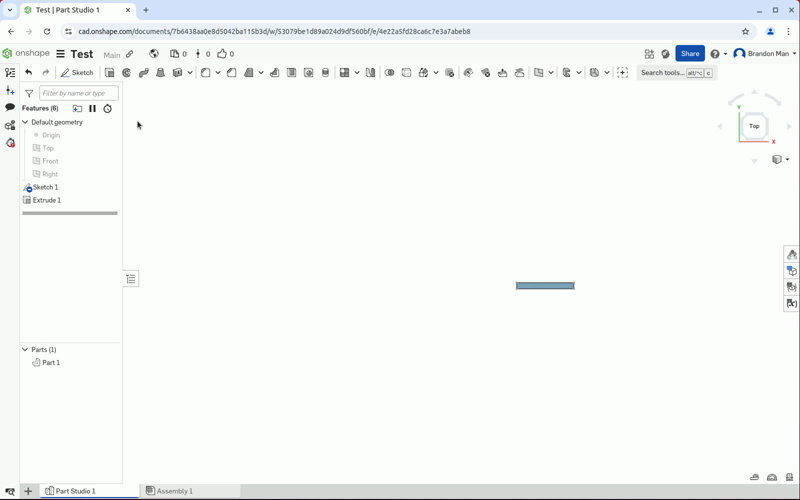
key(shift+h)
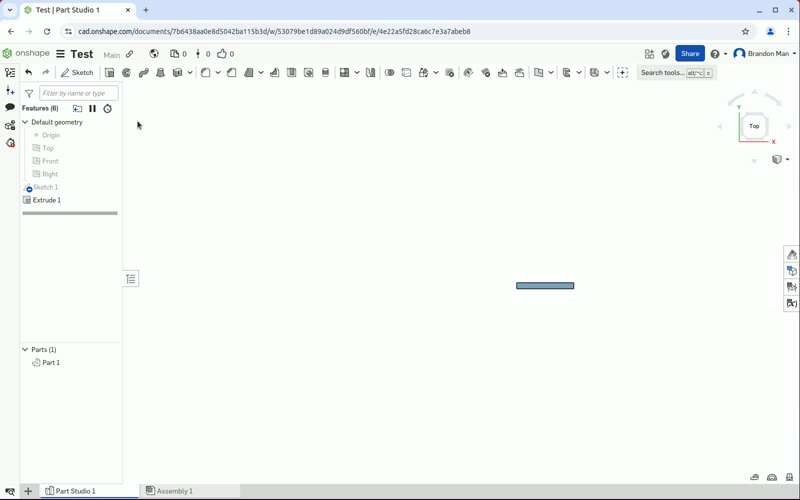
mouse_move(73, 189)
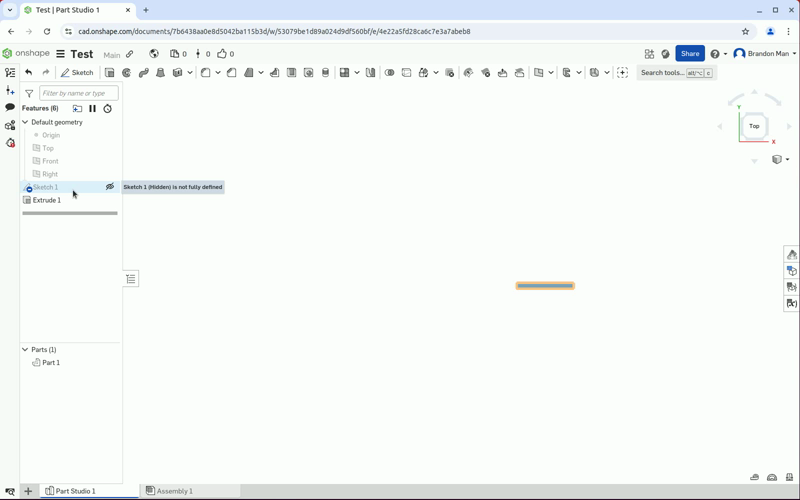
click(73, 189)
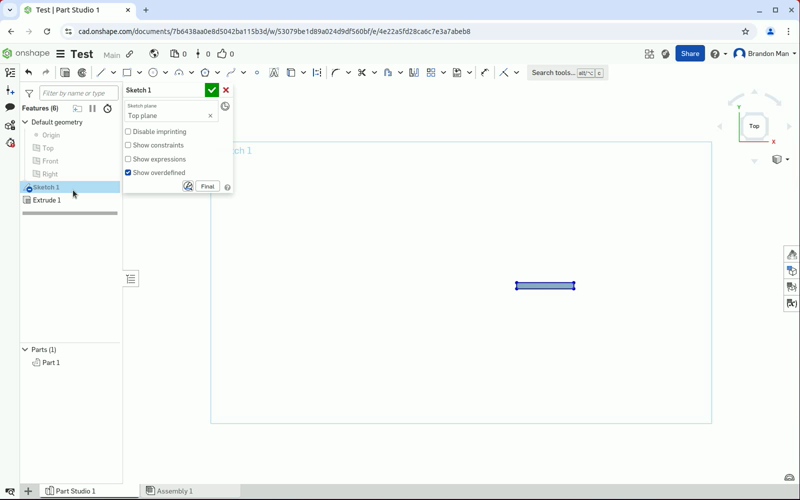
mouse_move(229, 92)
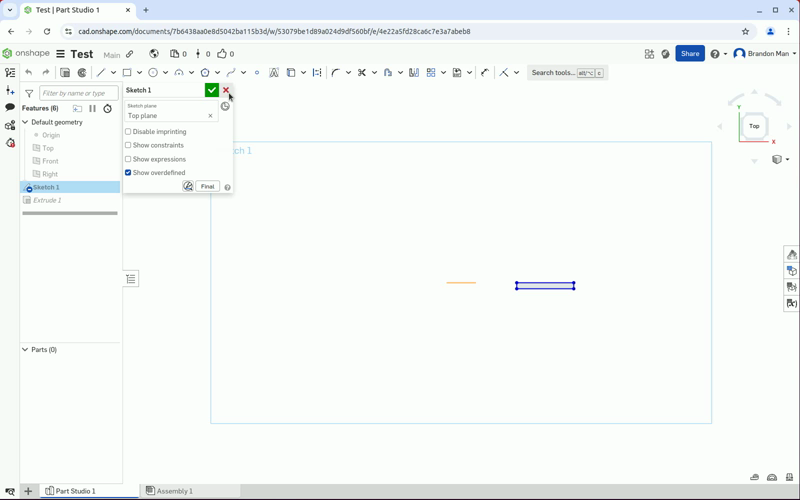
click(229, 92)
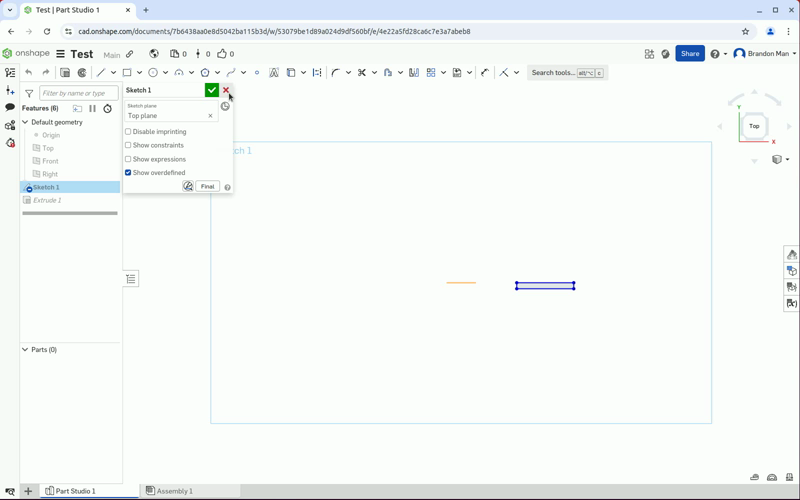
key(shift+s)
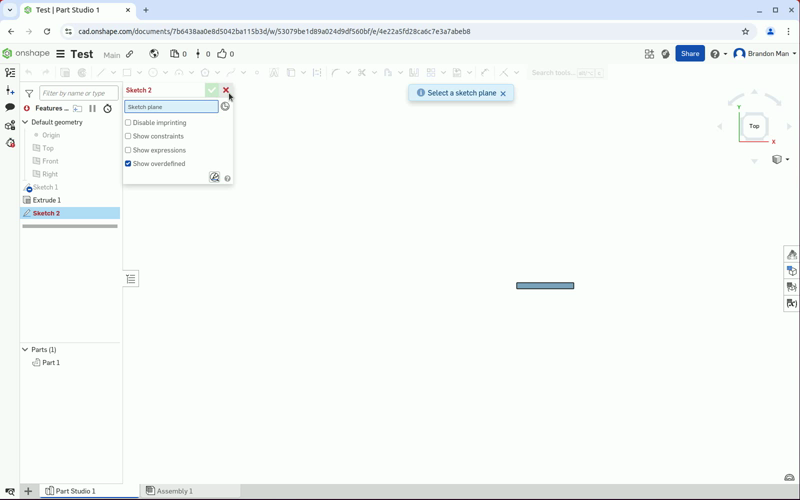
mouse_move(73, 150)
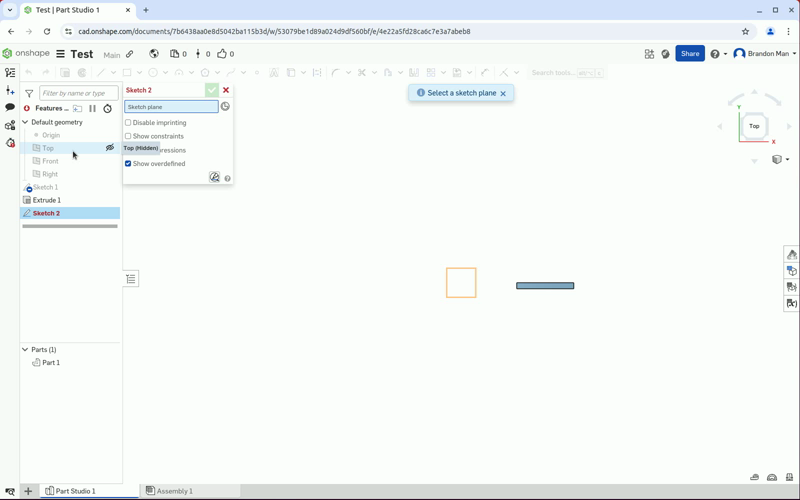
click(73, 150)
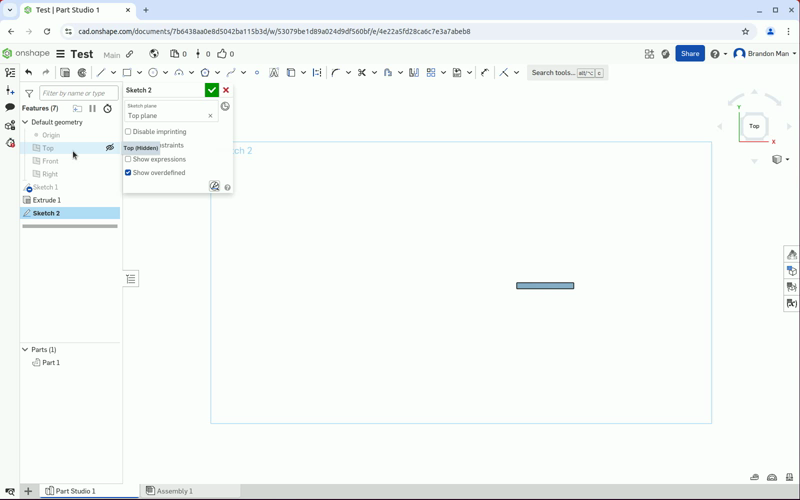
mouse_move(73, 352)
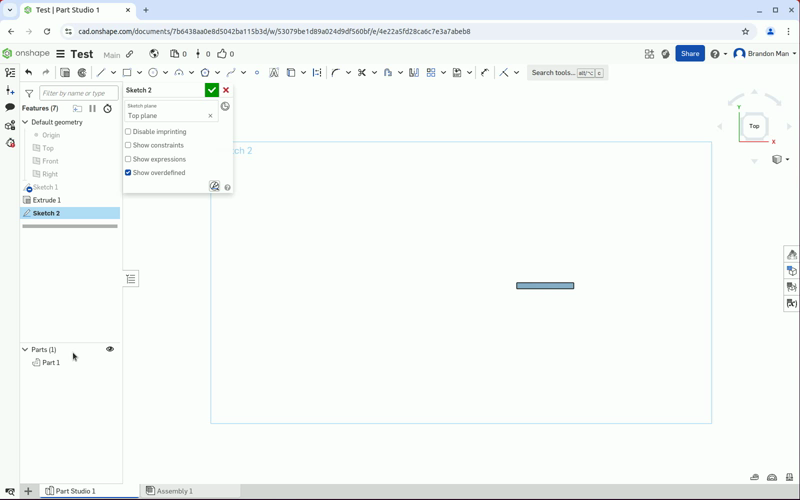
key(y)
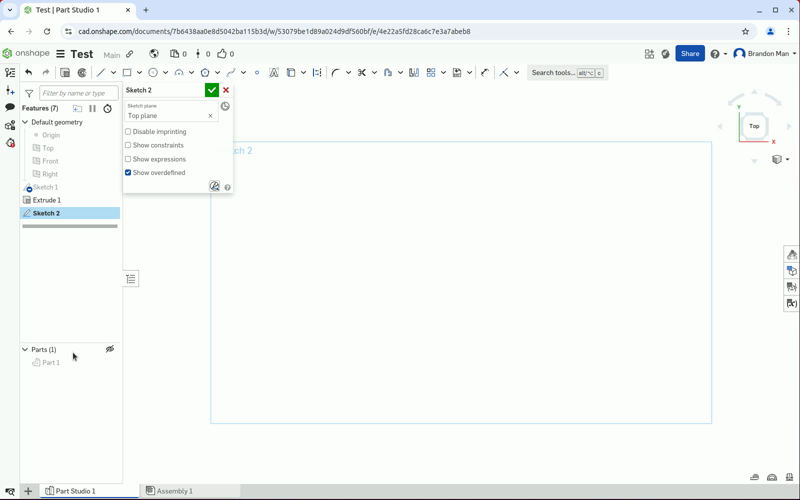
key(l)
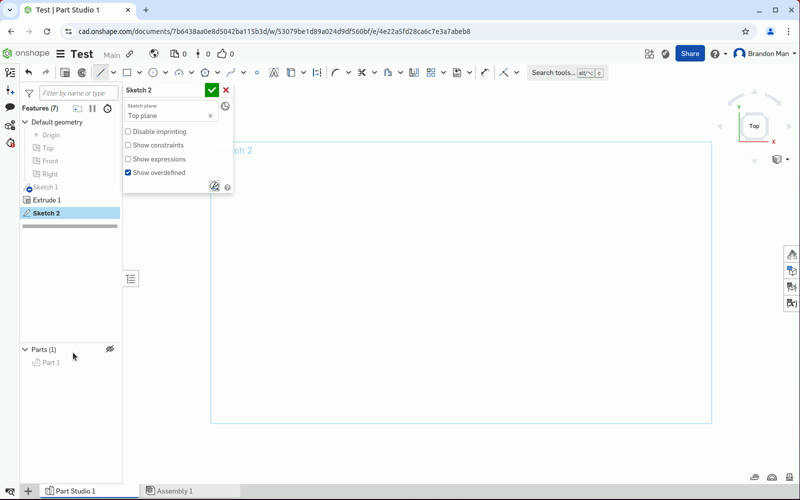
key_down(shift)
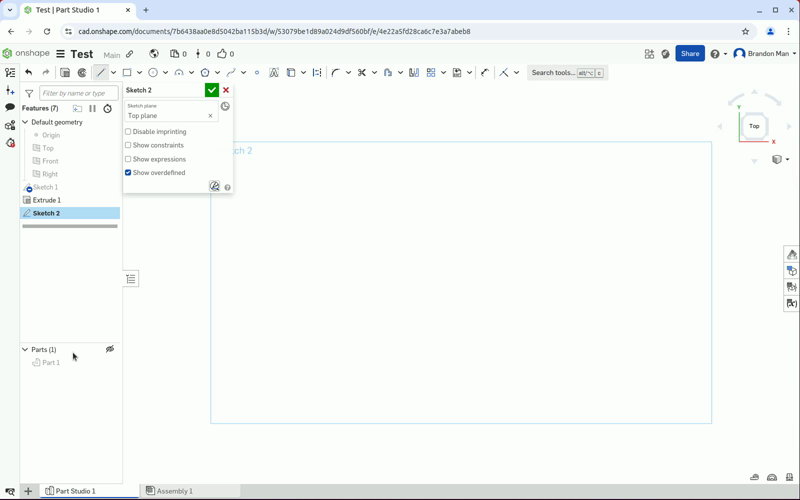
mouse_move(516, 339)
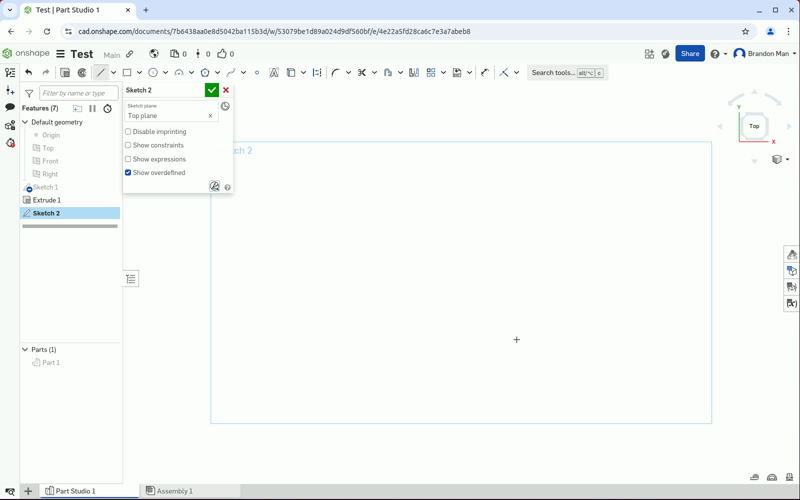
click(516, 339)
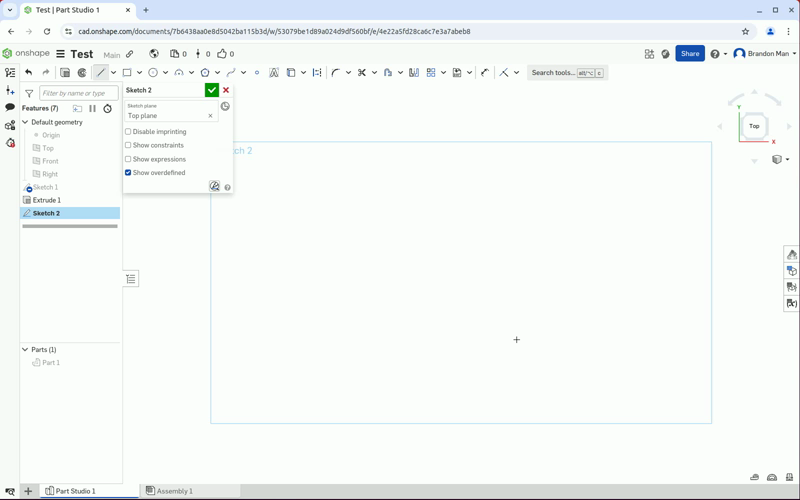
key_up(shift)
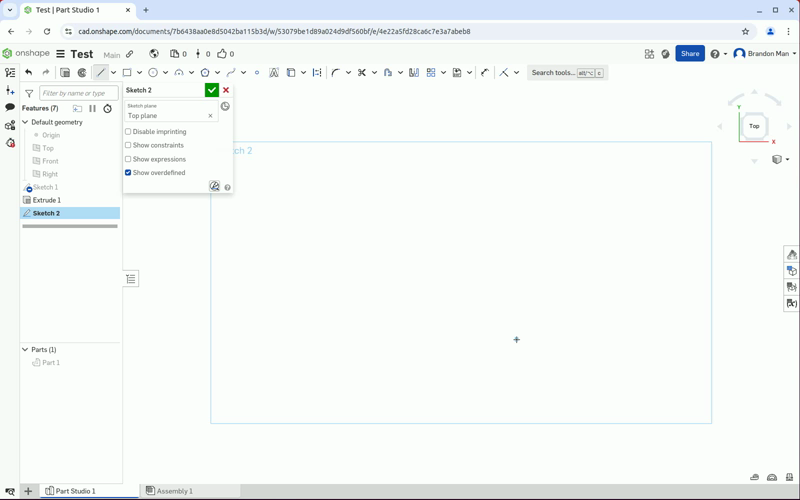
key_down(shift)
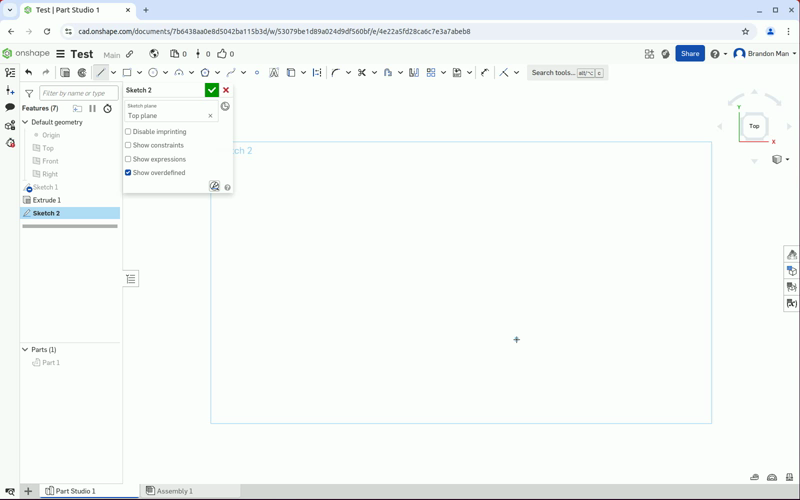
mouse_move(546, 339)
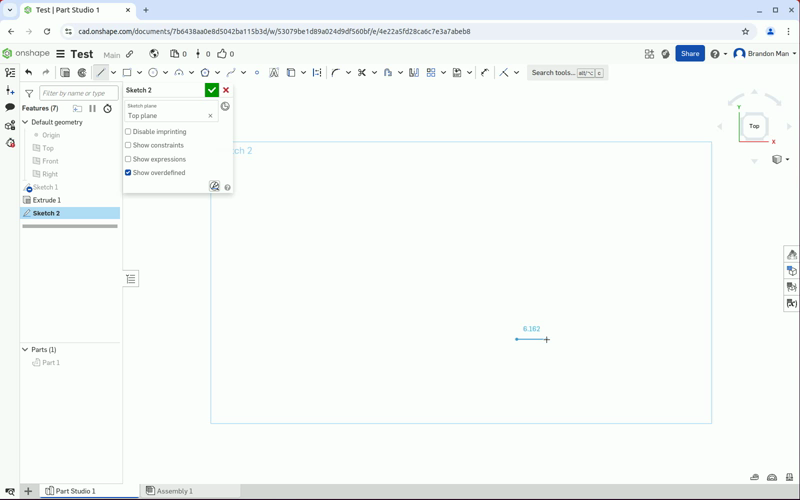
mouse_move(573, 339)
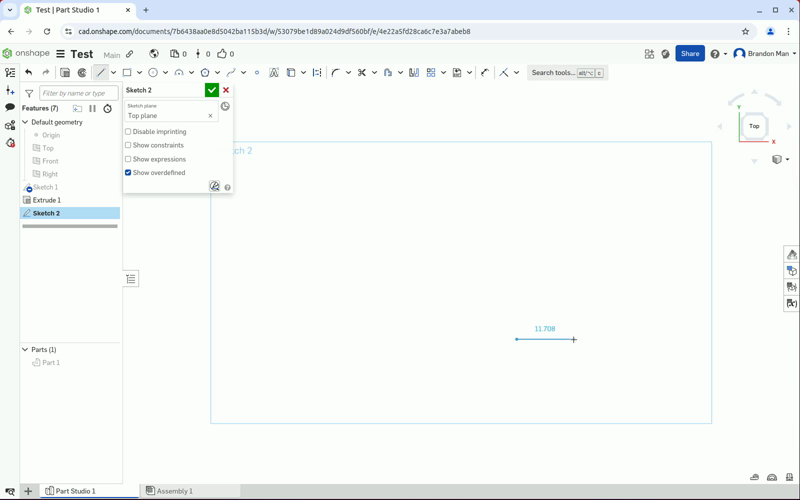
click(573, 339)
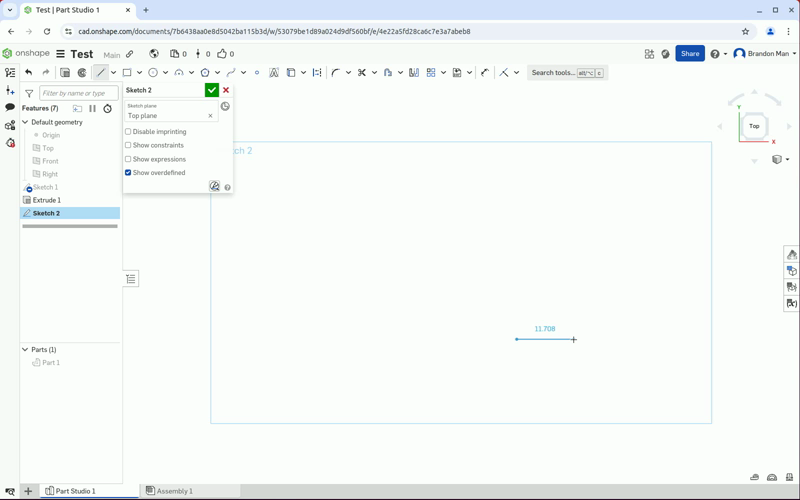
key_up(shift)
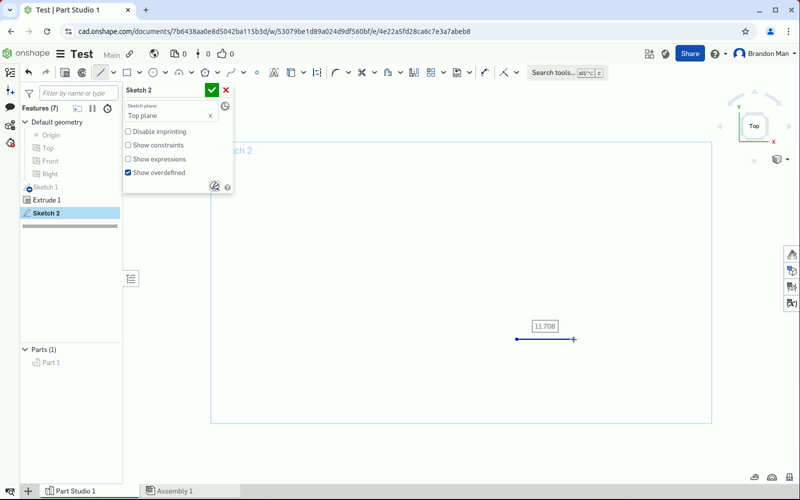
key_down(shift)
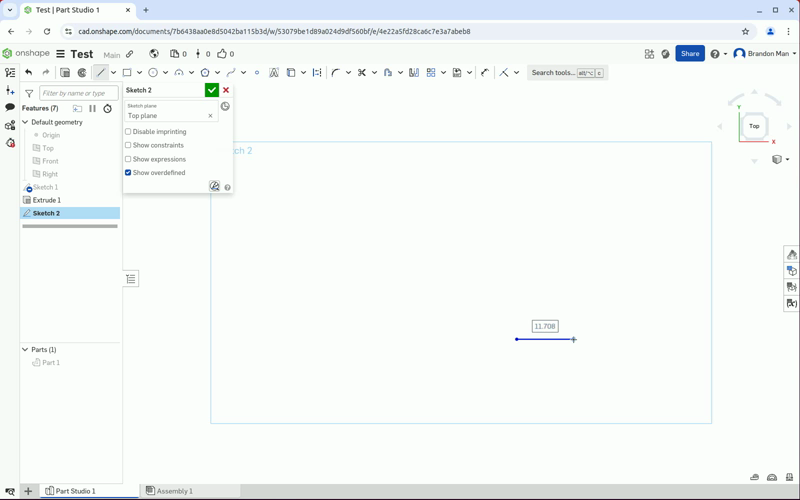
mouse_move(589, 339)
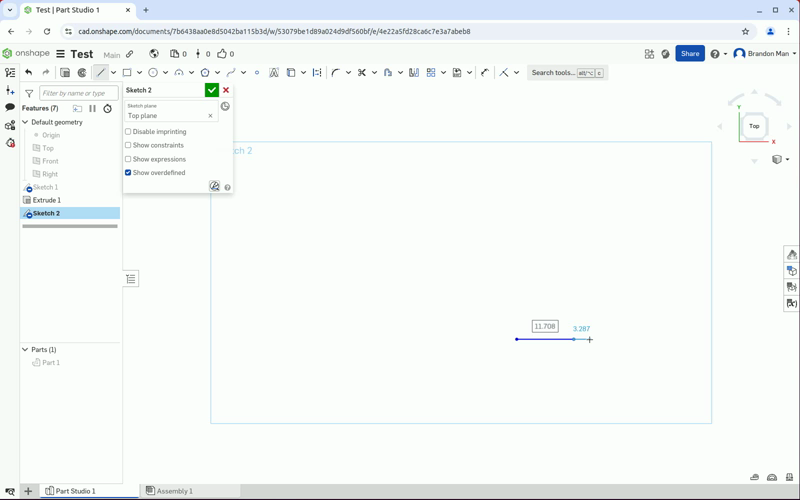
mouse_move(573, 333)
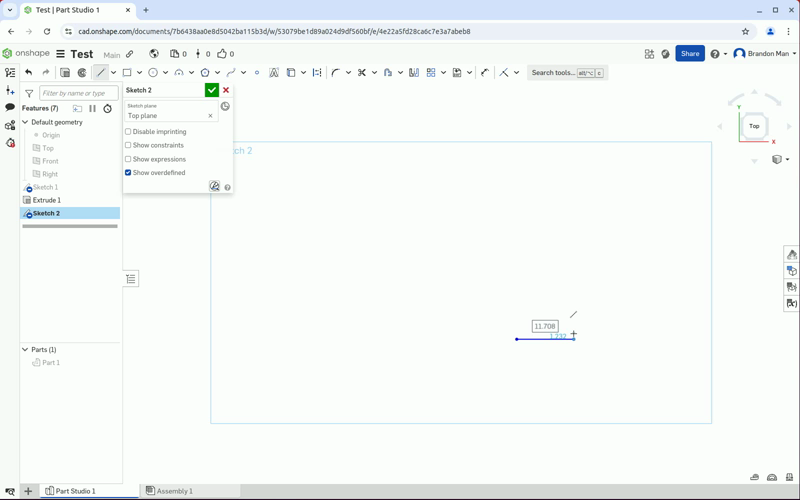
scroll(6)
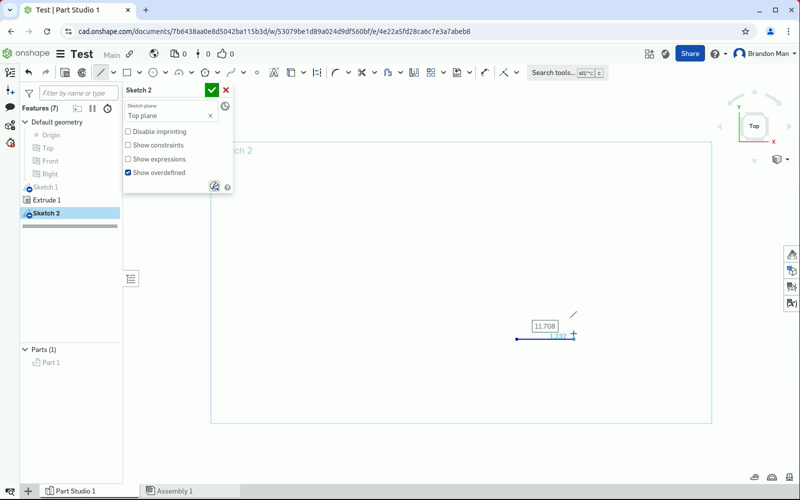
scroll(6)
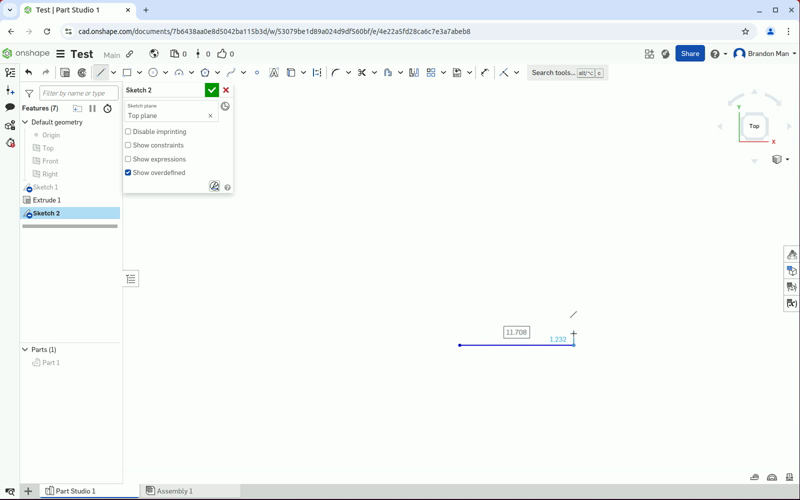
scroll(6)
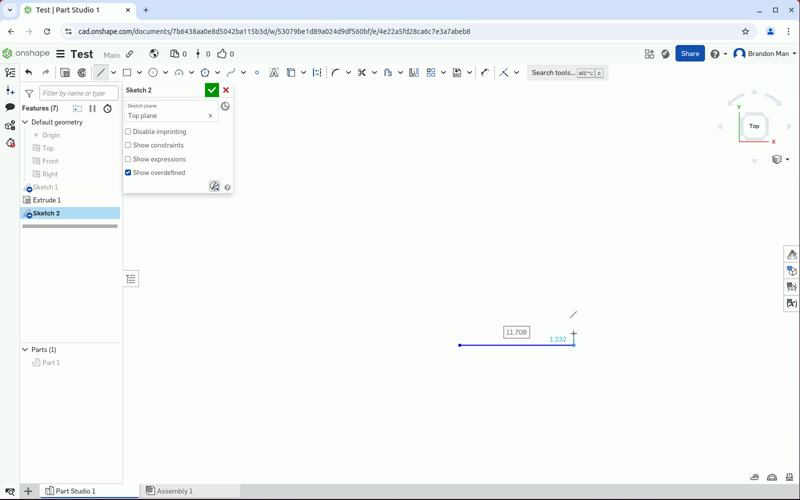
scroll(6)
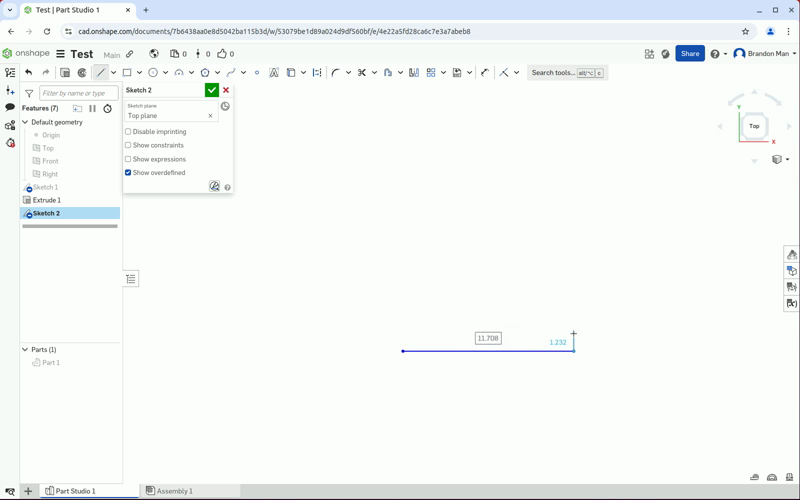
scroll(6)
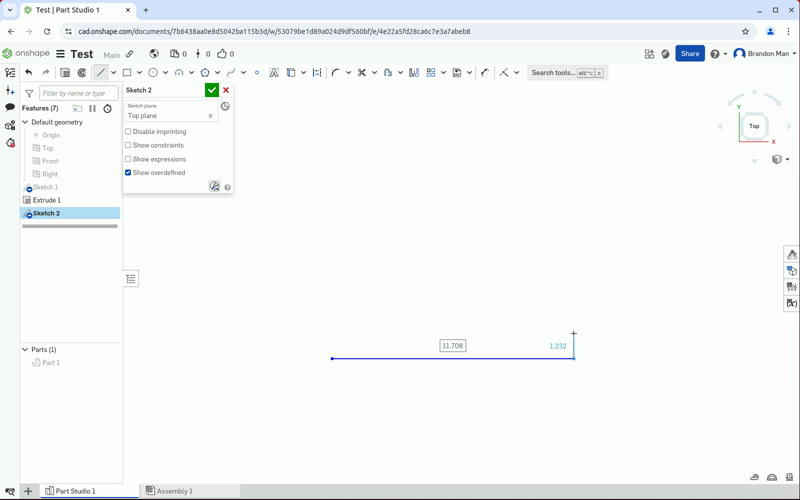
scroll(6)
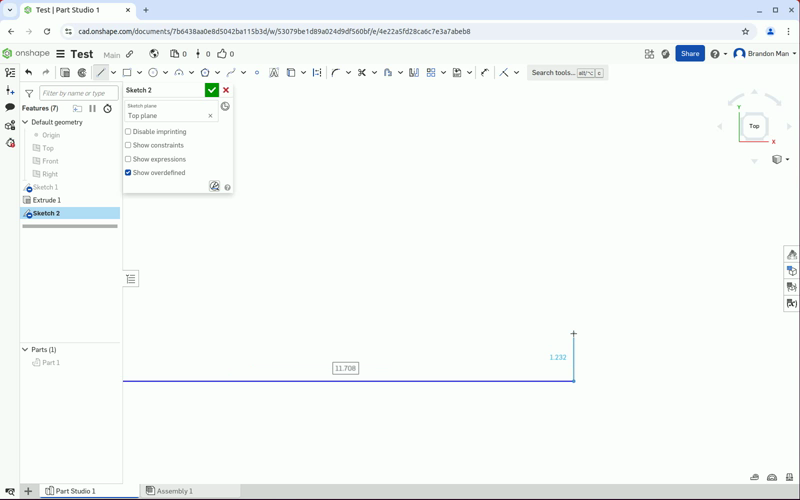
scroll(6)
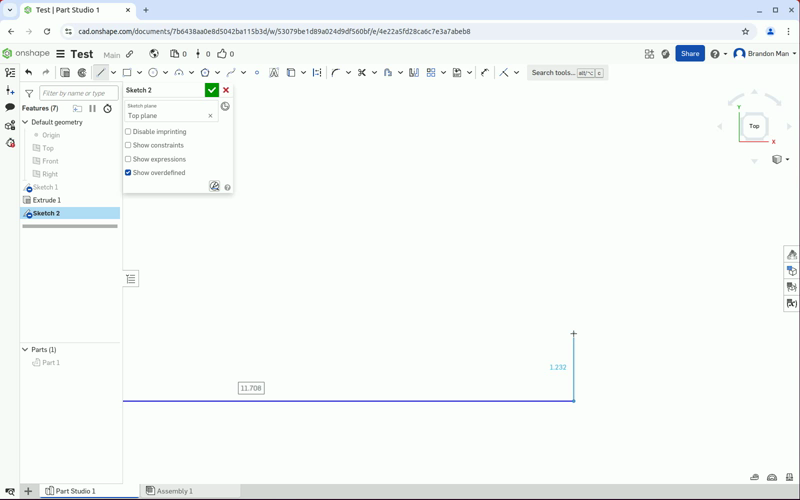
click(573, 333)
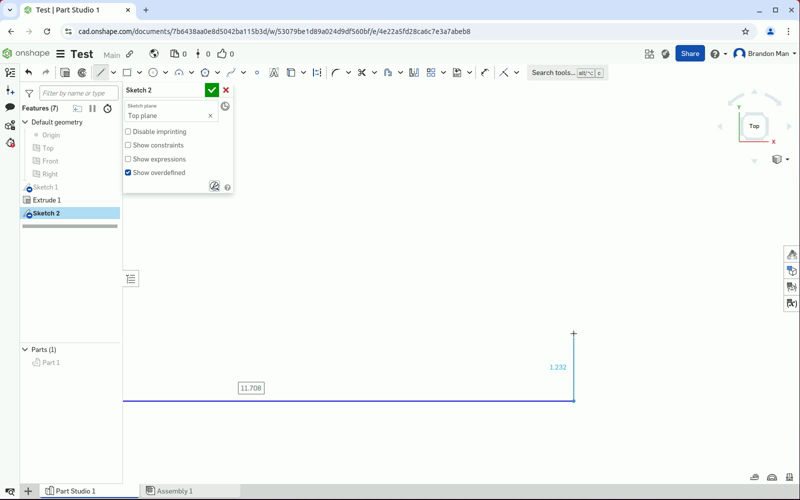
scroll(-6)
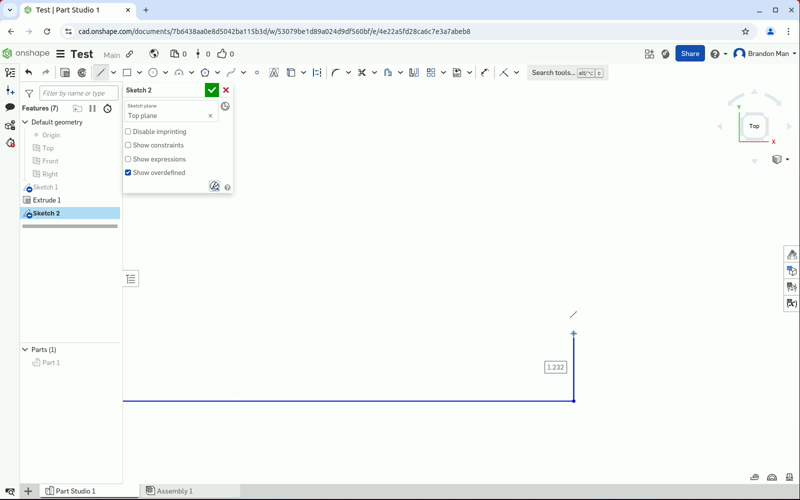
scroll(-6)
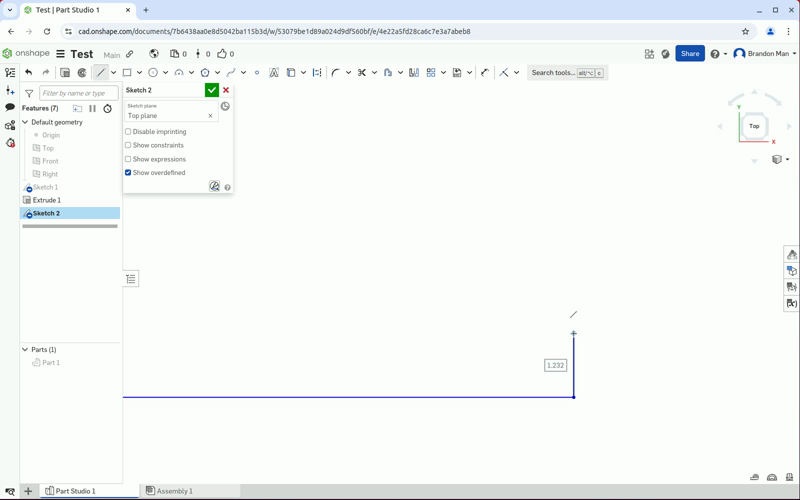
scroll(-6)
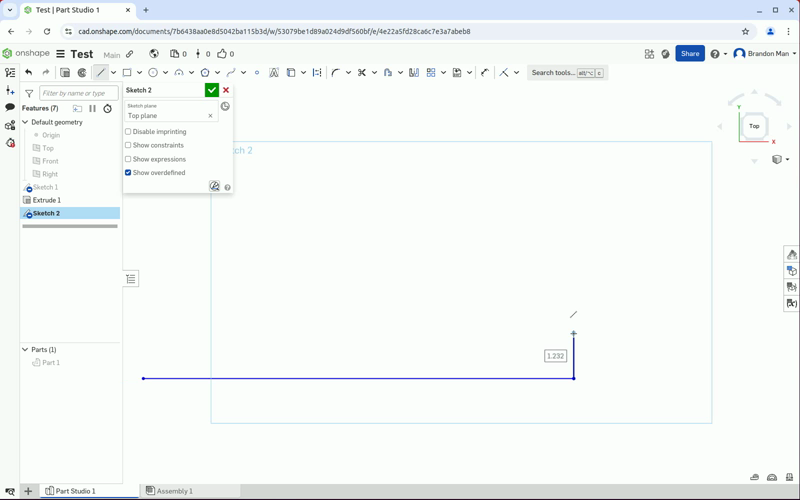
scroll(-6)
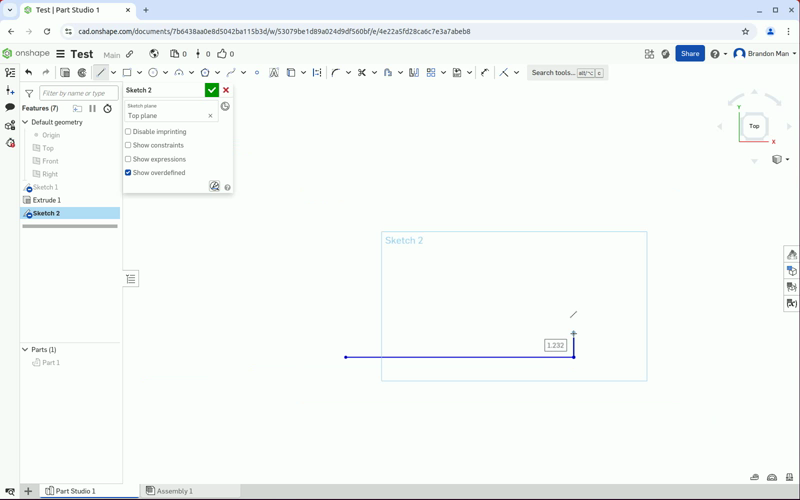
scroll(-6)
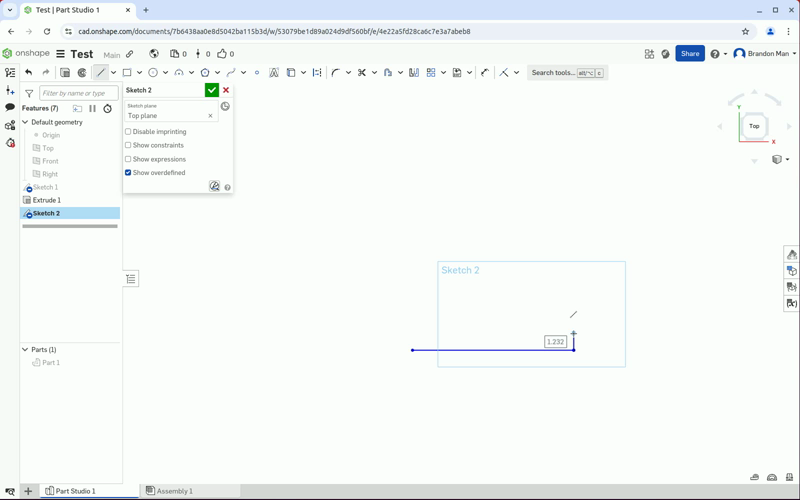
scroll(-6)
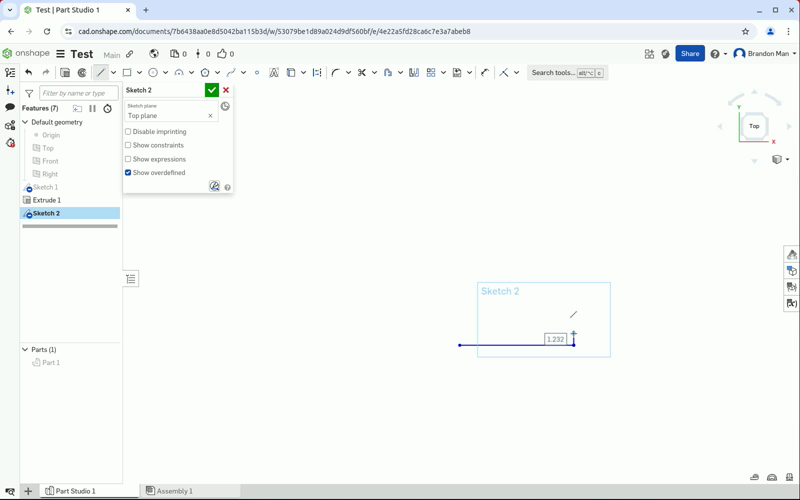
scroll(-6)
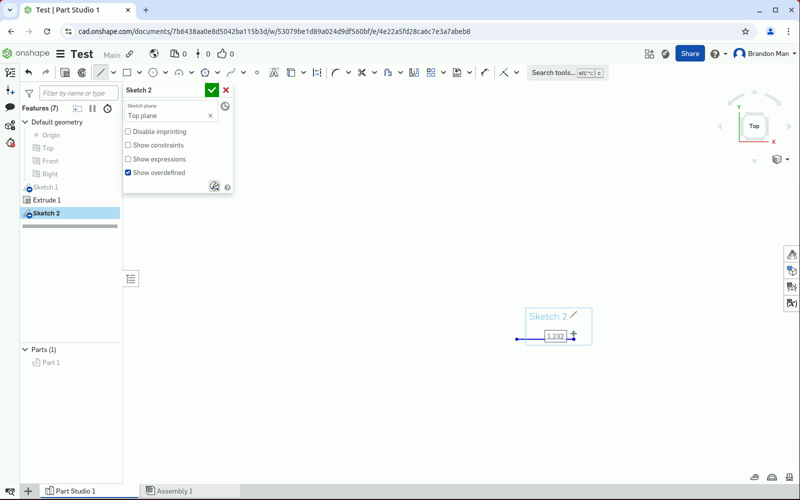
key_up(shift)
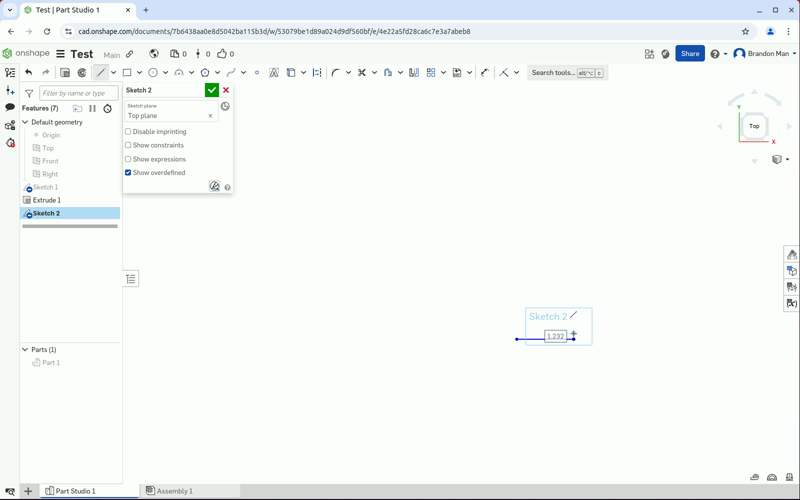
key_down(shift)
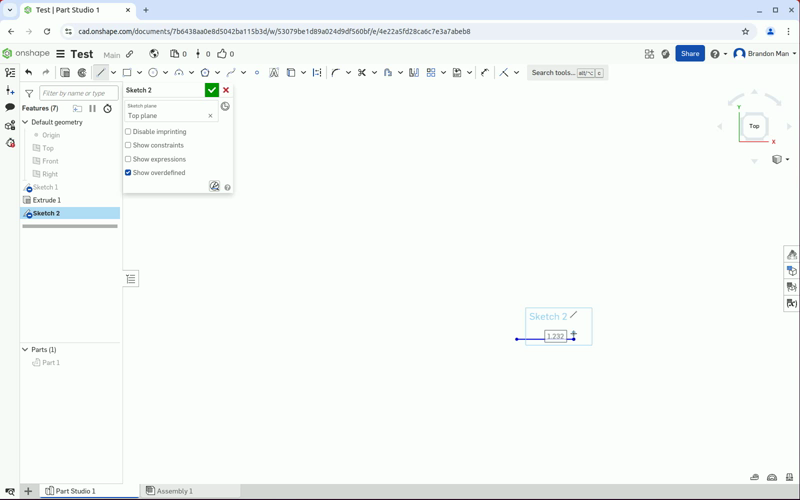
mouse_move(589, 333)
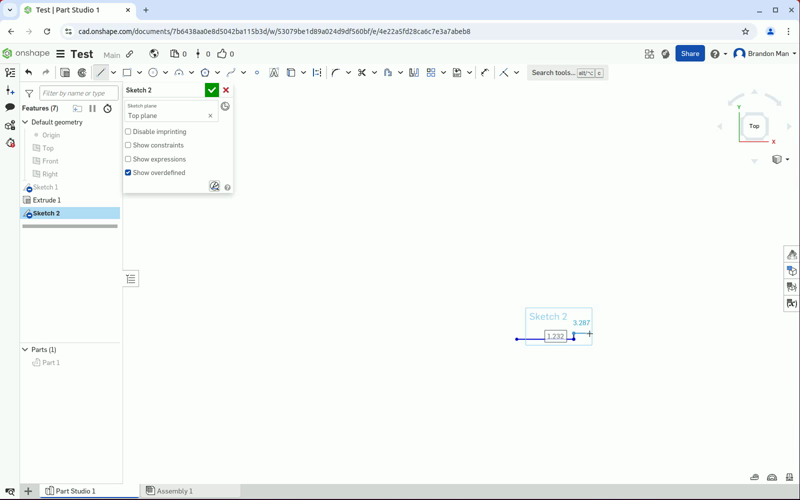
mouse_move(516, 333)
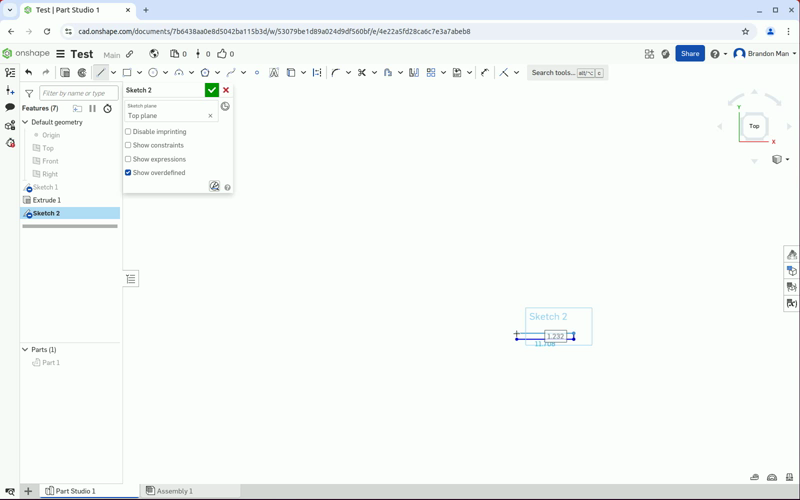
click(516, 333)
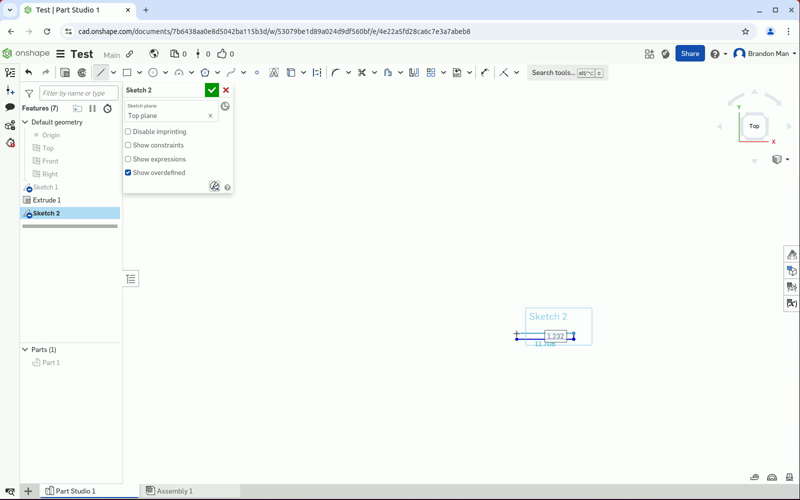
key_up(shift)
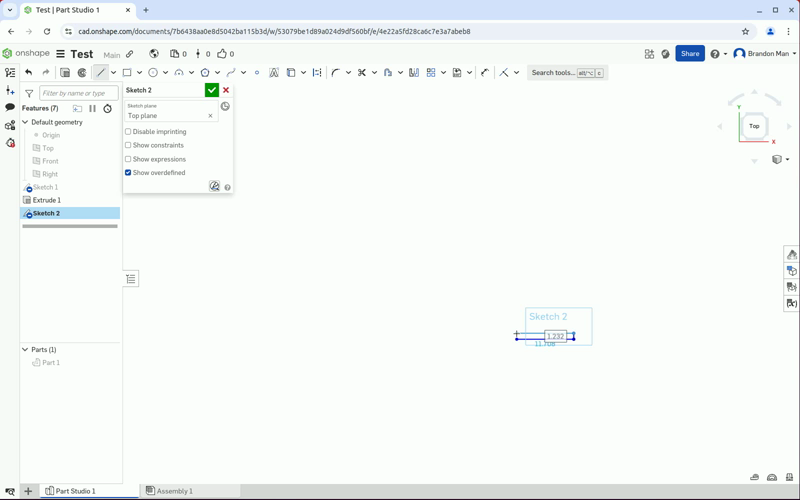
mouse_move(546, 333)
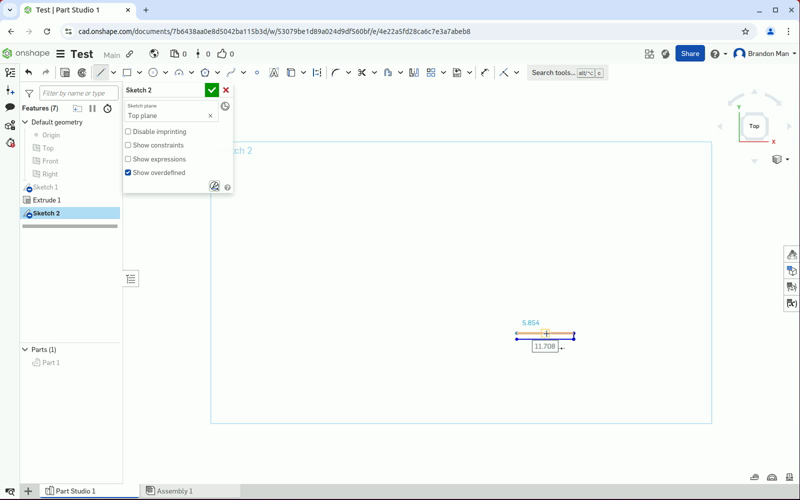
key_down(shift)
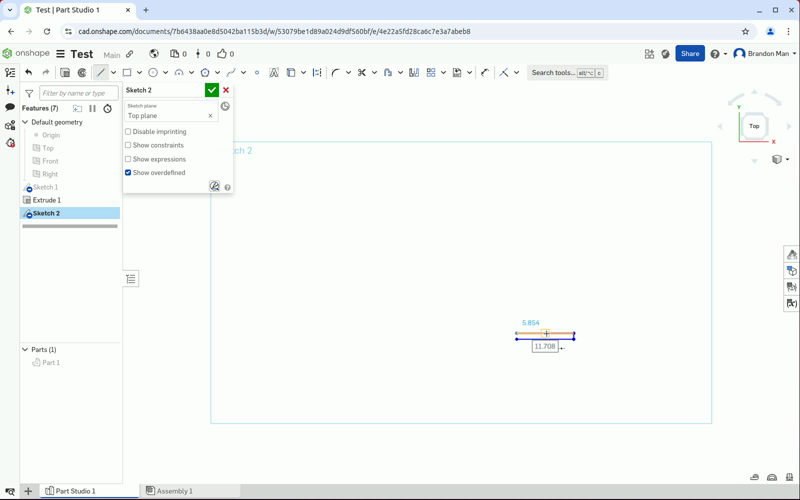
mouse_move(516, 339)
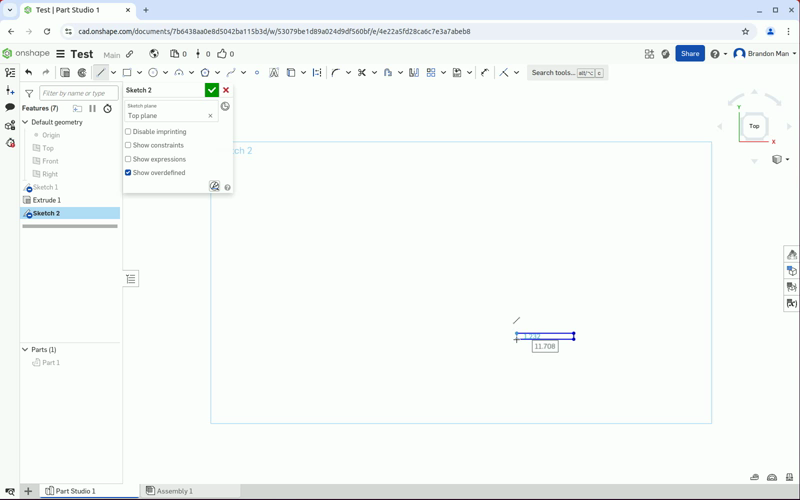
scroll(6)
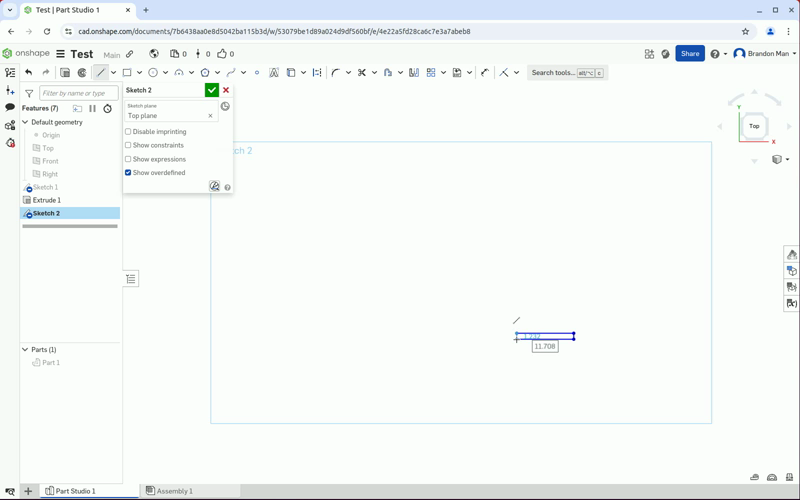
scroll(6)
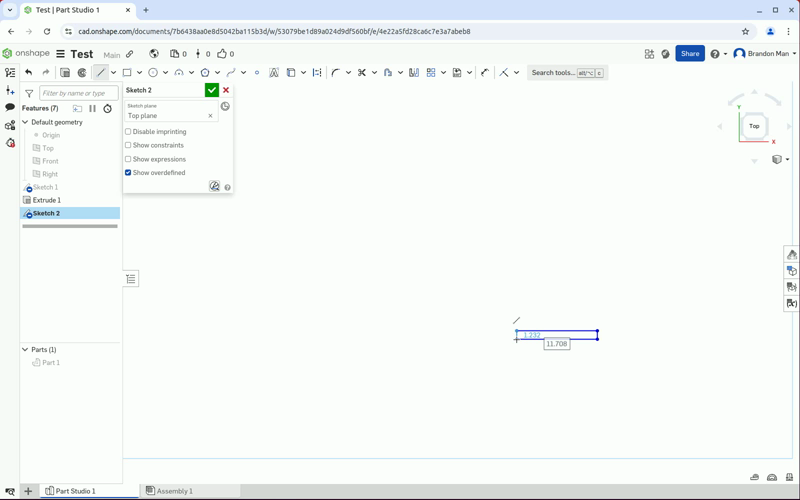
scroll(6)
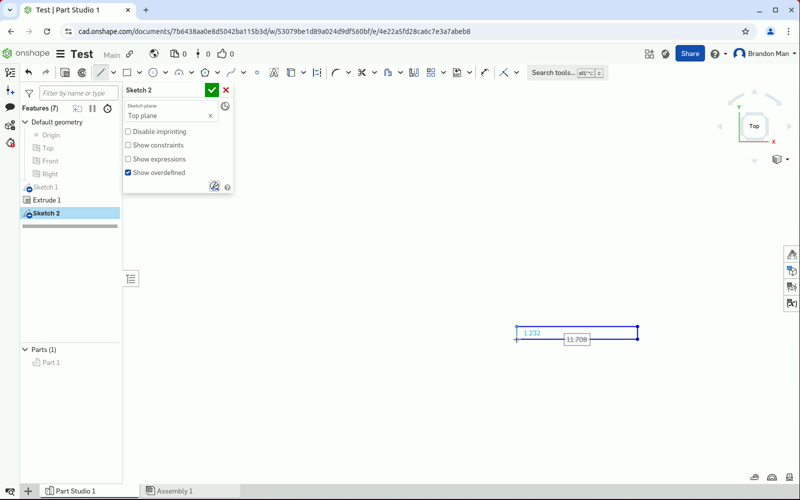
scroll(6)
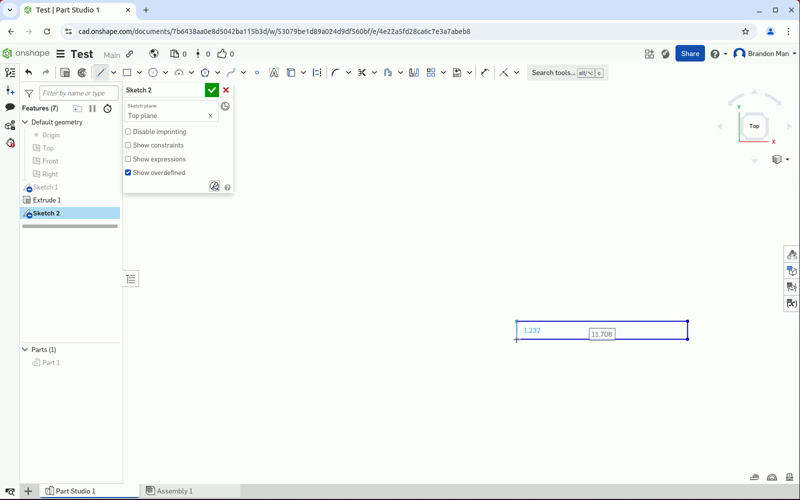
scroll(6)
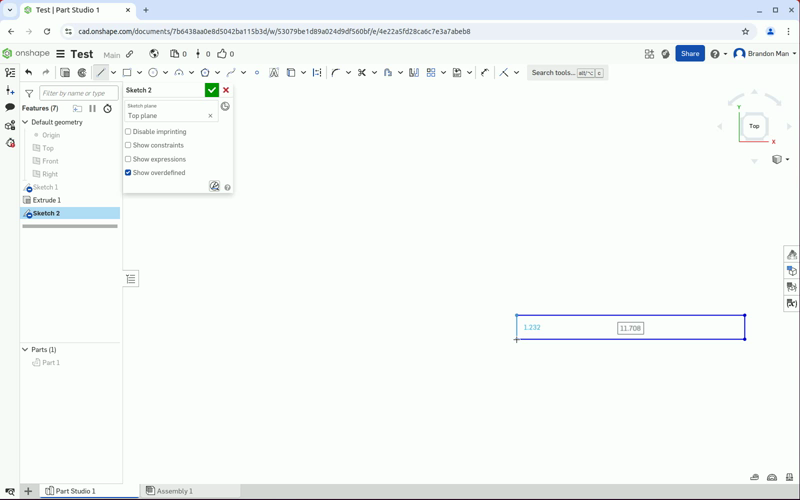
scroll(6)
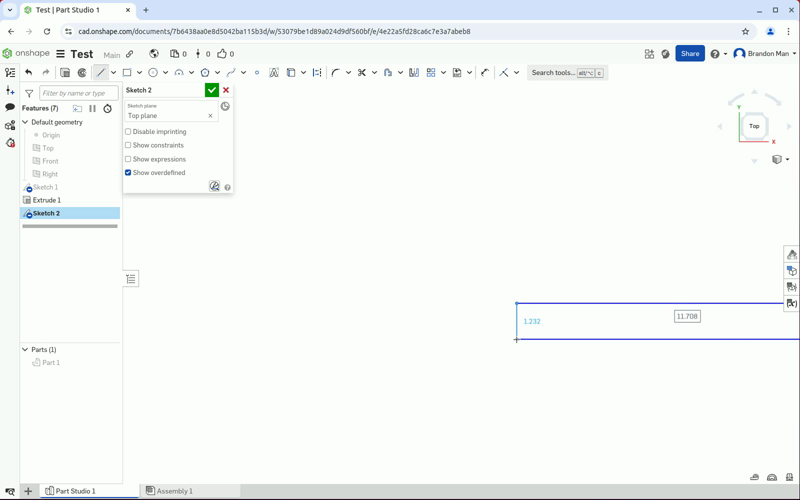
scroll(6)
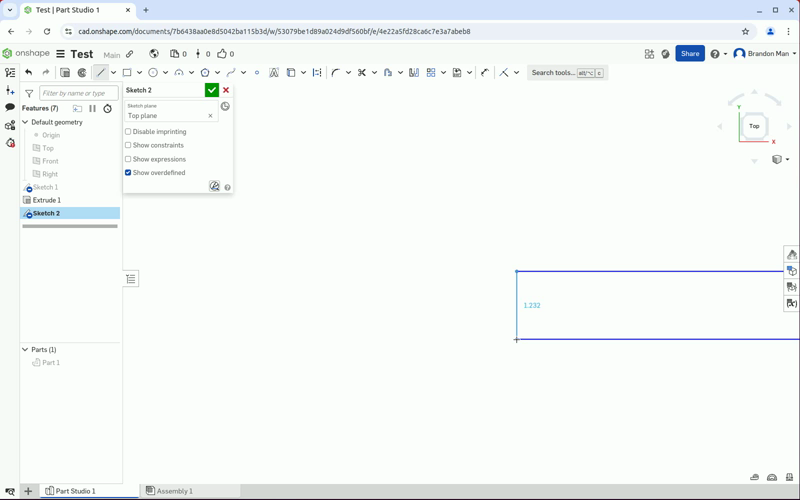
key_up(shift)
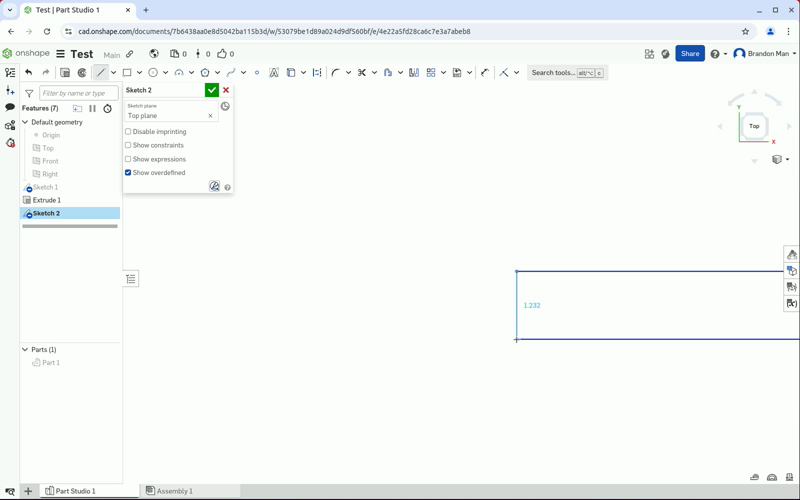
click(516, 339)
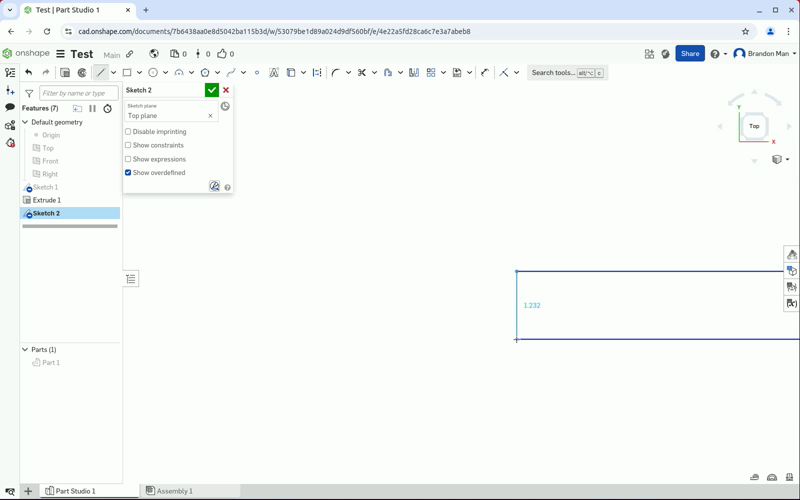
scroll(-6)
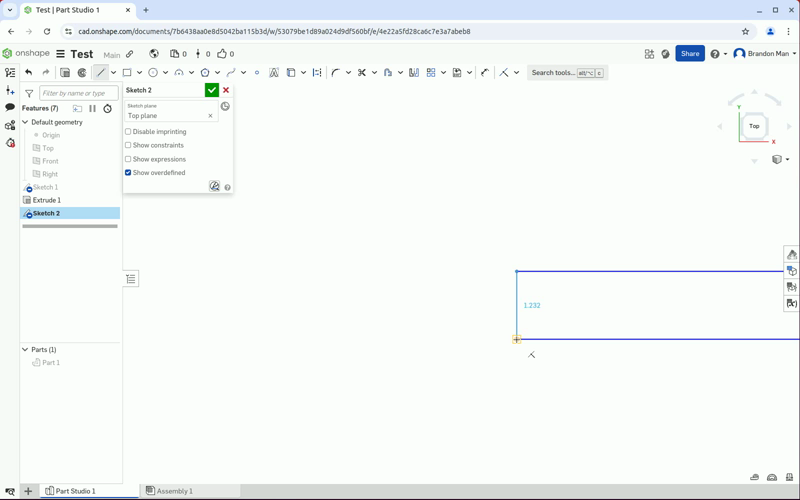
scroll(-6)
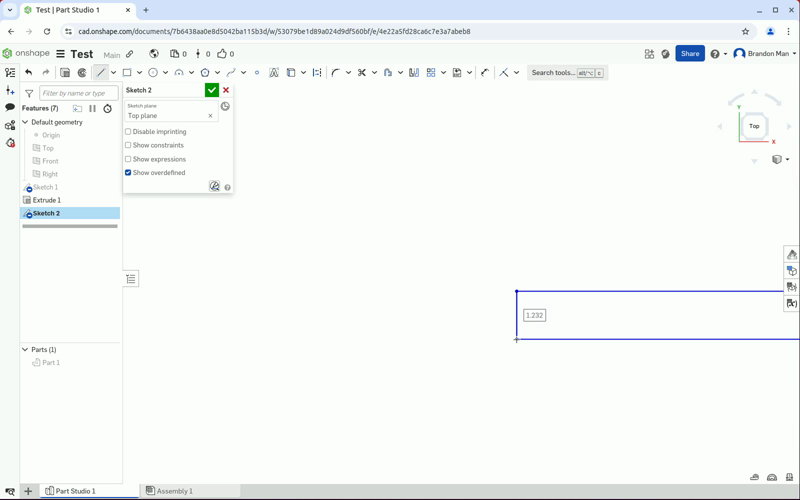
scroll(-6)
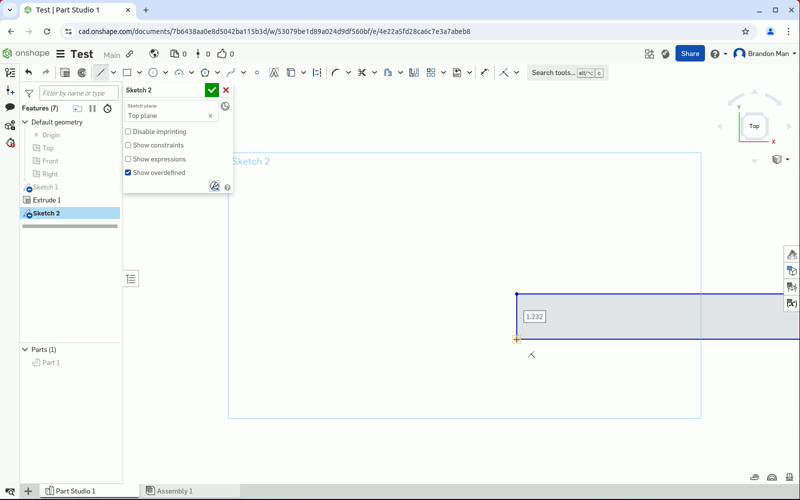
scroll(-6)
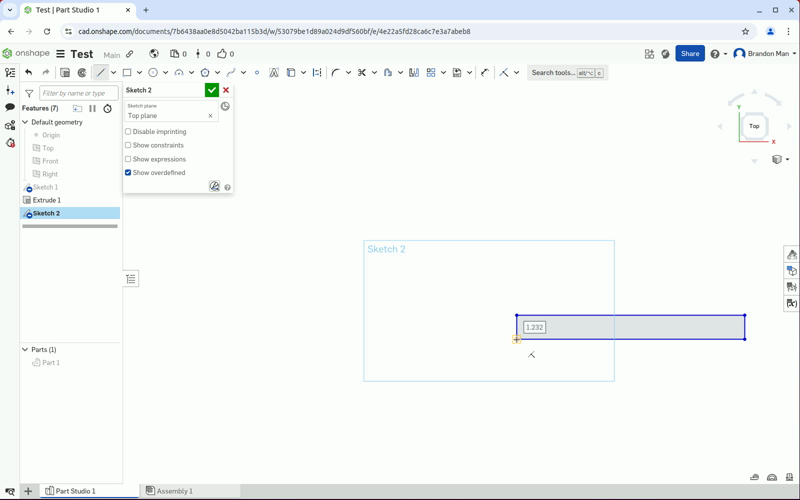
scroll(-6)
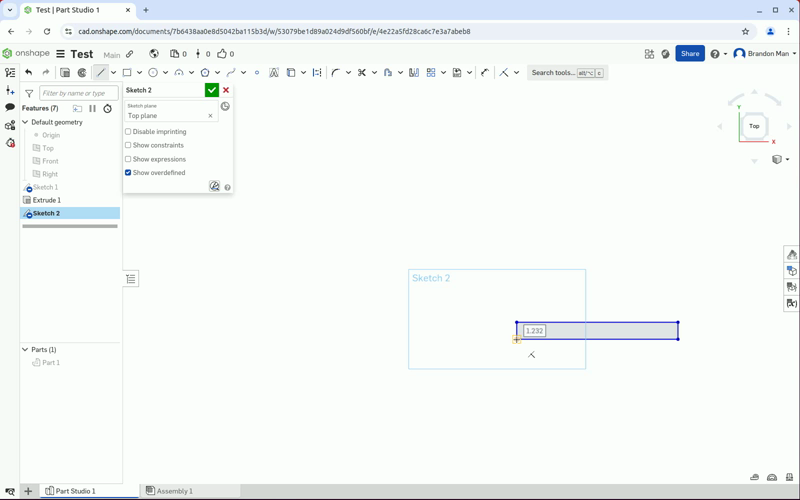
scroll(-6)
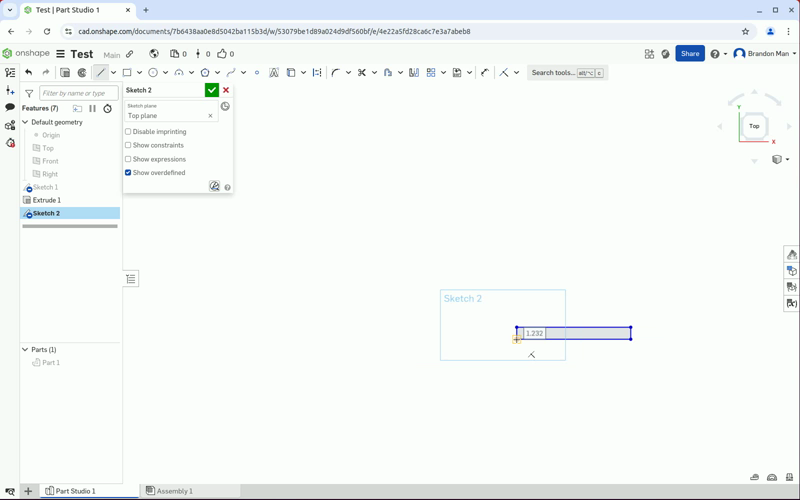
scroll(-6)
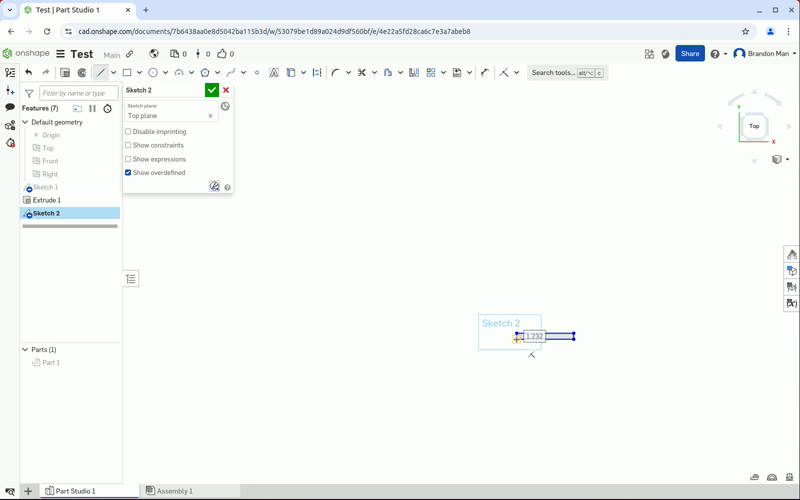
key(esc)
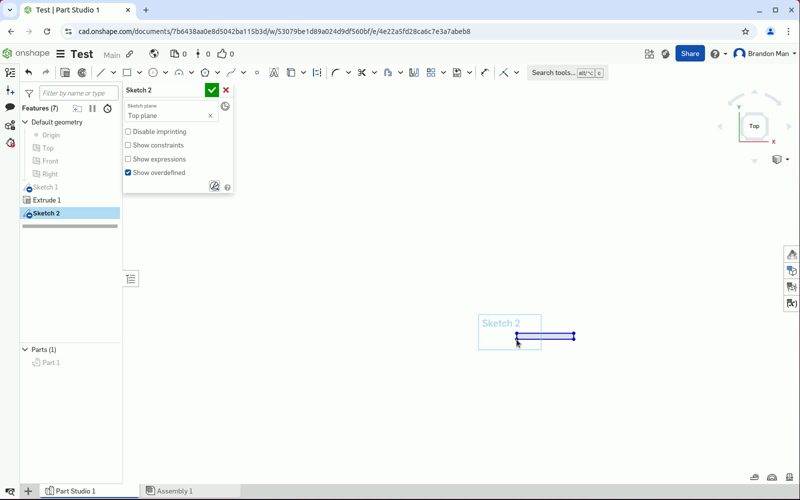
mouse_move(558, 334)
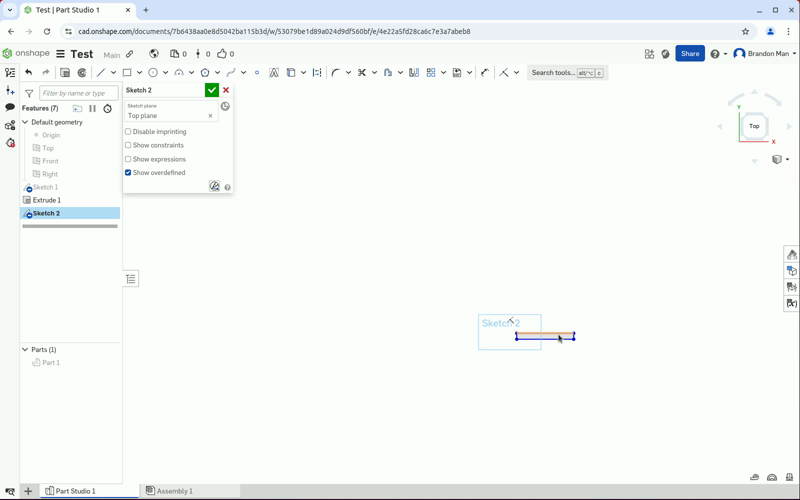
scroll(6)
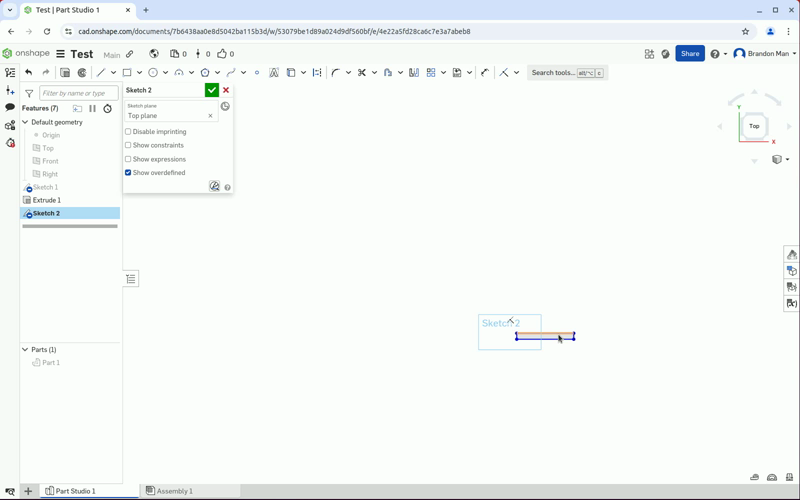
scroll(6)
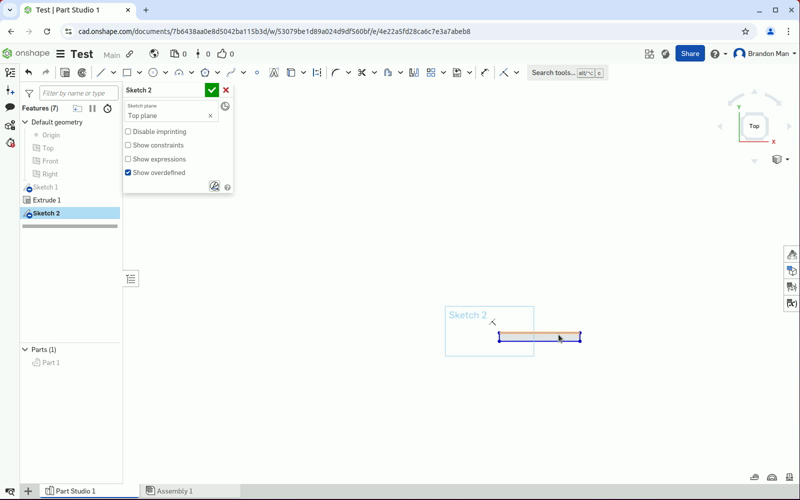
scroll(6)
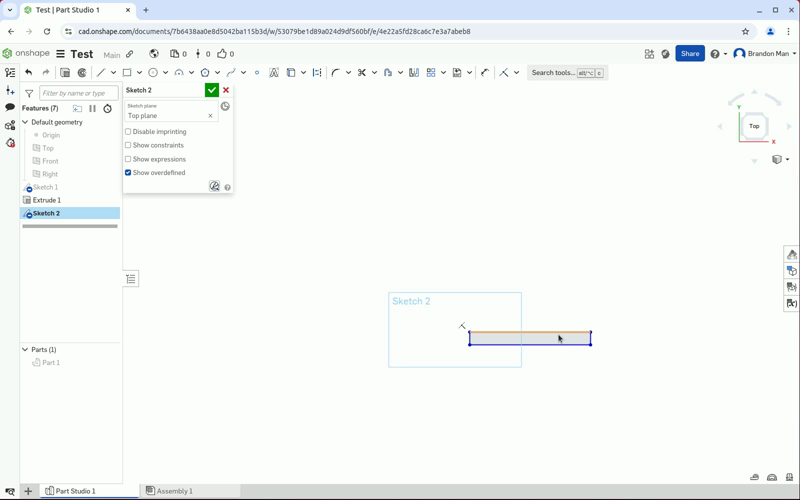
scroll(6)
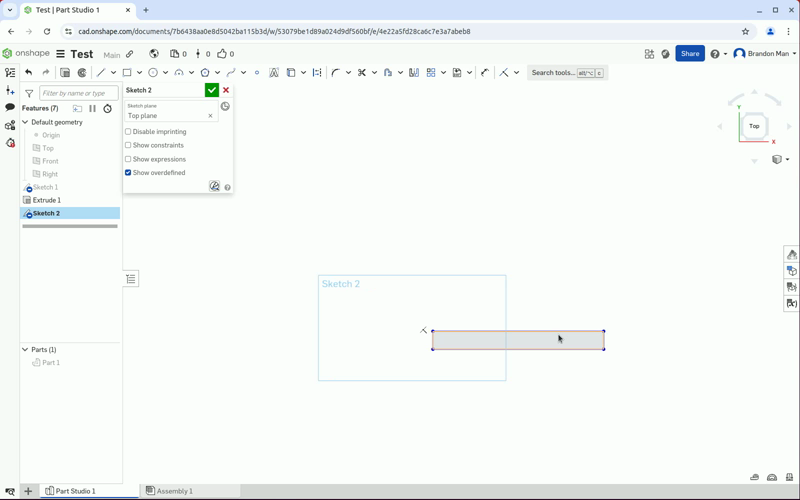
scroll(6)
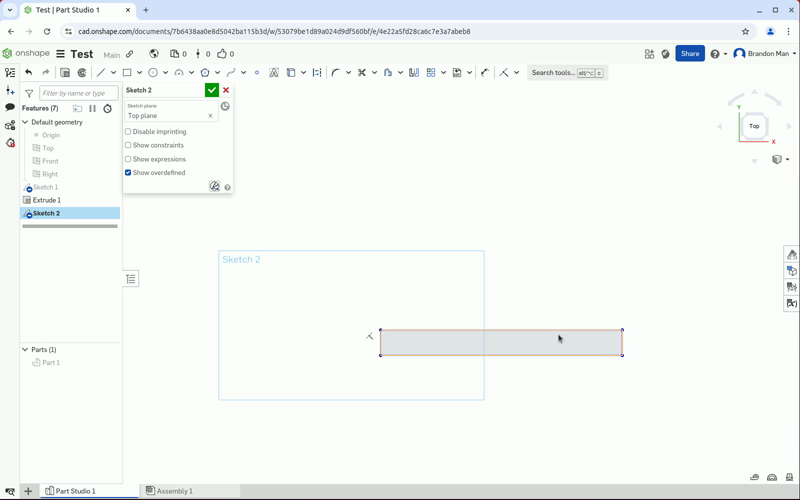
scroll(6)
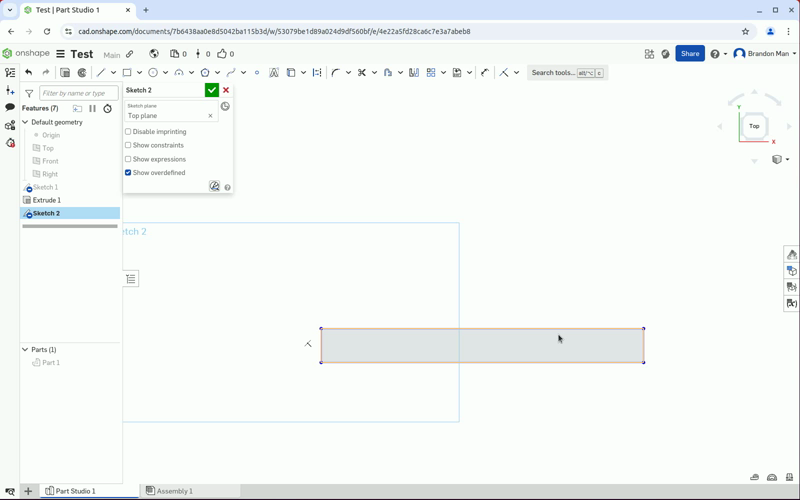
scroll(6)
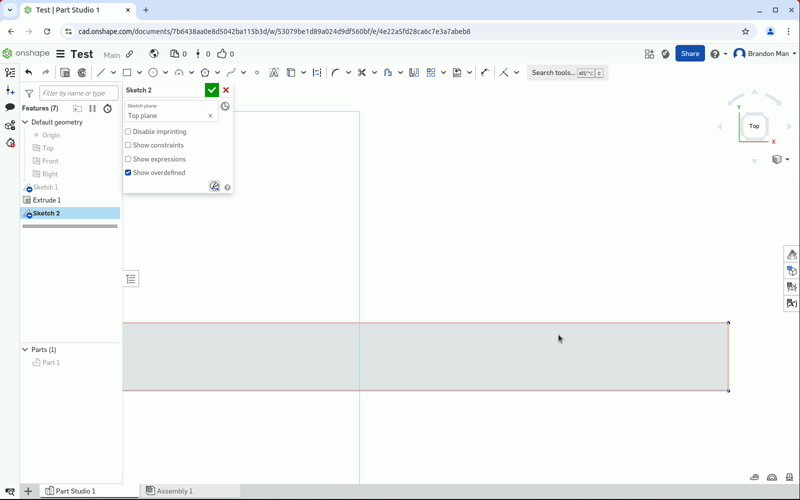
click(558, 334)
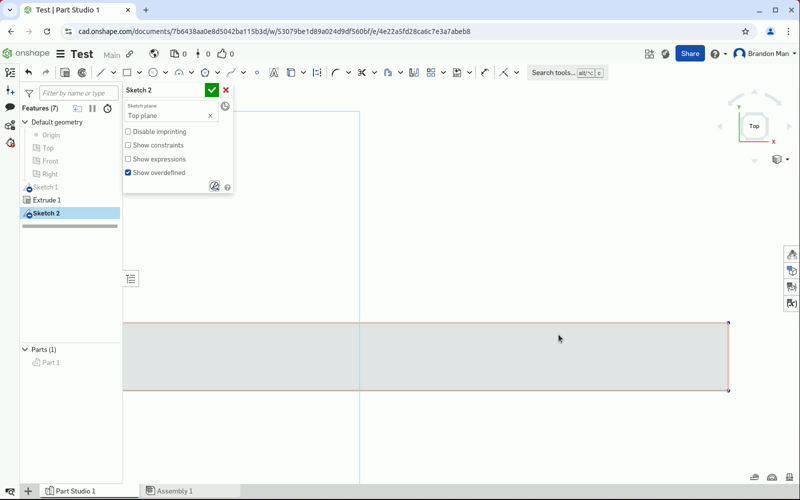
scroll(-6)
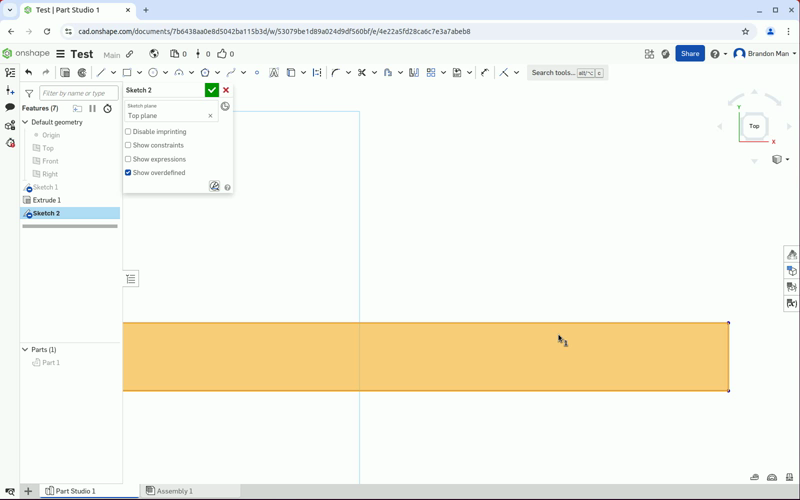
scroll(-6)
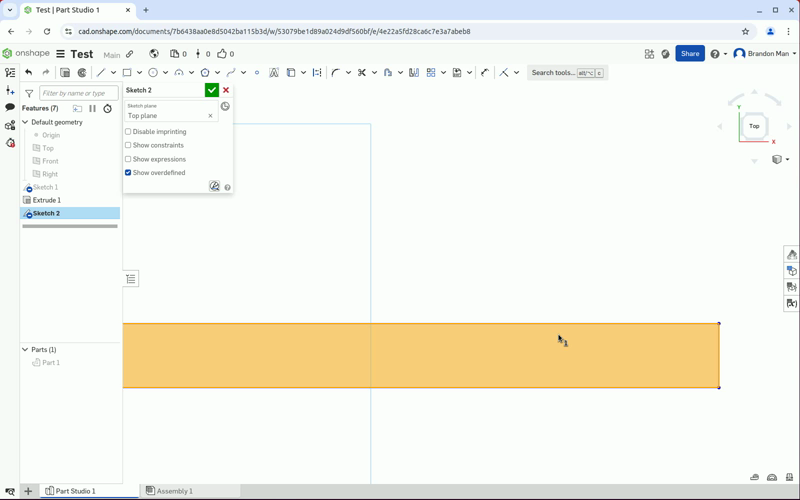
scroll(-6)
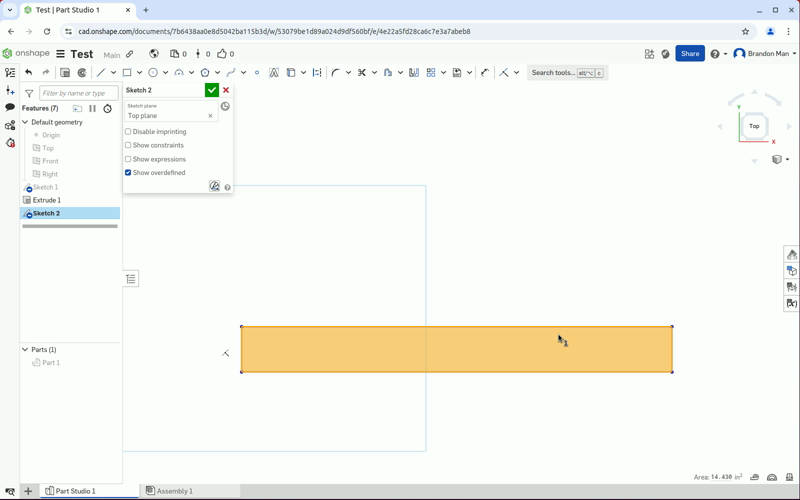
scroll(-6)
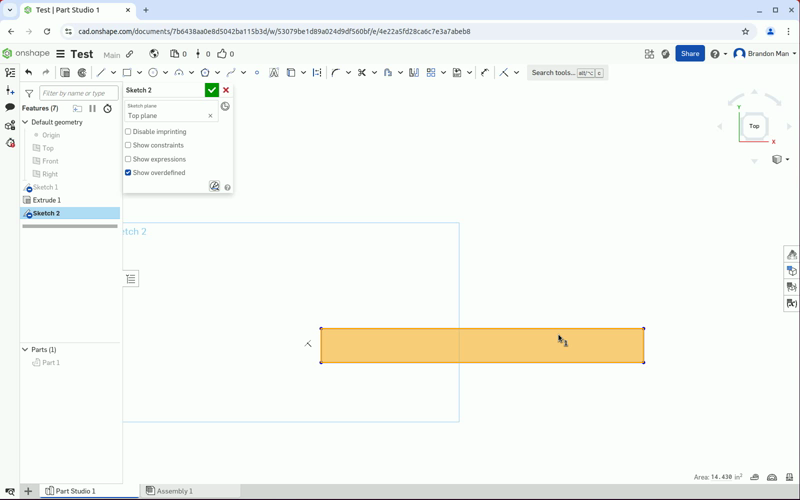
scroll(-6)
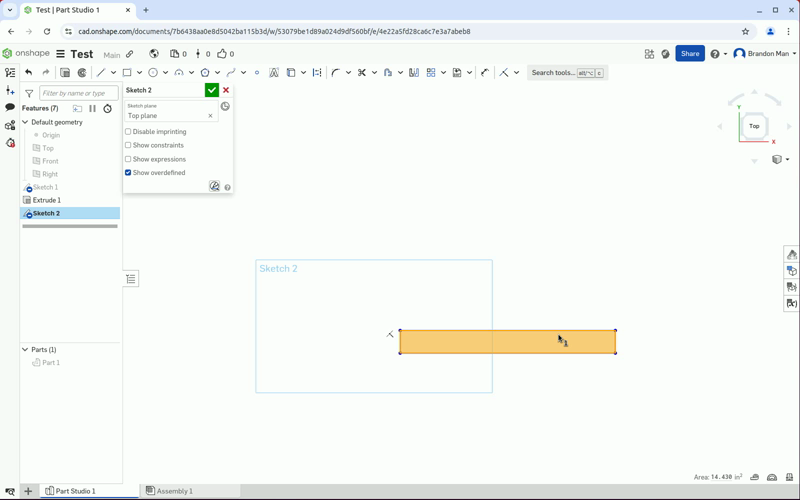
scroll(-6)
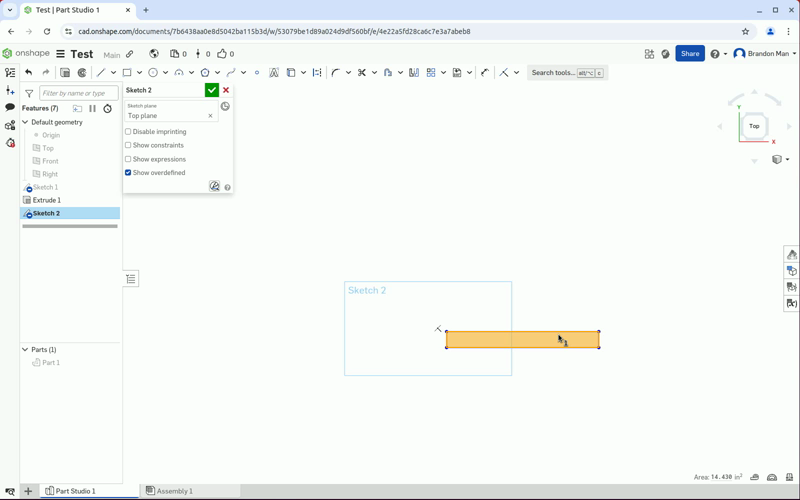
scroll(-6)
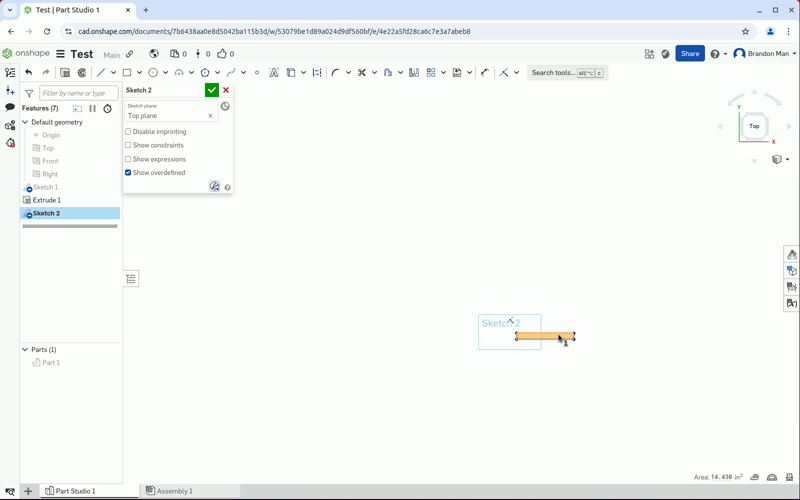
mouse_move(73, 352)
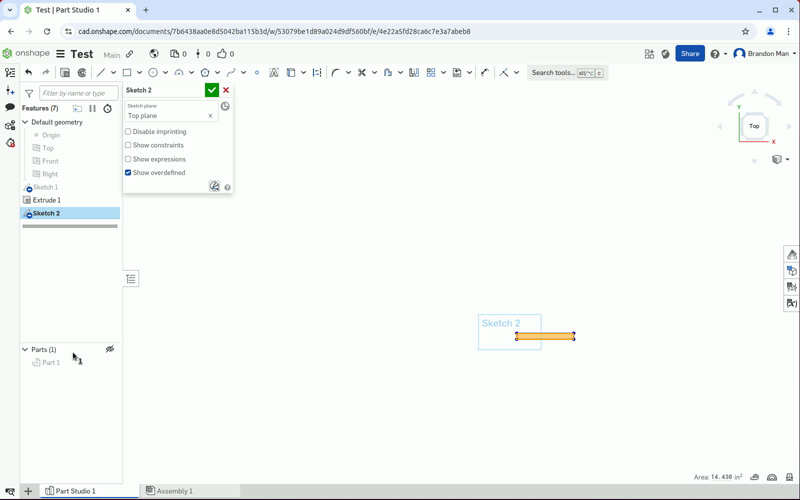
key(shift+y)
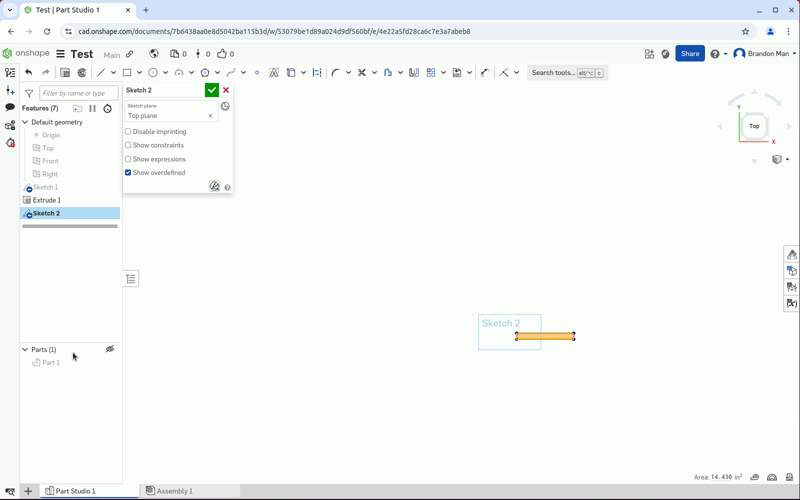
key(shift+e)
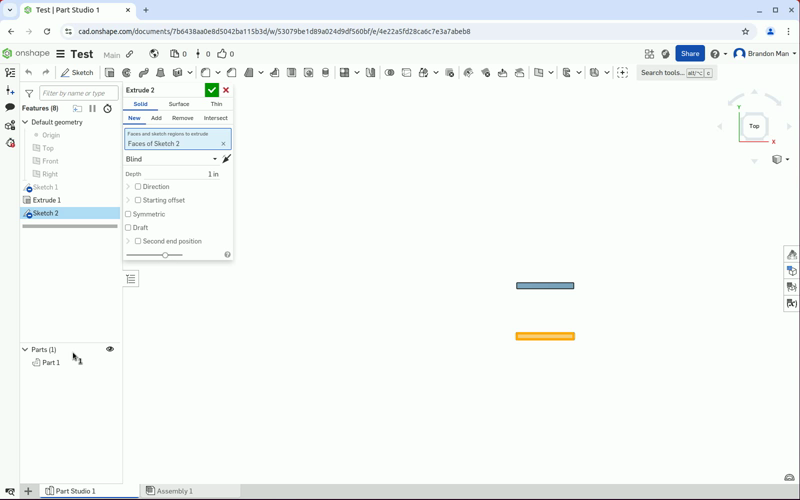
mouse_move(143, 106)
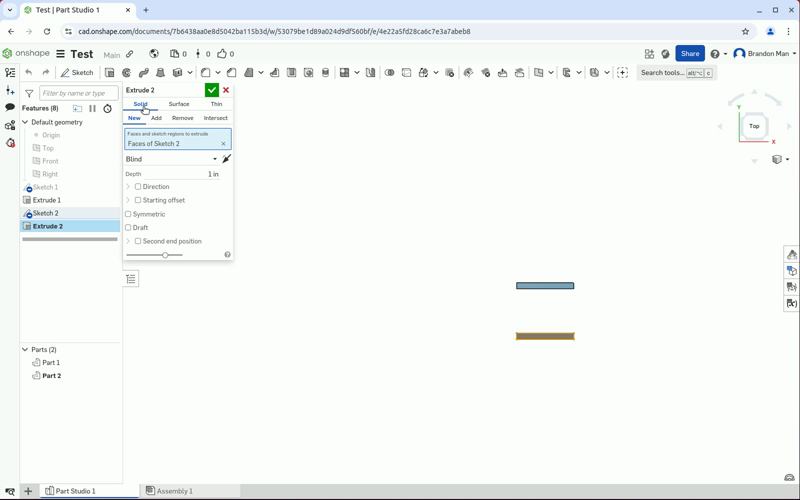
click(143, 106)
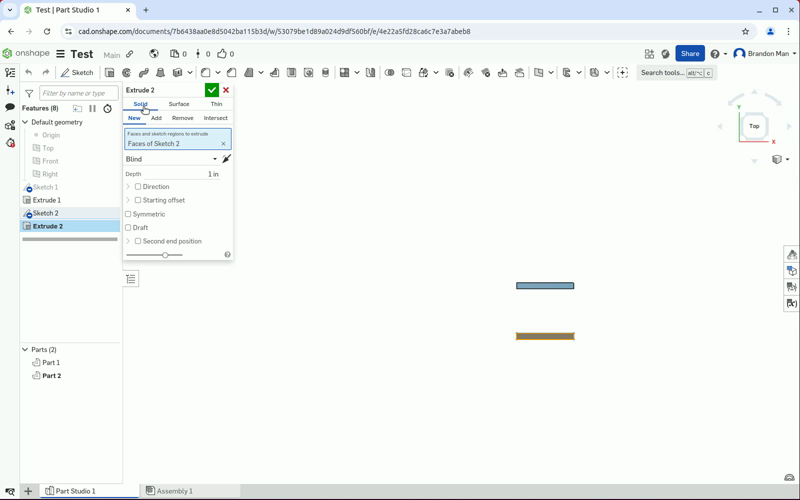
mouse_move(137, 120)
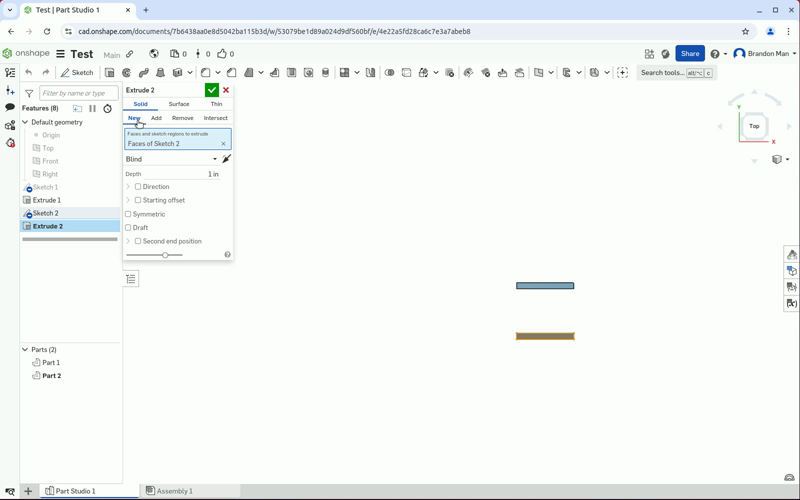
click(137, 120)
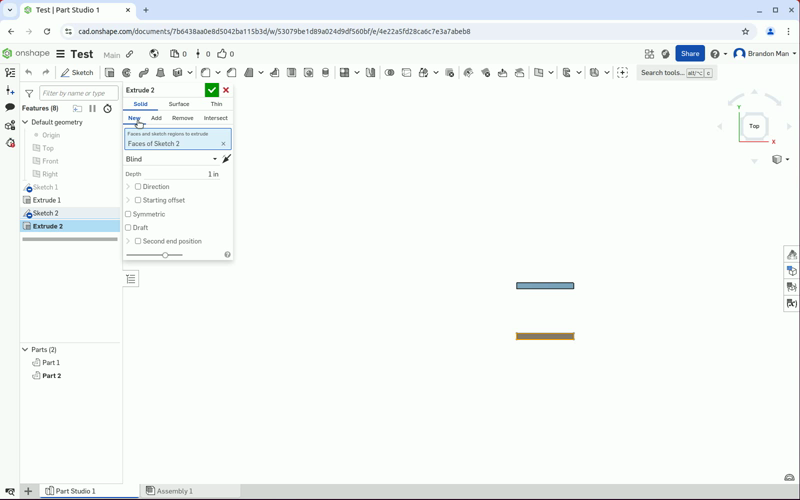
key(tab, 4)
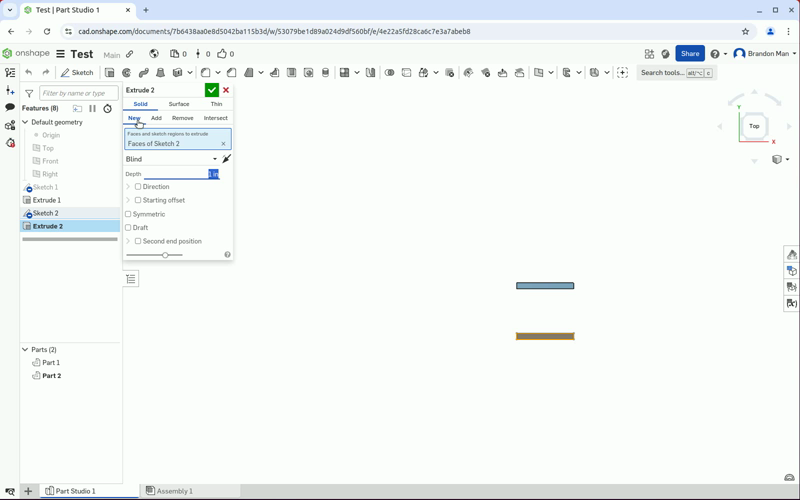
text(1.204)
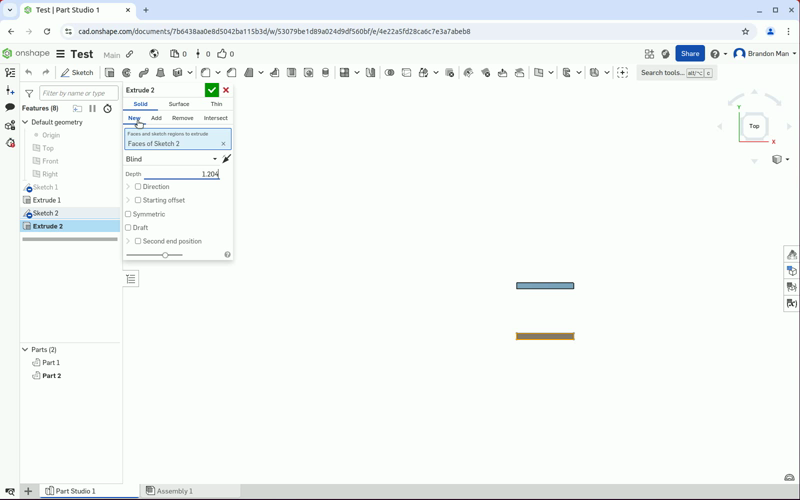
key(enter)
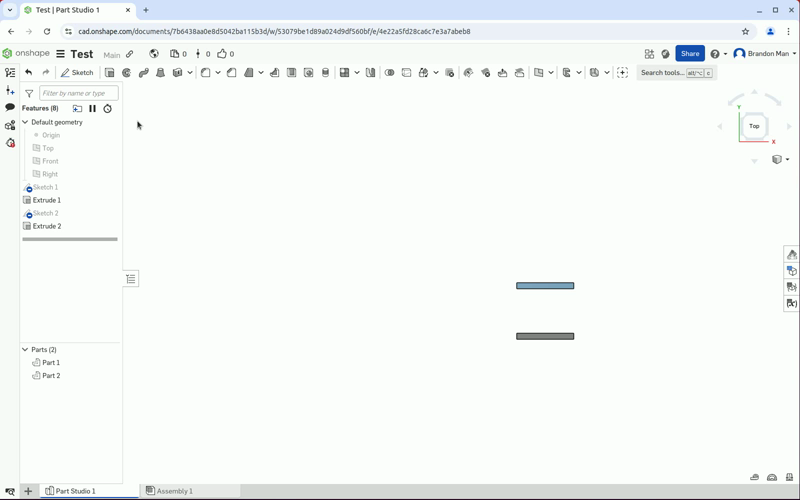
key(shift+h)
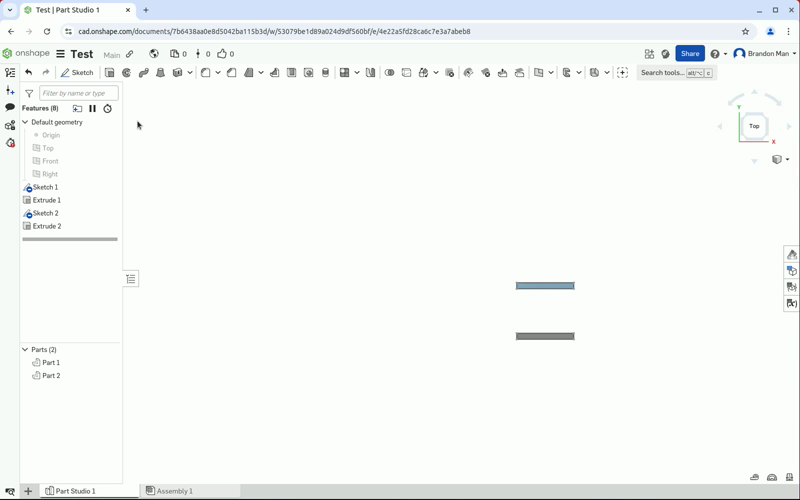
key(shift+h)
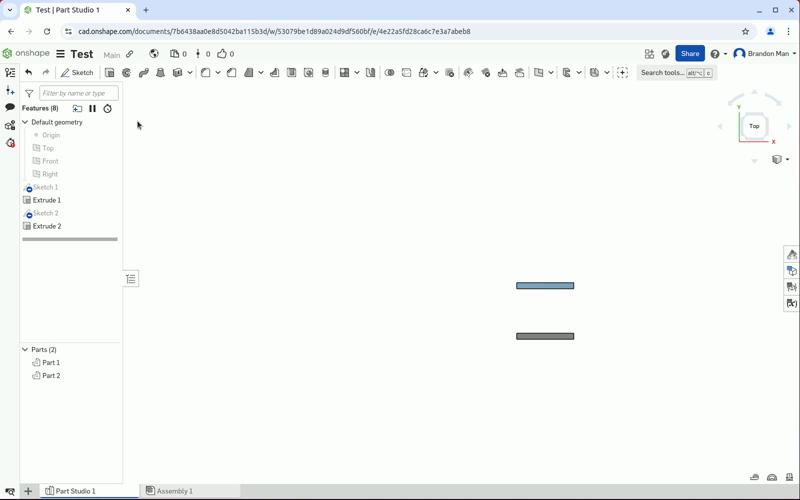
mouse_move(73, 189)
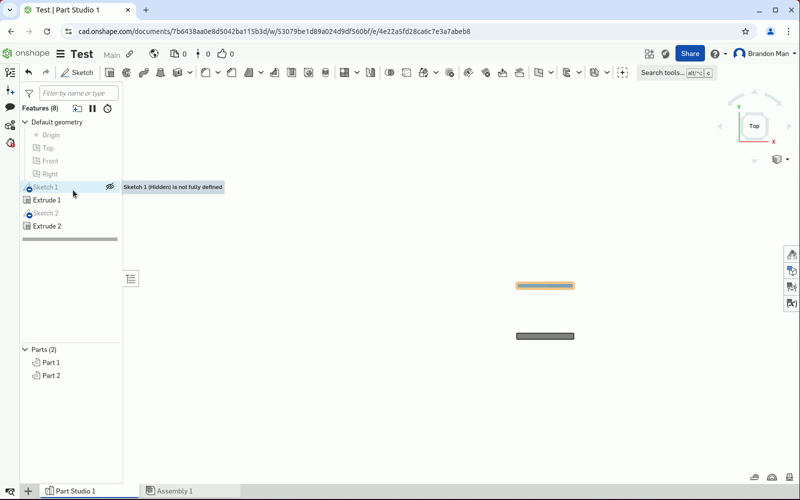
click(73, 189)
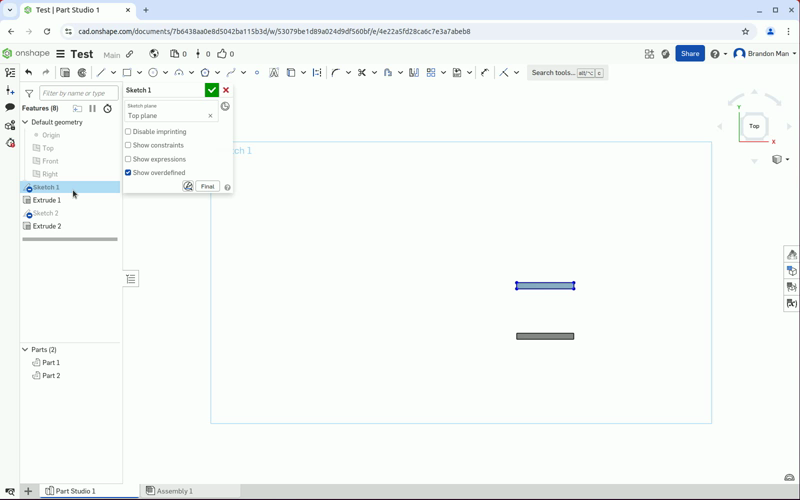
mouse_move(229, 92)
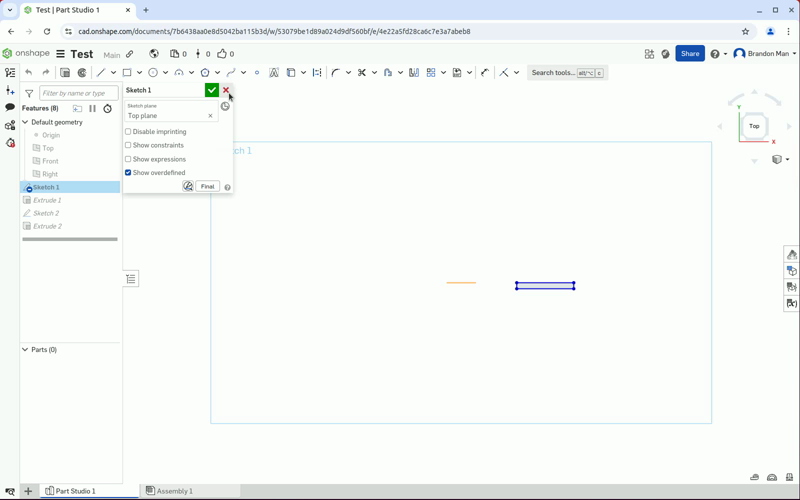
click(229, 92)
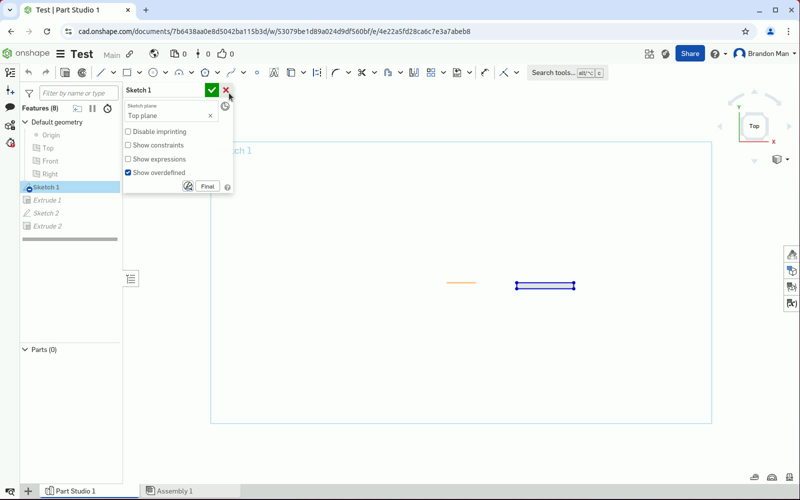
key(shift+s)
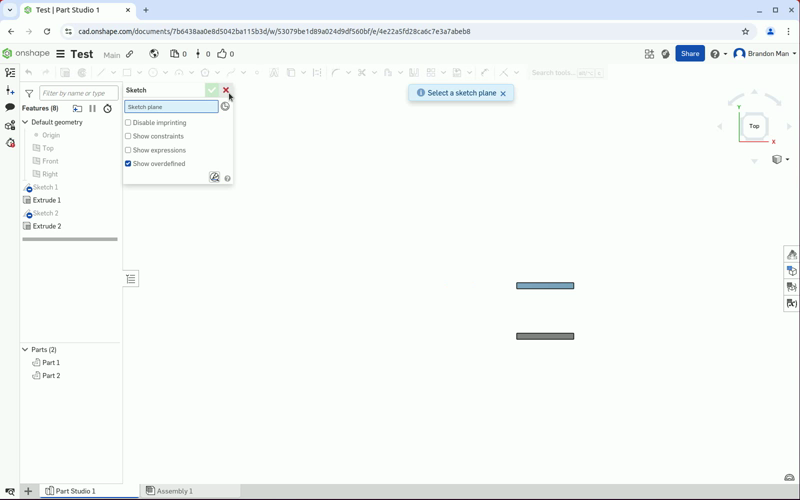
mouse_move(73, 150)
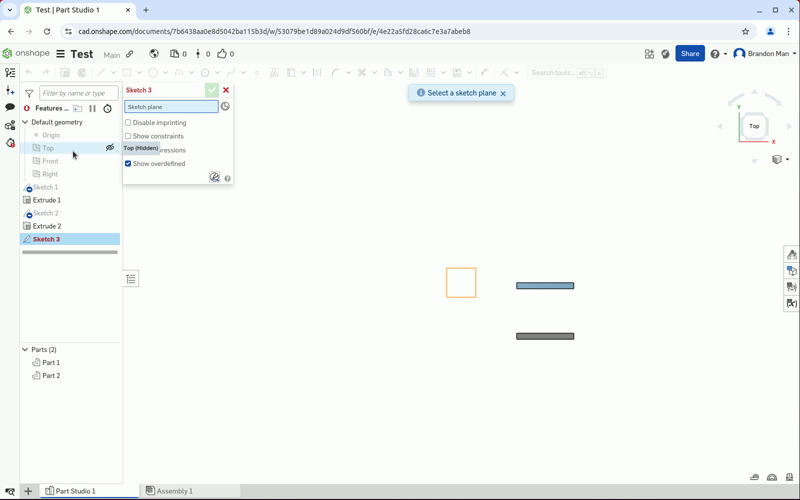
click(73, 150)
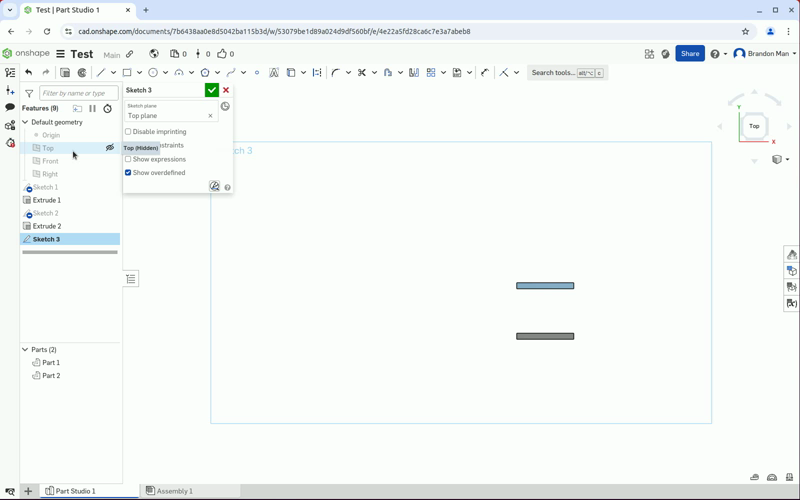
mouse_move(73, 352)
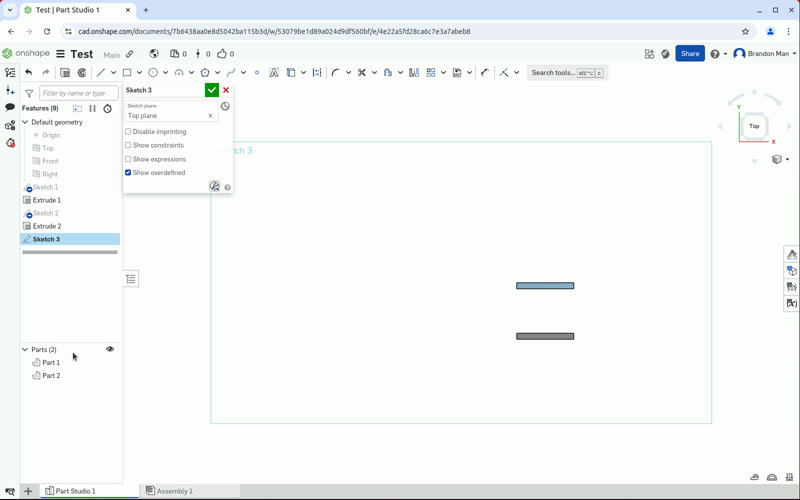
key(y)
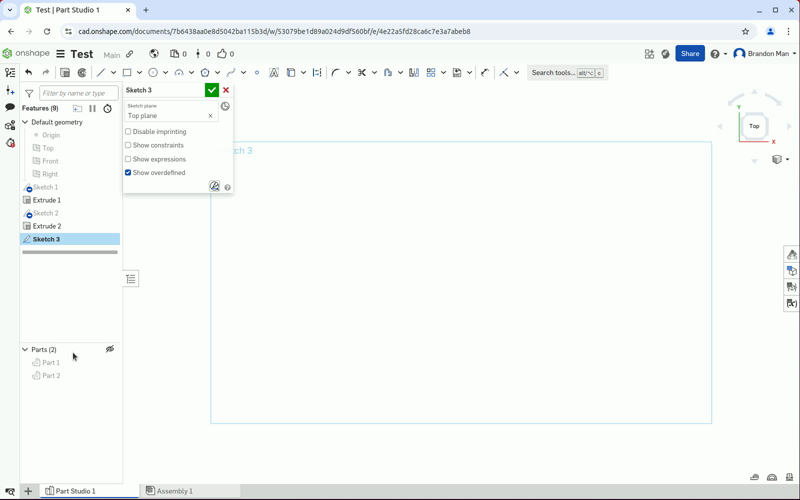
key(l)
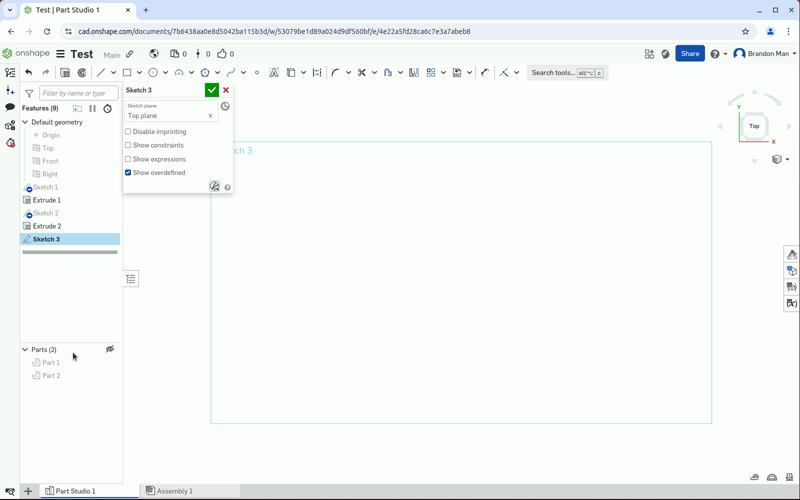
key_down(shift)
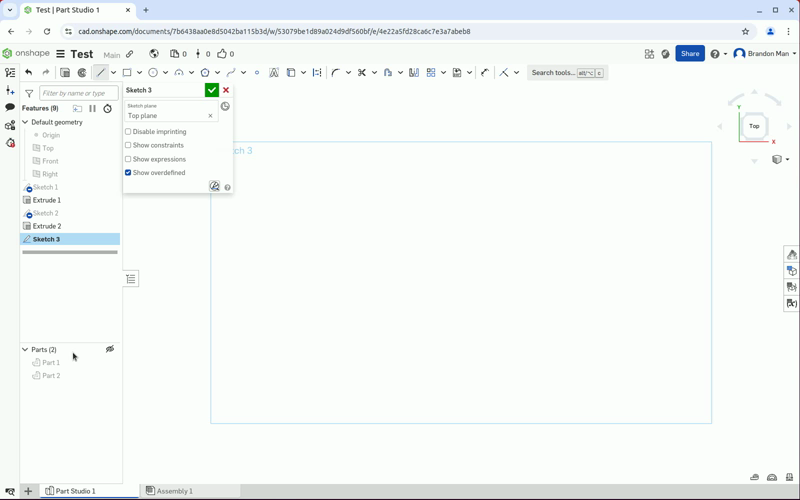
mouse_move(404, 339)
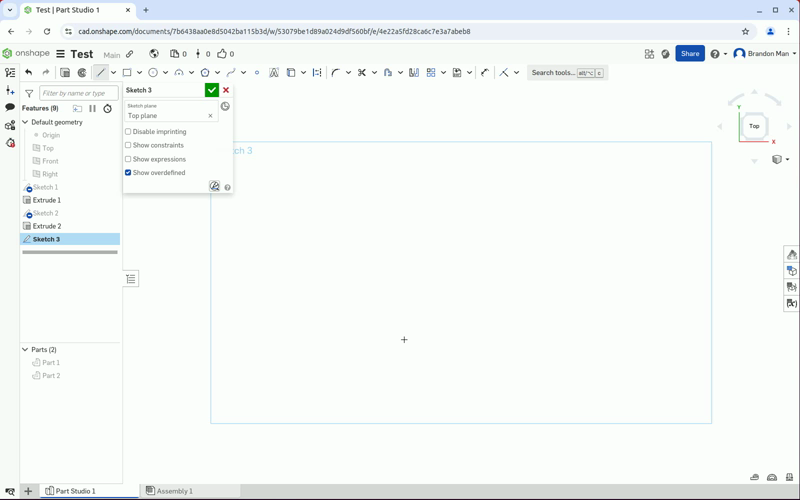
click(404, 339)
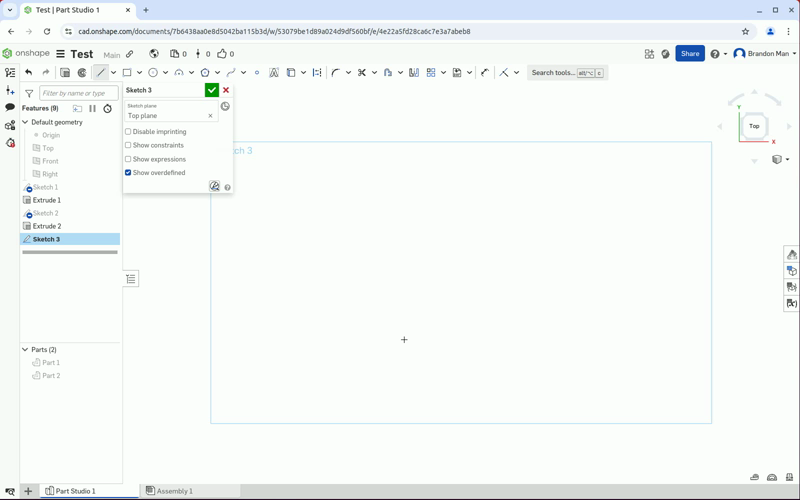
key_up(shift)
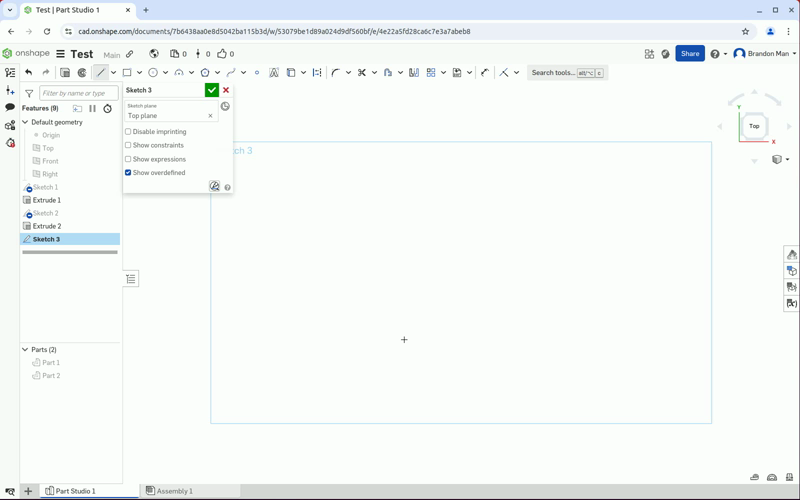
key_down(shift)
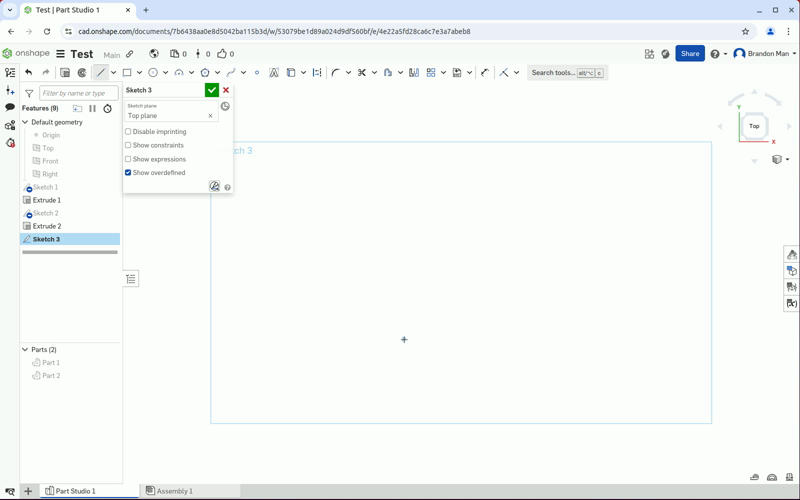
mouse_move(434, 339)
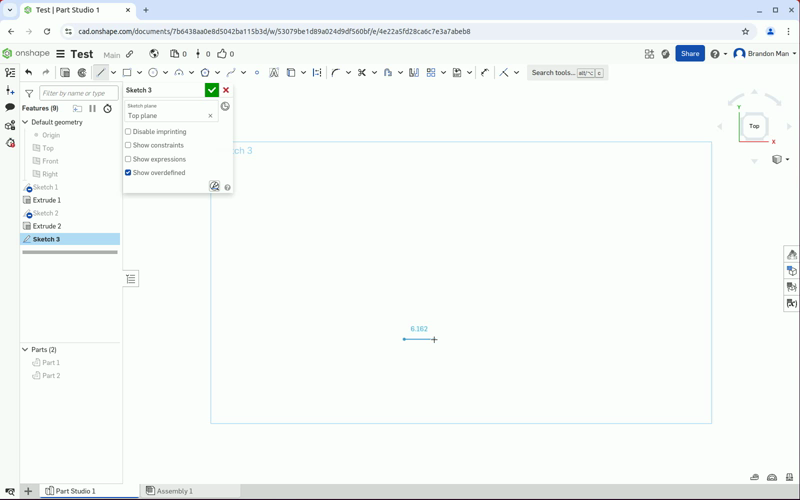
mouse_move(461, 339)
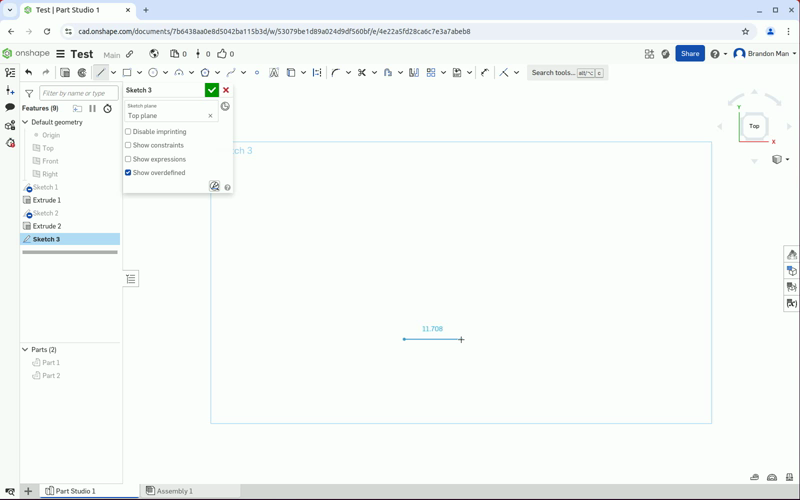
click(461, 339)
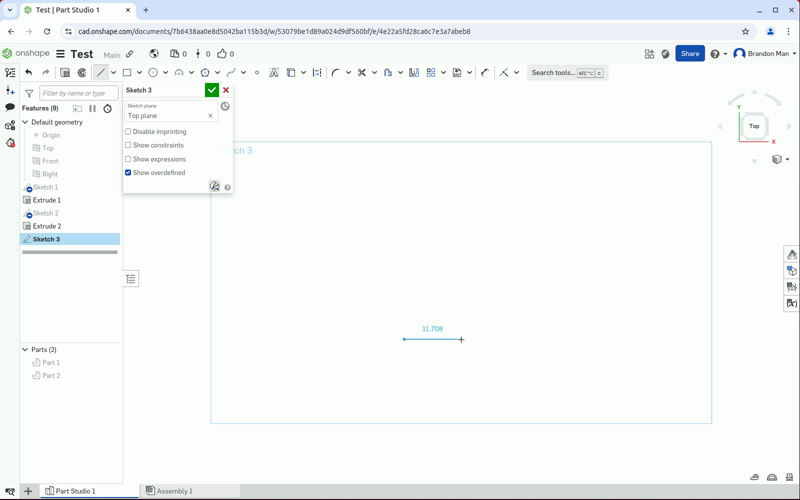
key_up(shift)
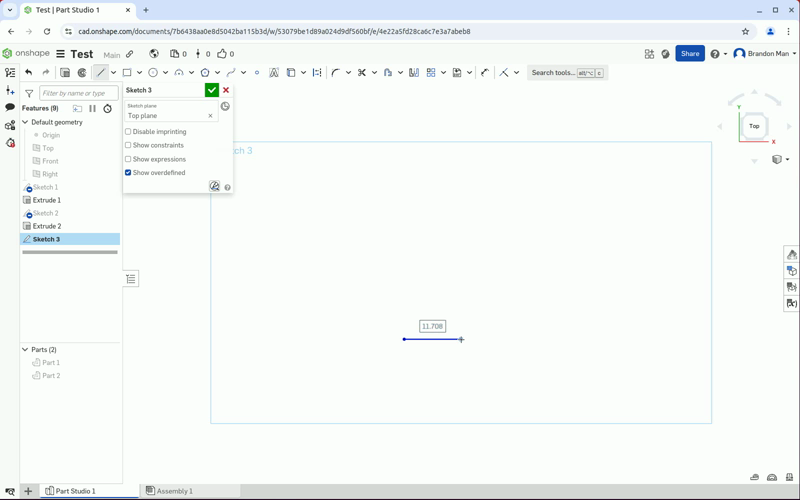
key_down(shift)
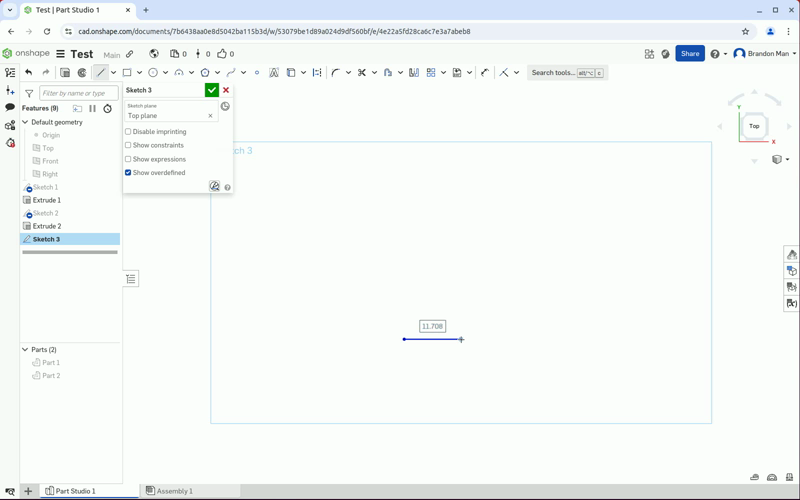
mouse_move(491, 339)
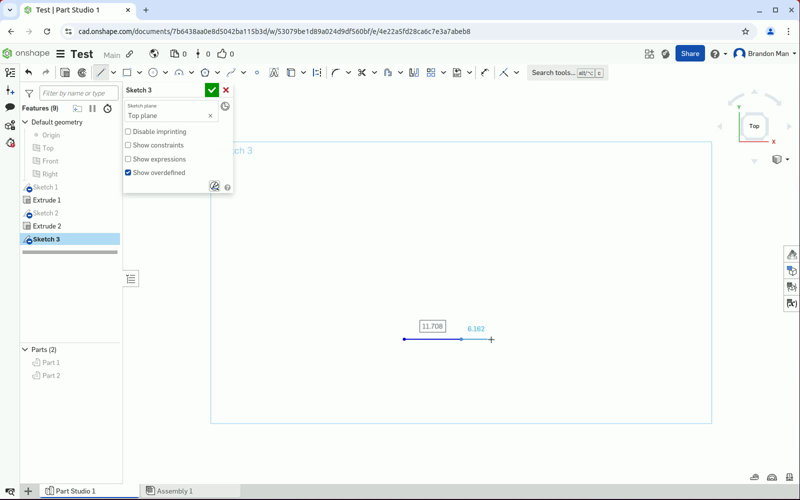
mouse_move(461, 333)
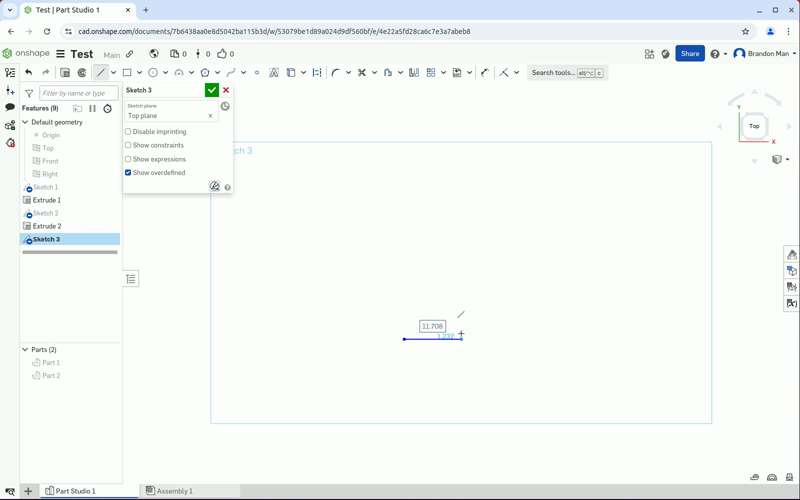
scroll(6)
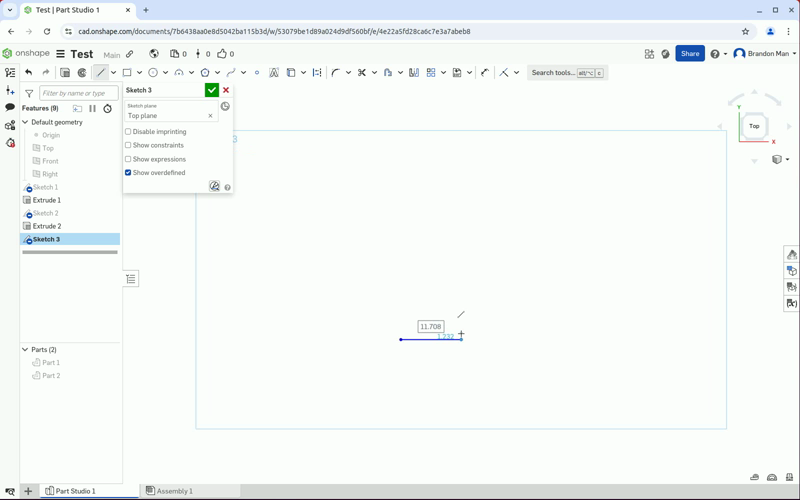
scroll(6)
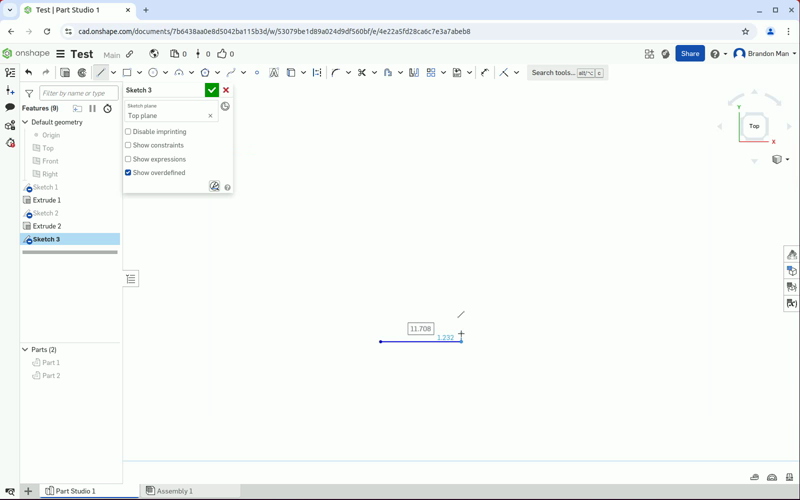
scroll(6)
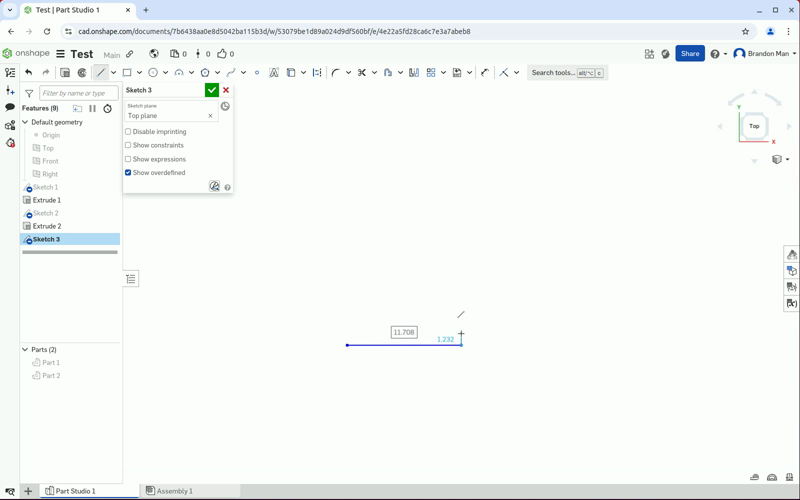
scroll(6)
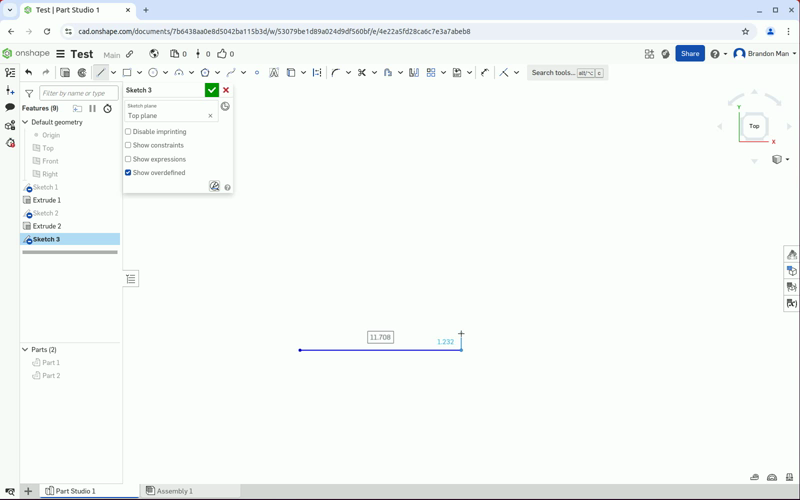
scroll(6)
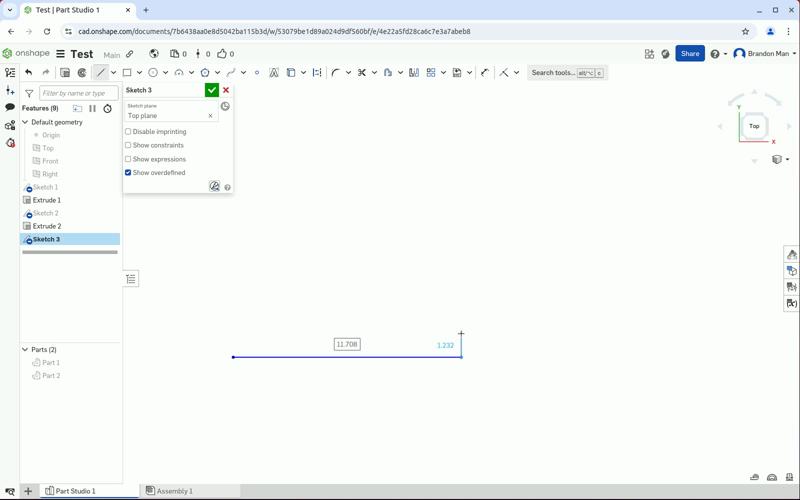
scroll(6)
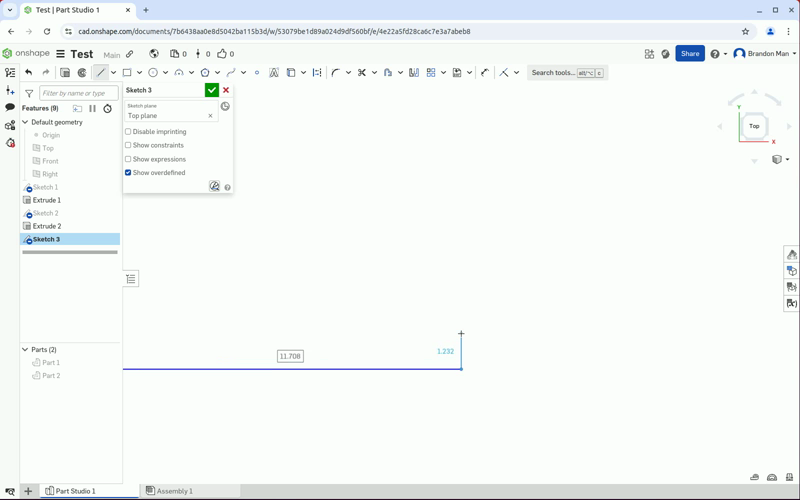
scroll(6)
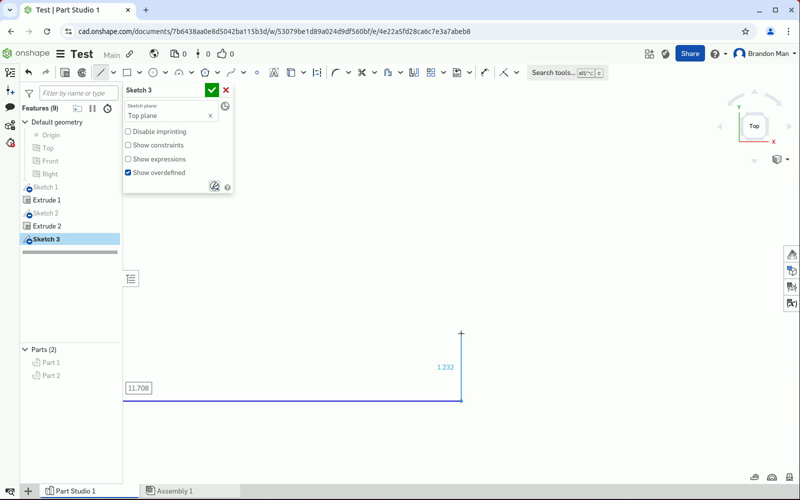
click(461, 333)
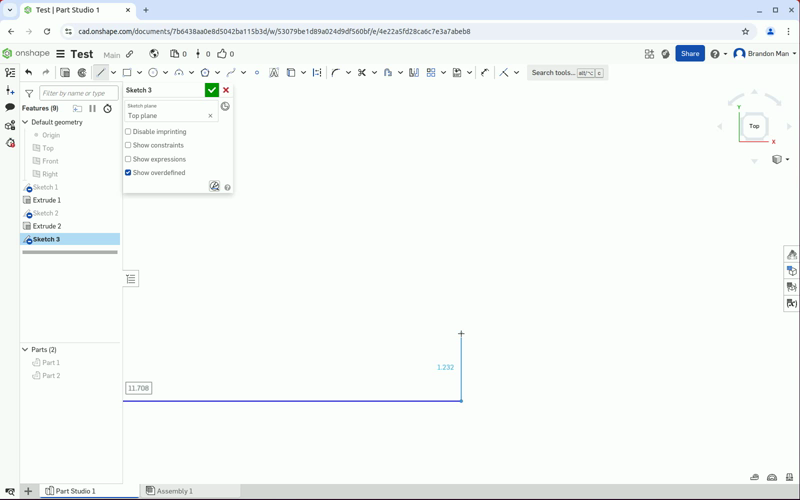
scroll(-6)
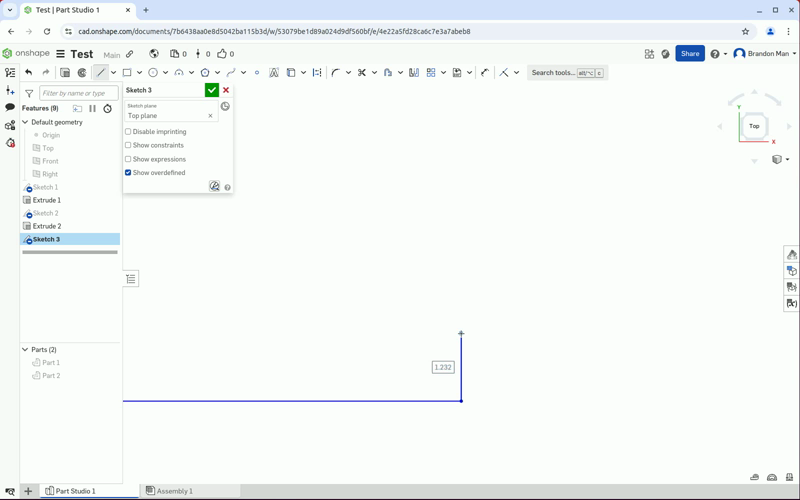
scroll(-6)
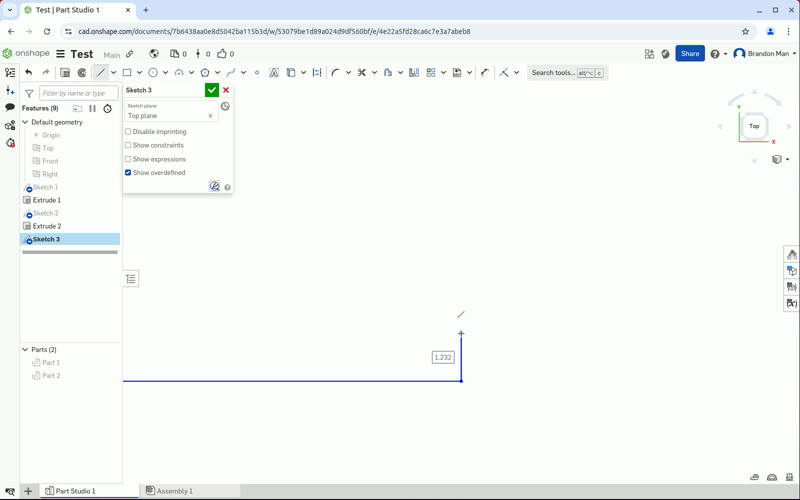
scroll(-6)
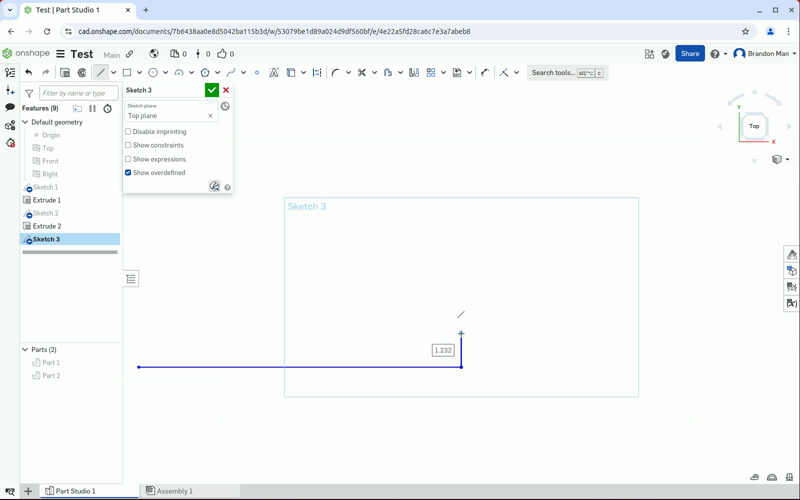
scroll(-6)
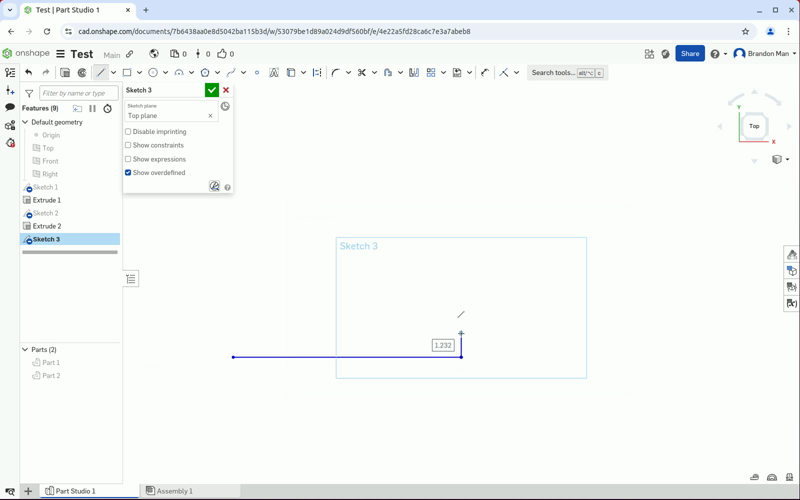
scroll(-6)
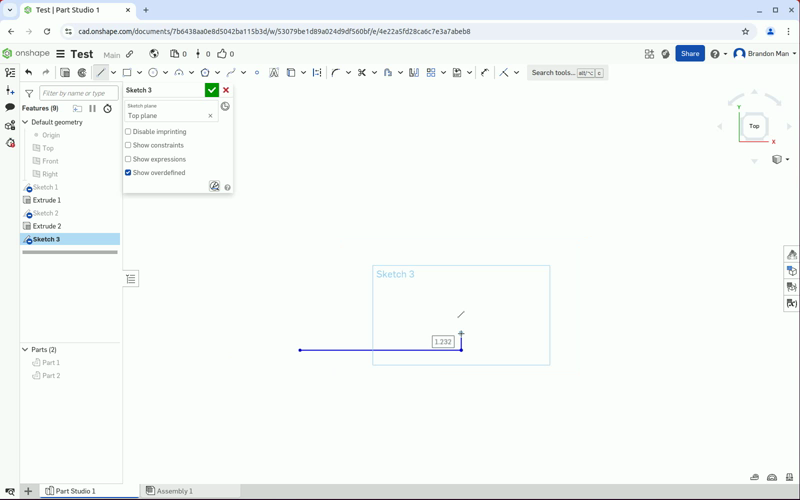
scroll(-6)
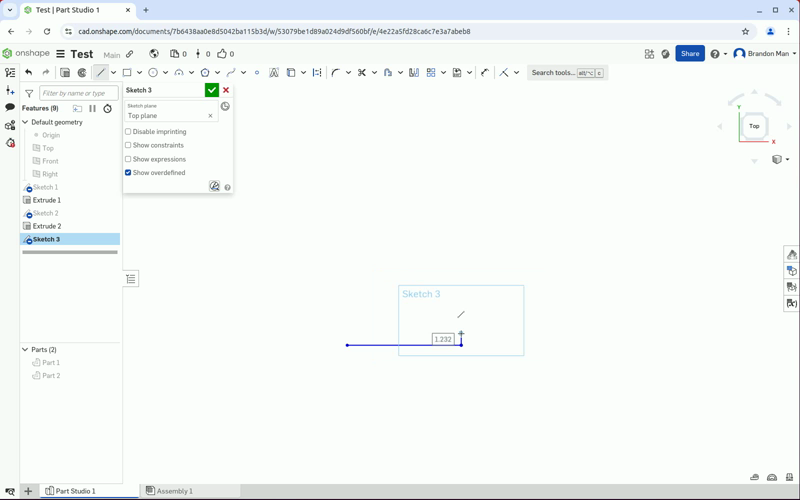
scroll(-6)
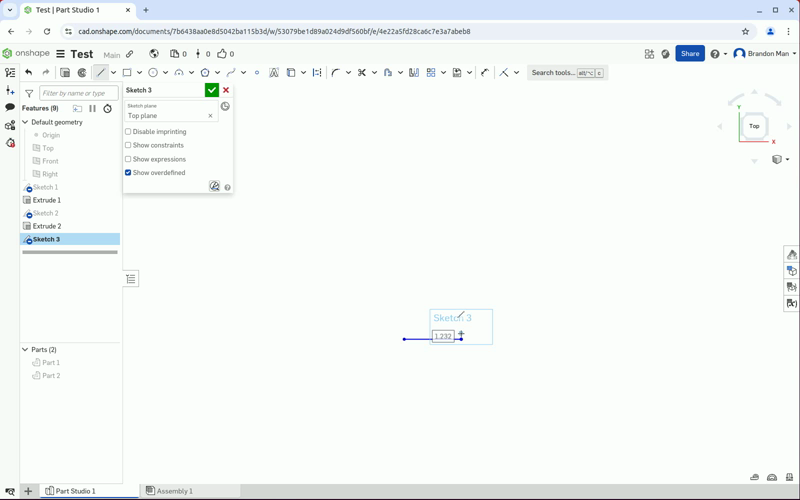
key_up(shift)
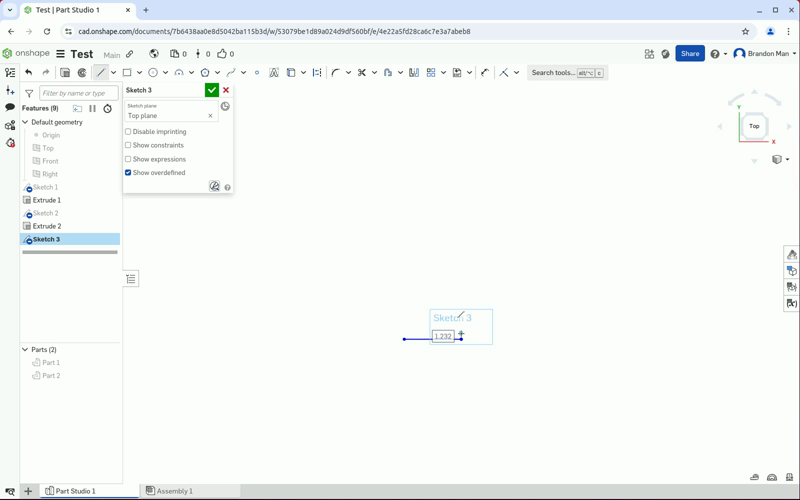
key_down(shift)
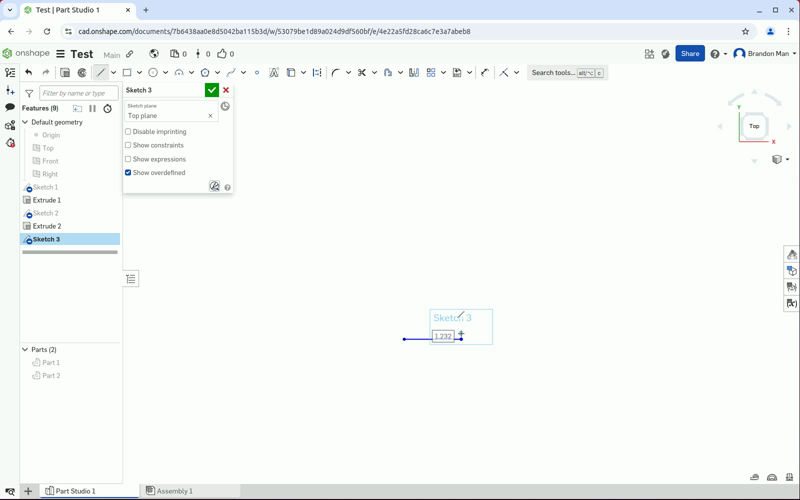
mouse_move(491, 333)
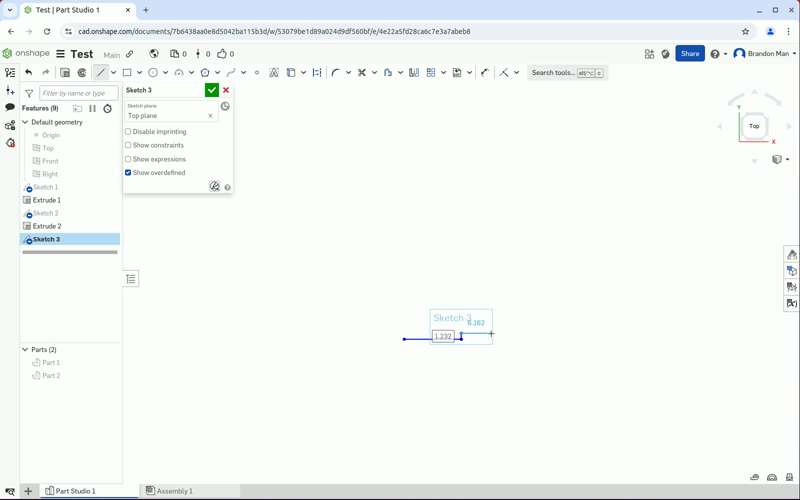
mouse_move(404, 333)
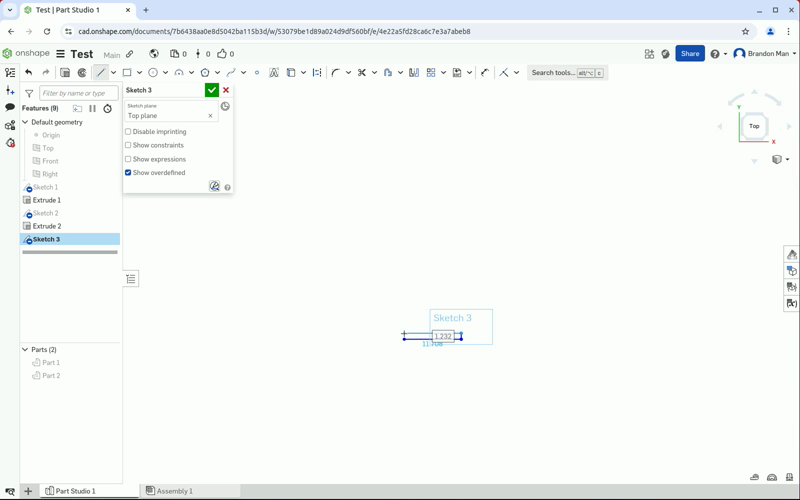
click(404, 333)
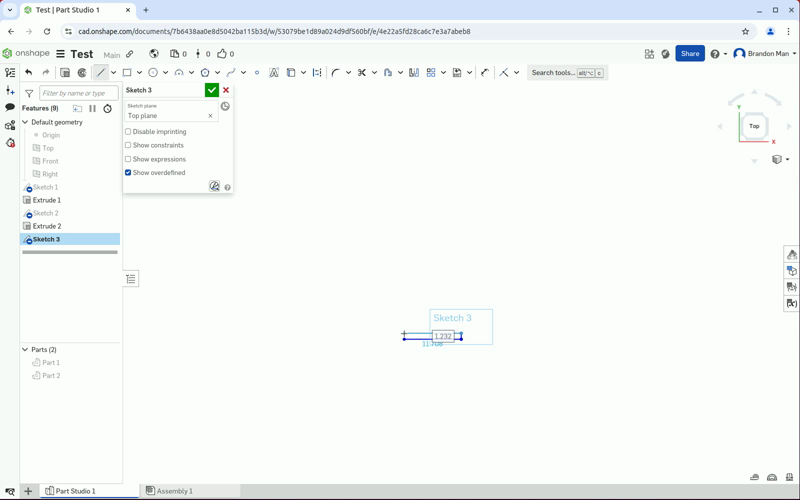
key_up(shift)
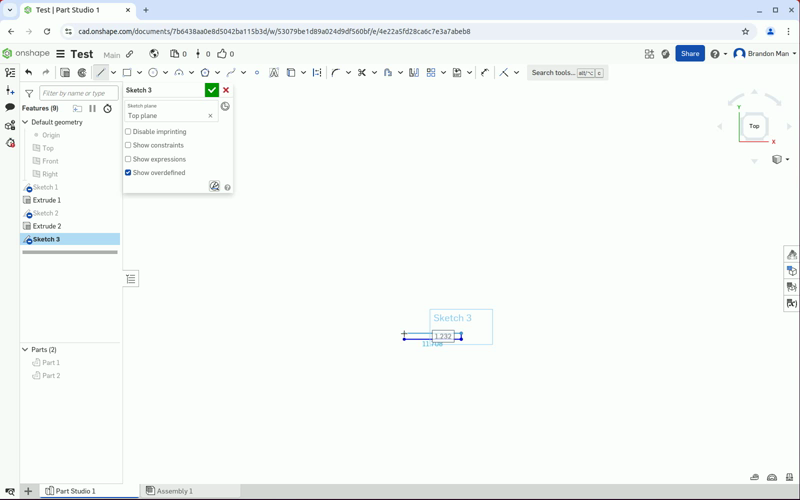
mouse_move(434, 333)
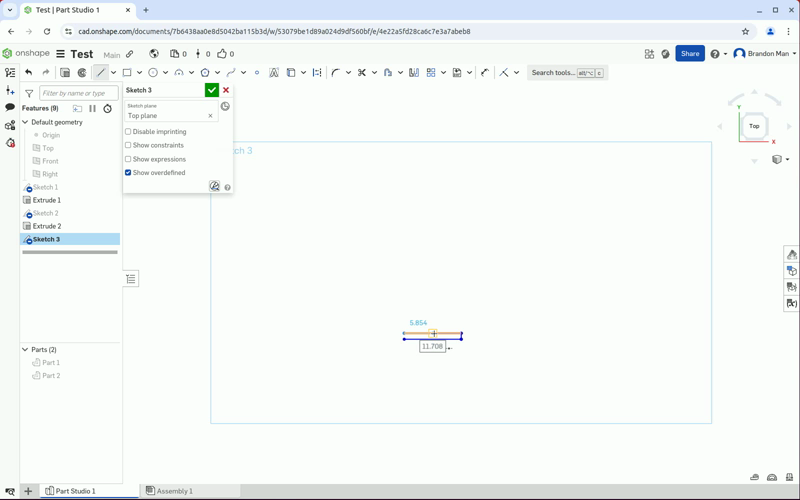
key_down(shift)
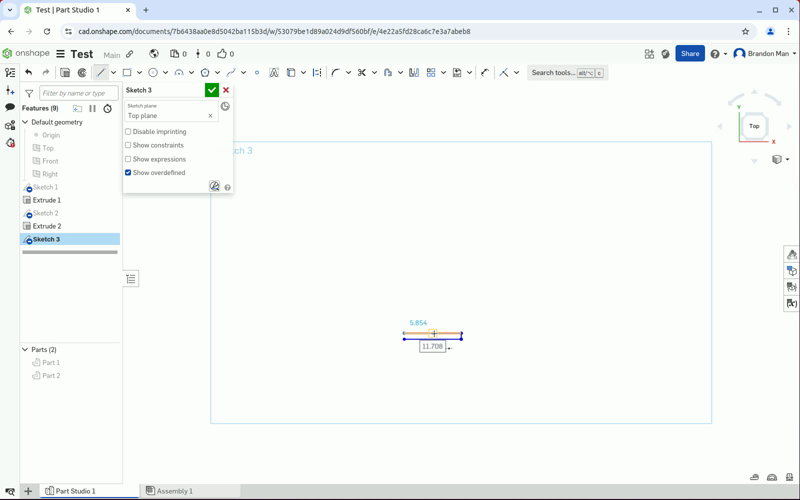
mouse_move(404, 339)
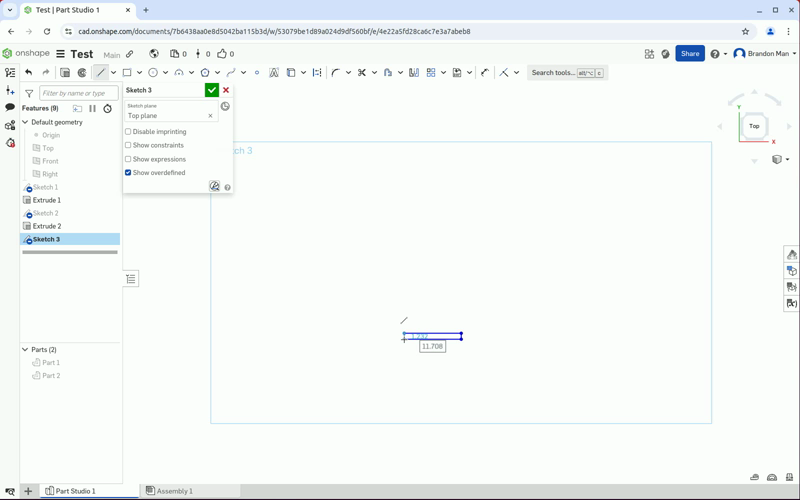
scroll(6)
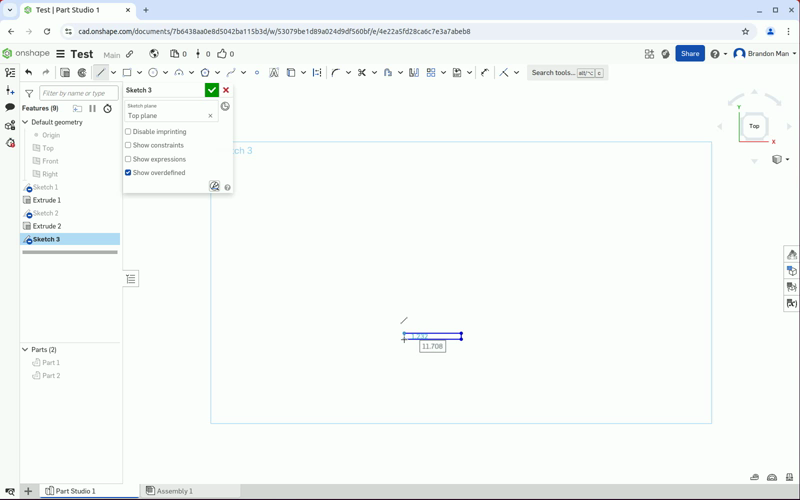
scroll(6)
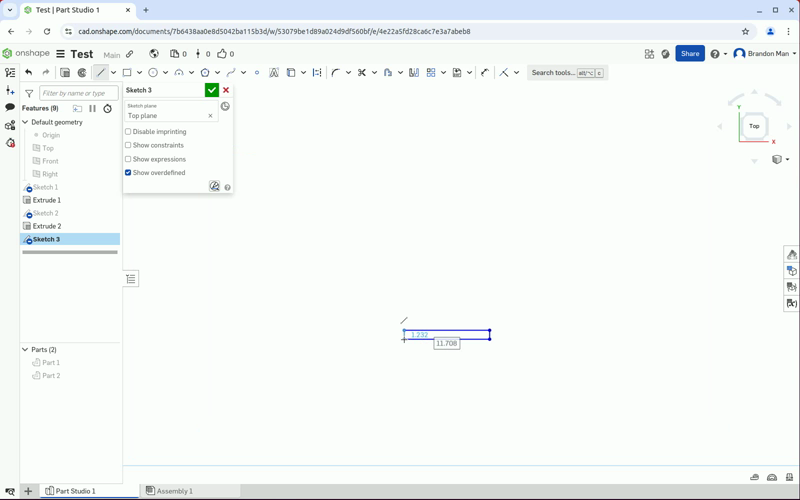
scroll(6)
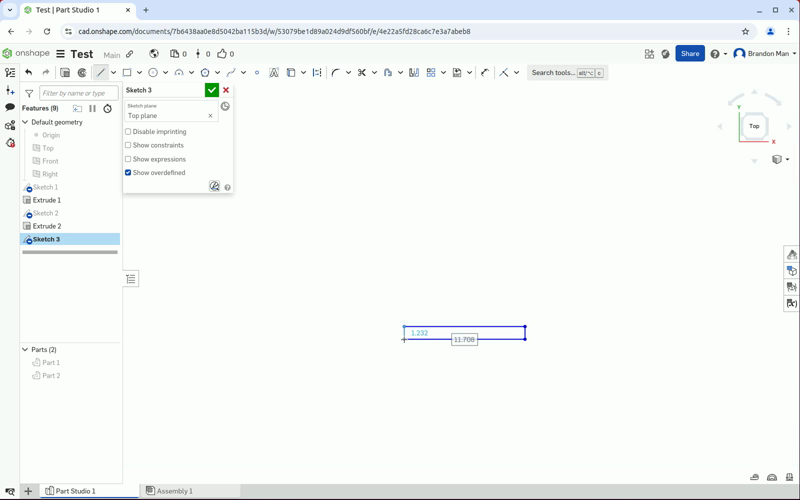
scroll(6)
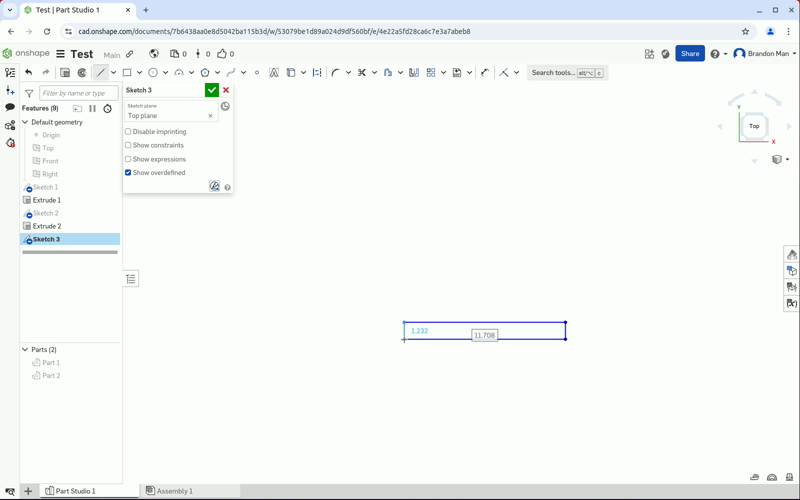
scroll(6)
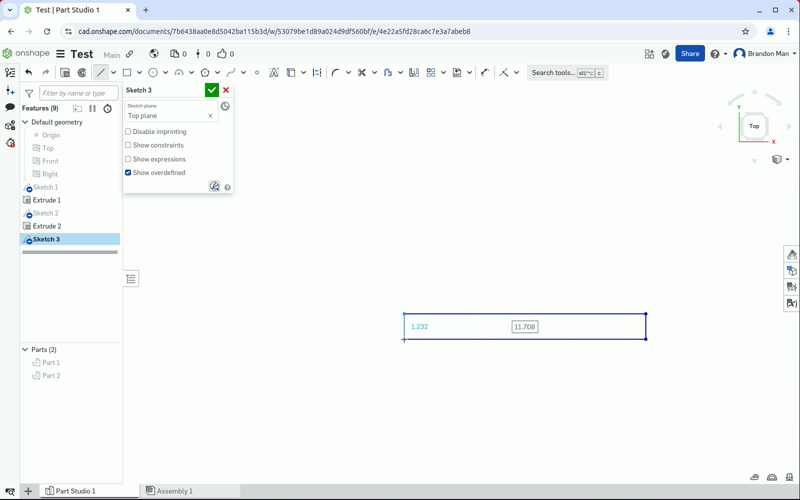
scroll(6)
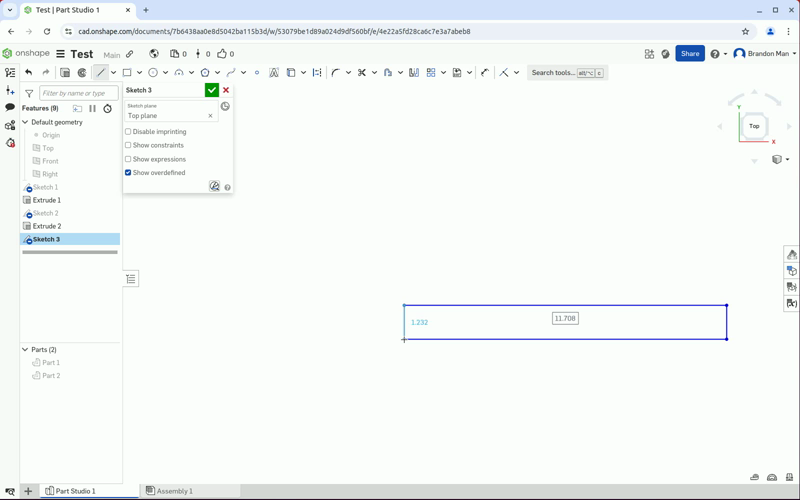
scroll(6)
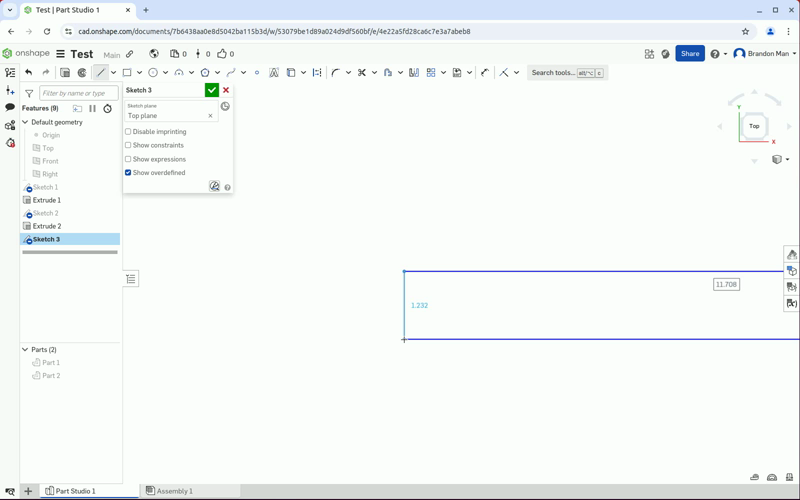
key_up(shift)
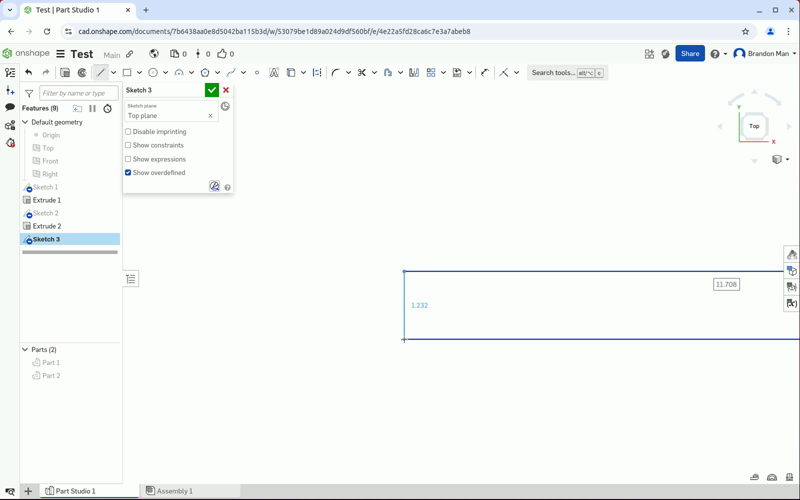
click(404, 339)
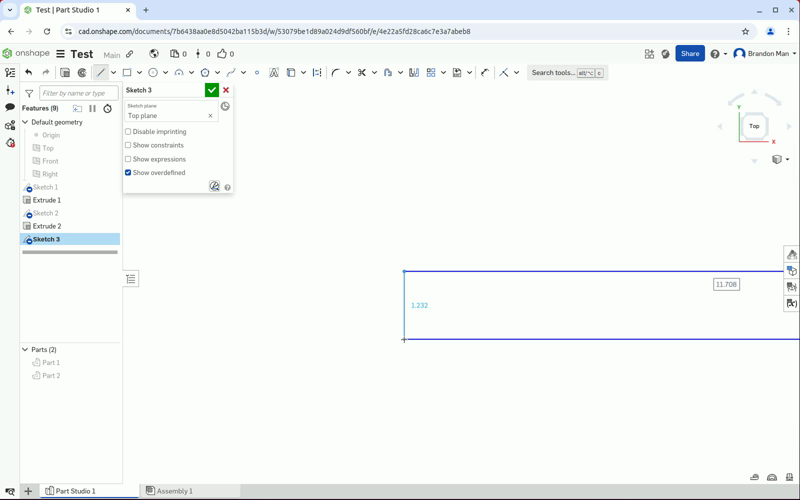
scroll(-6)
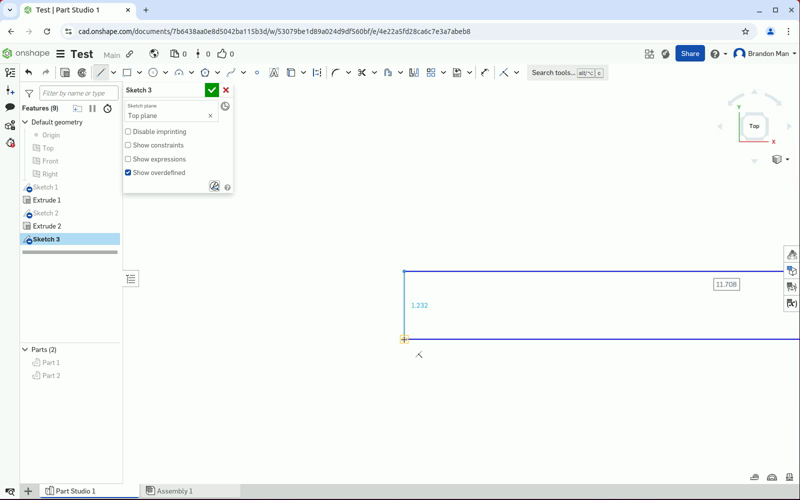
scroll(-6)
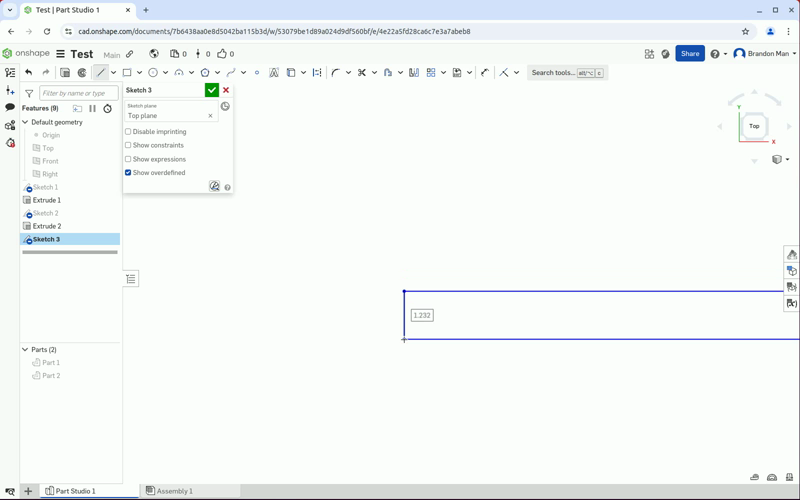
scroll(-6)
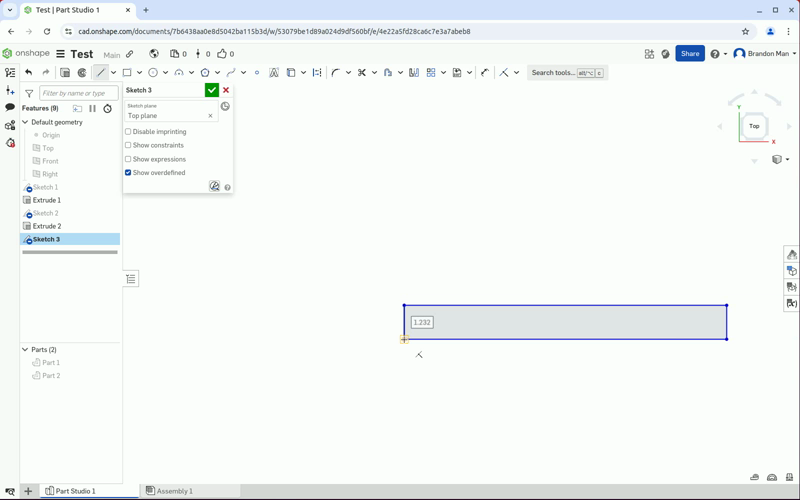
scroll(-6)
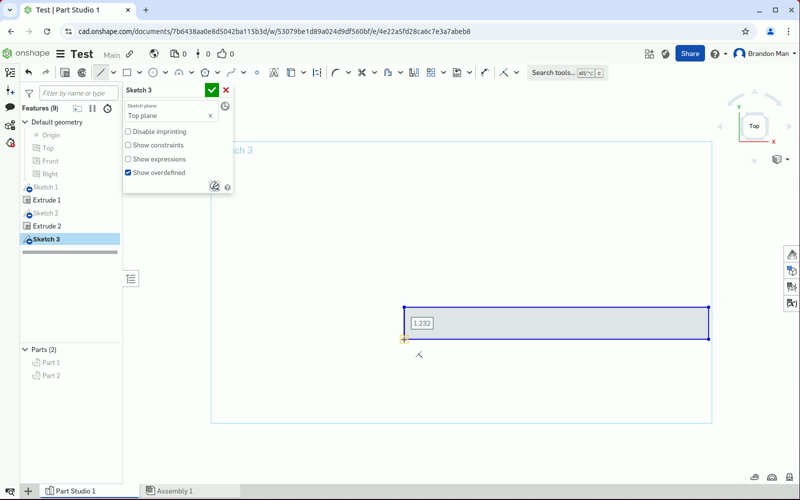
scroll(-6)
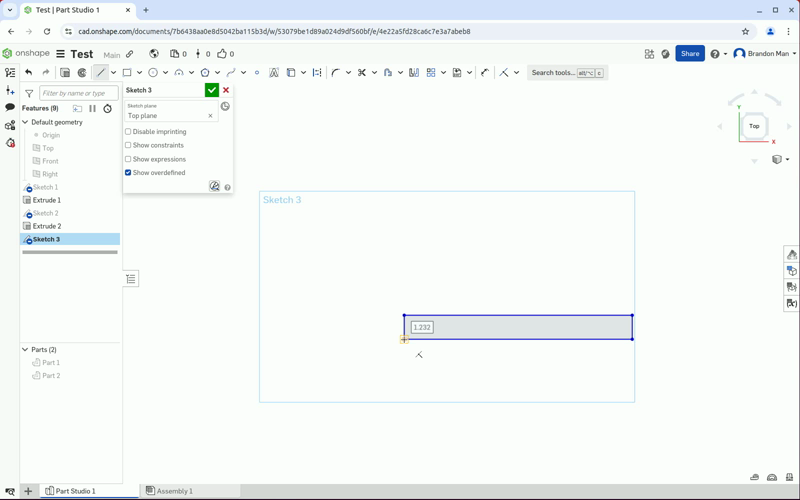
scroll(-6)
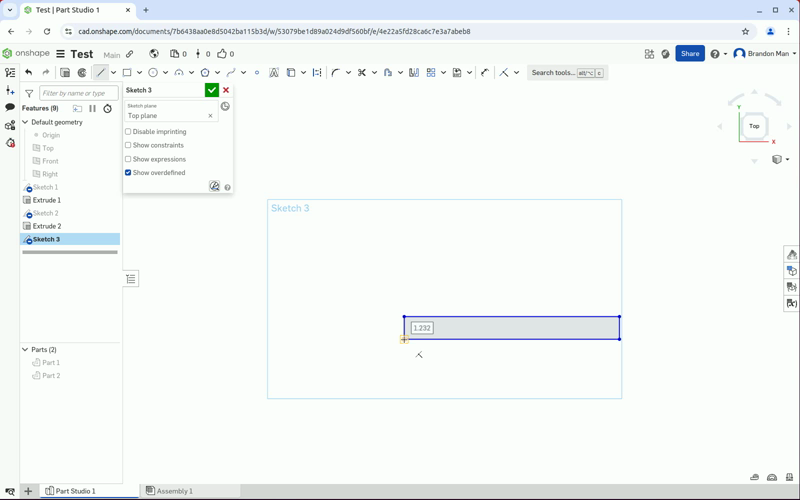
scroll(-6)
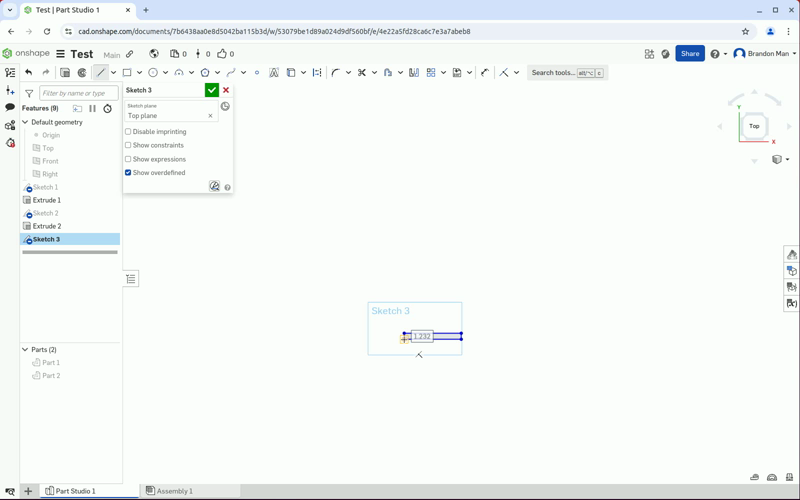
key(esc)
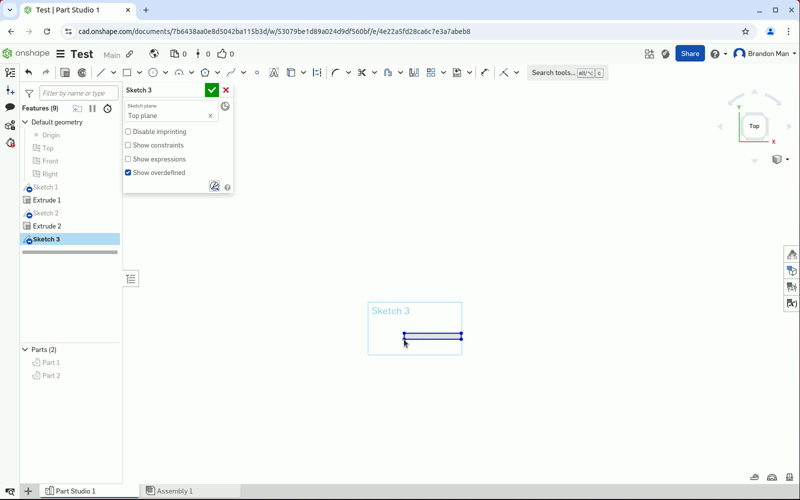
mouse_move(430, 339)
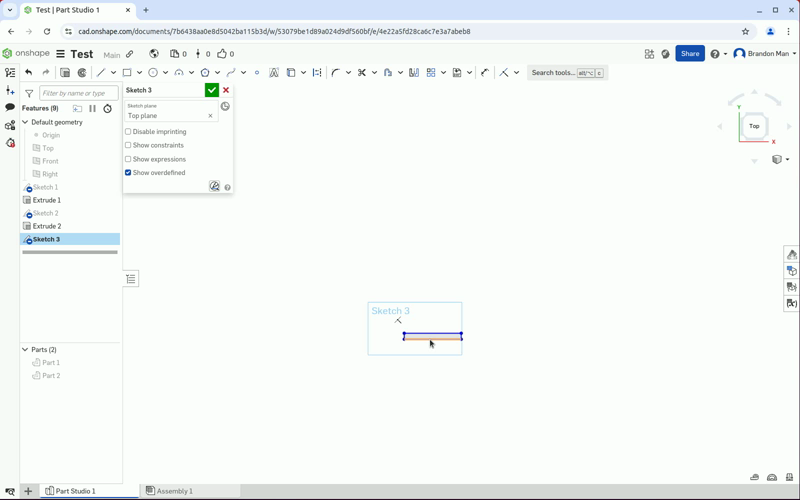
scroll(6)
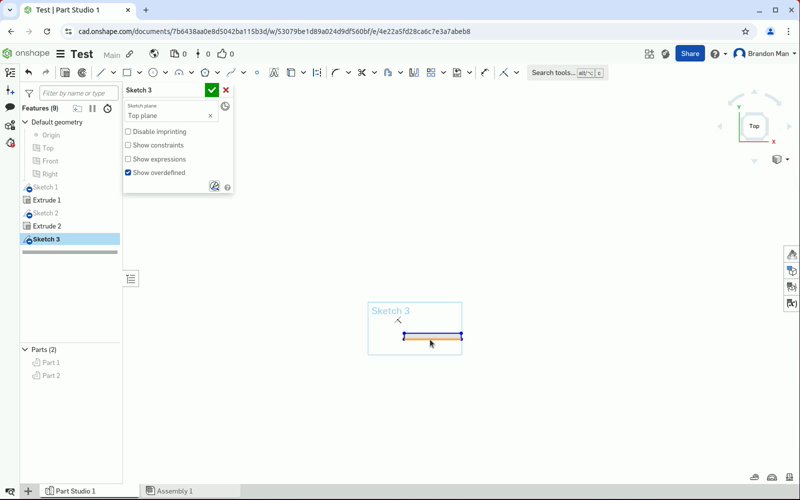
scroll(6)
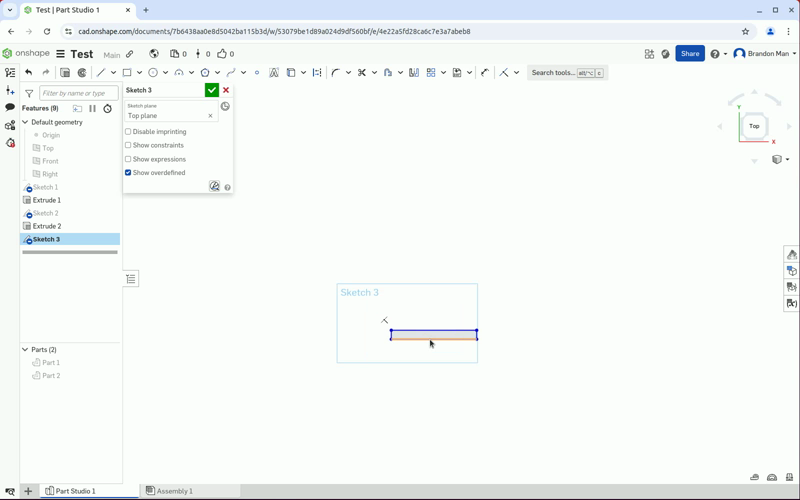
scroll(6)
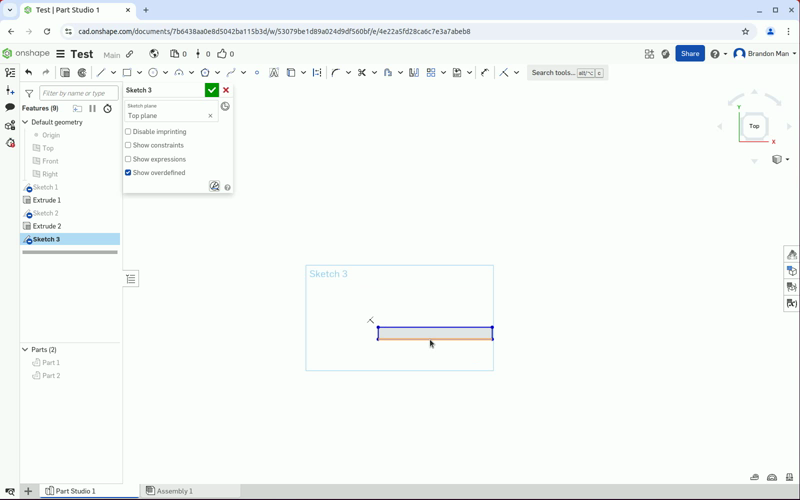
scroll(6)
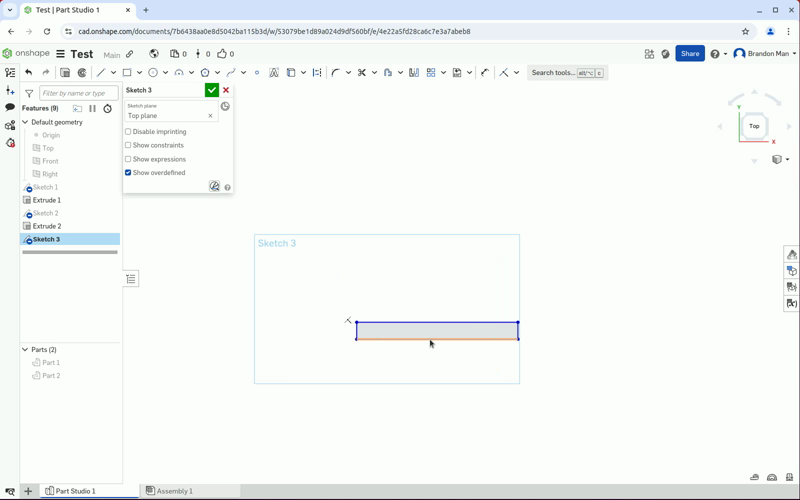
scroll(6)
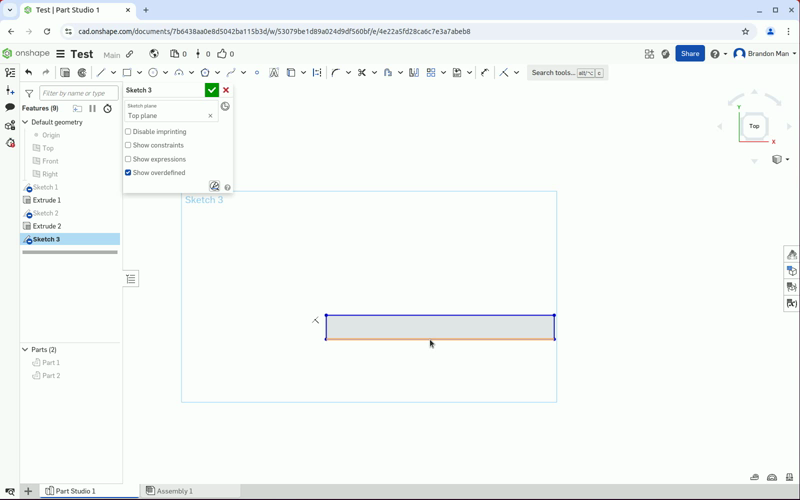
scroll(6)
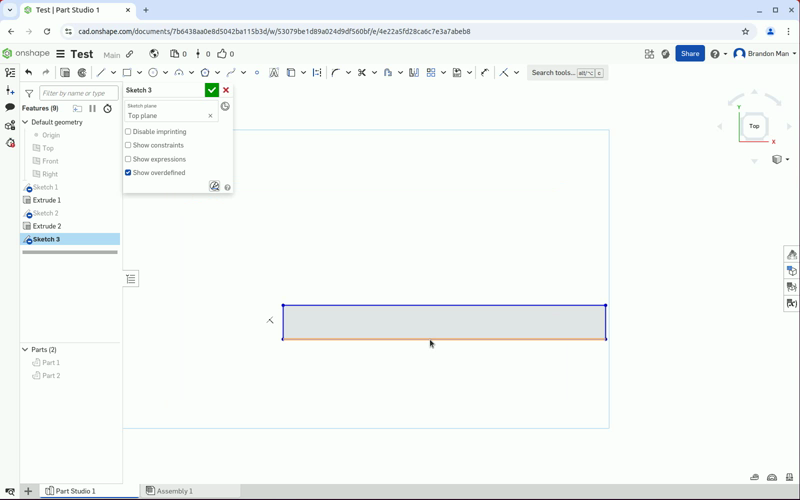
scroll(6)
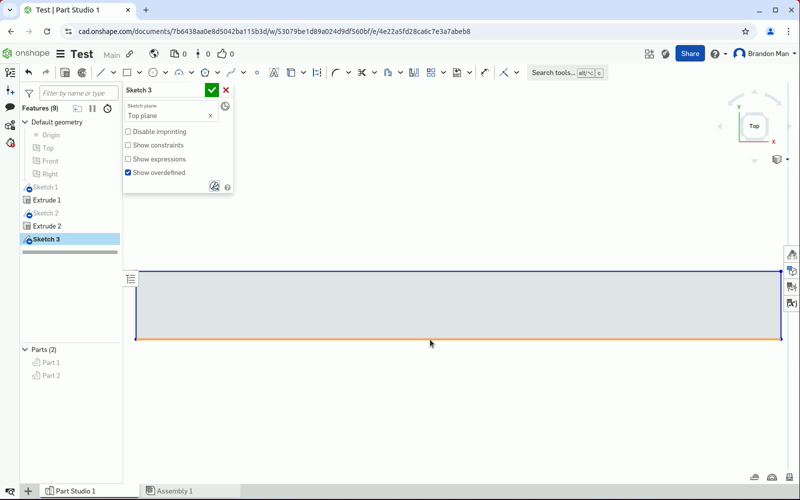
click(430, 339)
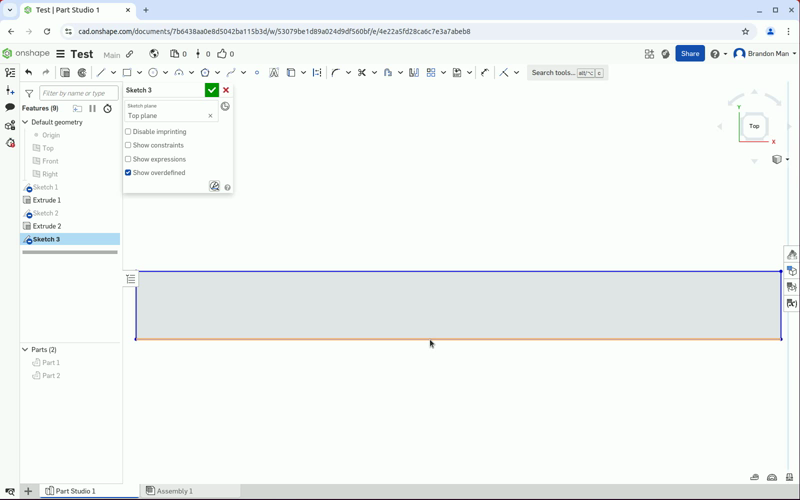
scroll(-6)
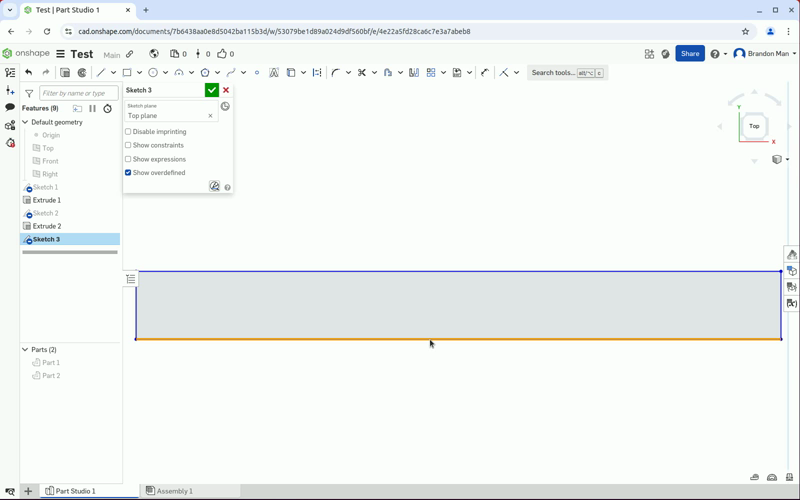
scroll(-6)
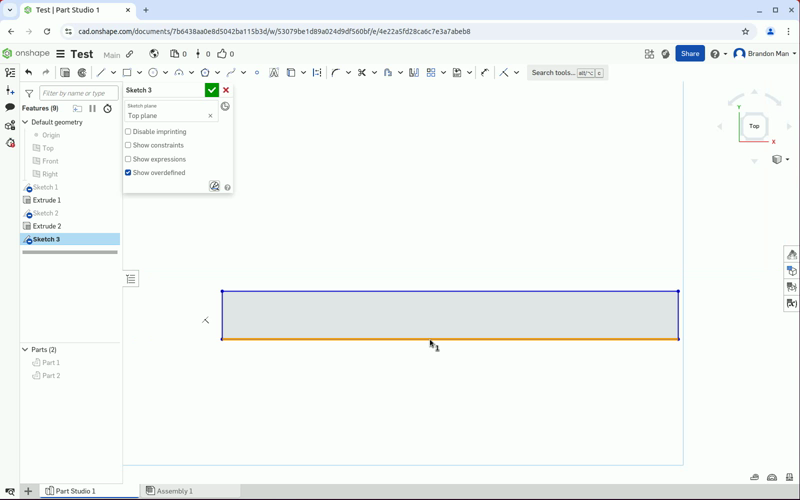
scroll(-6)
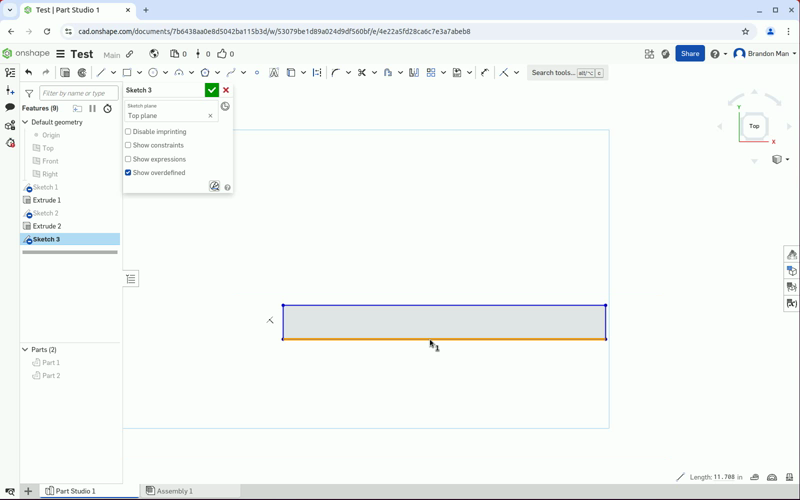
scroll(-6)
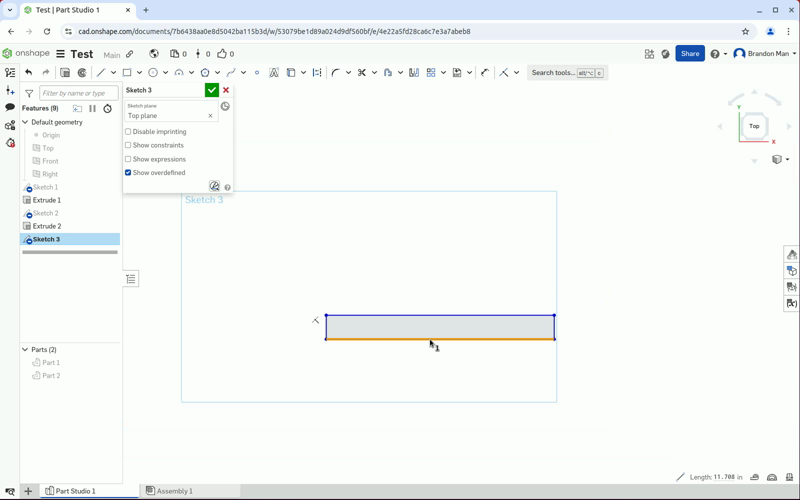
scroll(-6)
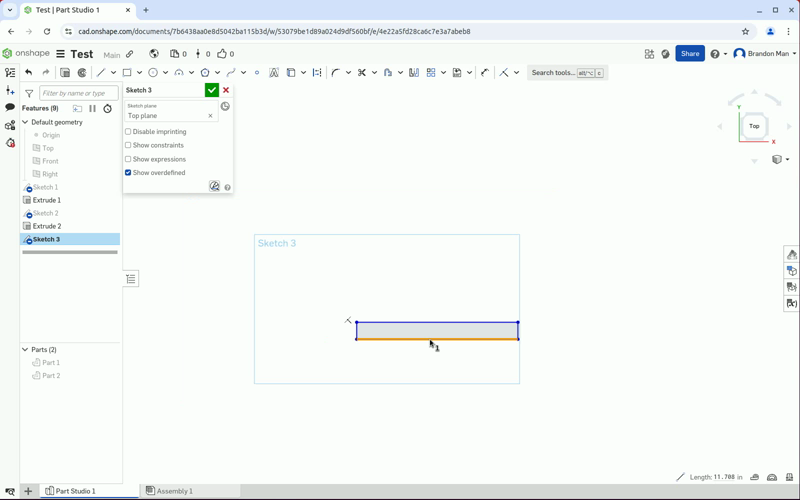
scroll(-6)
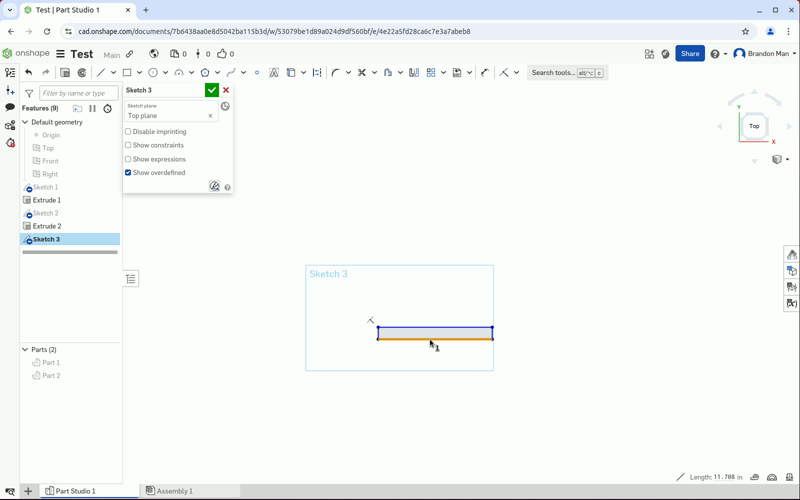
scroll(-6)
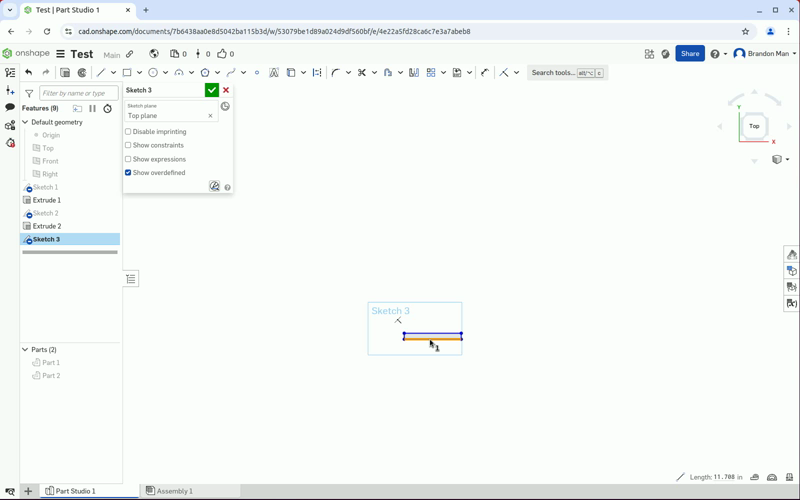
mouse_move(73, 352)
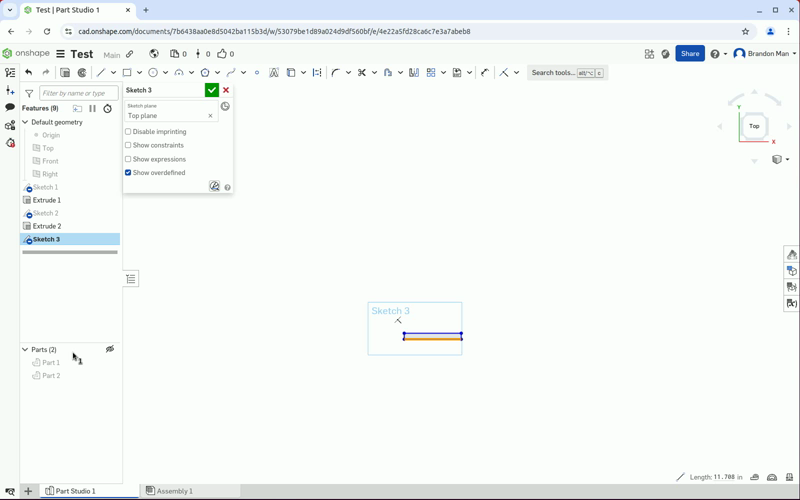
key(shift+y)
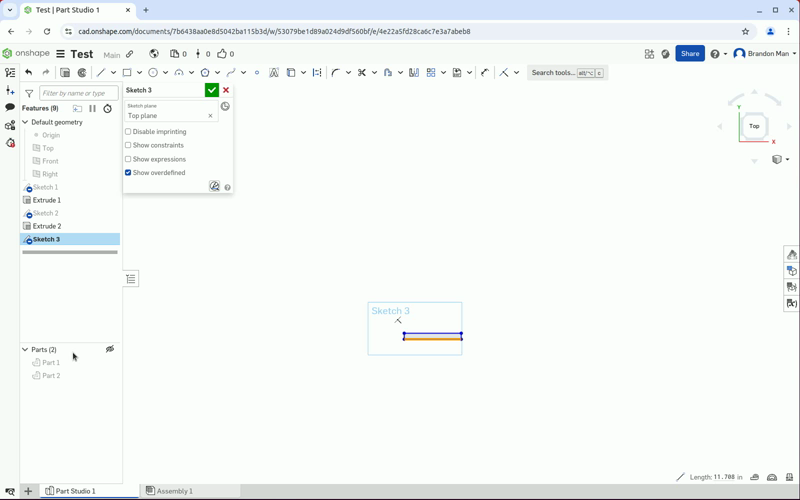
key(shift+e)
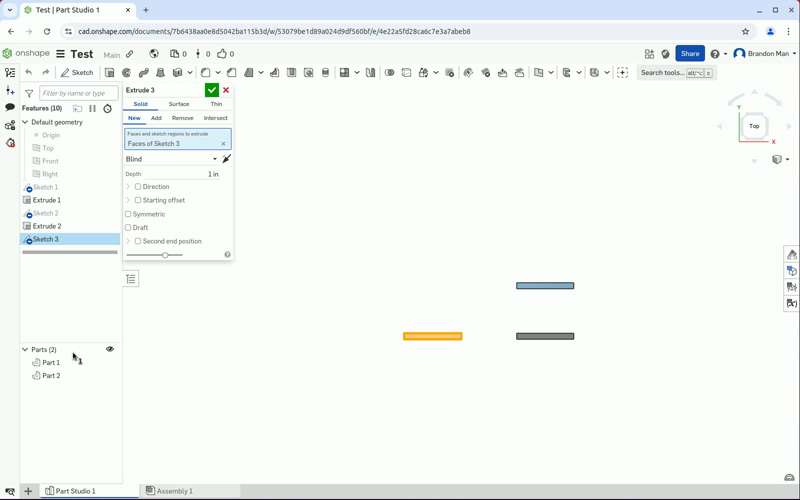
mouse_move(143, 106)
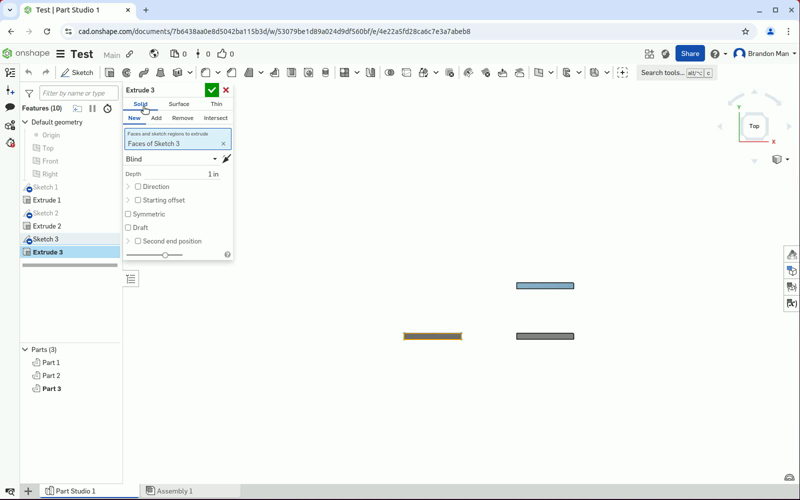
click(143, 106)
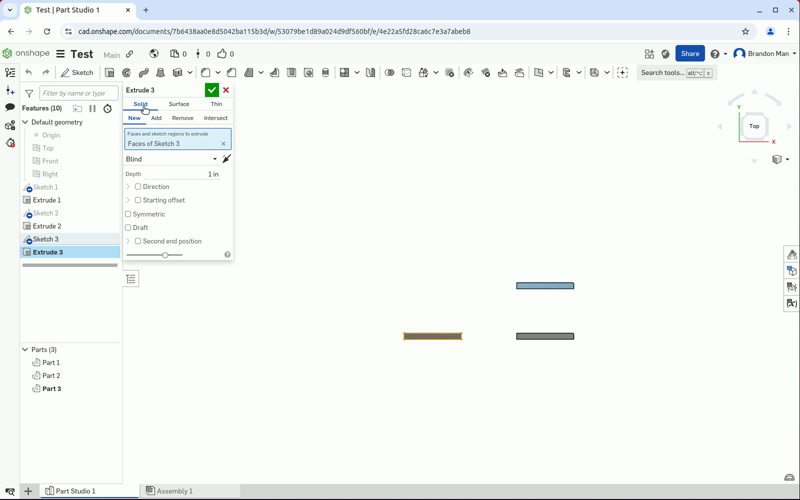
mouse_move(137, 120)
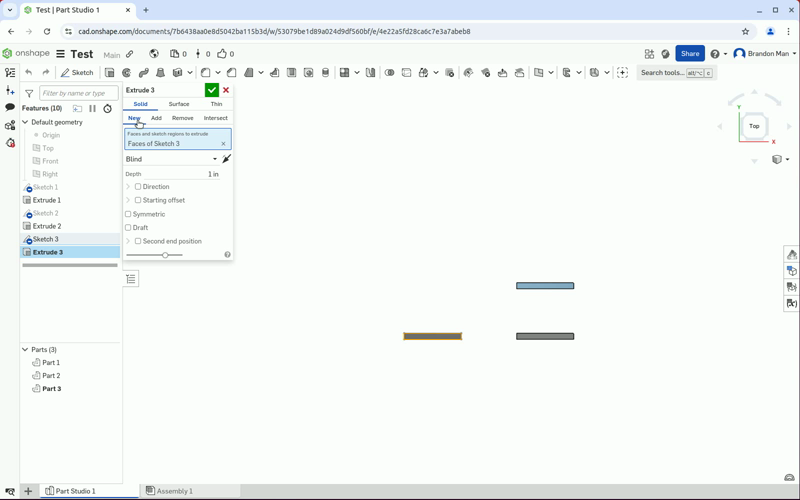
click(137, 120)
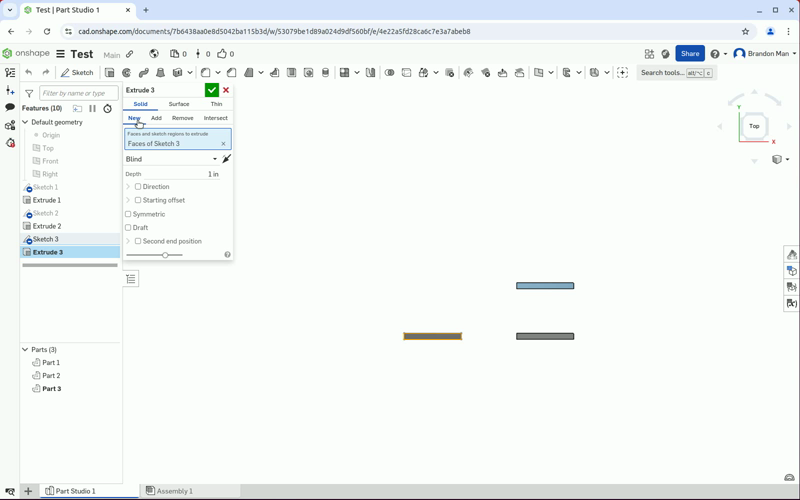
key(tab, 4)
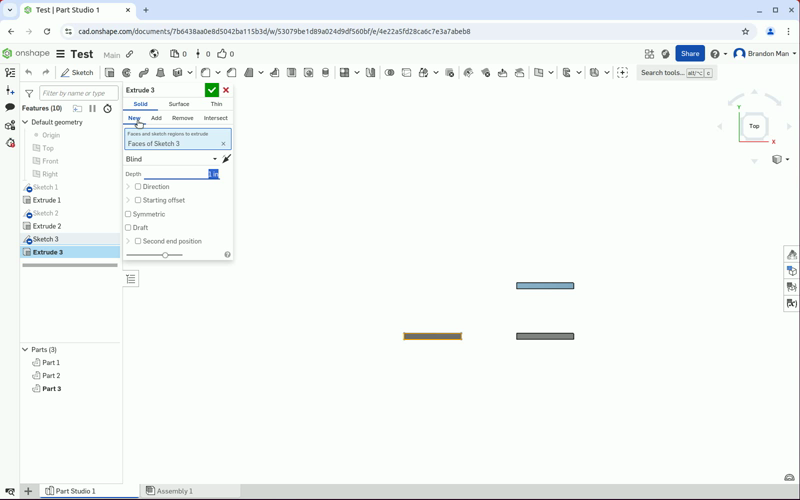
text(1.204)
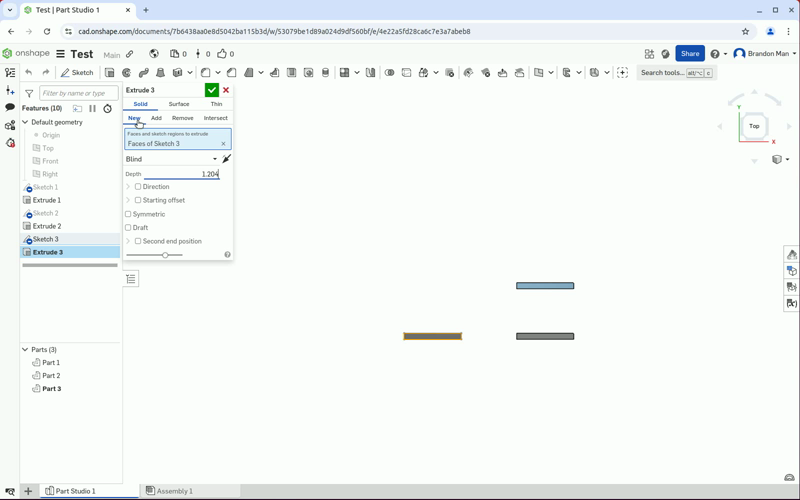
key(enter)
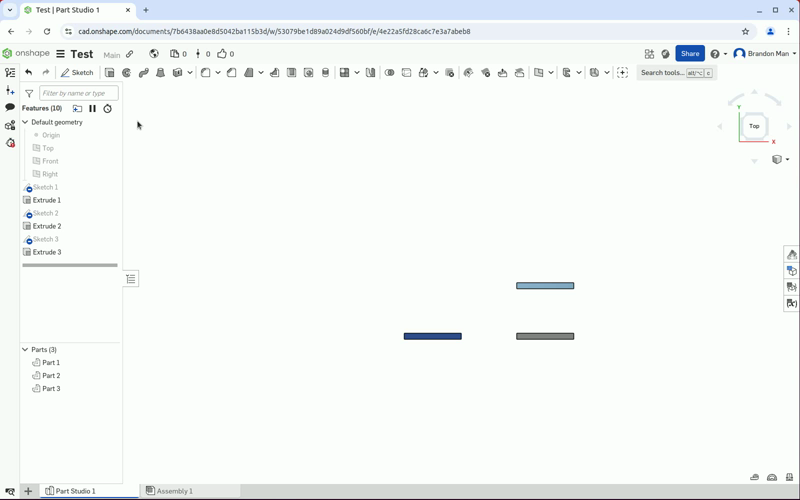
key(shift+h)
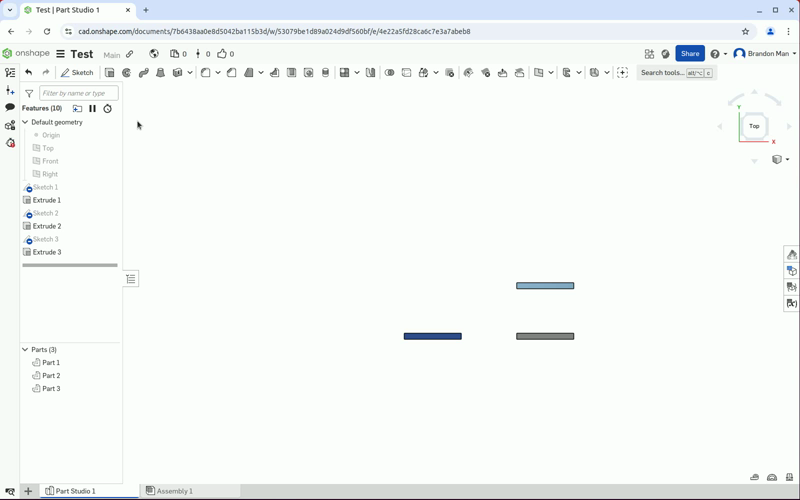
key(shift+h)
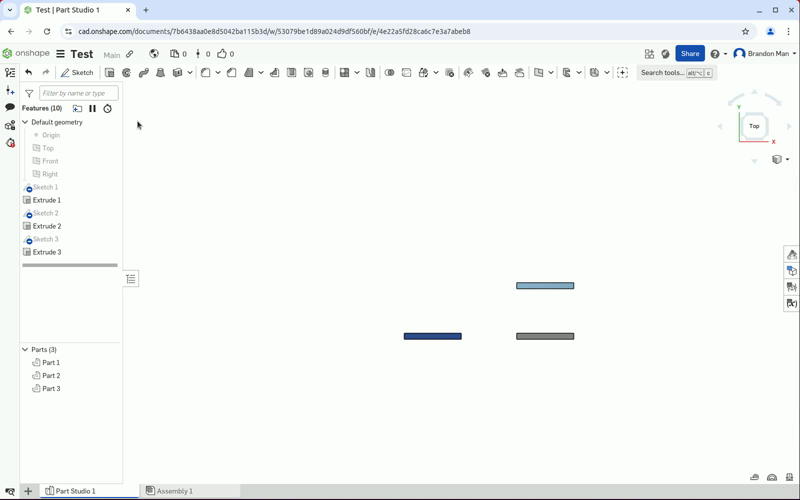
mouse_move(73, 189)
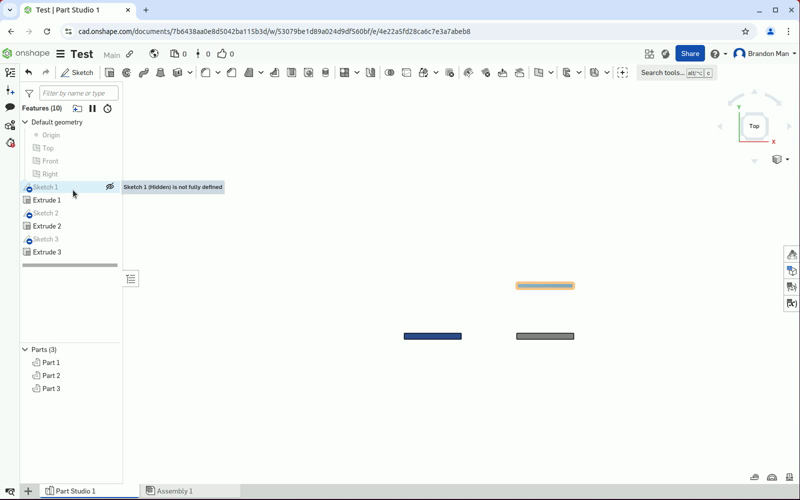
click(73, 189)
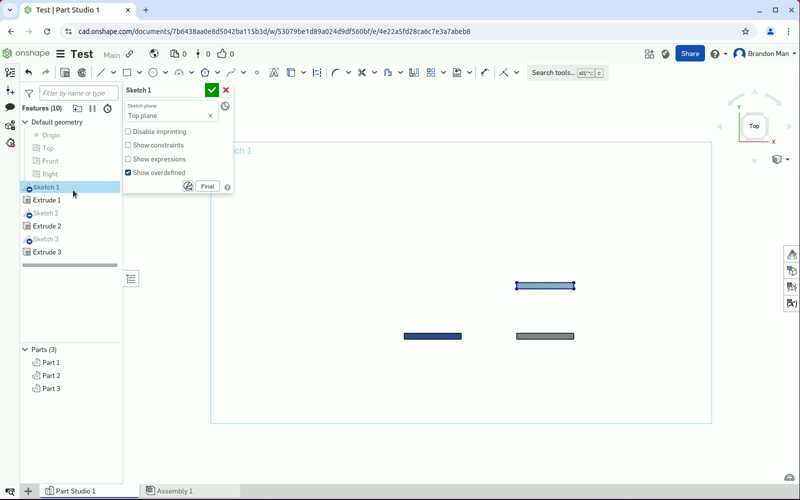
mouse_move(229, 92)
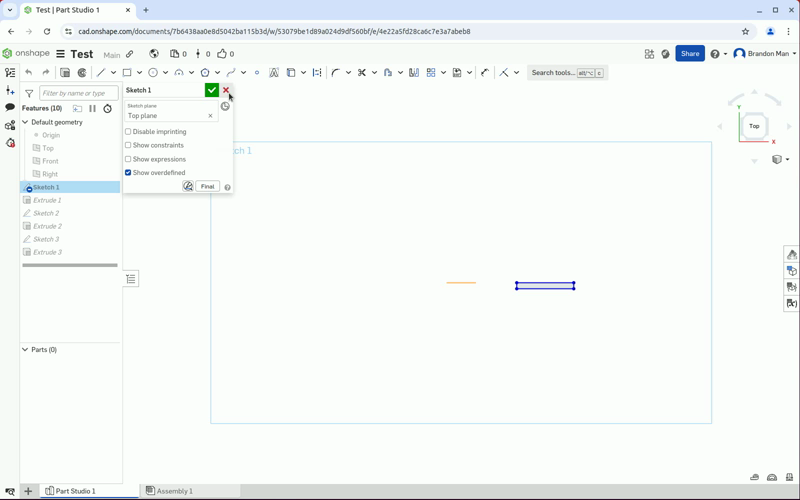
click(229, 92)
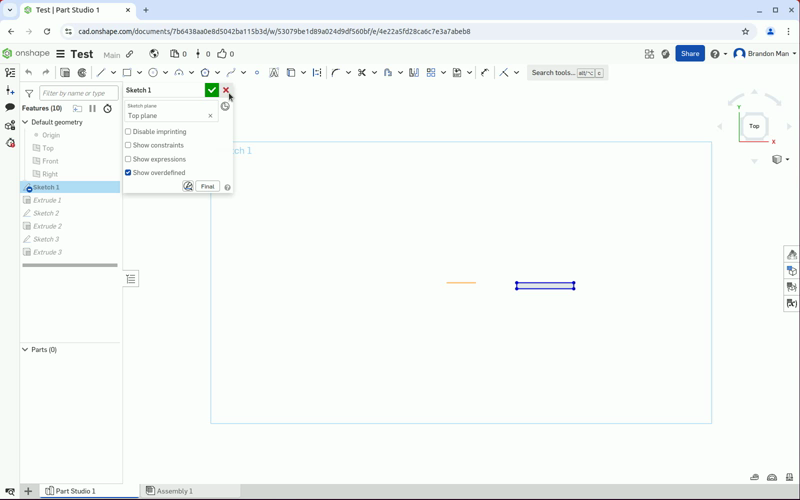
key(shift+s)
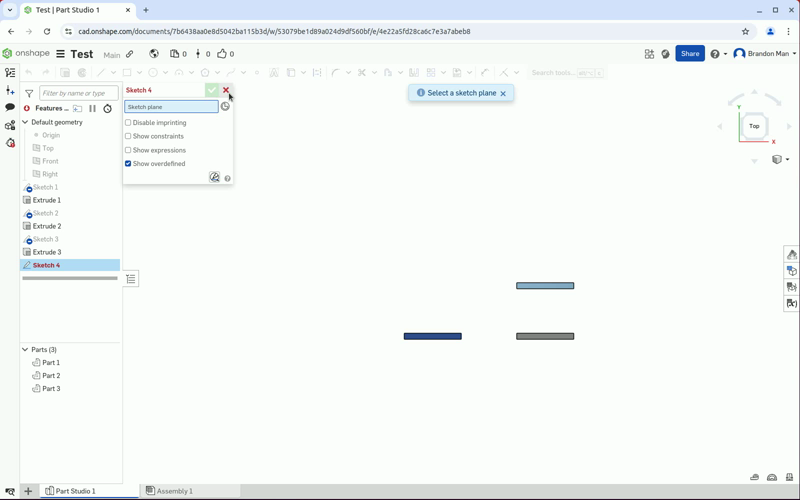
mouse_move(73, 150)
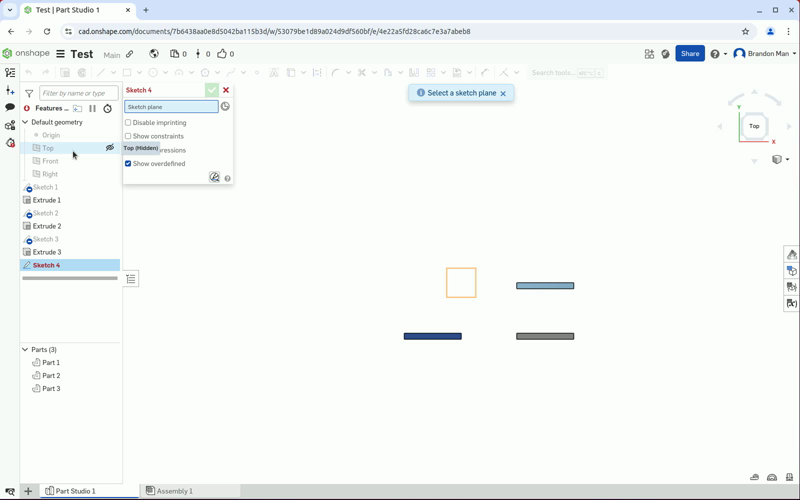
click(73, 150)
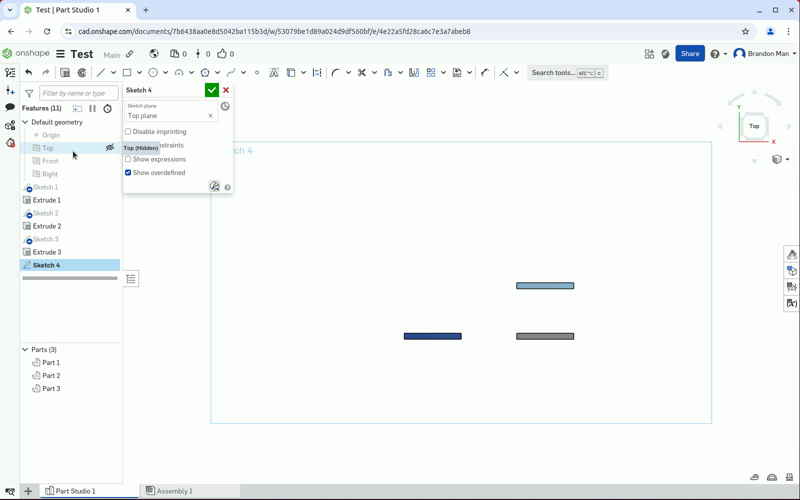
mouse_move(73, 352)
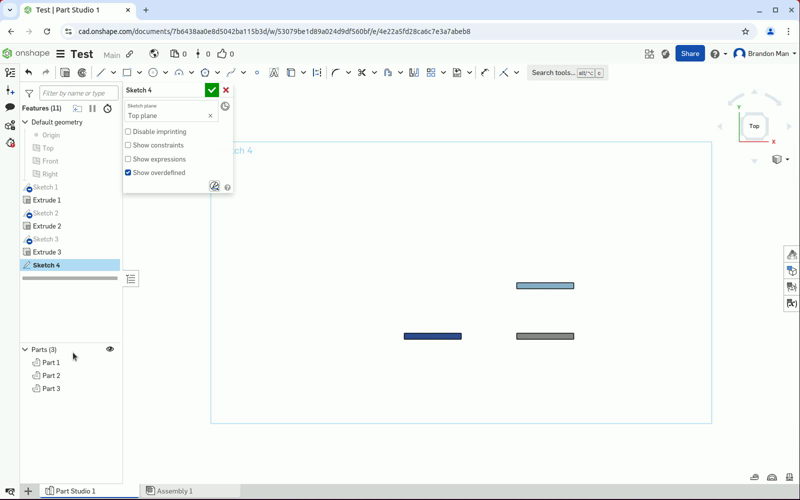
key(y)
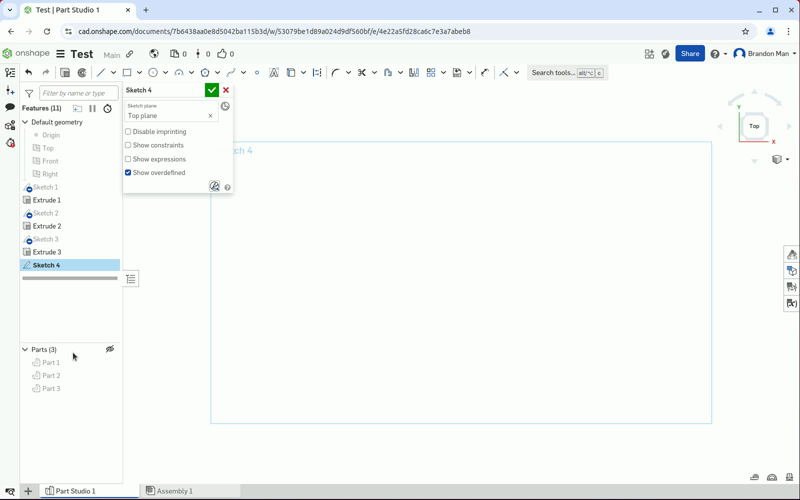
key(l)
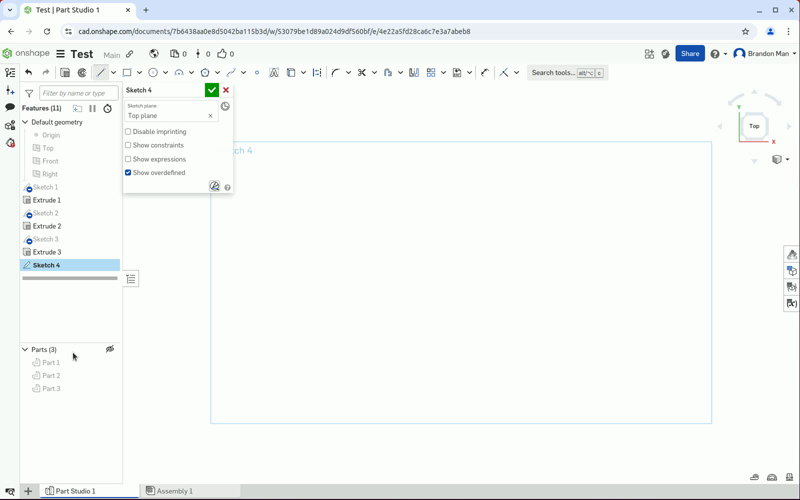
key_down(shift)
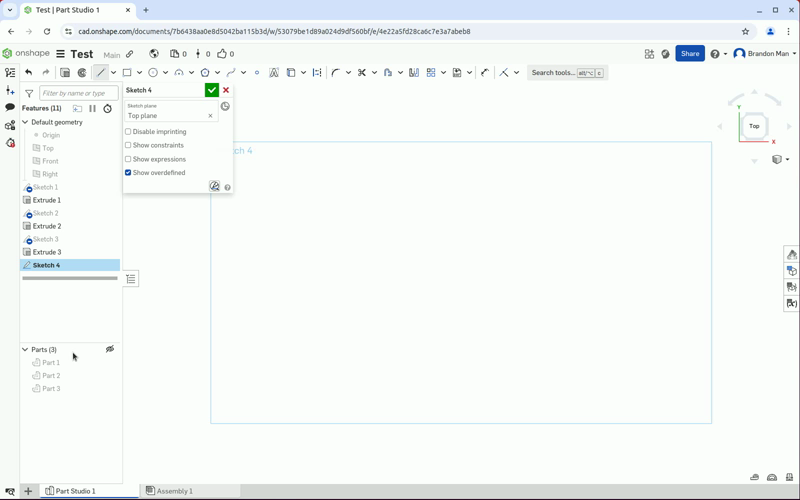
mouse_move(404, 288)
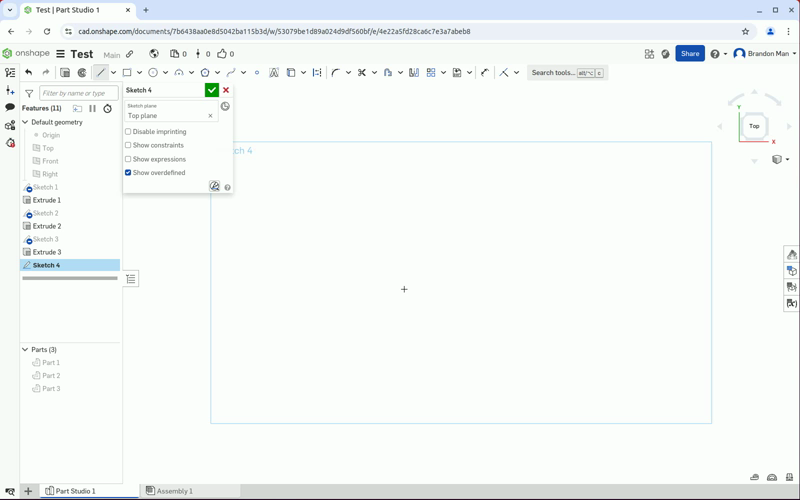
click(404, 288)
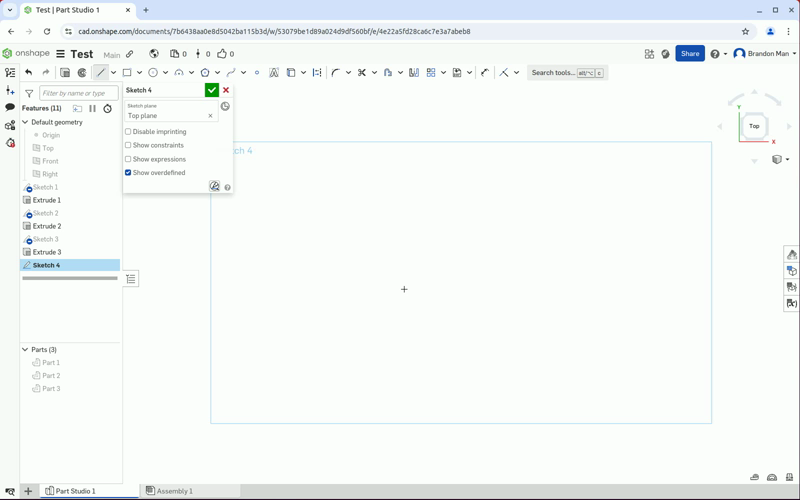
key_up(shift)
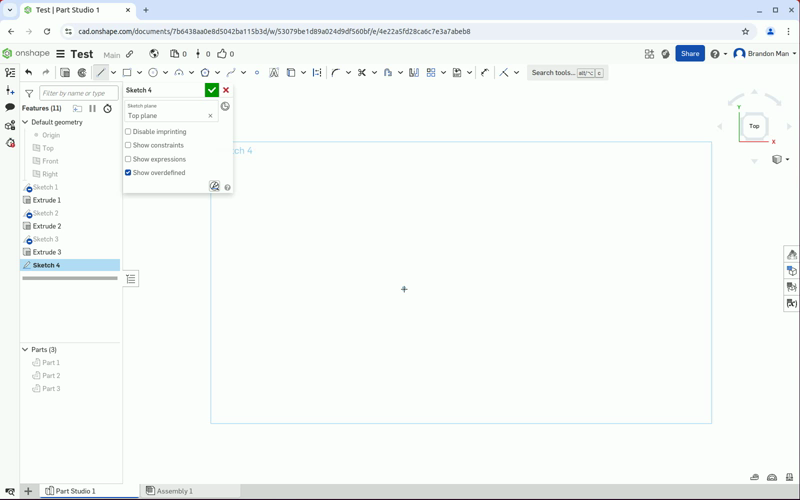
key_down(shift)
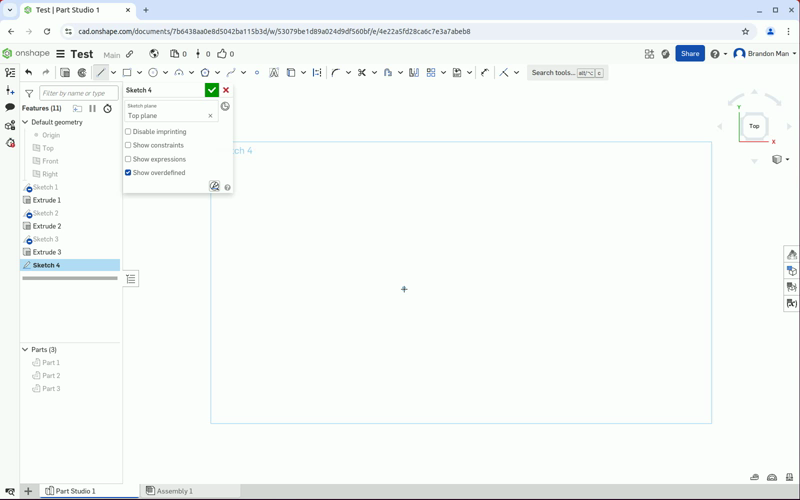
mouse_move(434, 288)
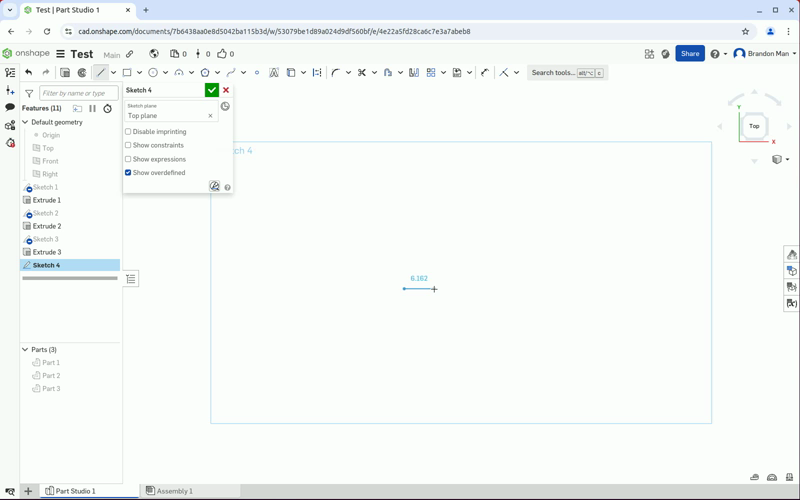
mouse_move(461, 288)
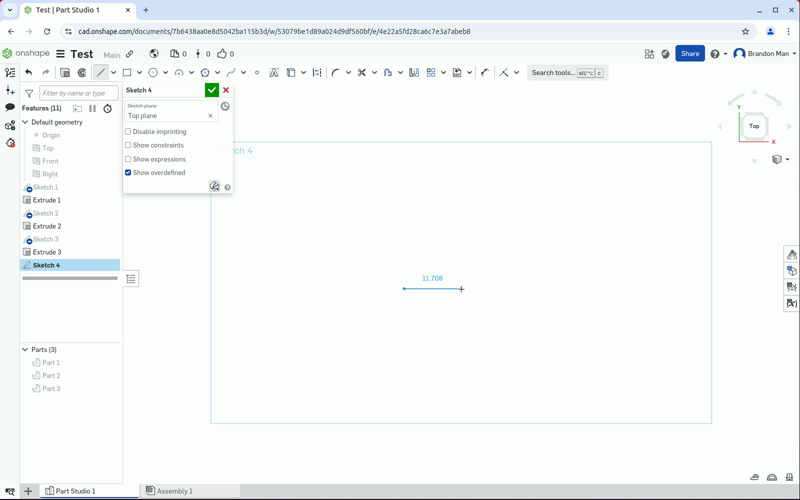
click(461, 288)
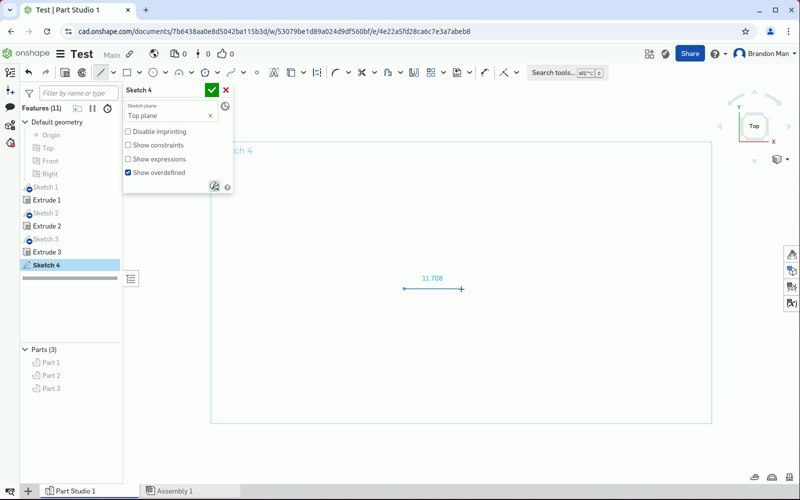
key_up(shift)
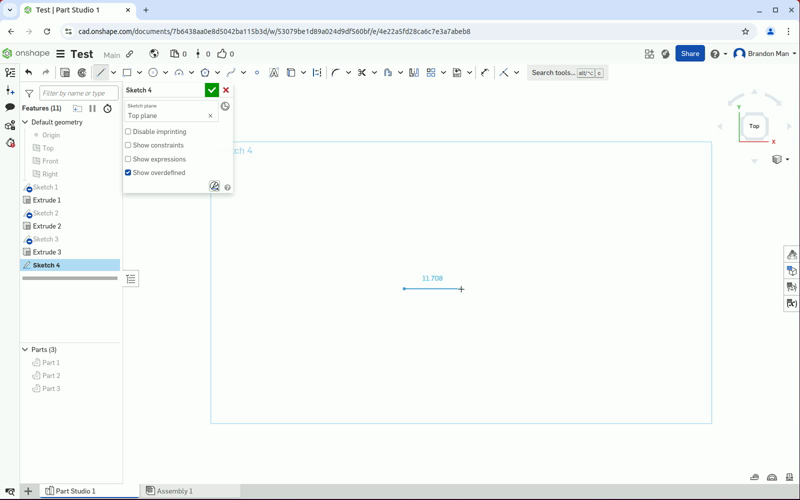
key_down(shift)
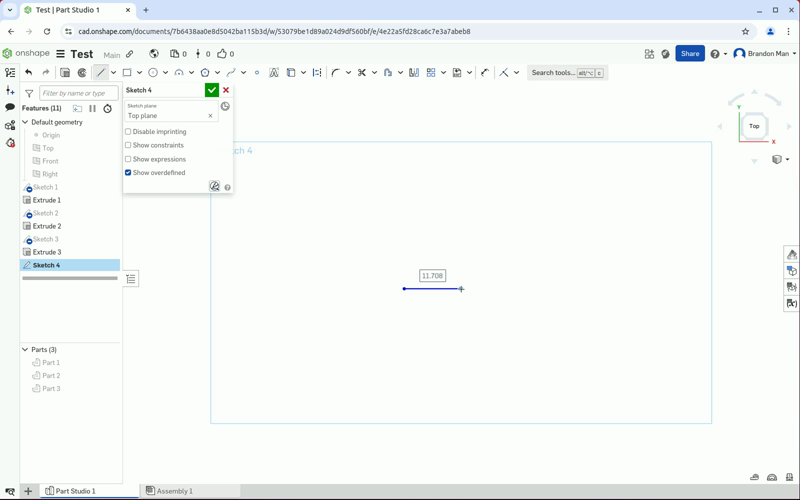
mouse_move(491, 288)
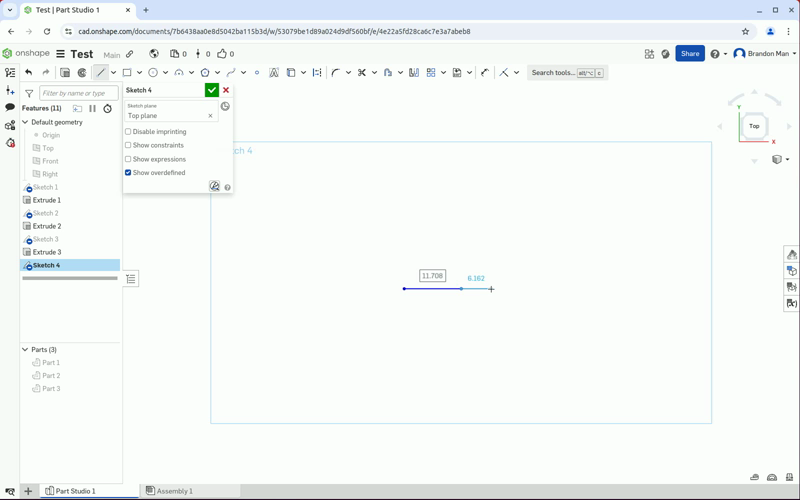
mouse_move(461, 282)
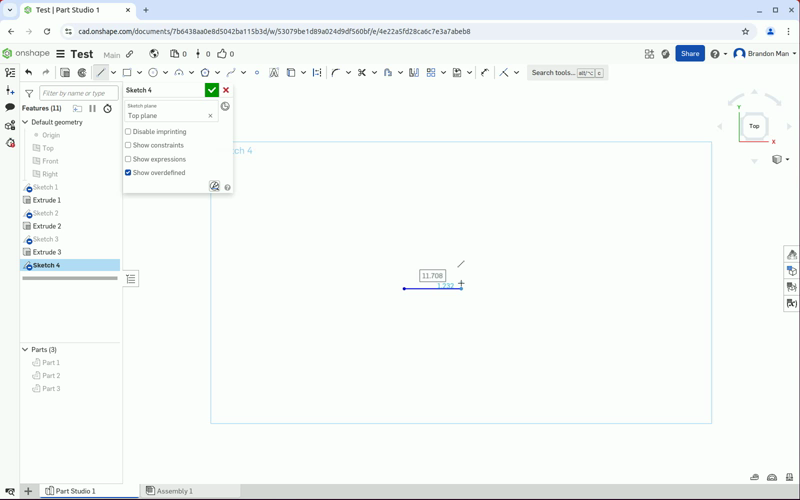
scroll(6)
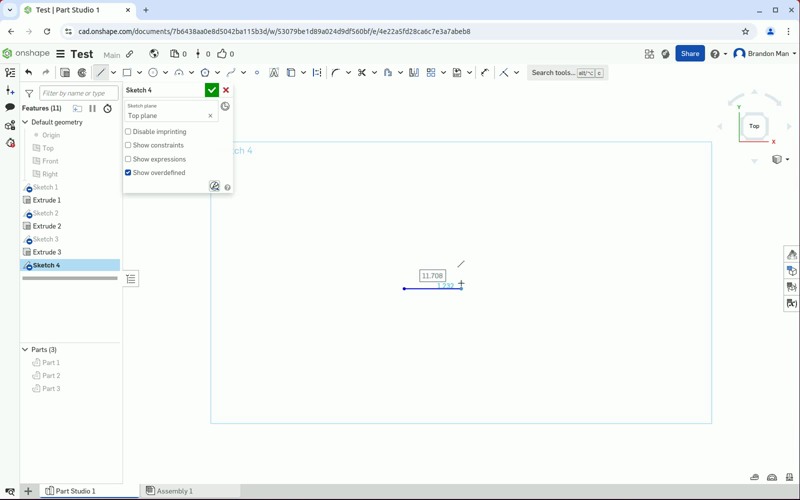
scroll(6)
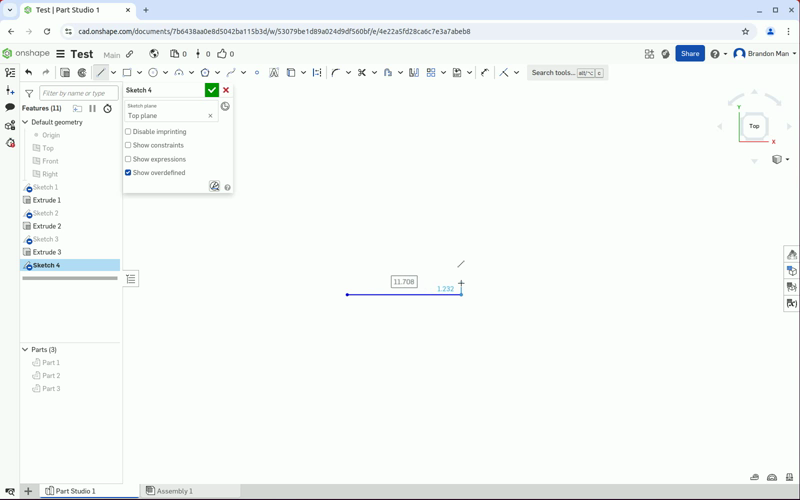
scroll(6)
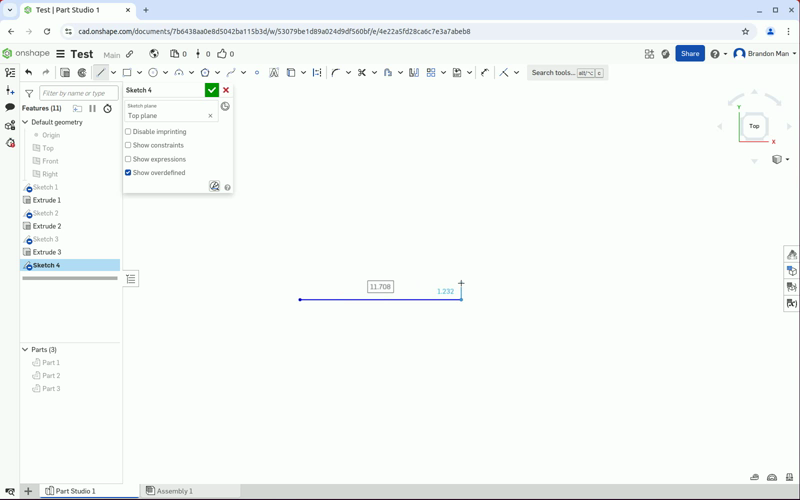
scroll(6)
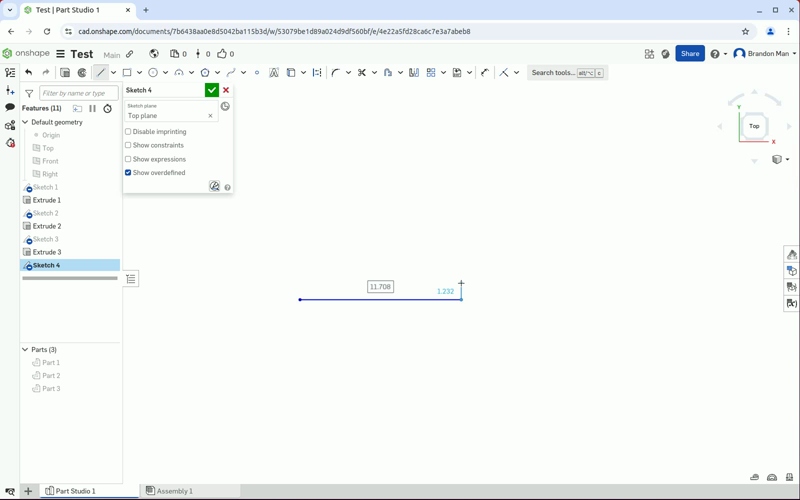
scroll(6)
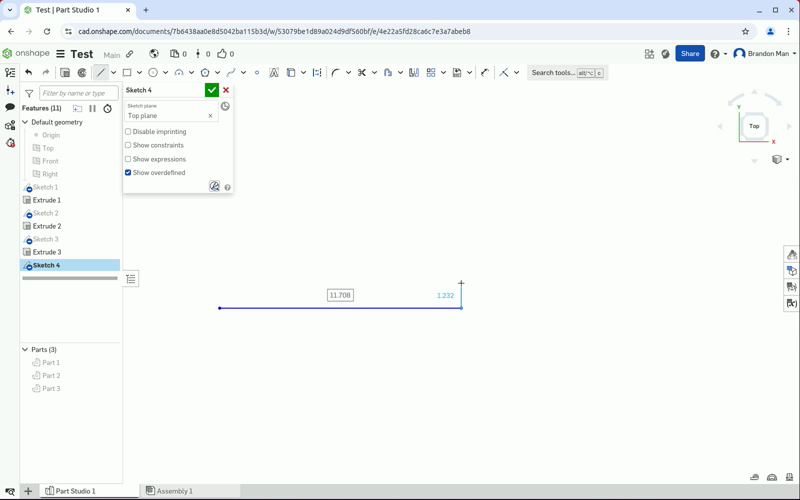
scroll(6)
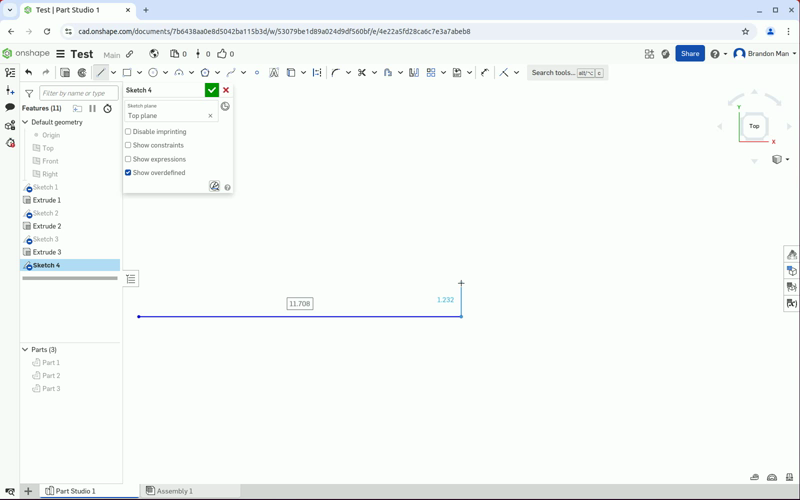
scroll(6)
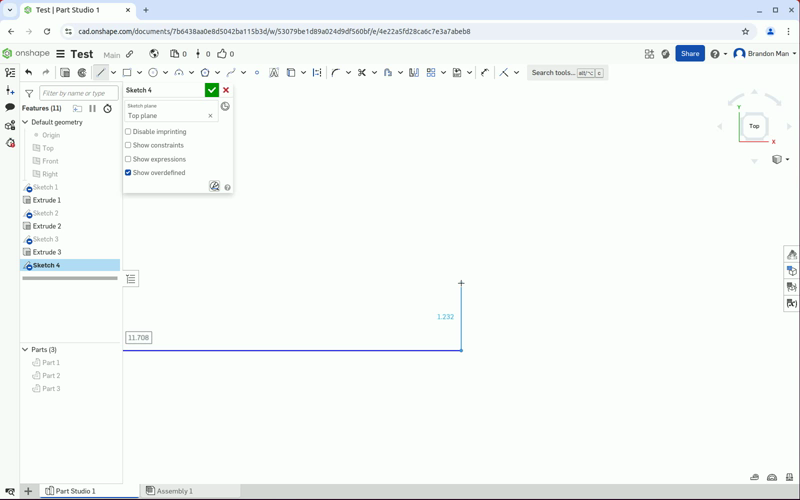
click(461, 282)
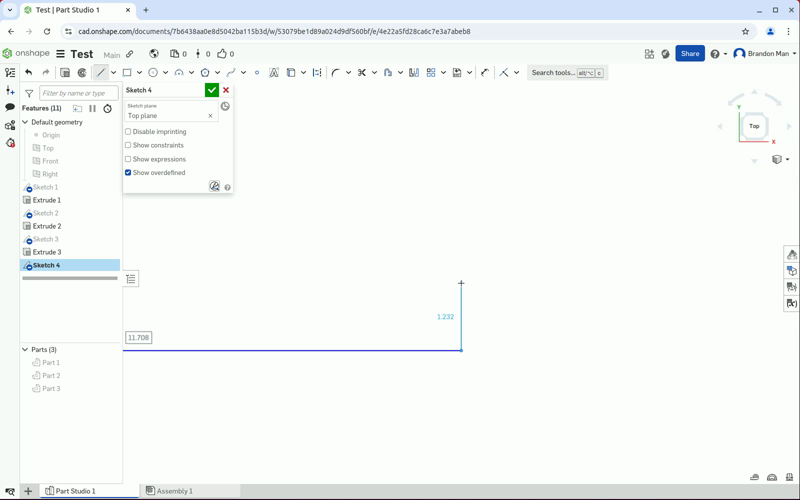
scroll(-6)
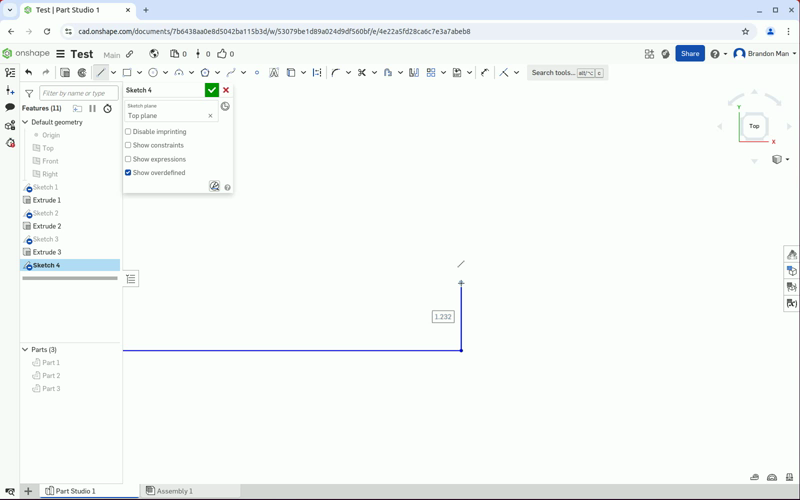
scroll(-6)
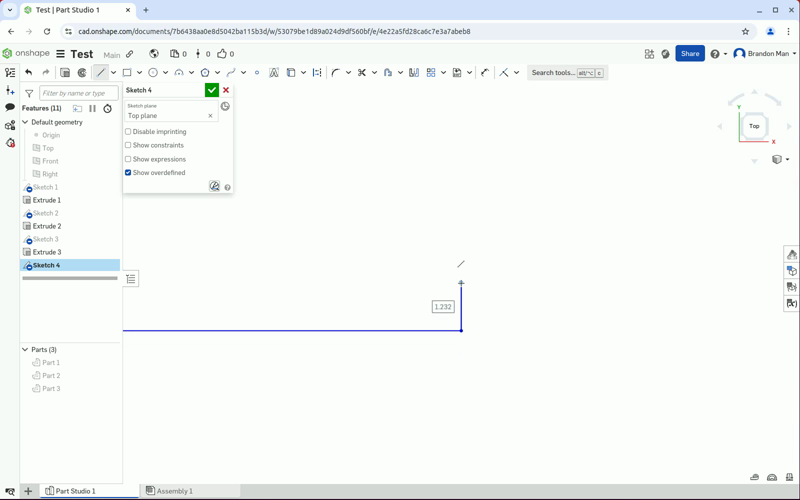
scroll(-6)
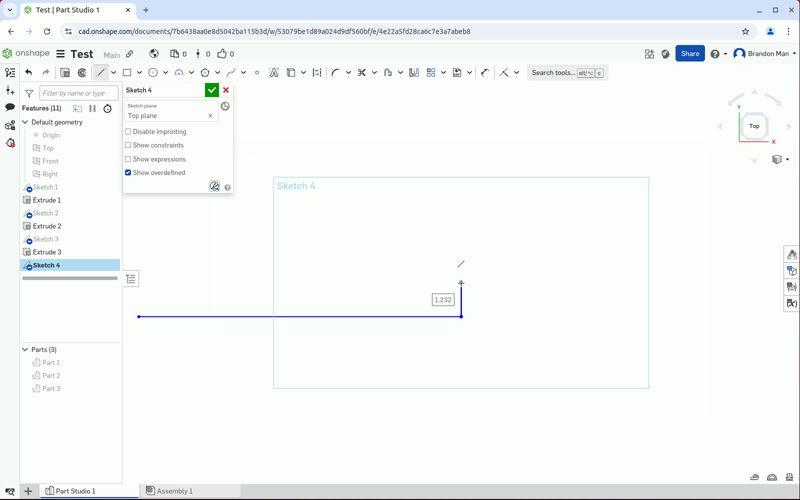
scroll(-6)
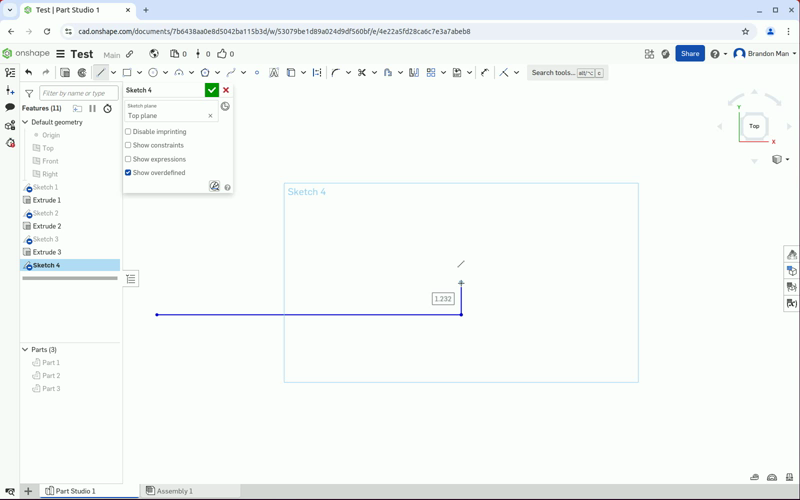
scroll(-6)
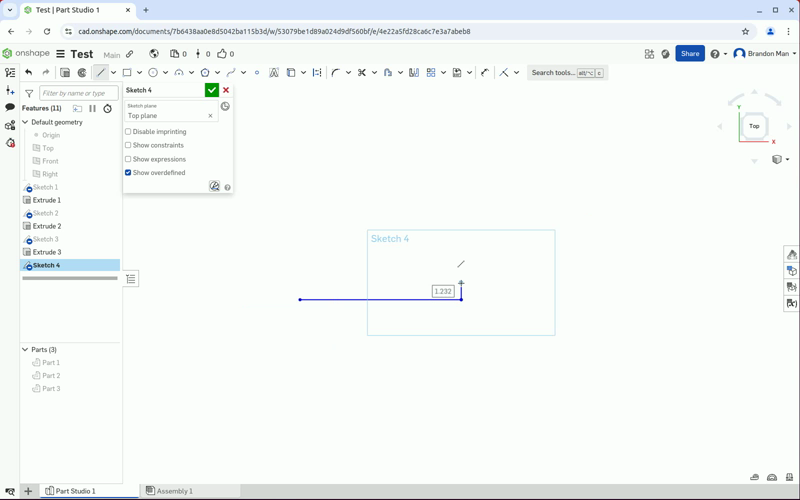
scroll(-6)
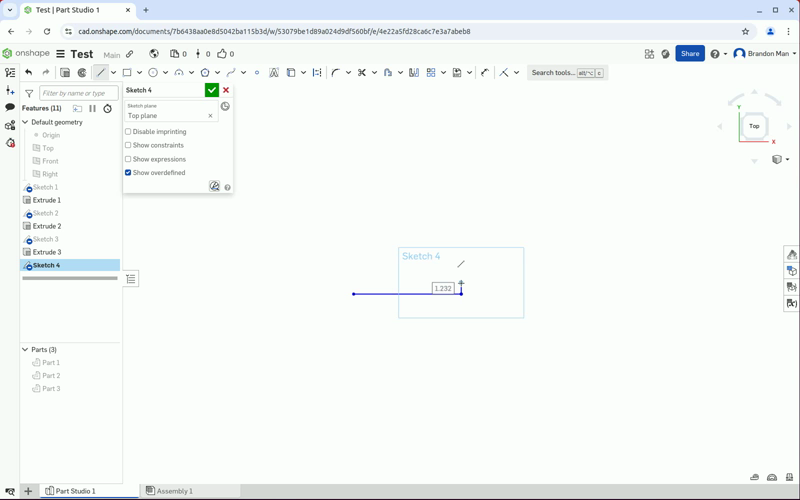
scroll(-6)
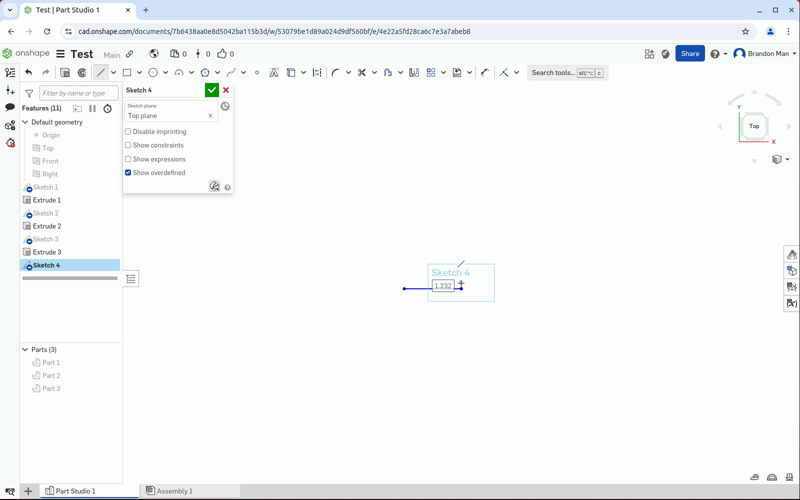
key_up(shift)
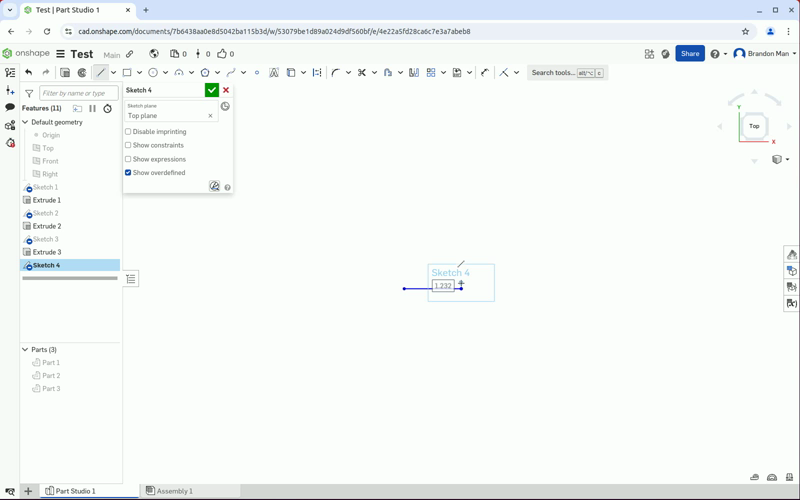
key_down(shift)
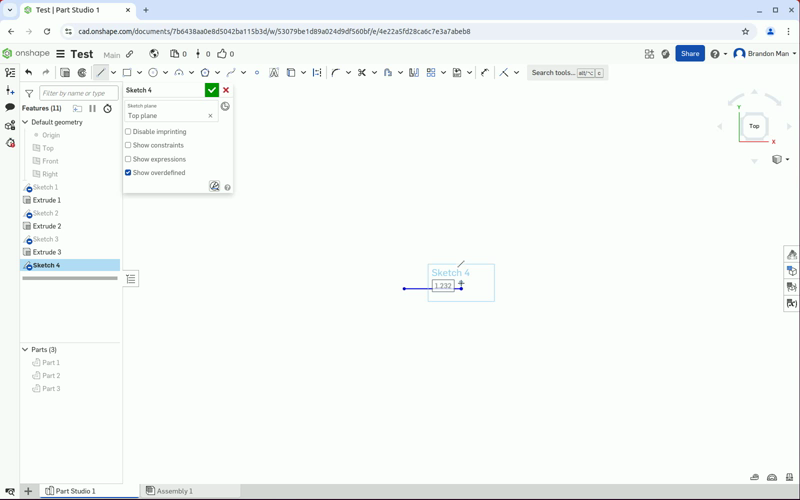
mouse_move(491, 282)
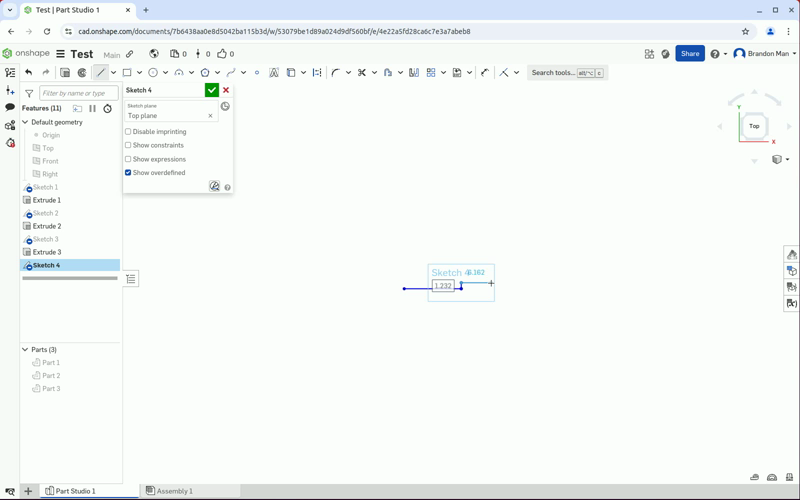
mouse_move(404, 282)
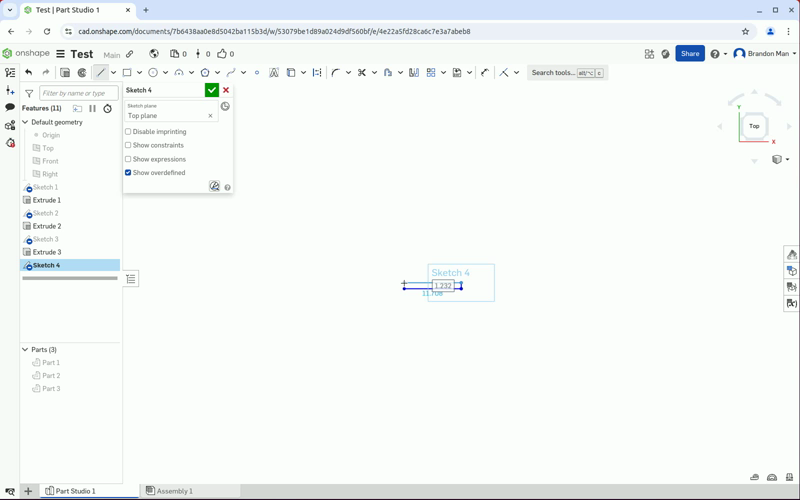
click(404, 282)
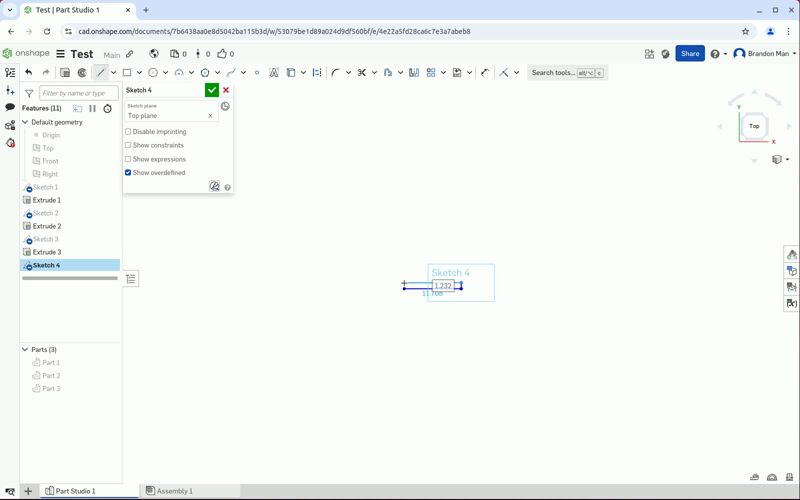
key_up(shift)
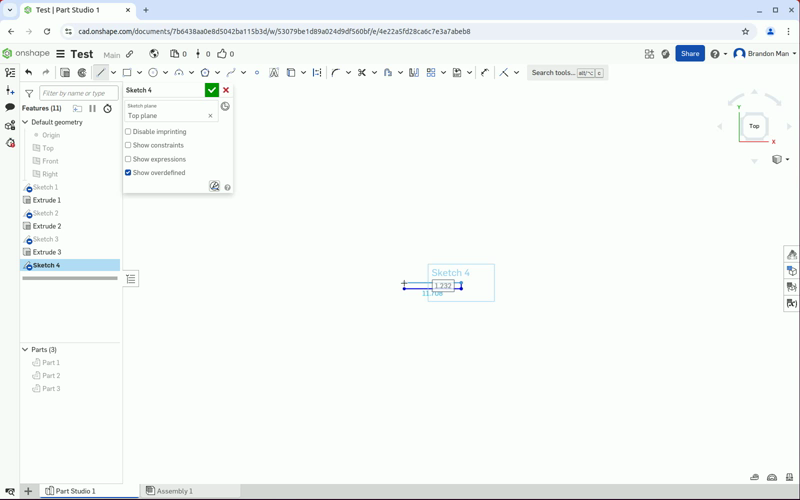
mouse_move(434, 282)
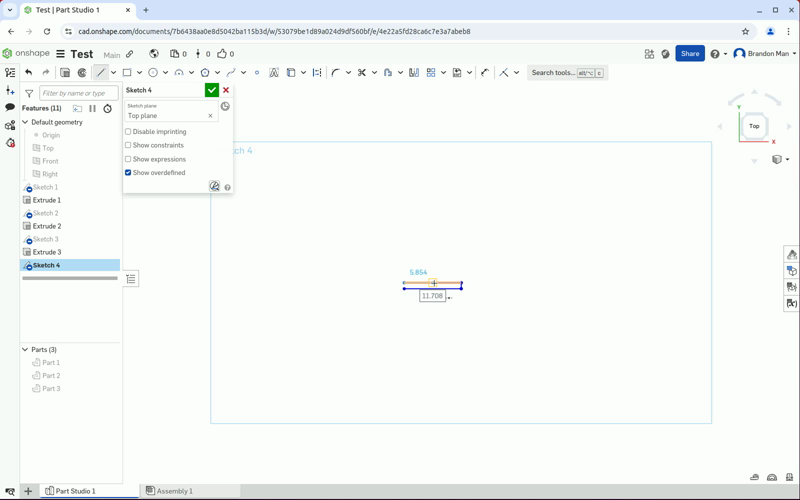
key_down(shift)
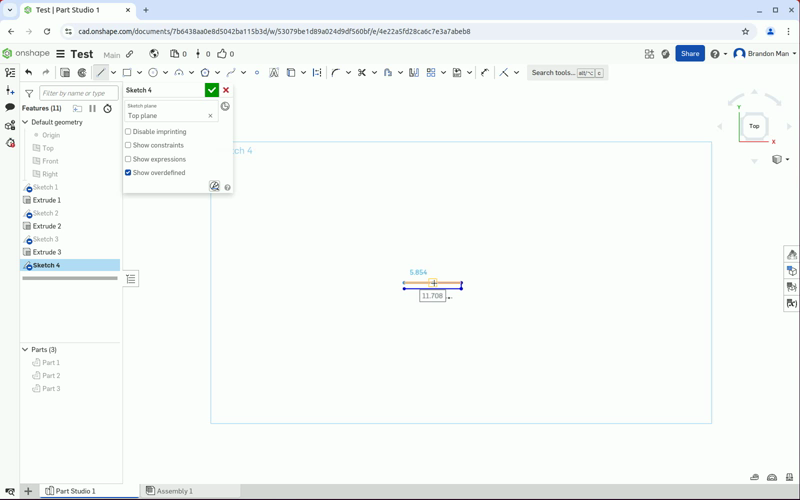
mouse_move(404, 288)
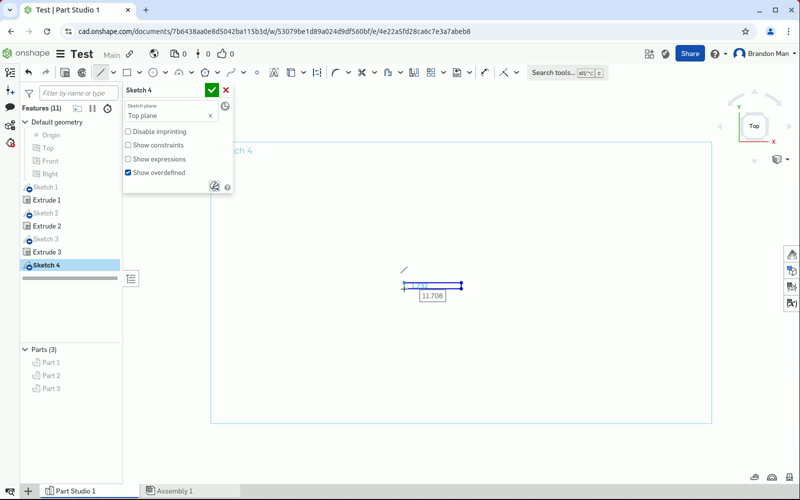
scroll(6)
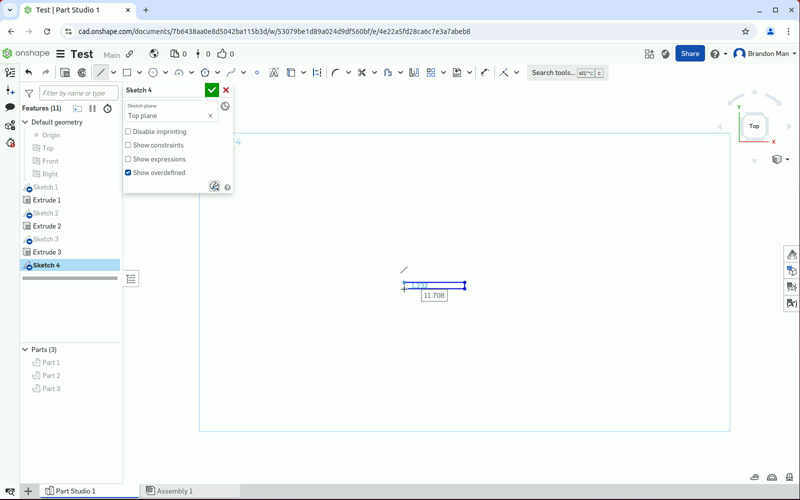
scroll(6)
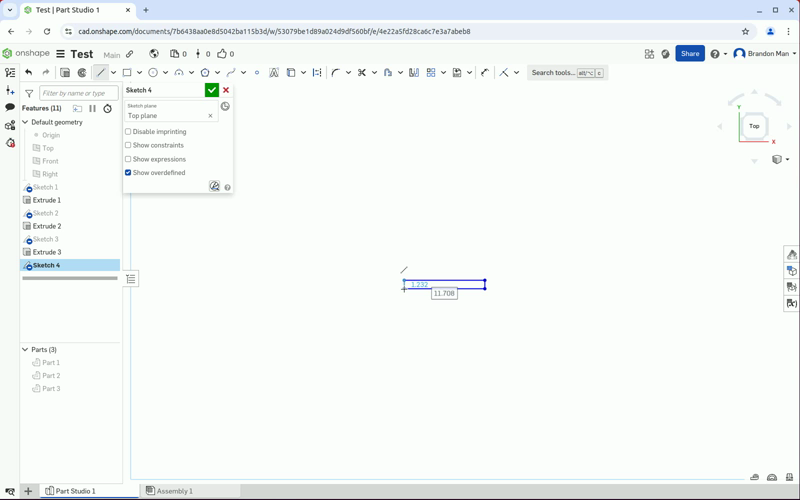
scroll(6)
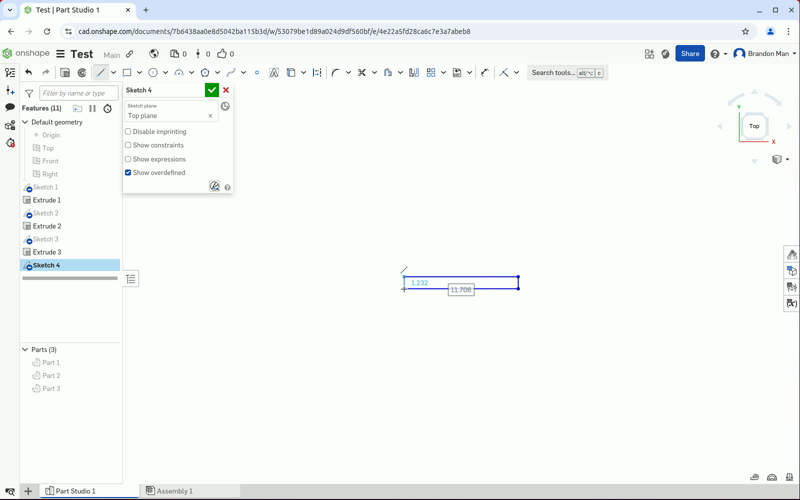
scroll(6)
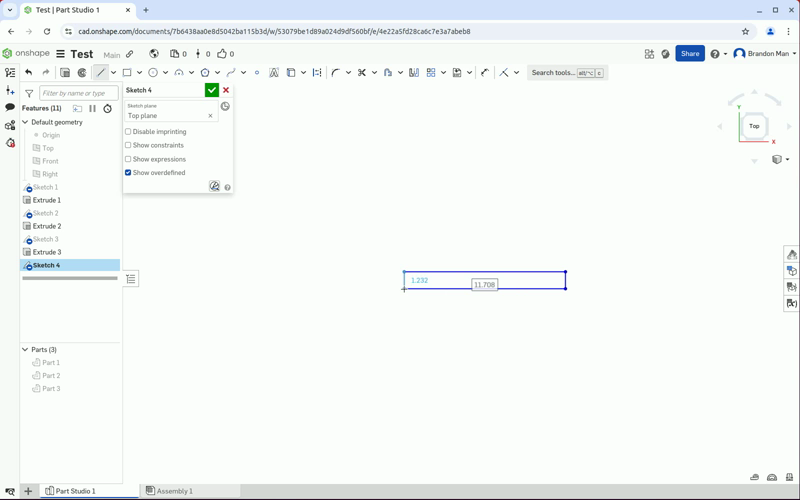
scroll(6)
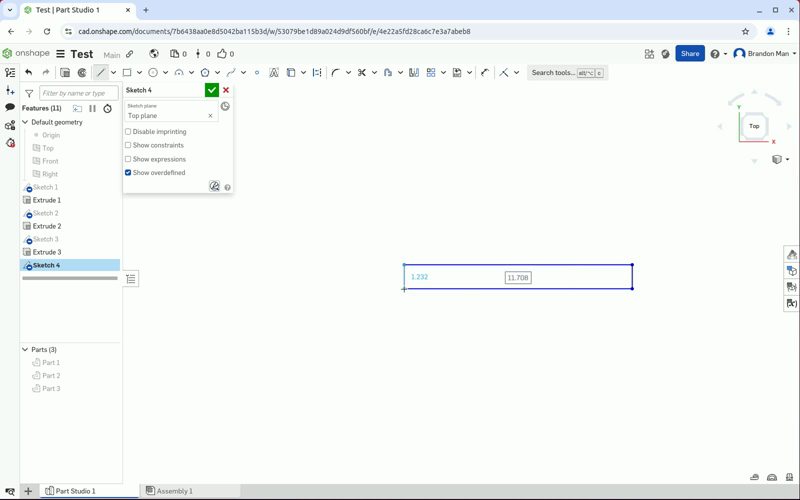
scroll(6)
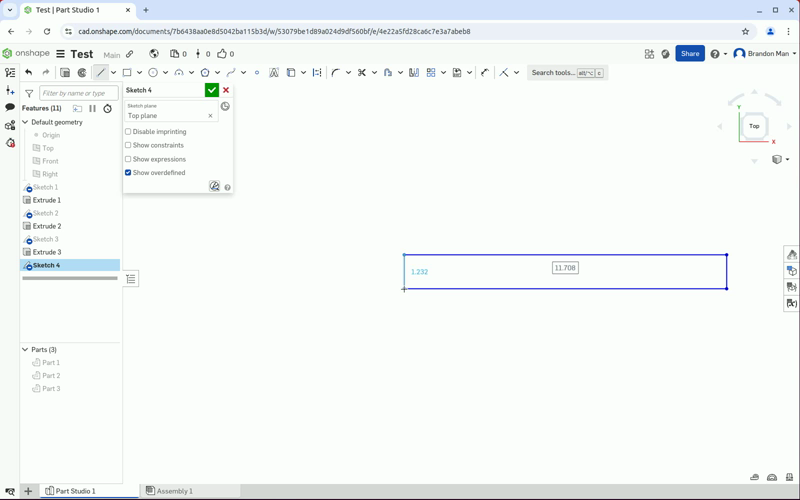
scroll(6)
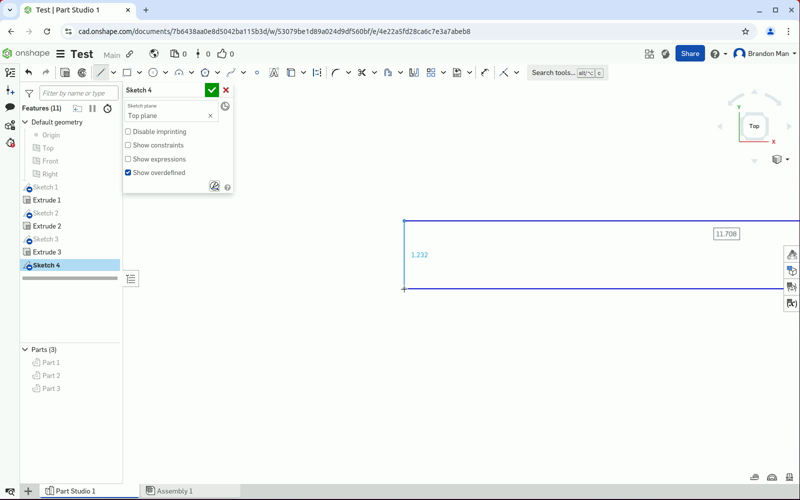
key_up(shift)
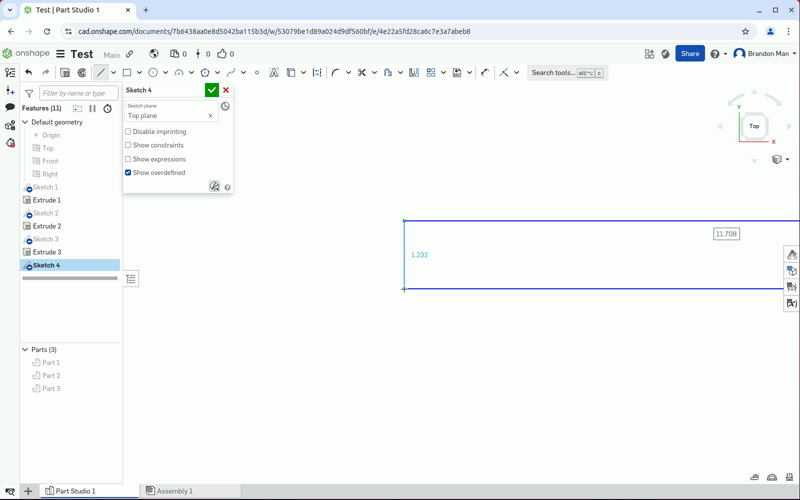
click(404, 288)
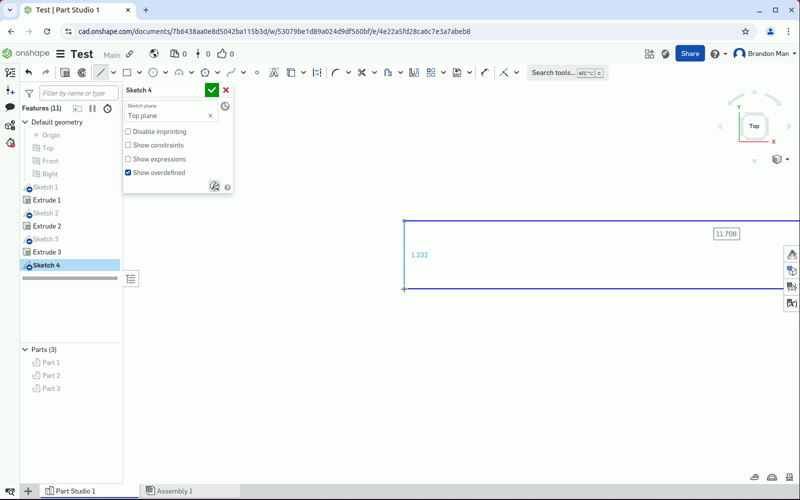
scroll(-6)
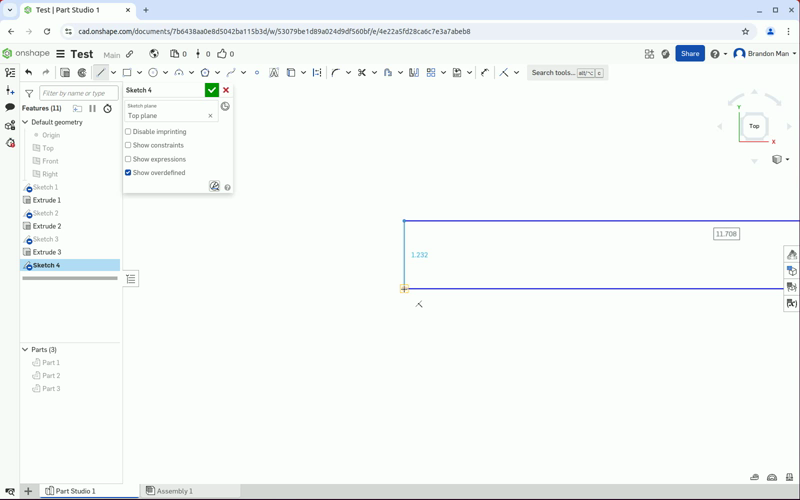
scroll(-6)
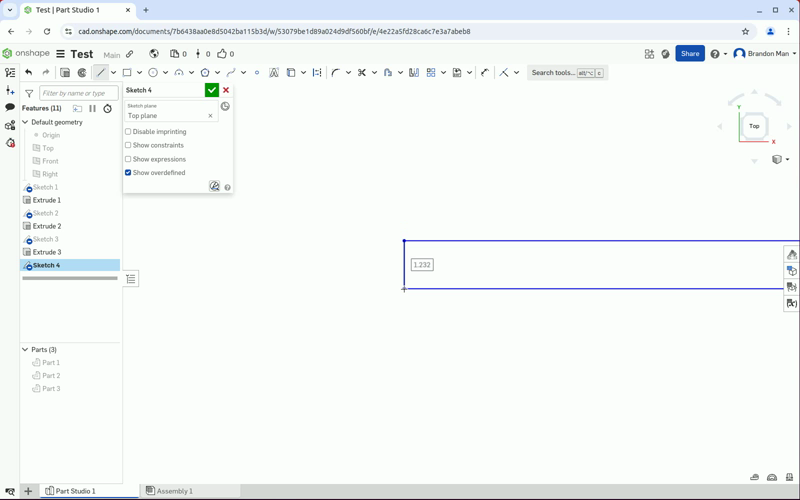
scroll(-6)
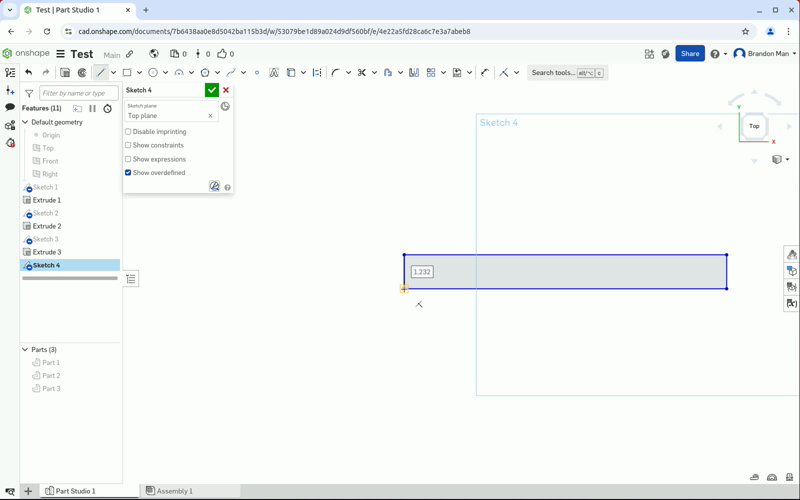
scroll(-6)
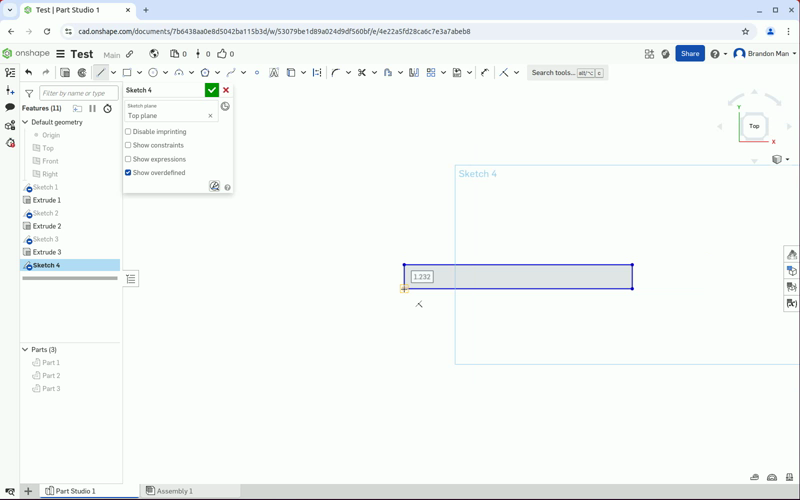
scroll(-6)
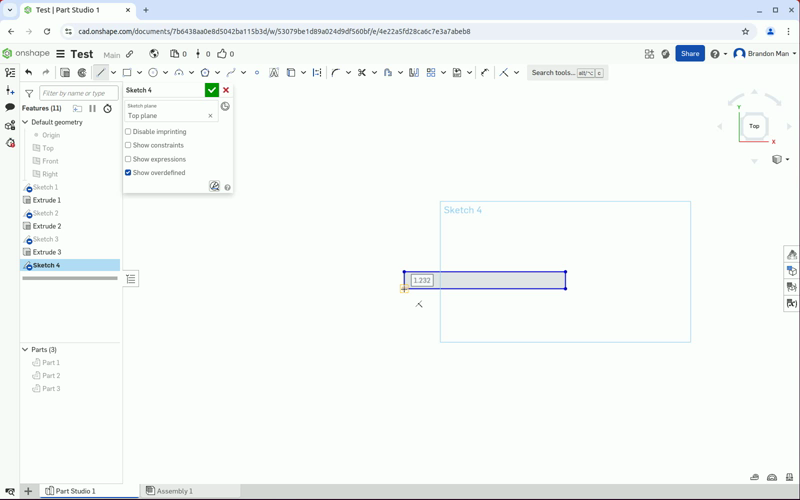
scroll(-6)
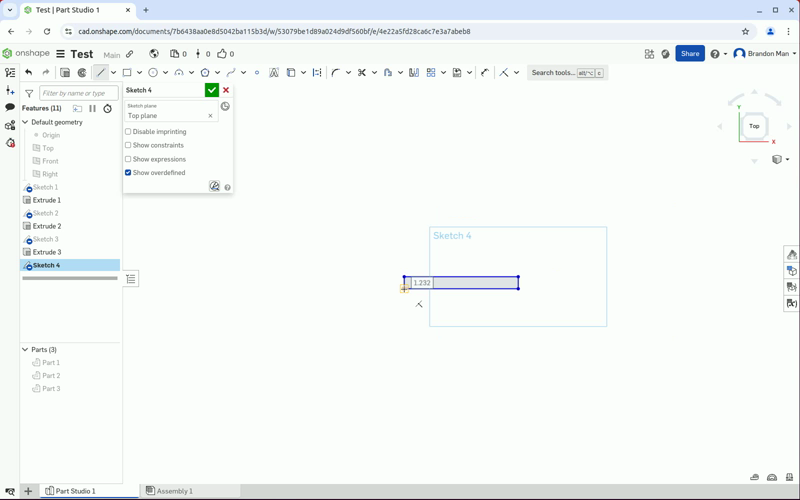
scroll(-6)
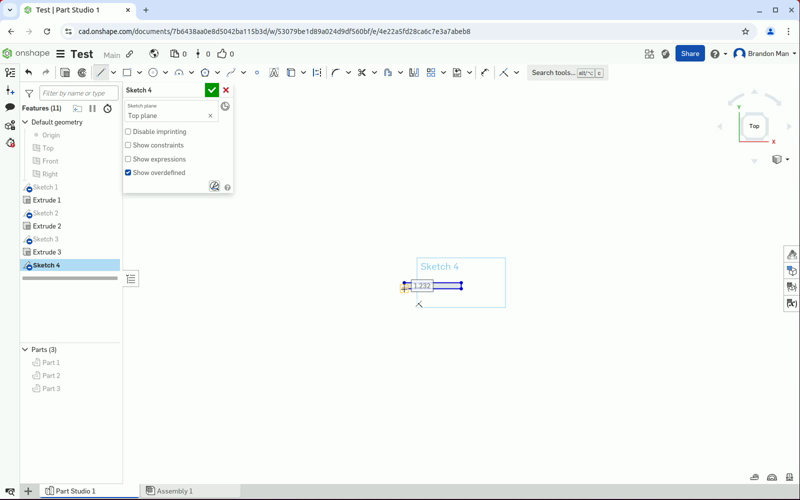
key(esc)
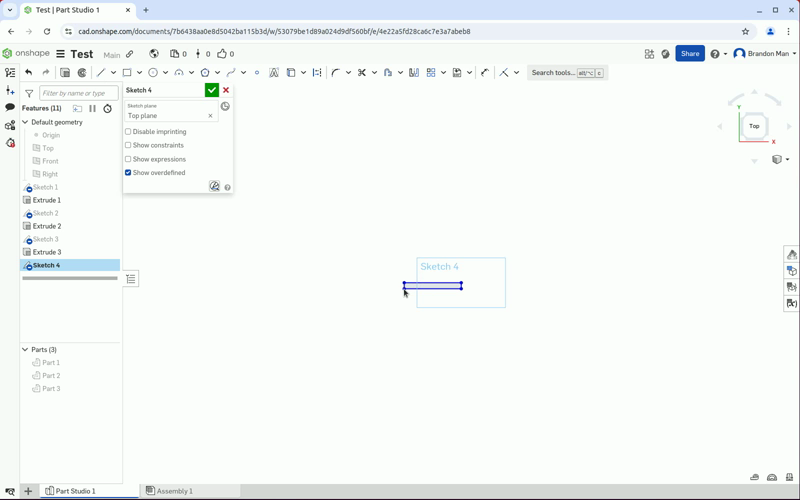
mouse_move(439, 284)
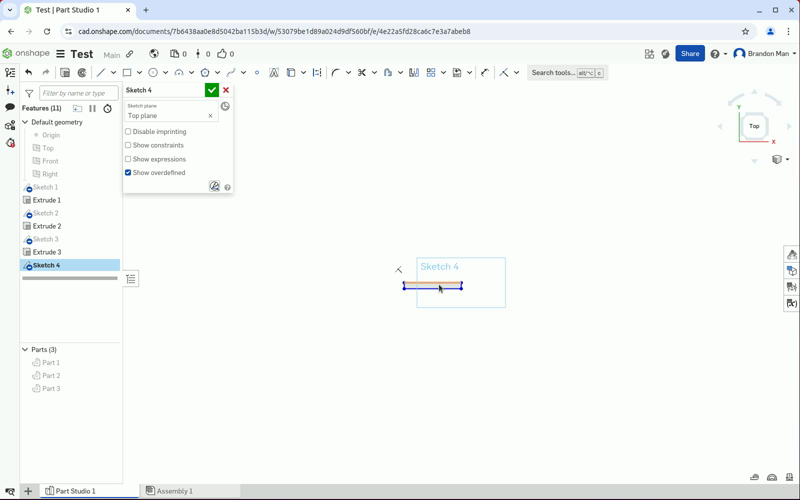
scroll(6)
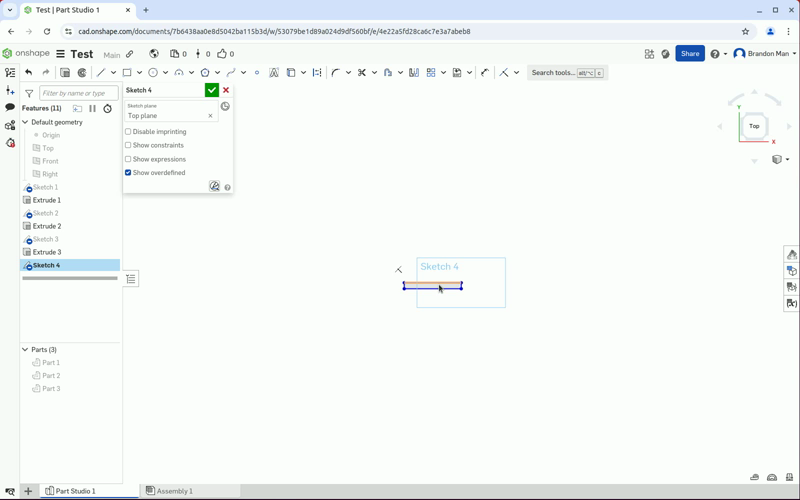
scroll(6)
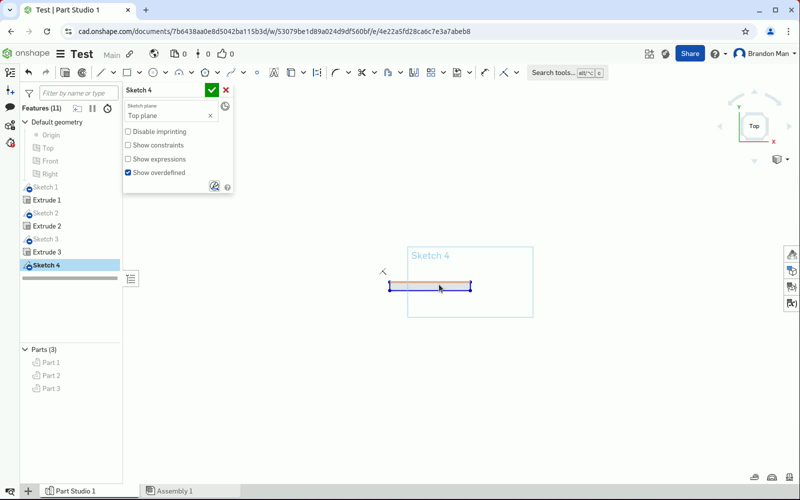
scroll(6)
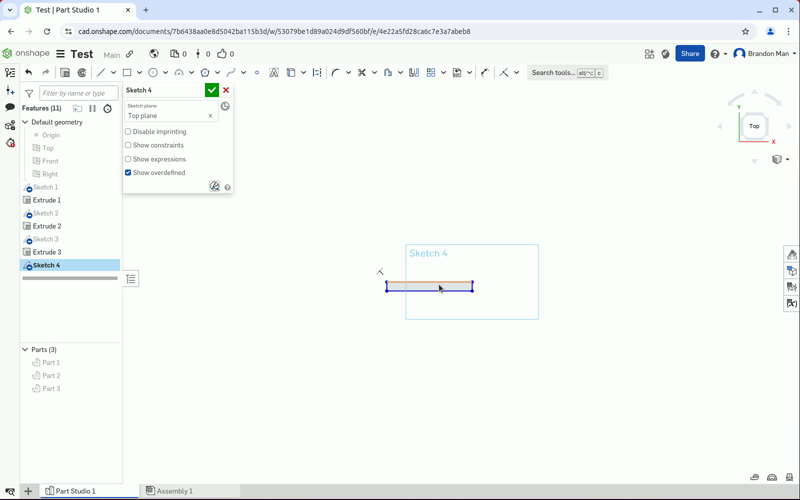
scroll(6)
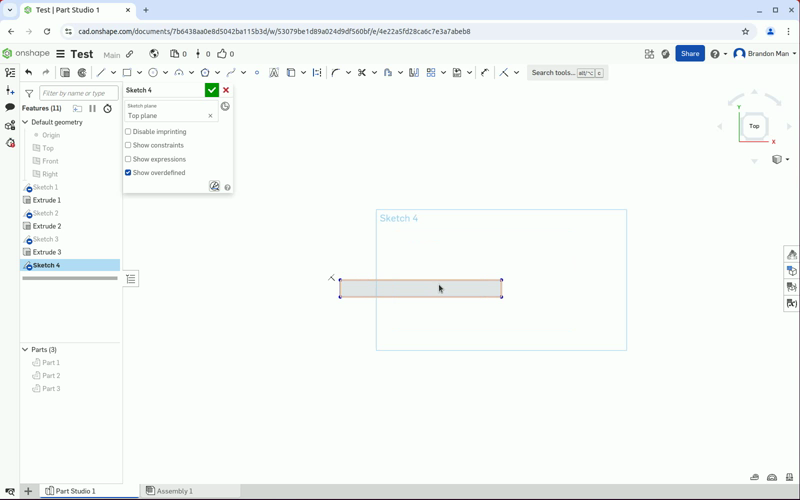
scroll(6)
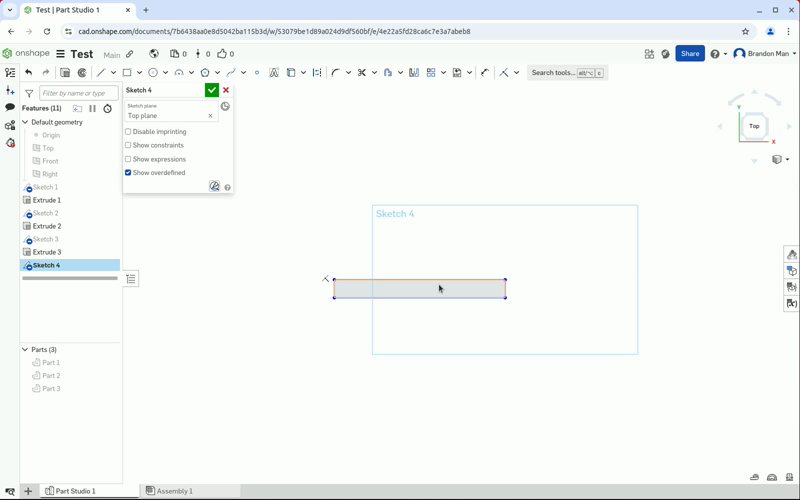
scroll(6)
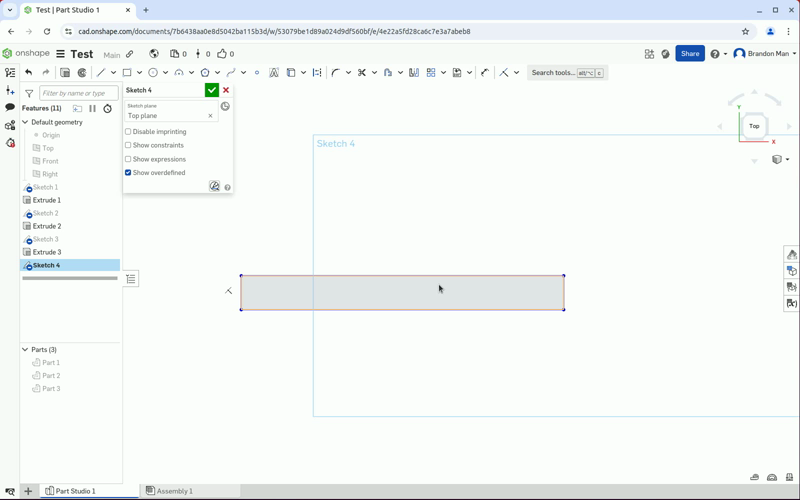
scroll(6)
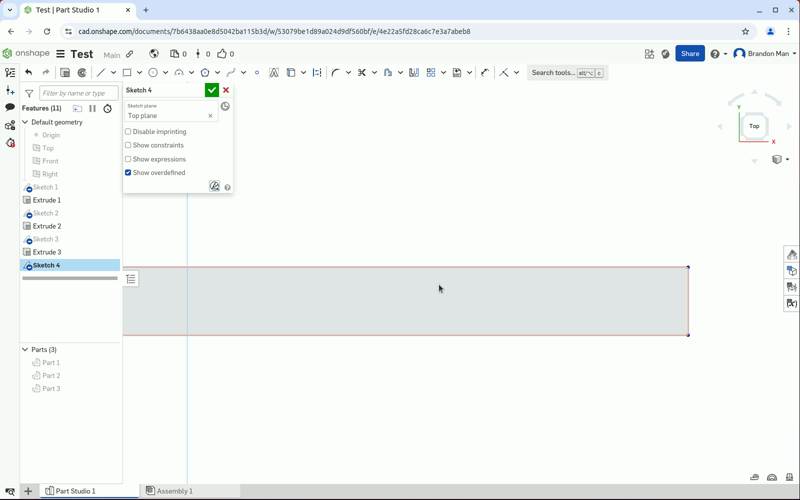
click(439, 284)
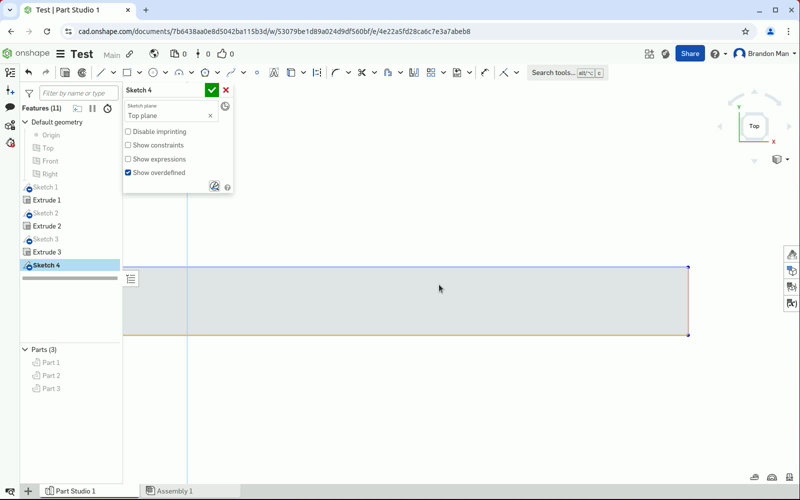
scroll(-6)
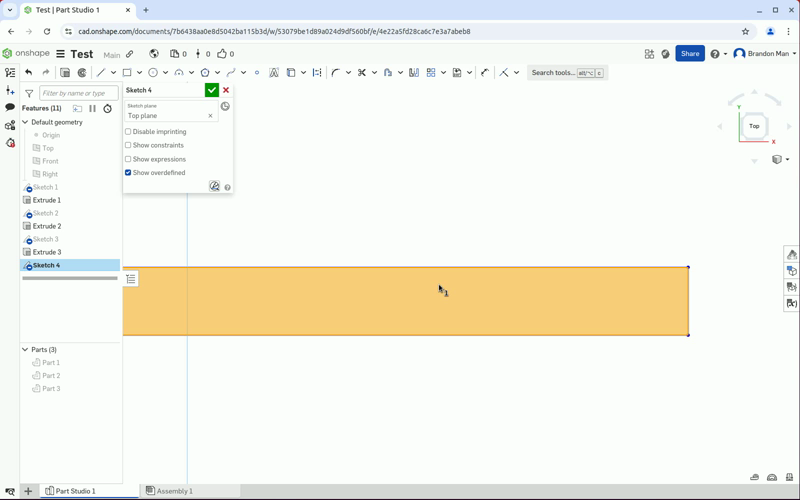
scroll(-6)
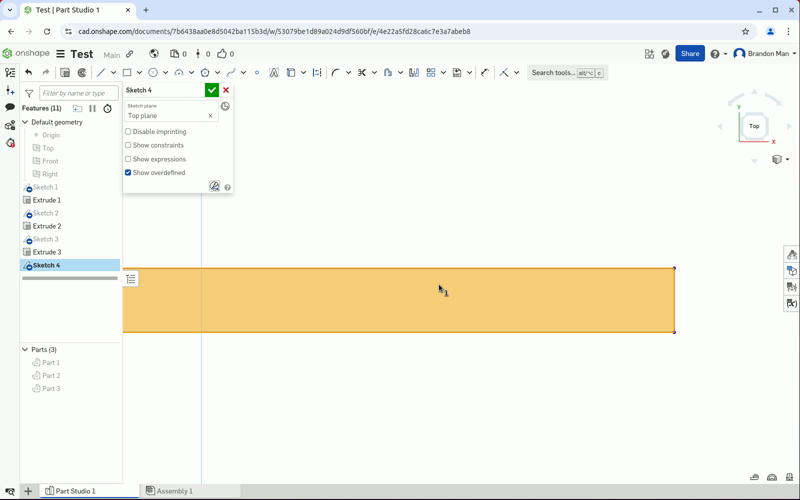
scroll(-6)
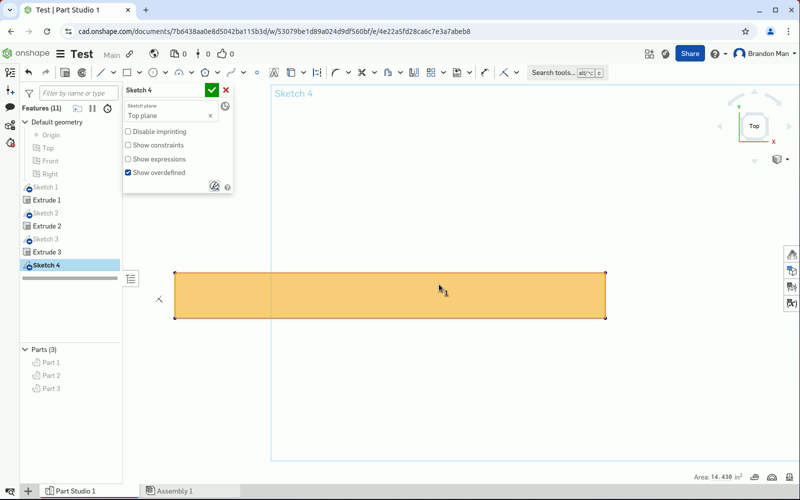
scroll(-6)
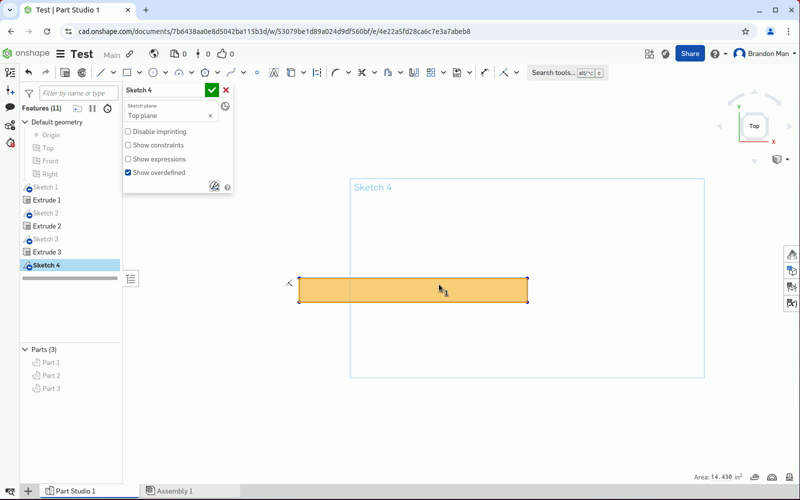
scroll(-6)
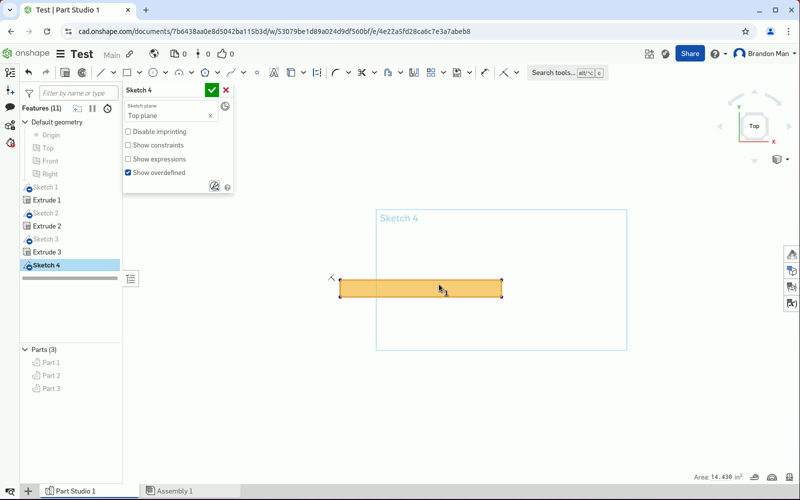
scroll(-6)
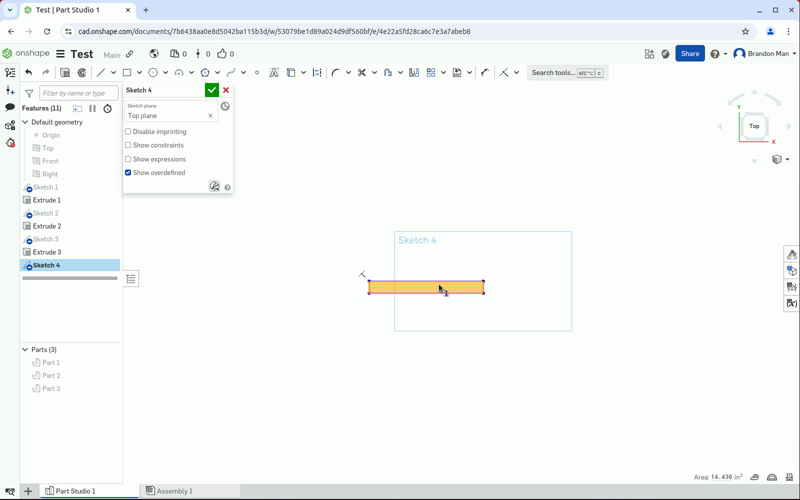
scroll(-6)
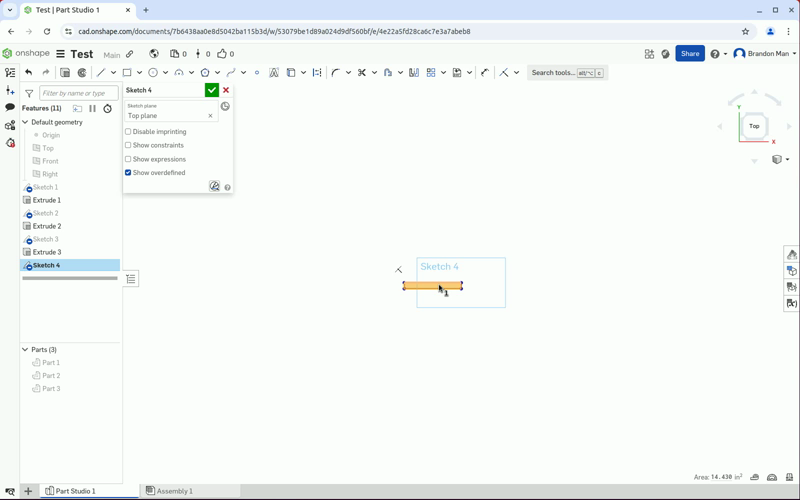
mouse_move(73, 352)
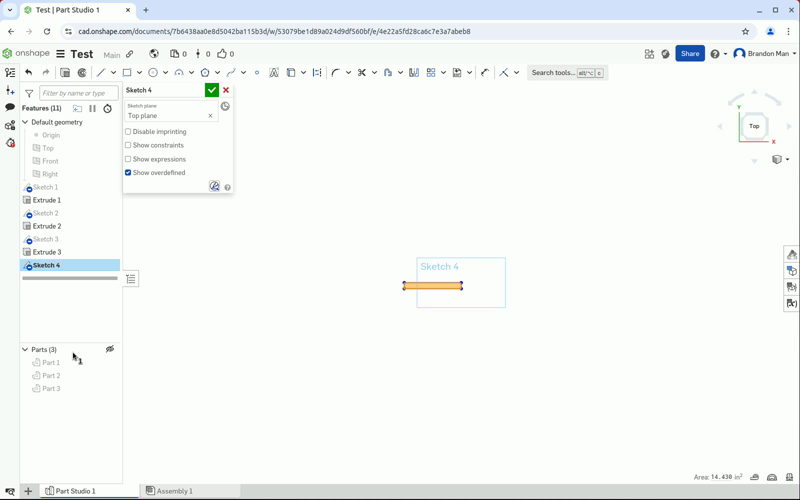
key(shift+y)
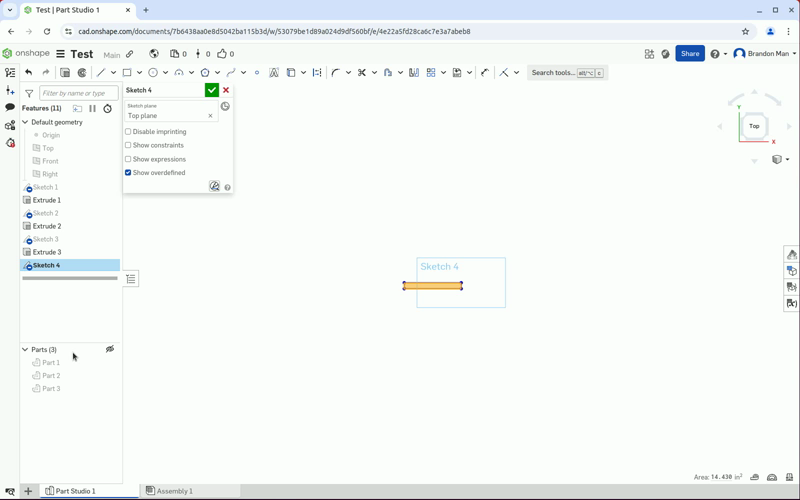
key(shift+e)
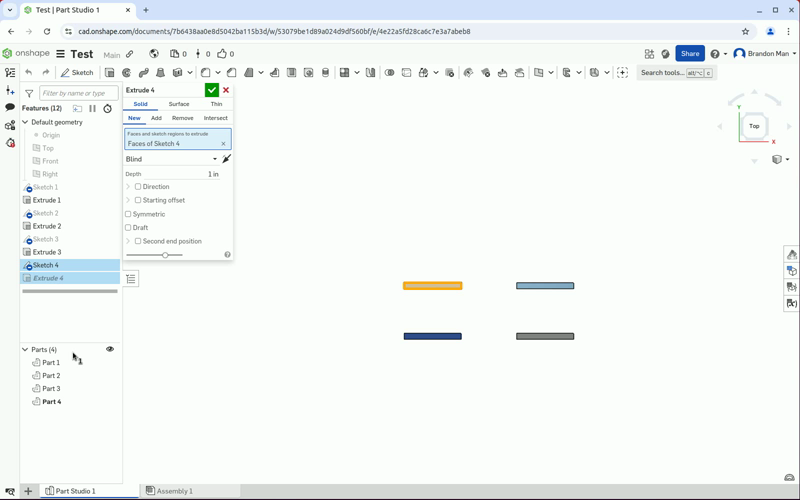
mouse_move(143, 106)
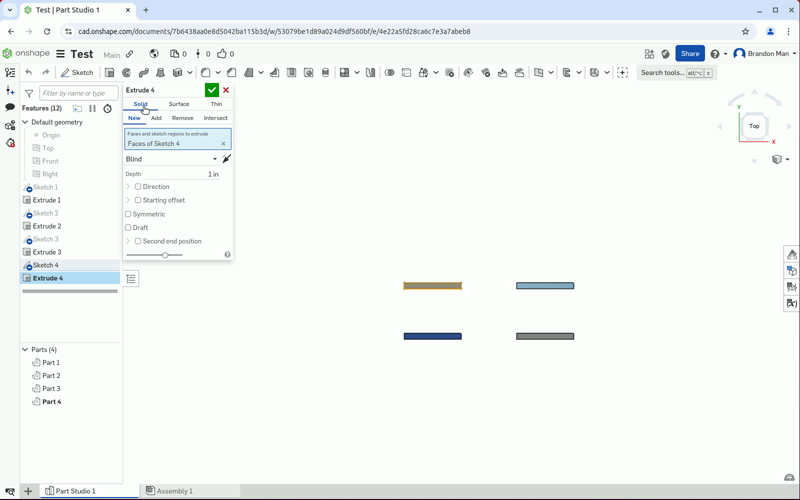
click(143, 106)
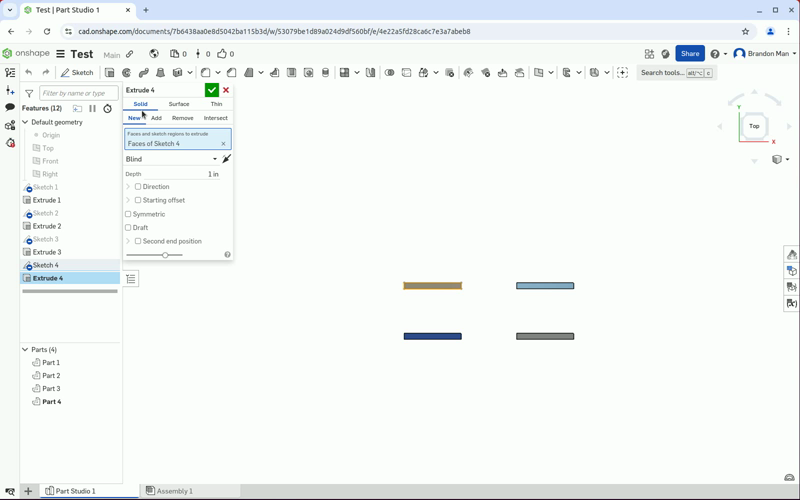
mouse_move(137, 120)
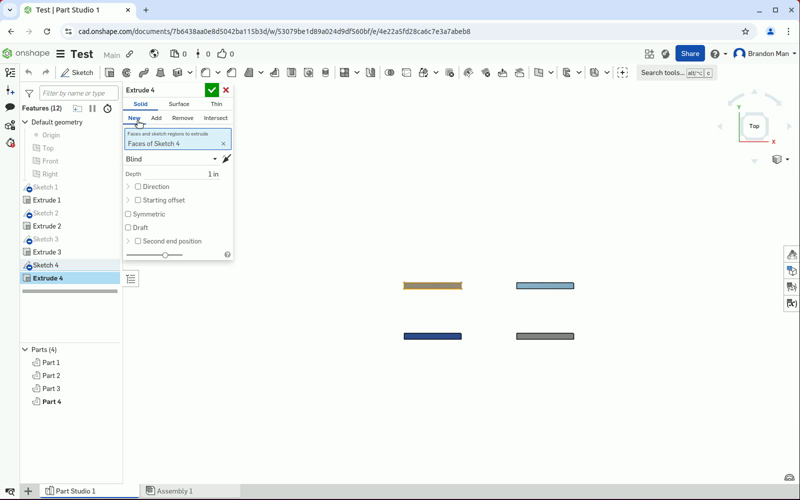
click(137, 120)
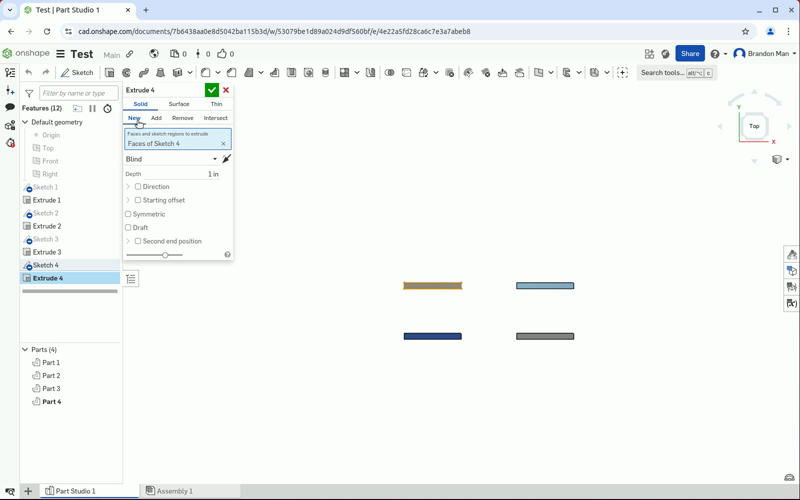
key(tab, 4)
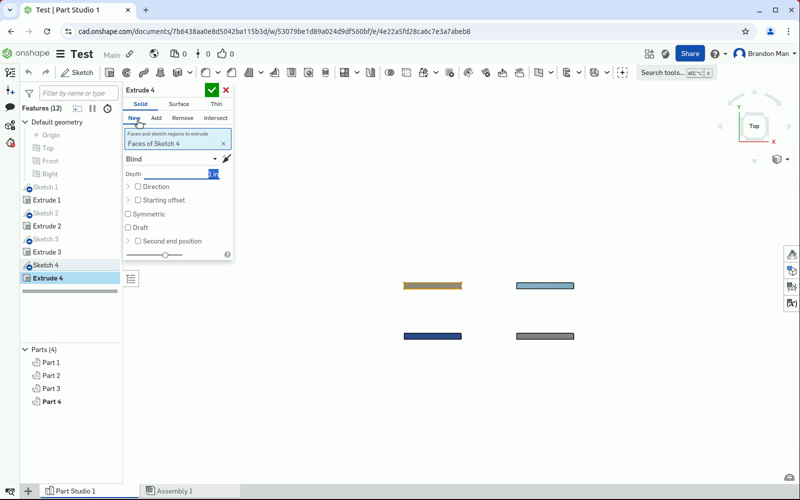
text(1.204)
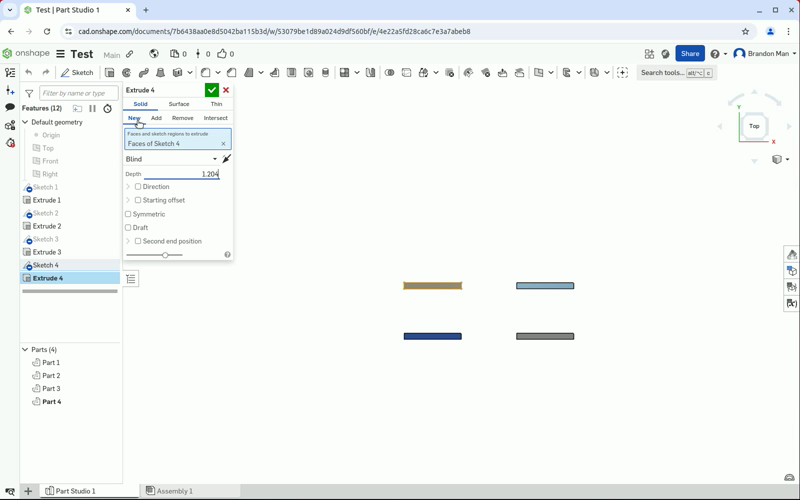
key(enter)
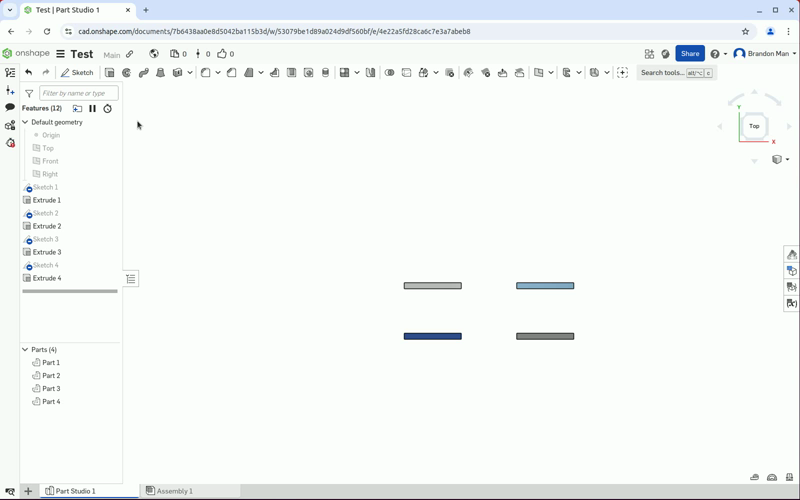
key(shift+h)
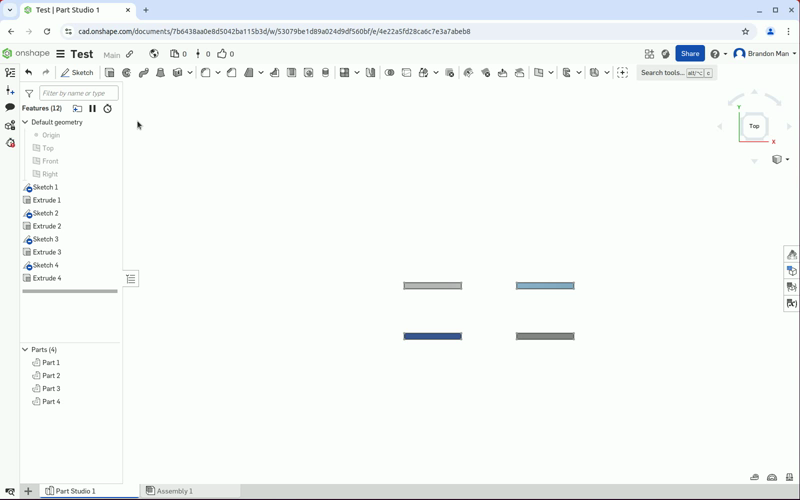
key(shift+h)
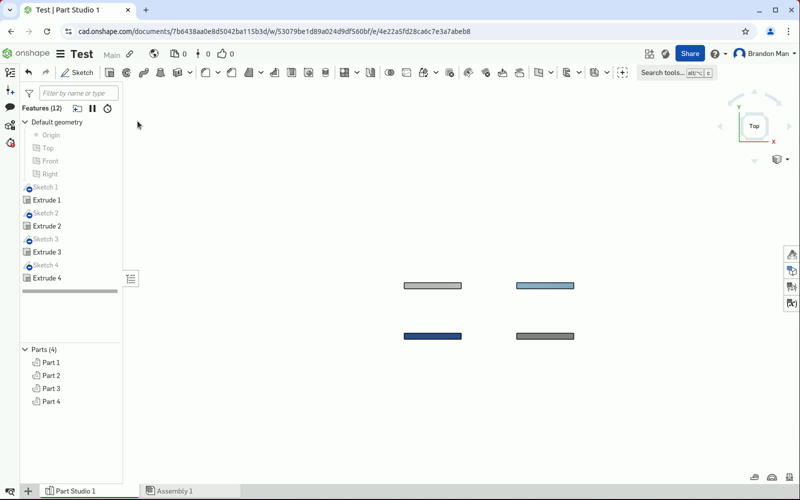
mouse_move(73, 189)
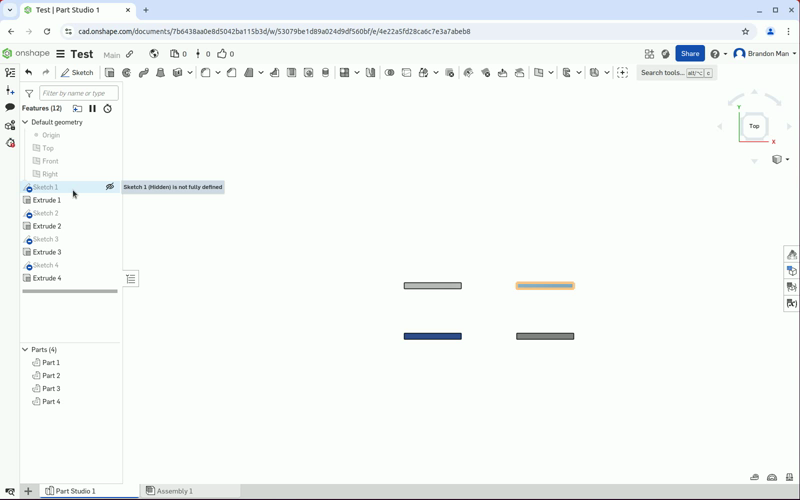
click(73, 189)
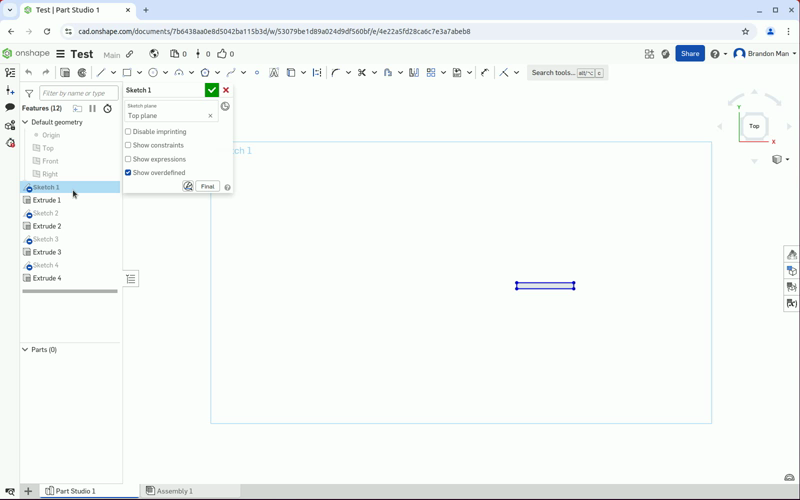
mouse_move(229, 92)
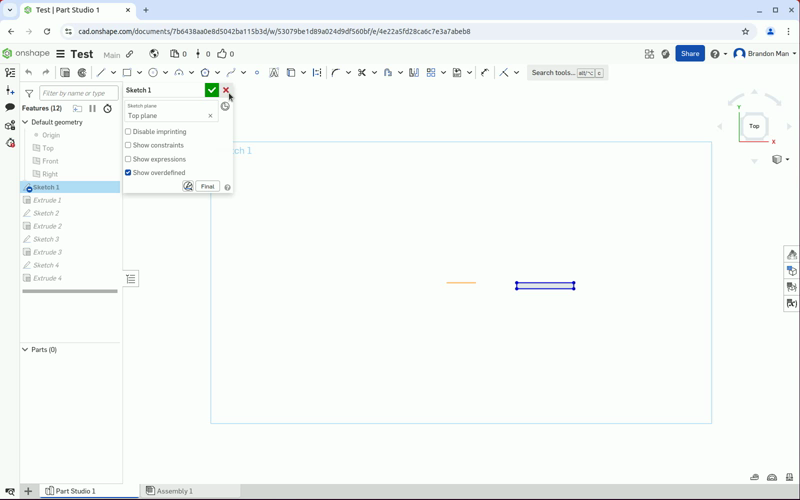
click(229, 92)
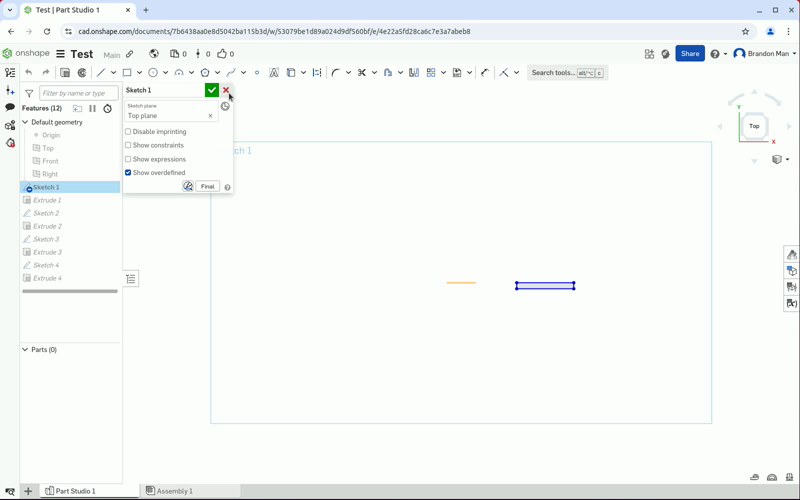
key(shift+s)
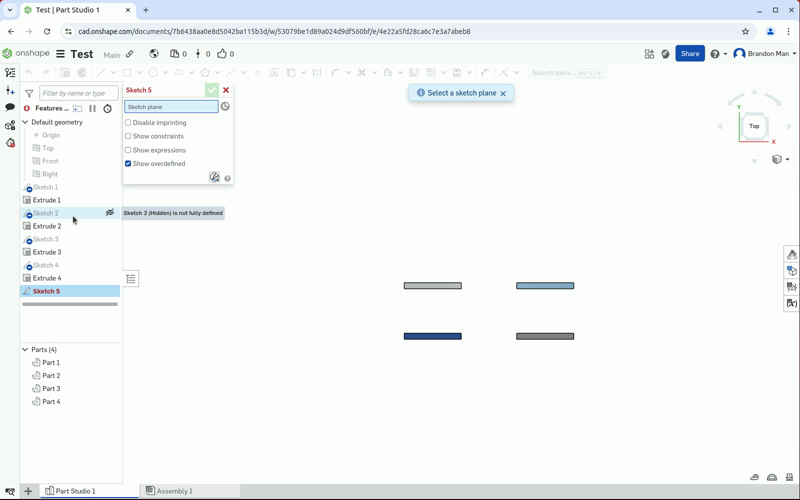
scroll(3)
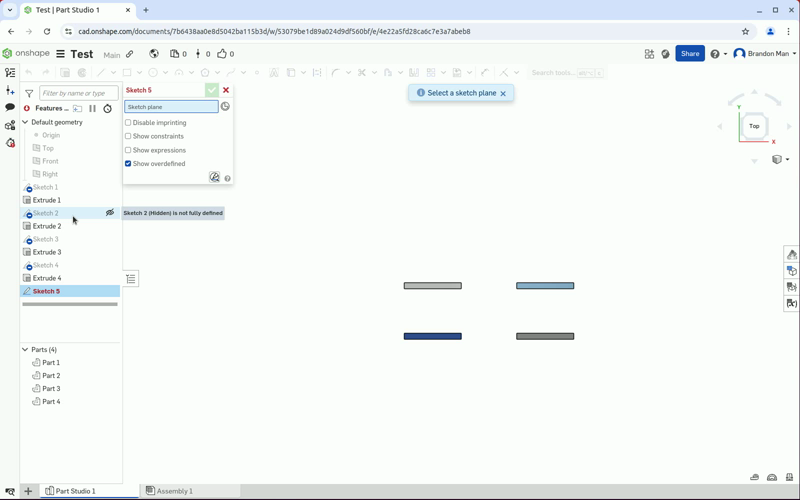
mouse_move(73, 150)
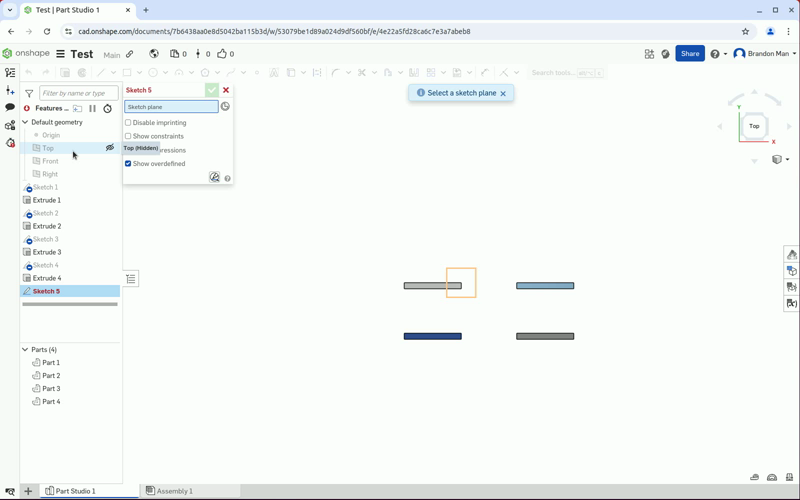
click(73, 150)
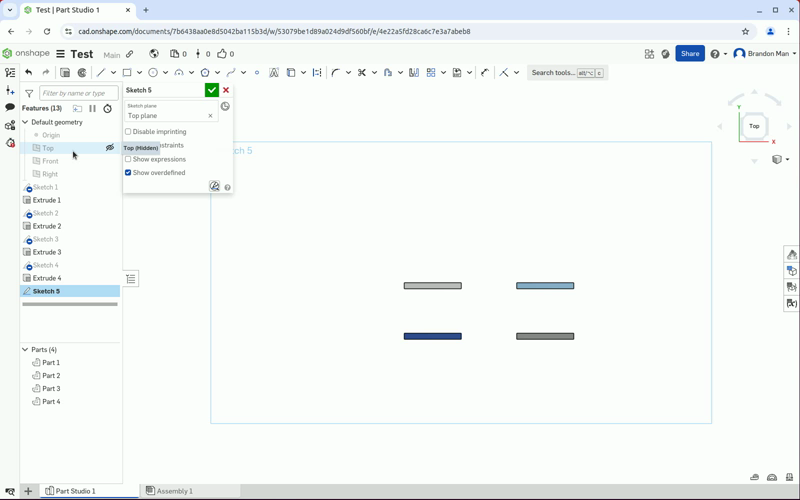
mouse_move(73, 352)
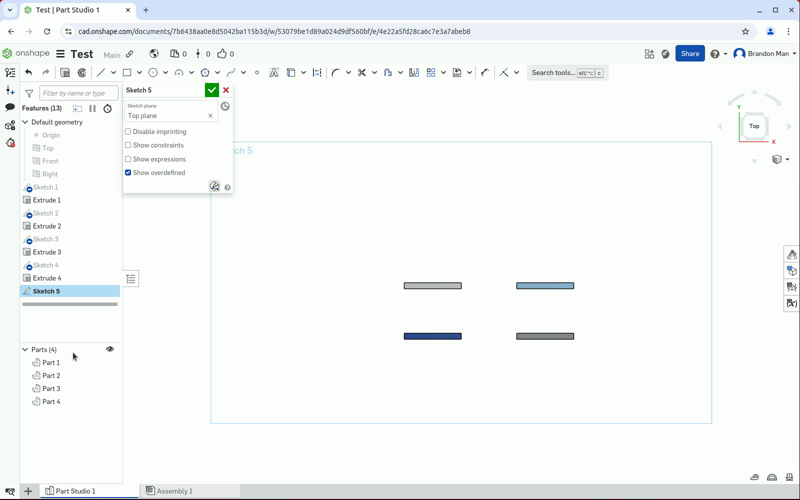
key(y)
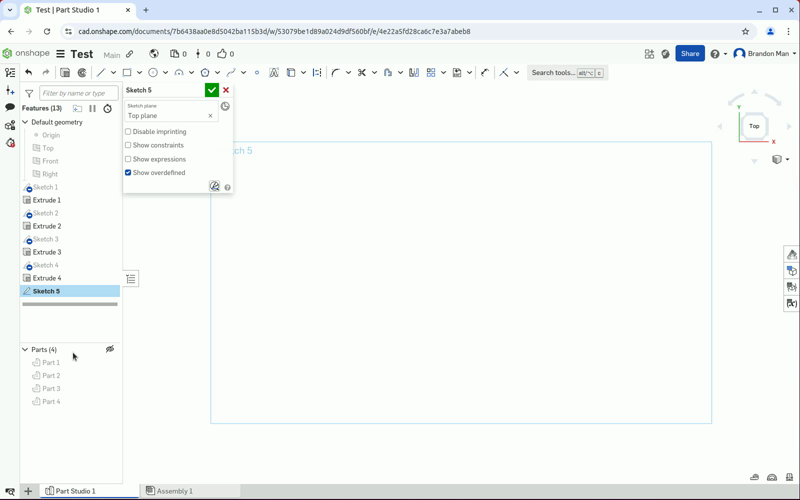
key(l)
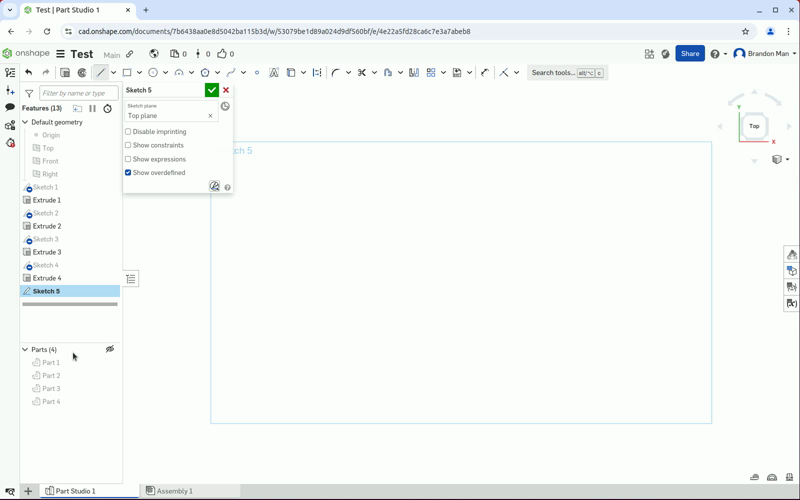
key_down(shift)
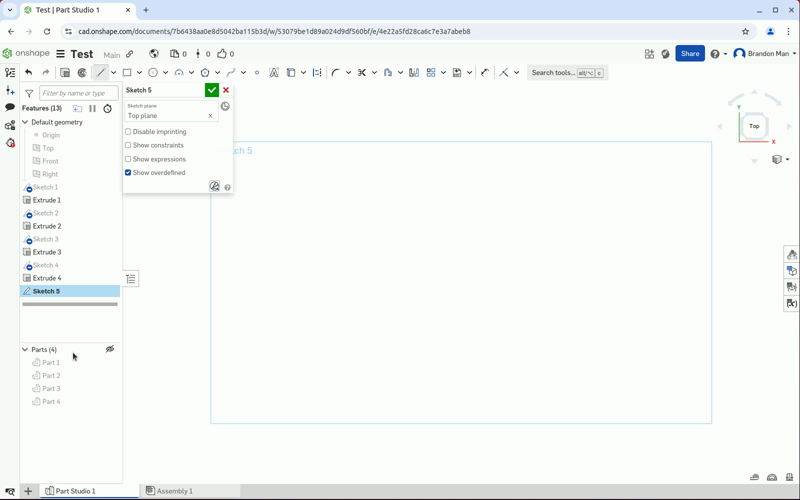
mouse_move(460, 339)
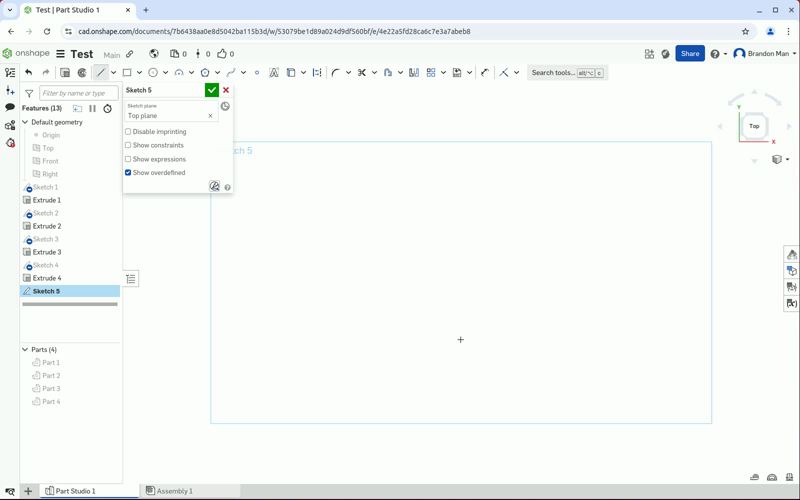
click(460, 339)
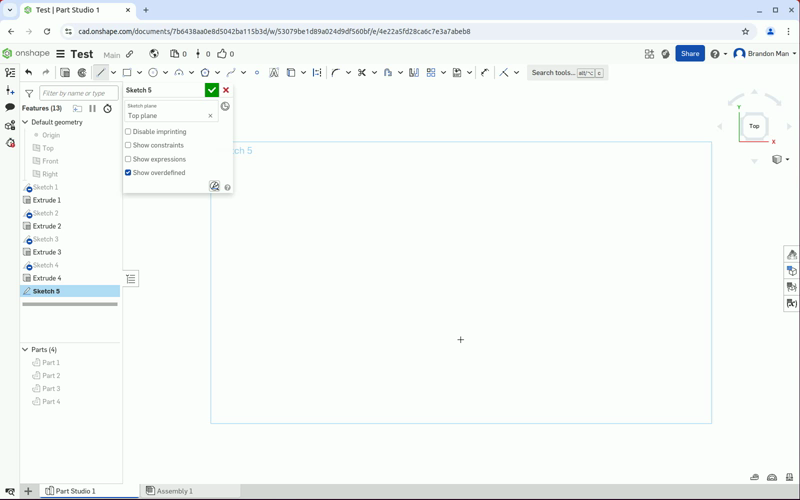
key_up(shift)
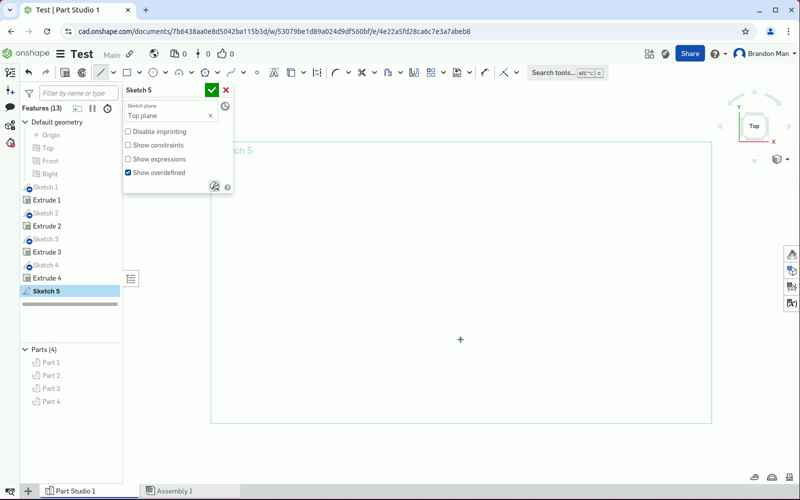
key_down(shift)
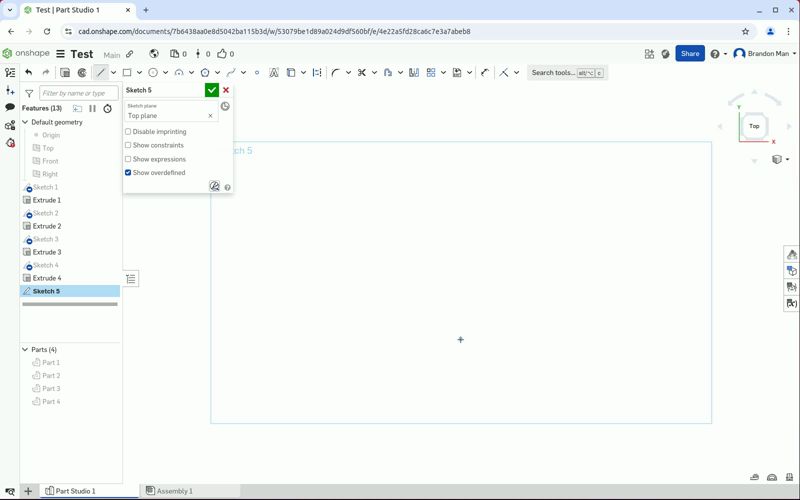
mouse_move(490, 339)
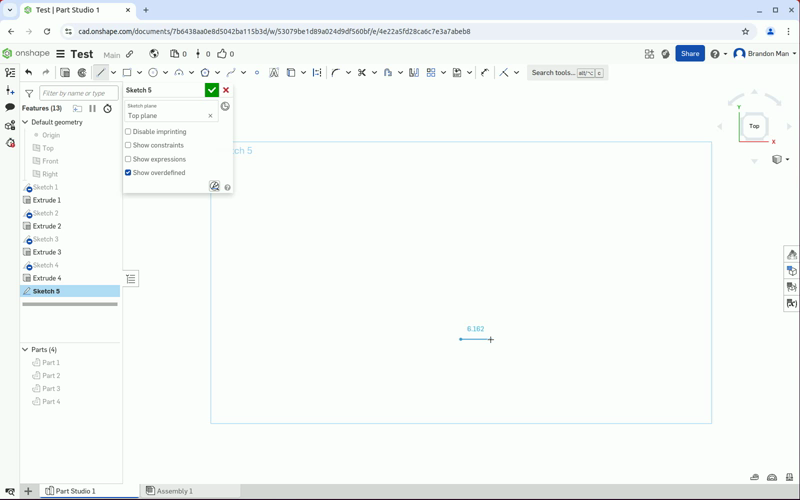
mouse_move(517, 339)
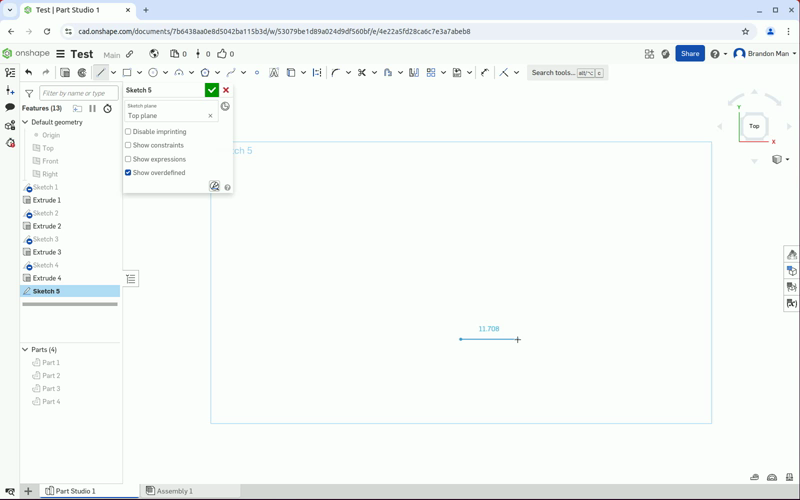
click(517, 339)
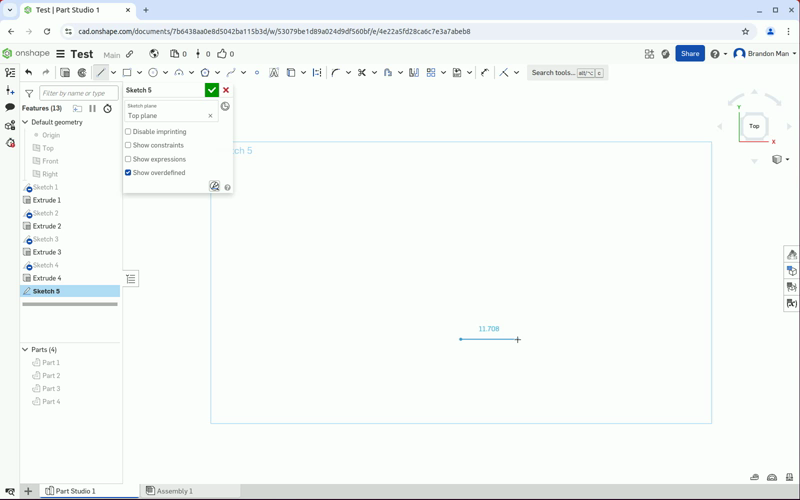
key_up(shift)
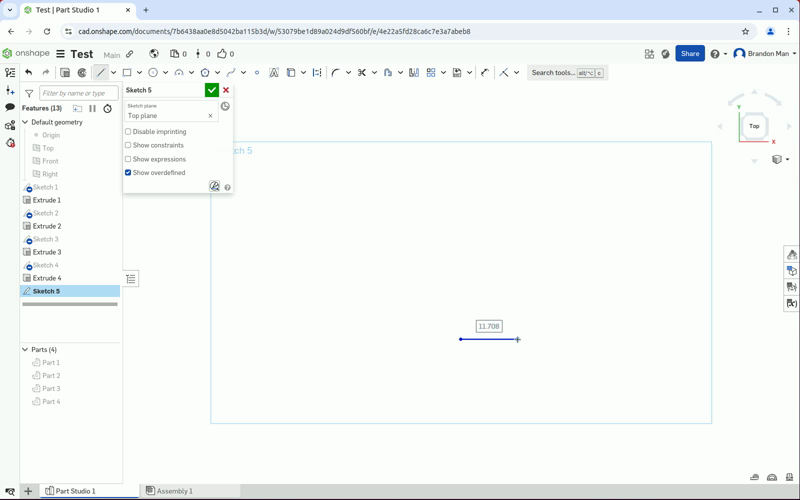
key_down(shift)
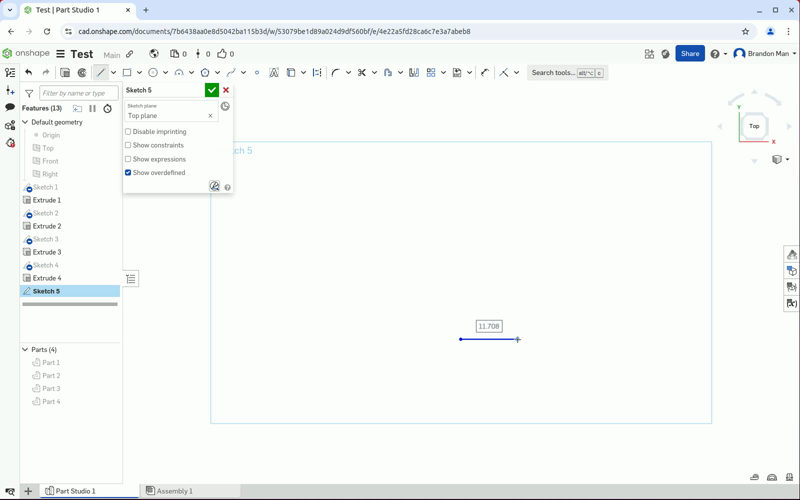
mouse_move(547, 339)
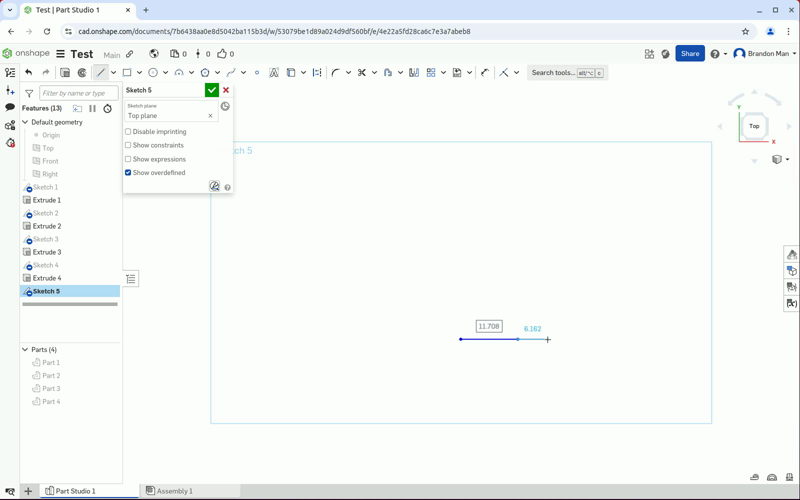
mouse_move(517, 333)
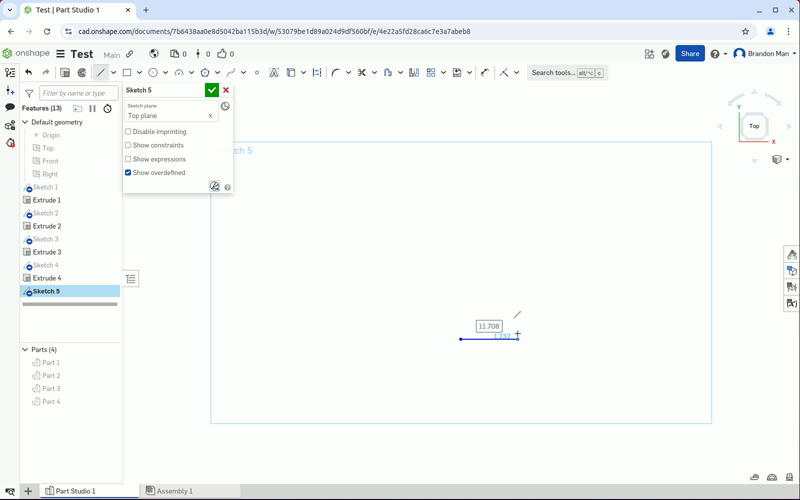
scroll(6)
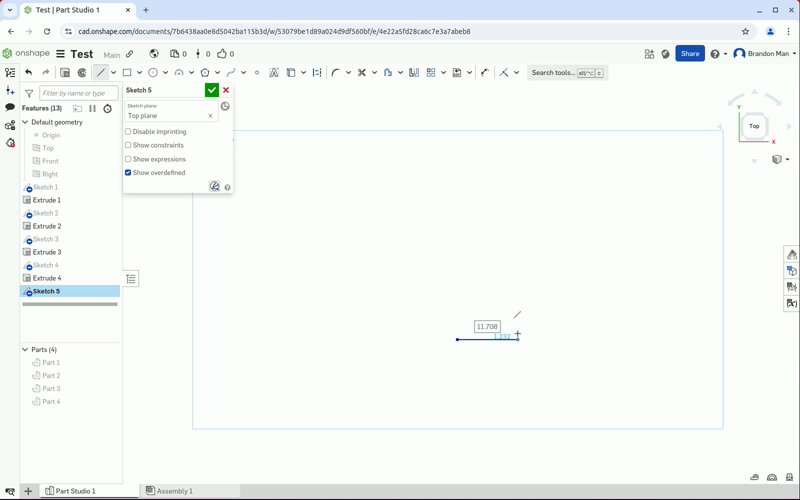
scroll(6)
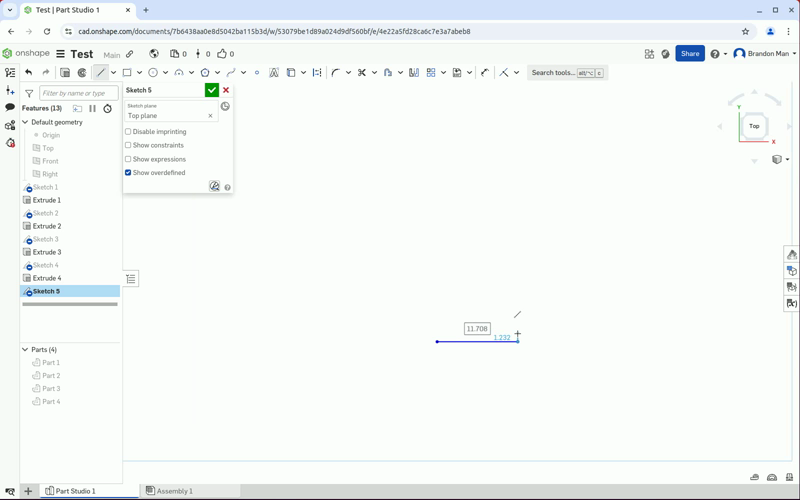
scroll(6)
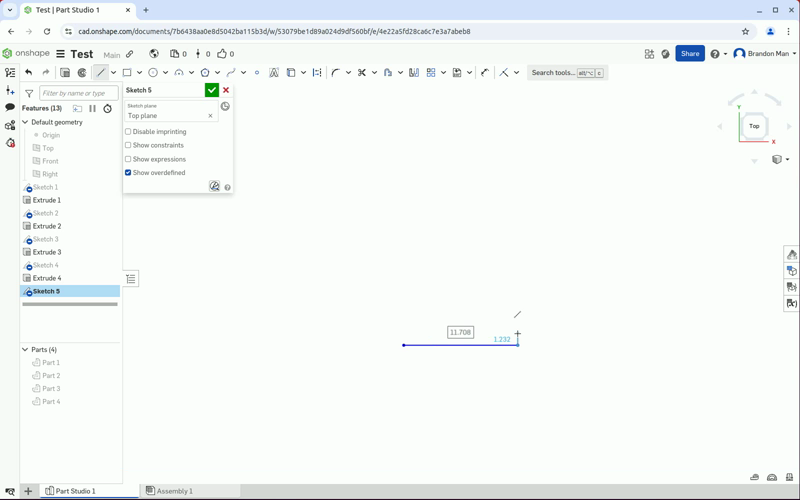
scroll(6)
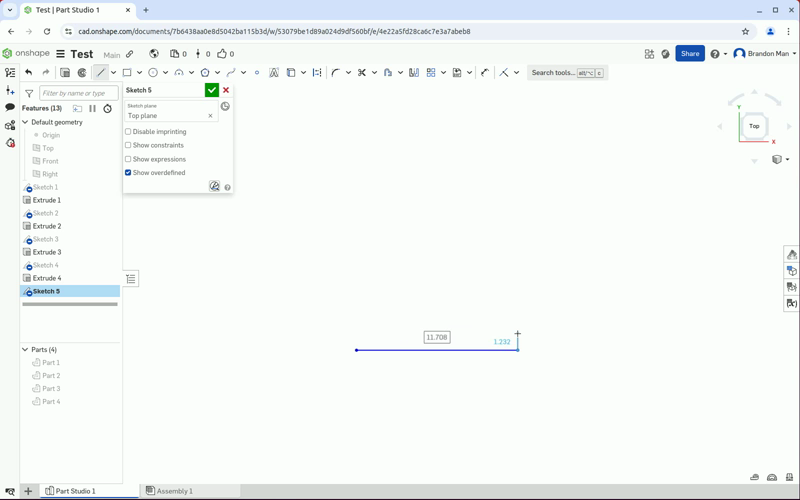
scroll(6)
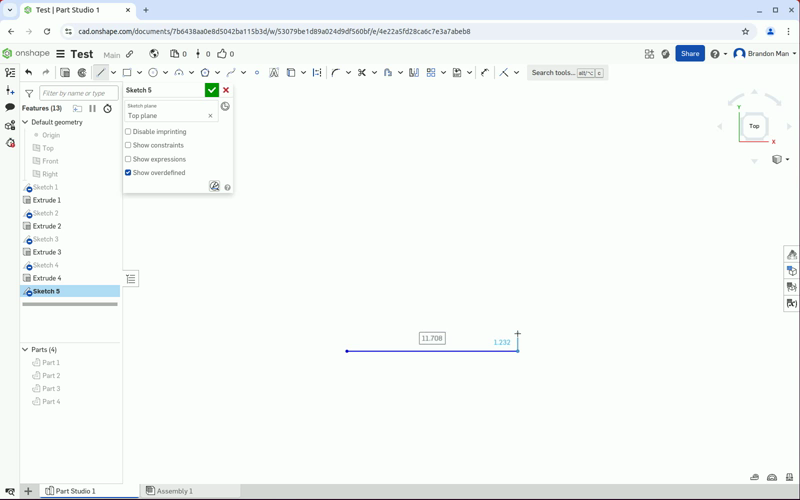
scroll(6)
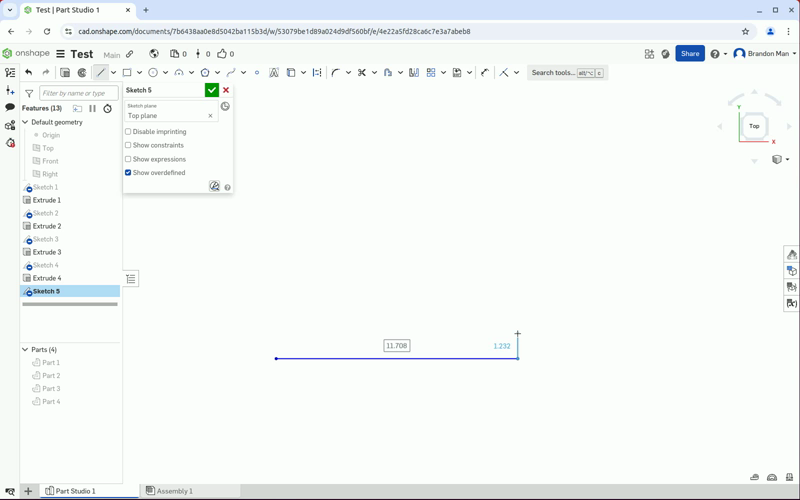
scroll(6)
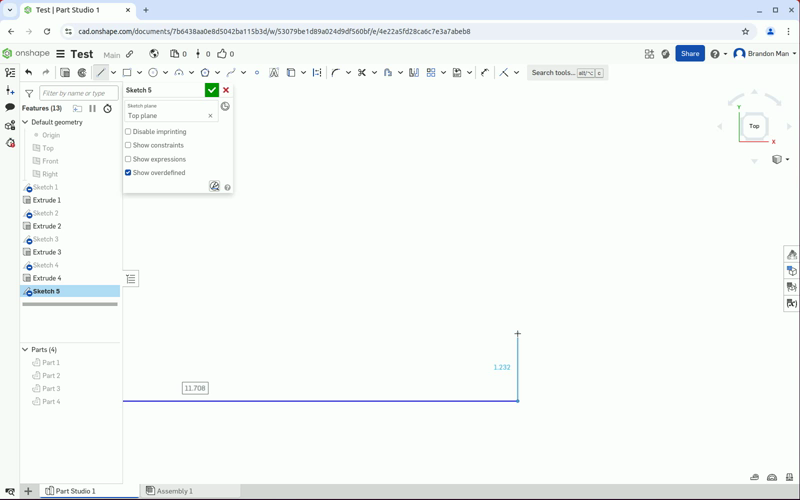
click(517, 333)
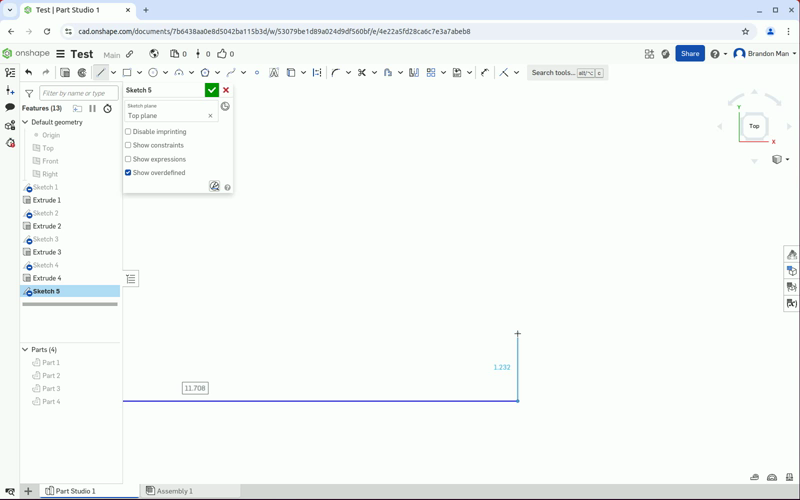
scroll(-6)
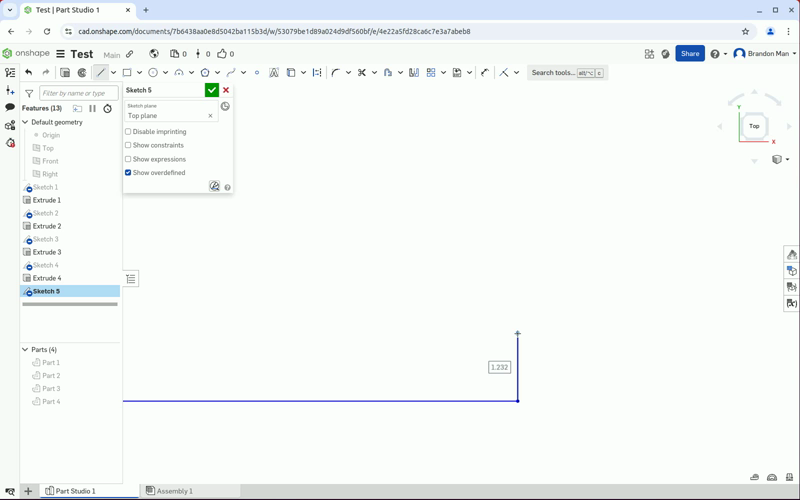
scroll(-6)
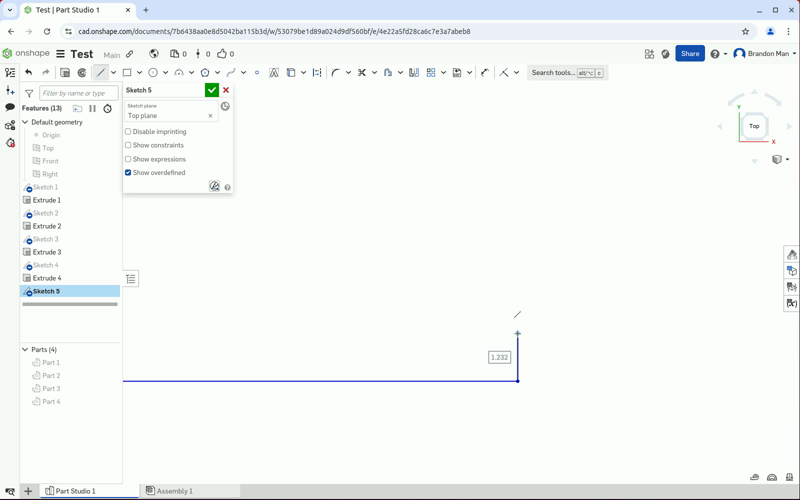
scroll(-6)
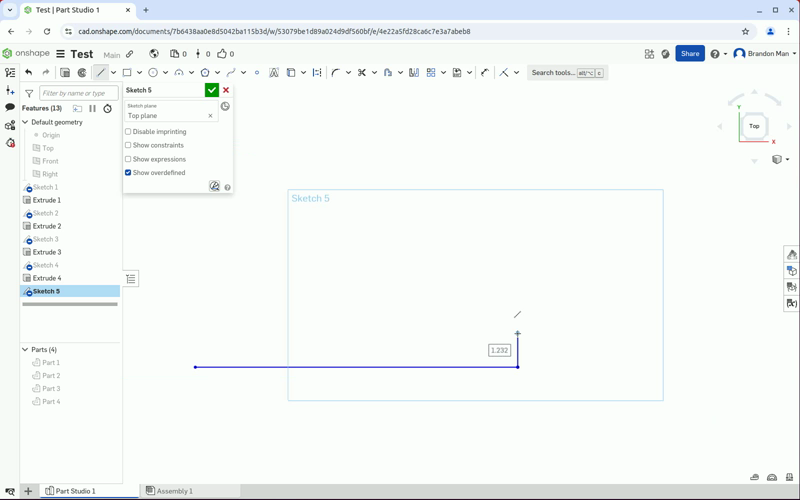
scroll(-6)
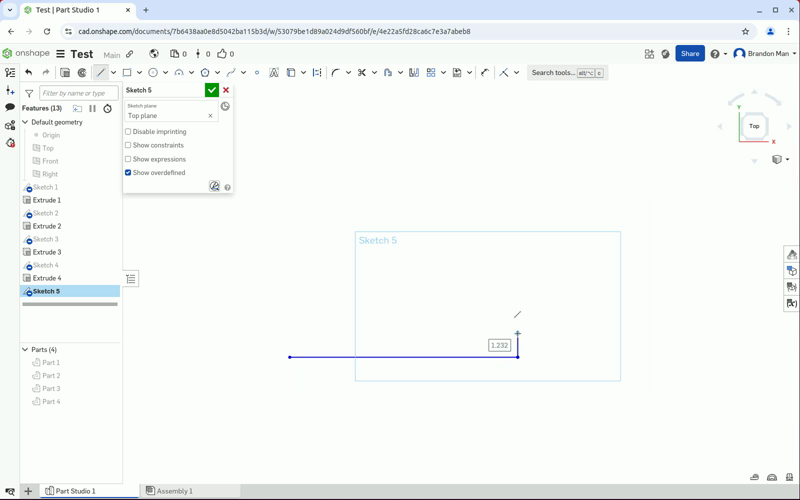
scroll(-6)
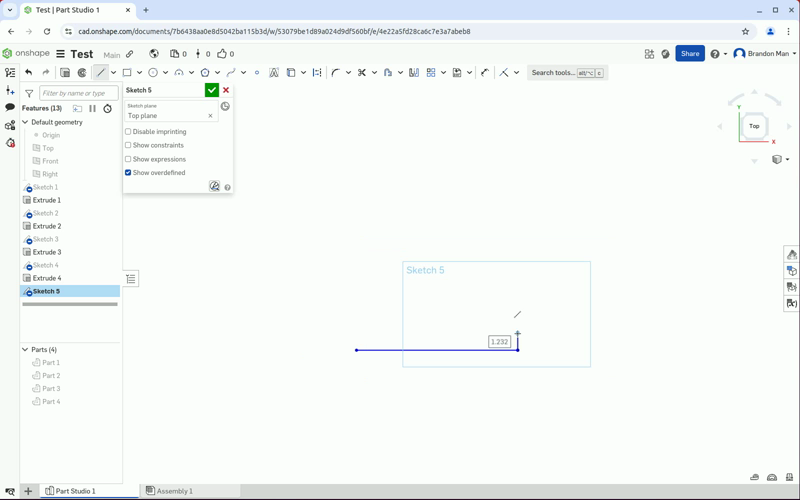
scroll(-6)
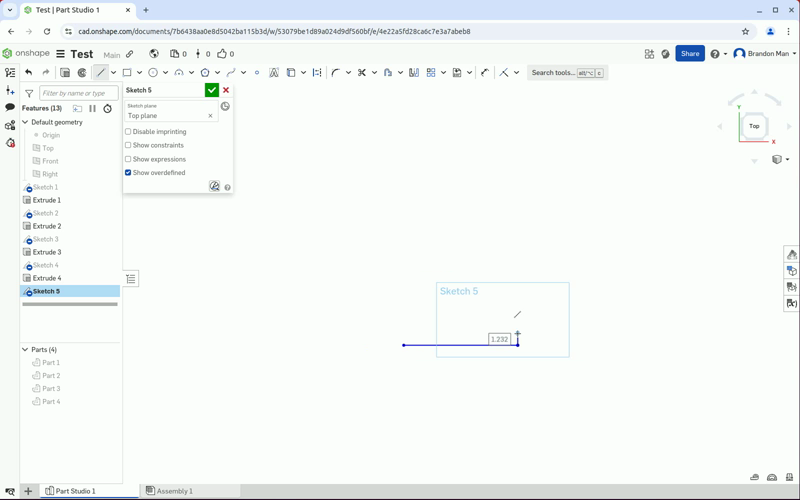
scroll(-6)
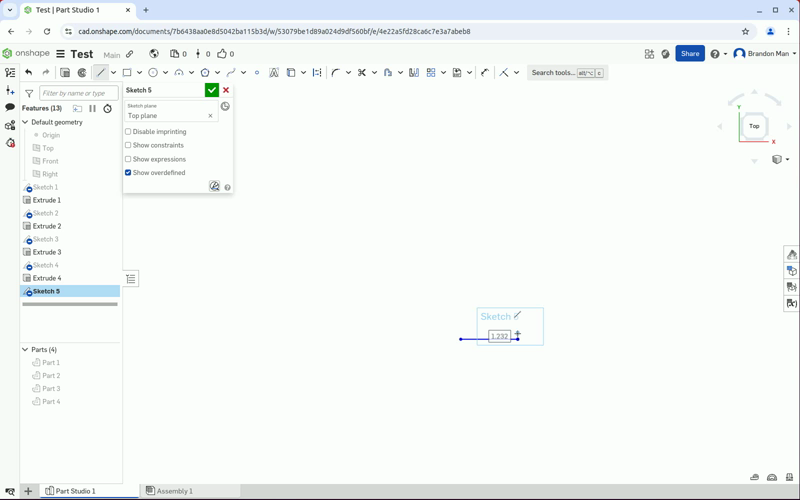
key_up(shift)
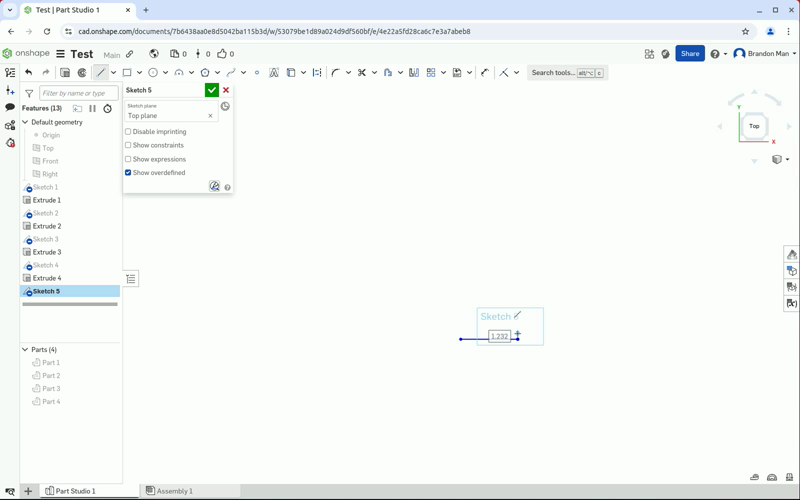
key_down(shift)
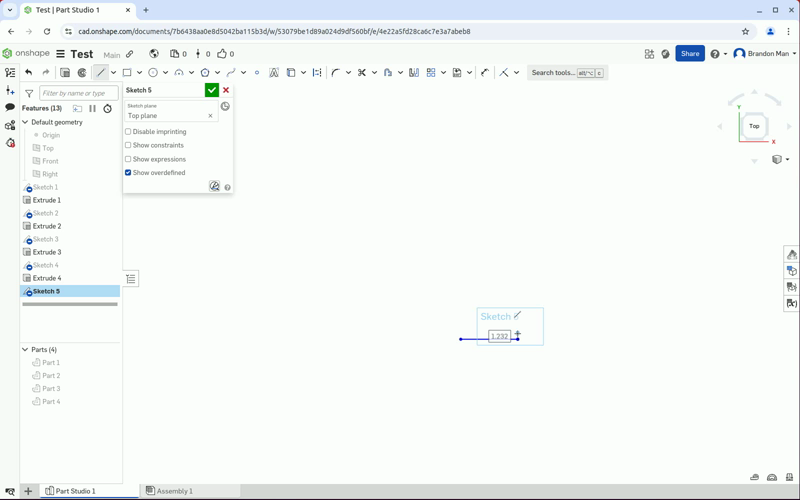
mouse_move(547, 333)
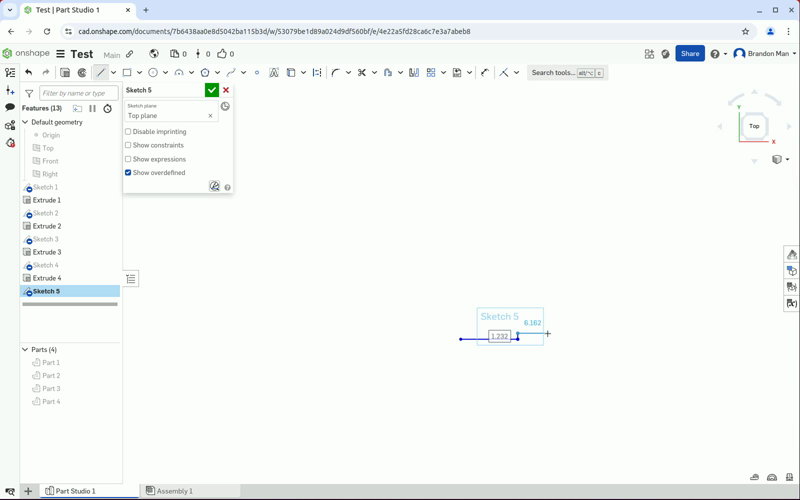
mouse_move(517, 287)
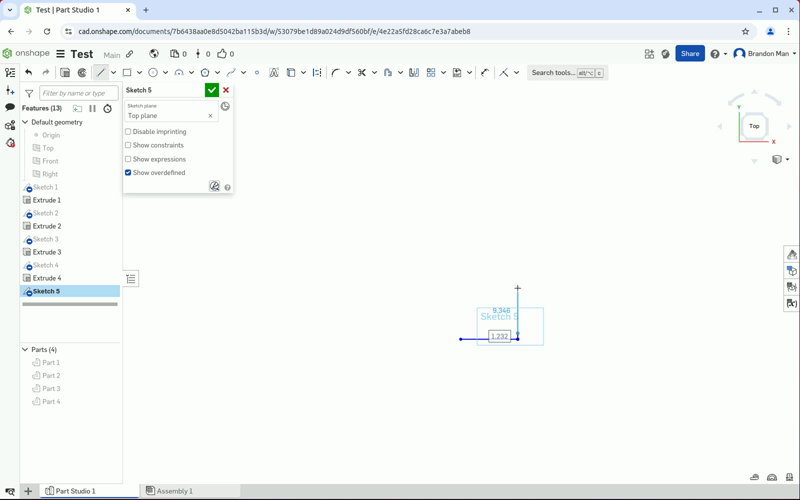
click(517, 287)
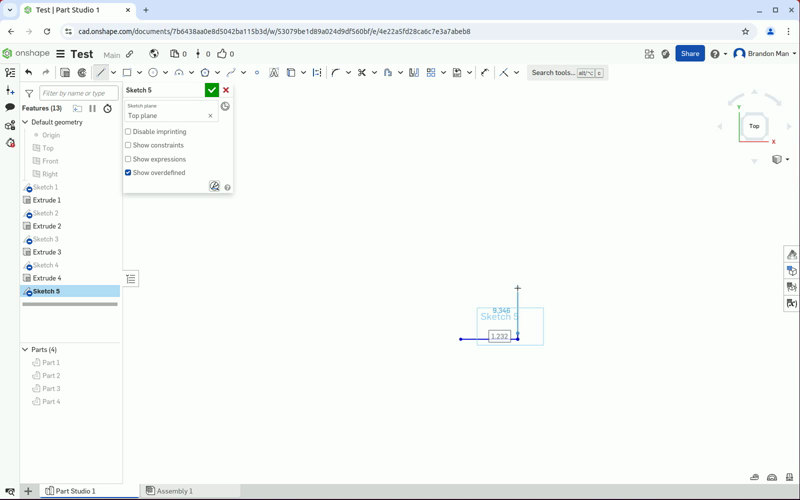
key_up(shift)
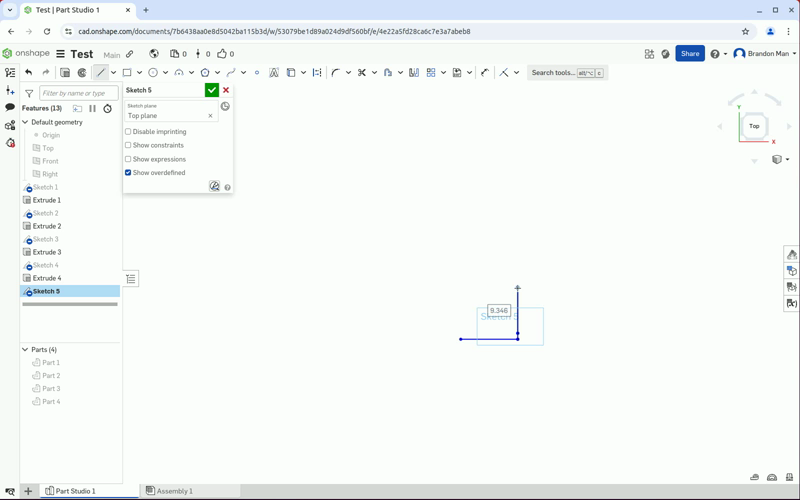
key_down(shift)
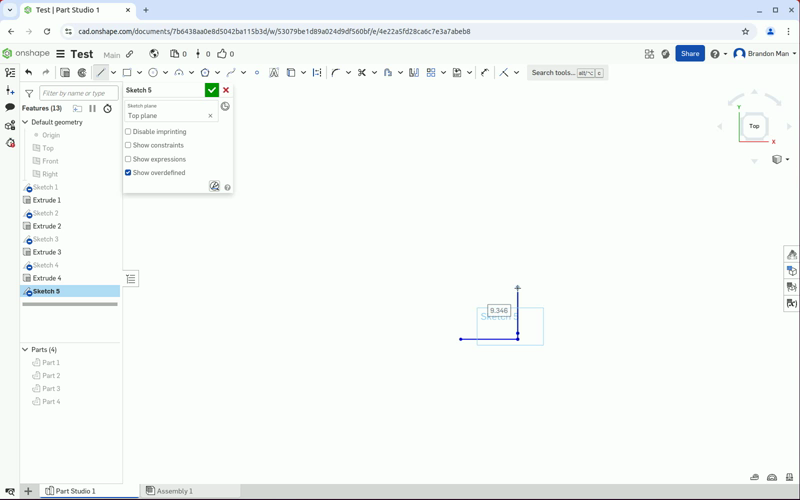
mouse_move(547, 287)
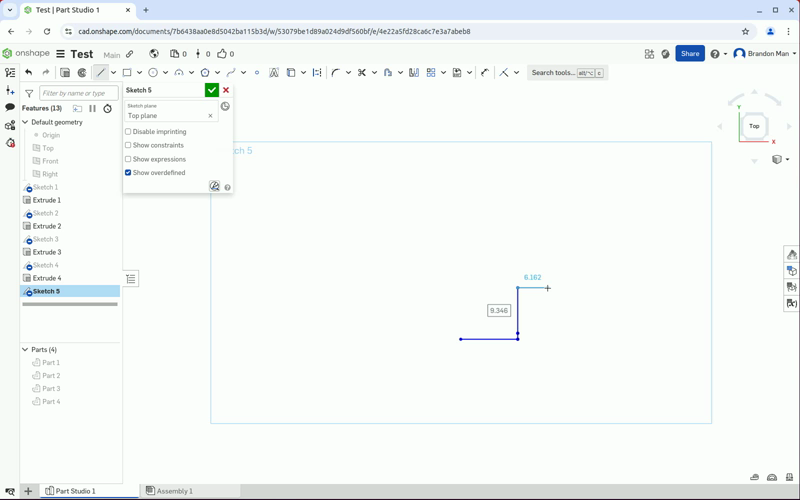
mouse_move(517, 282)
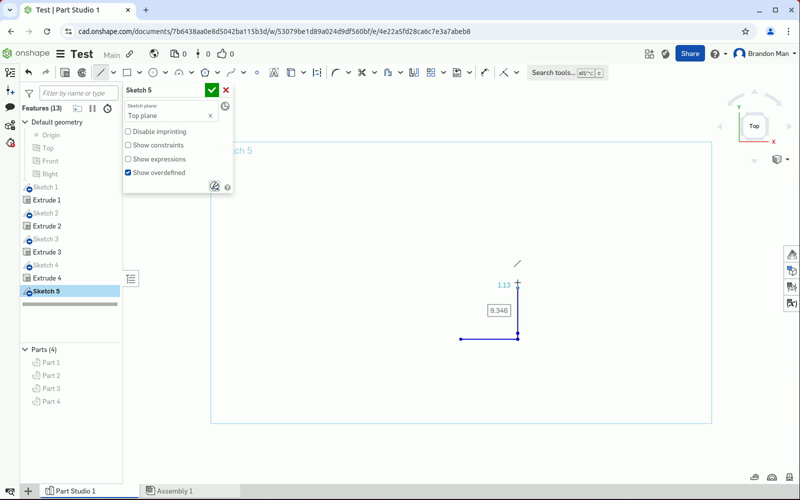
scroll(6)
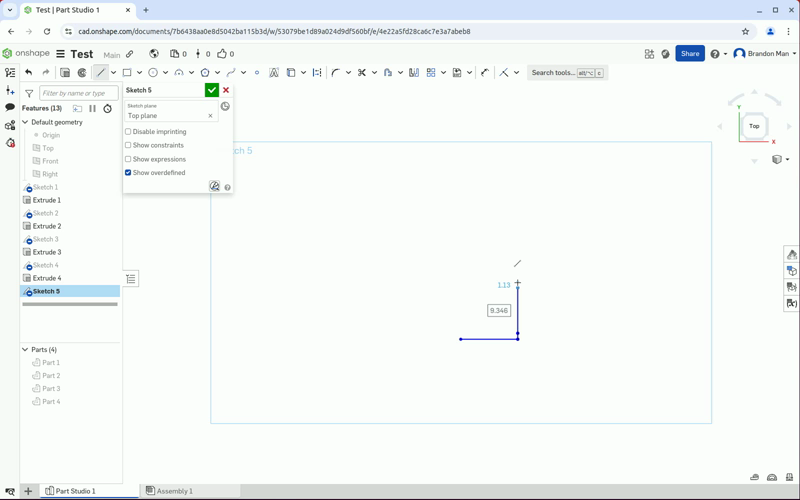
scroll(6)
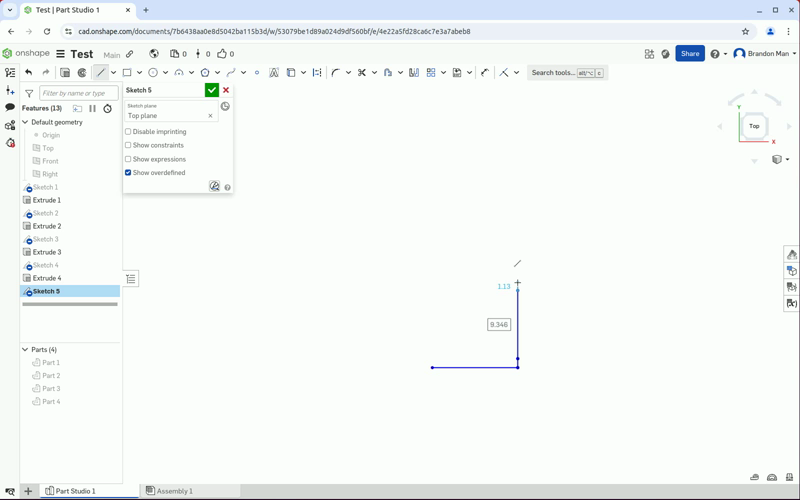
scroll(6)
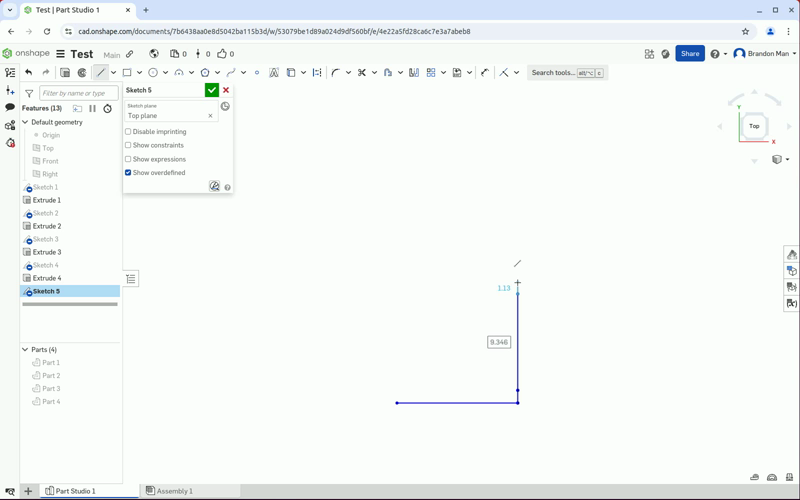
scroll(6)
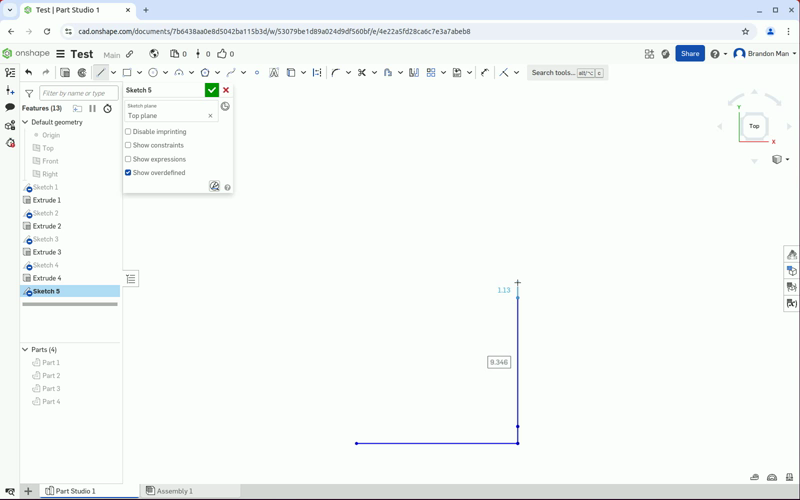
scroll(6)
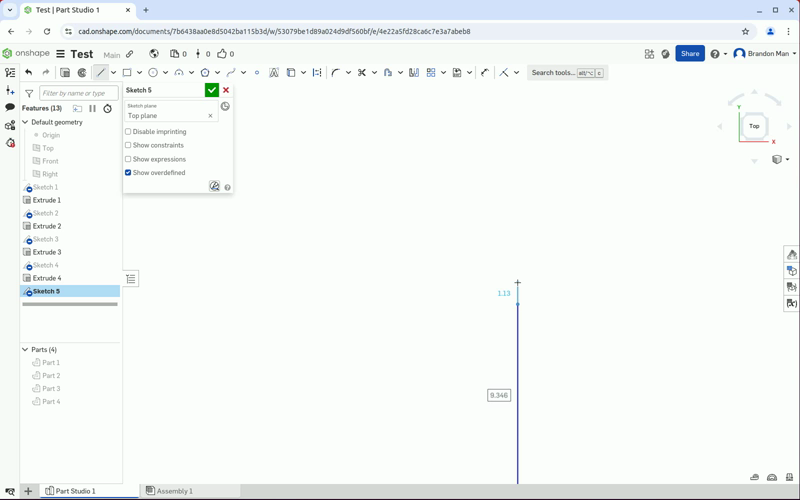
scroll(6)
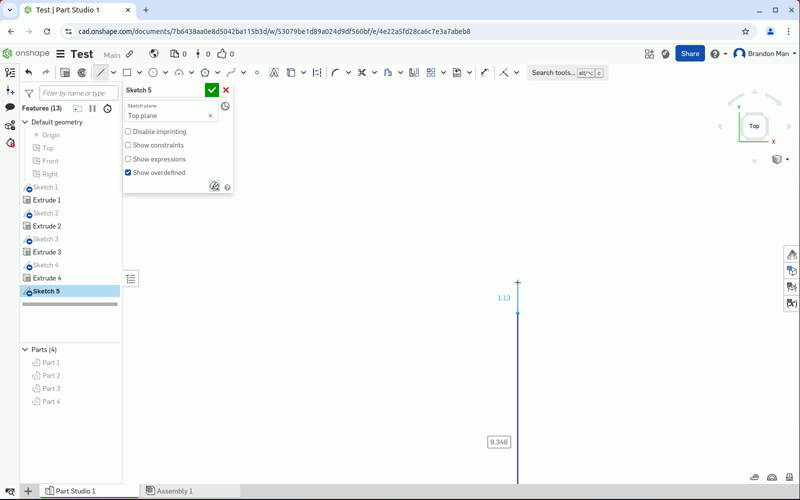
scroll(6)
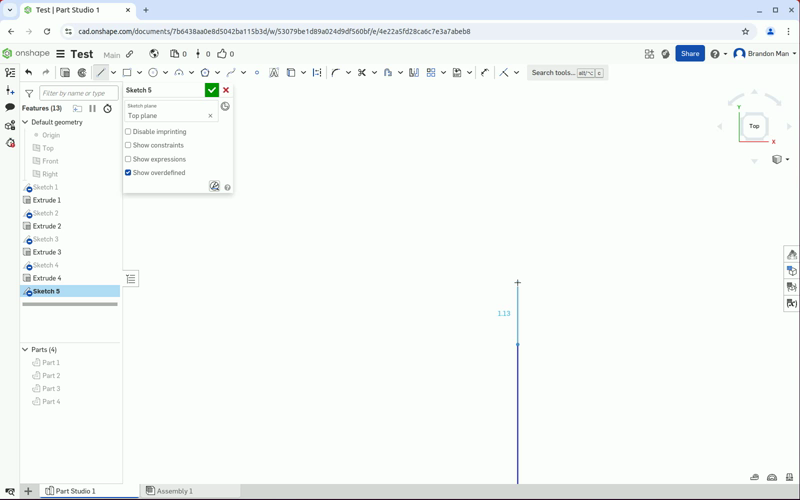
click(517, 282)
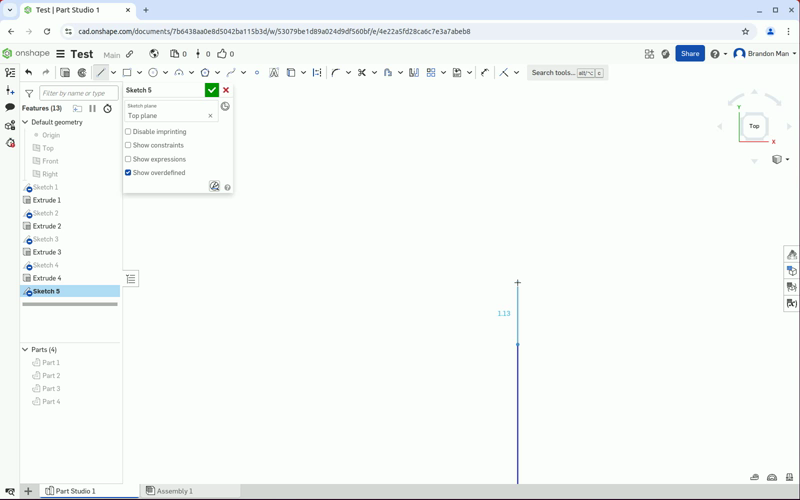
scroll(-6)
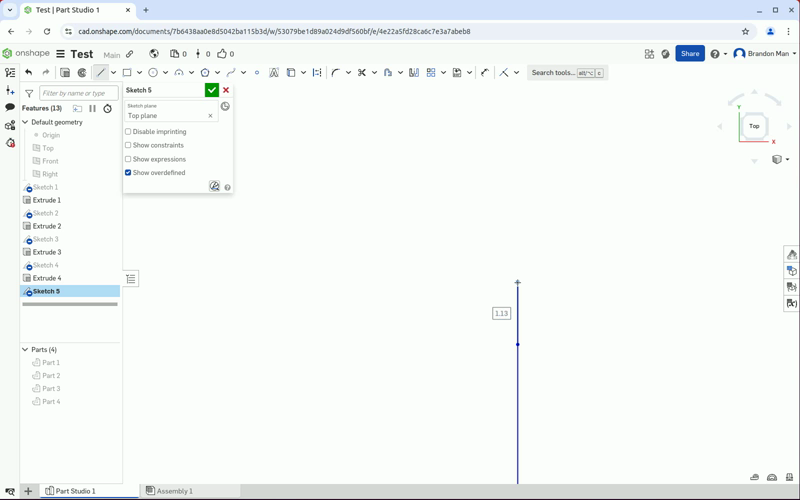
scroll(-6)
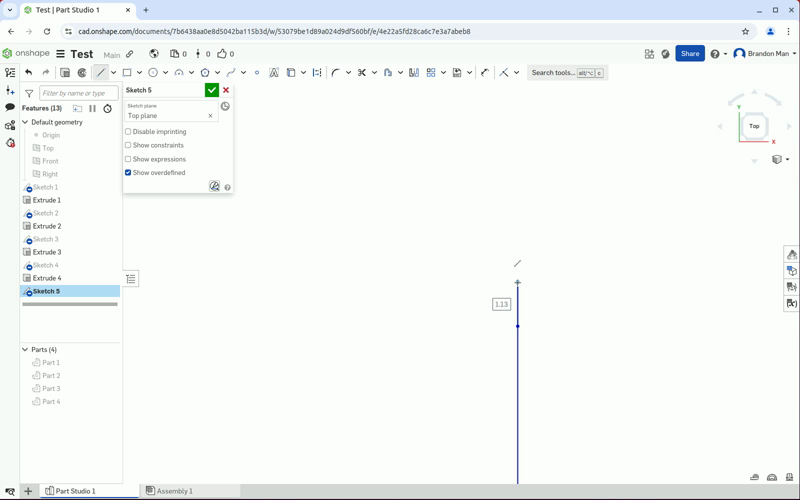
scroll(-6)
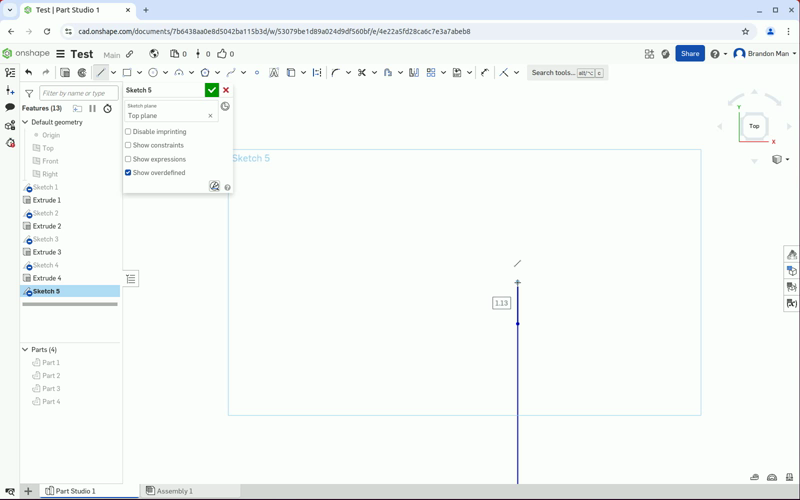
scroll(-6)
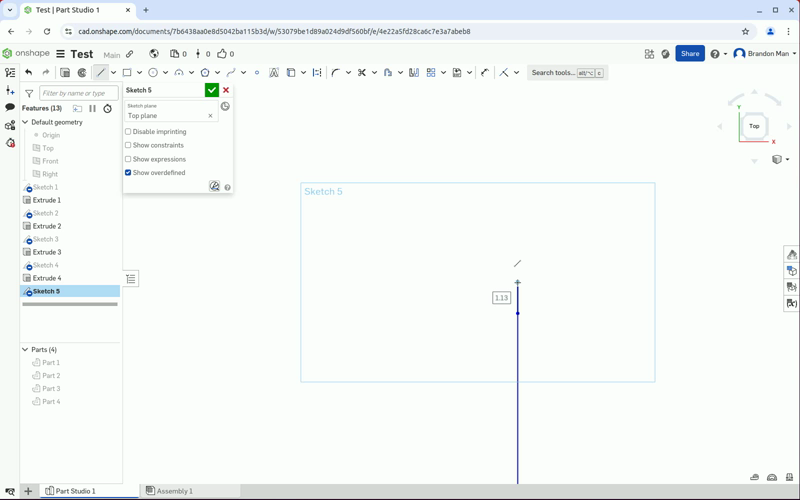
scroll(-6)
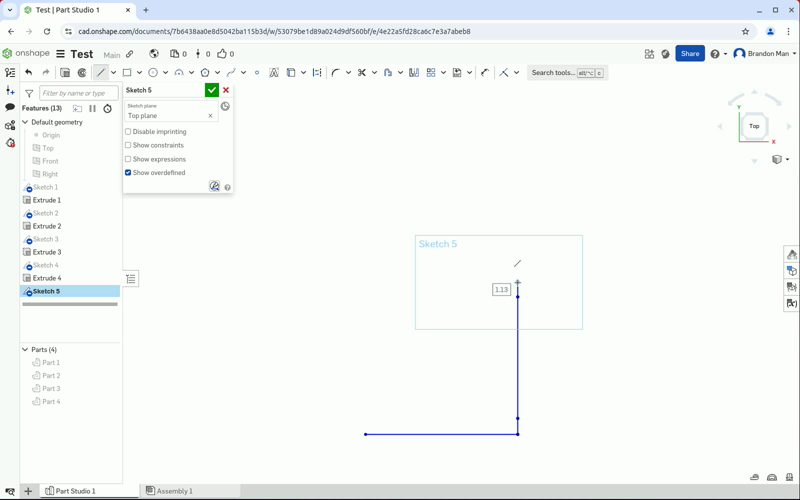
scroll(-6)
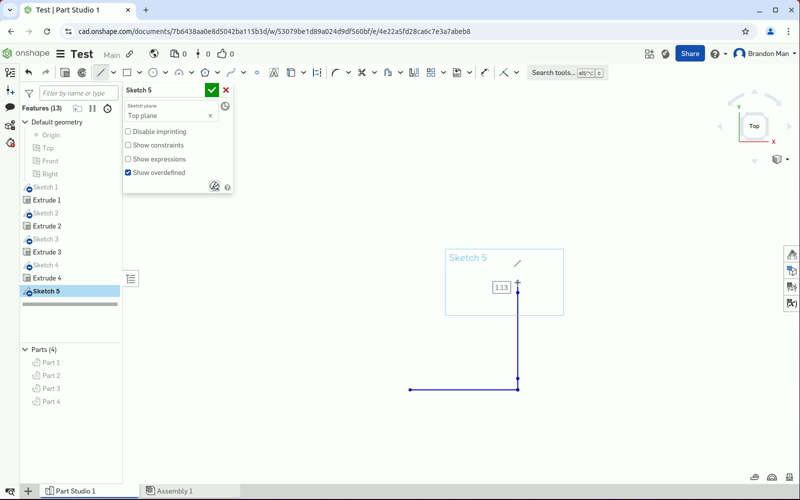
scroll(-6)
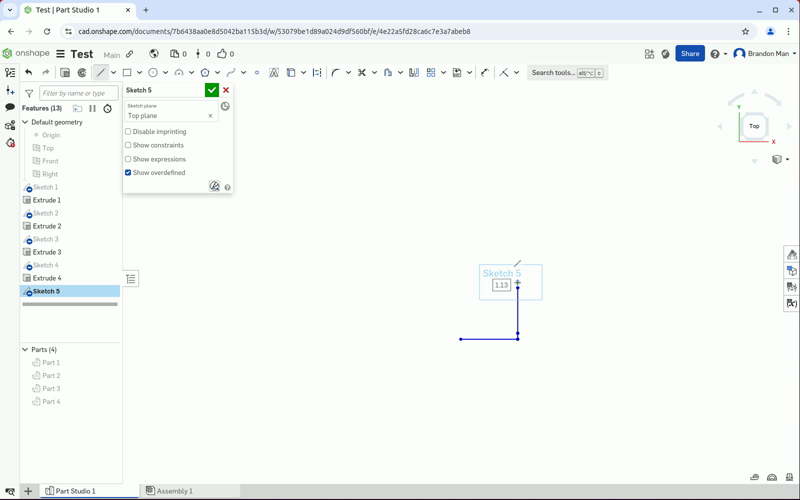
key_up(shift)
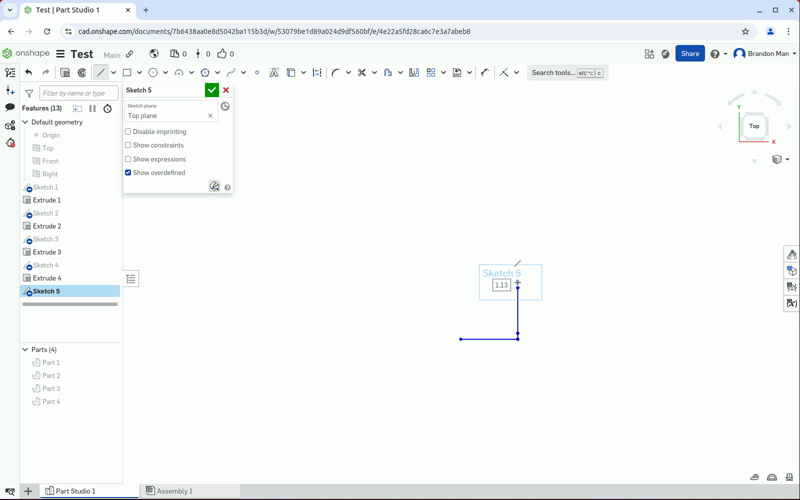
key_down(shift)
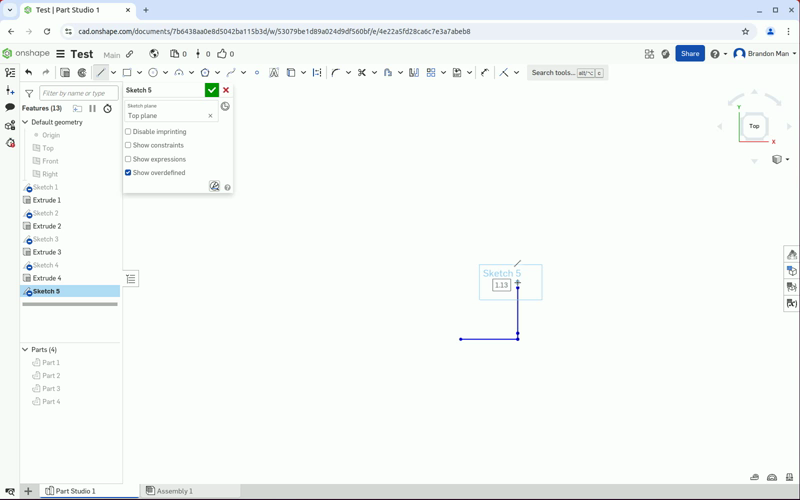
mouse_move(547, 282)
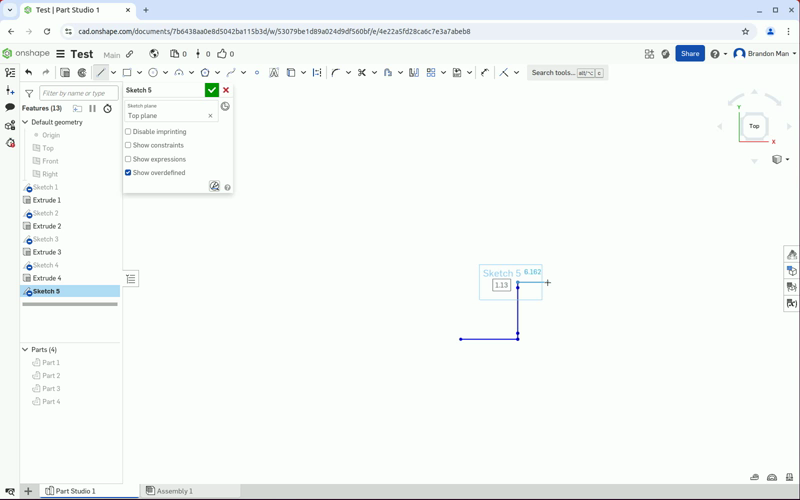
mouse_move(460, 282)
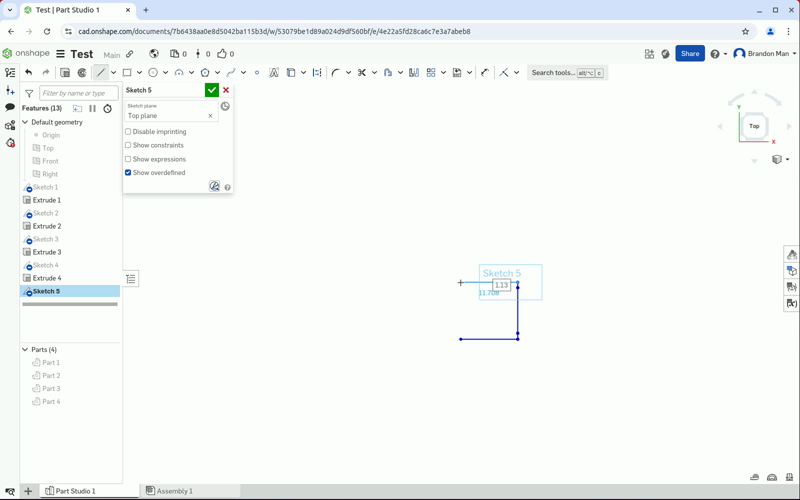
click(460, 282)
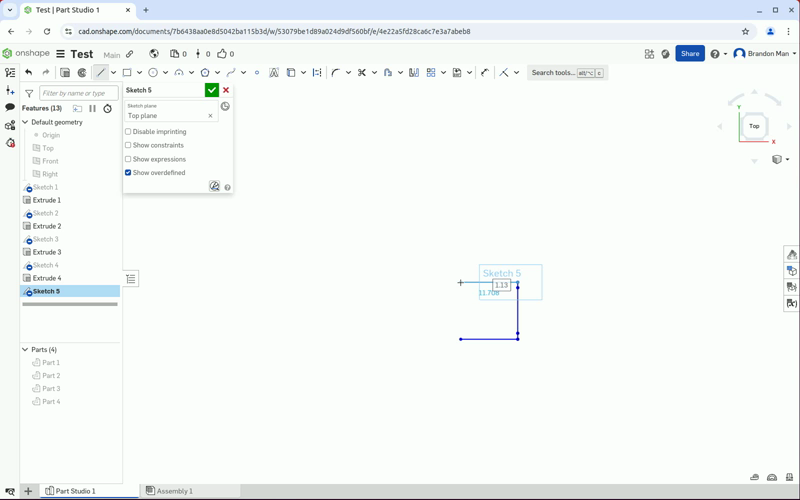
key_up(shift)
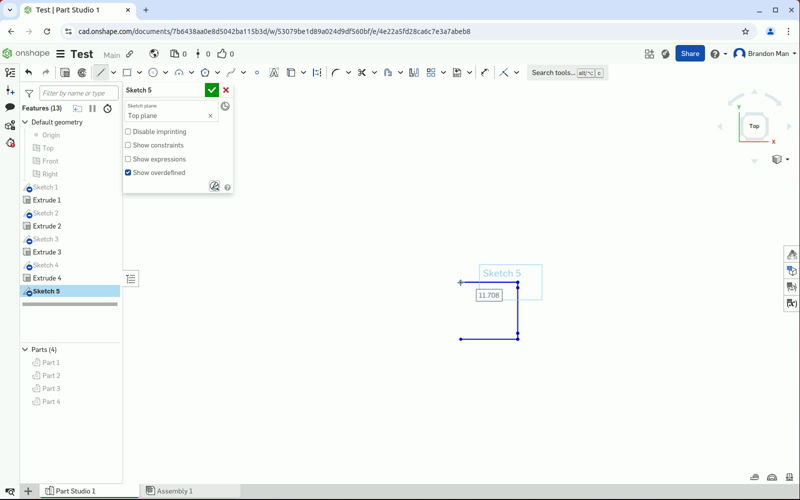
key_down(shift)
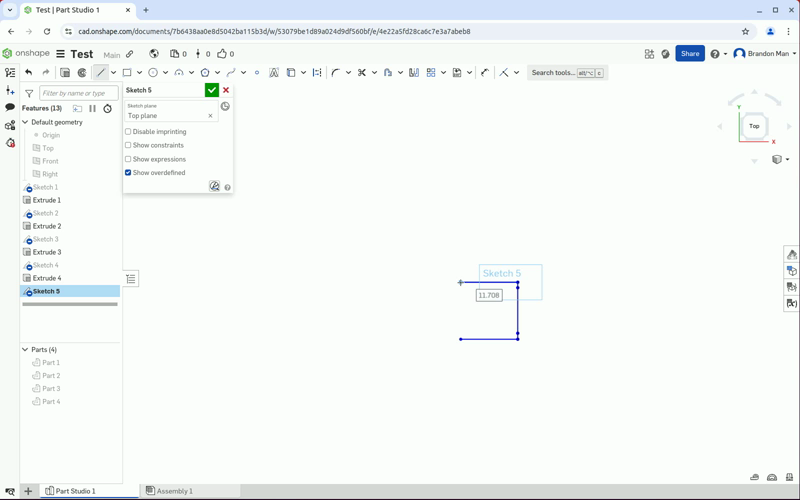
mouse_move(490, 282)
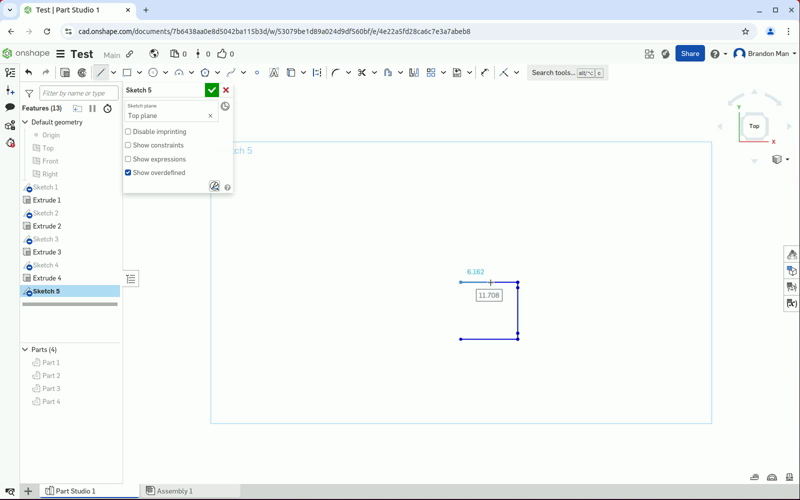
mouse_move(460, 287)
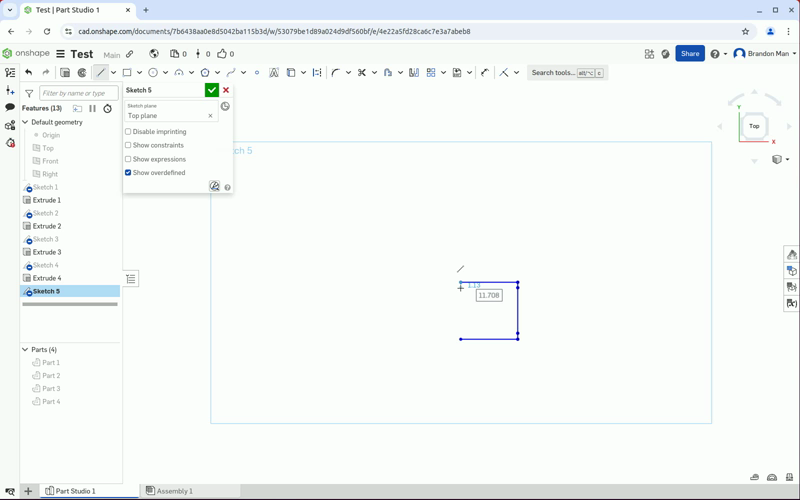
scroll(6)
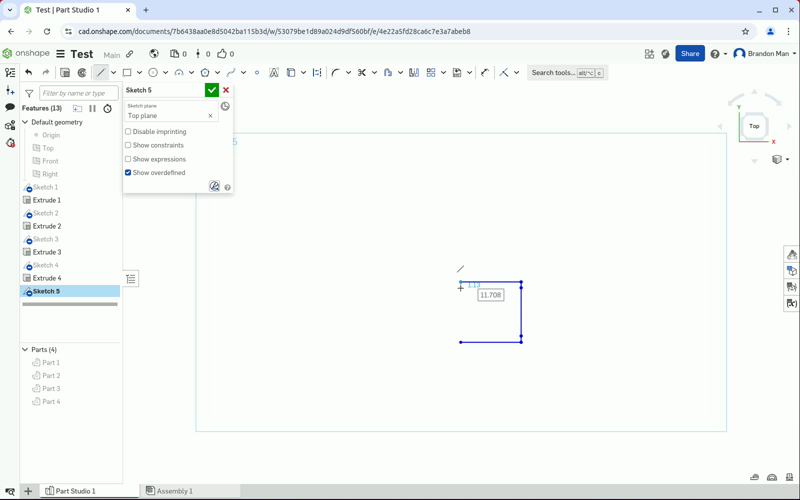
scroll(6)
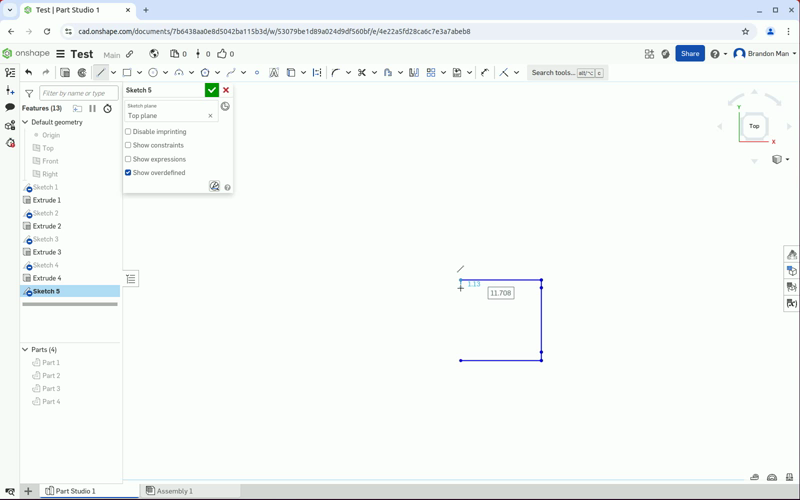
scroll(6)
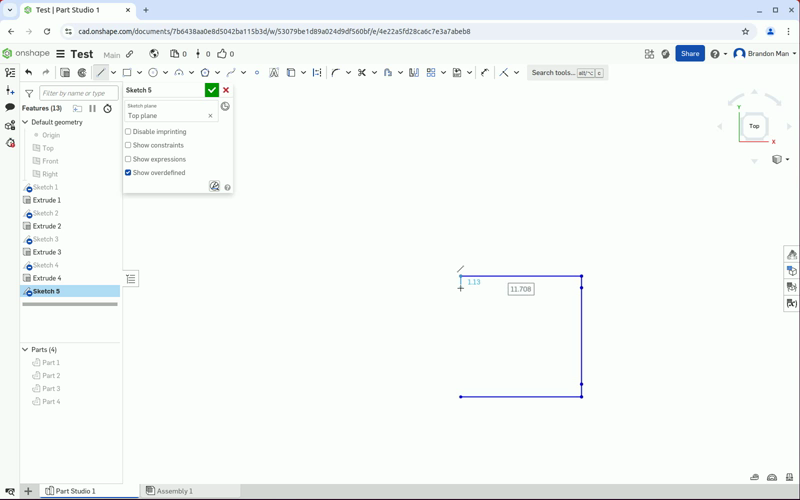
scroll(6)
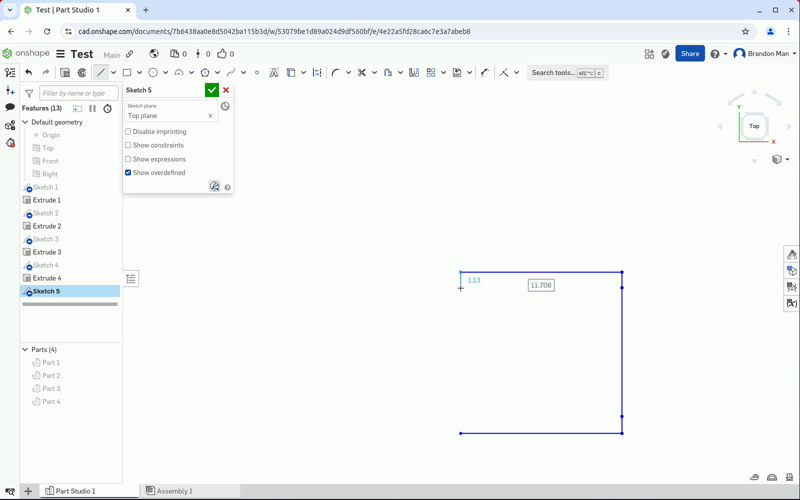
scroll(6)
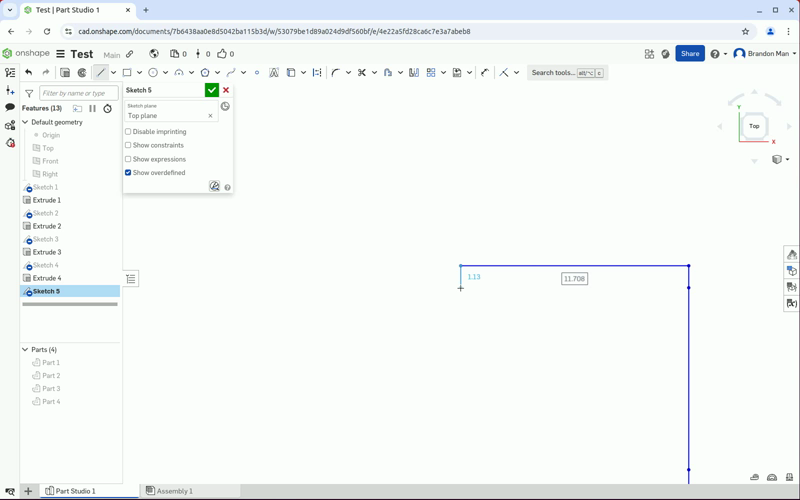
scroll(6)
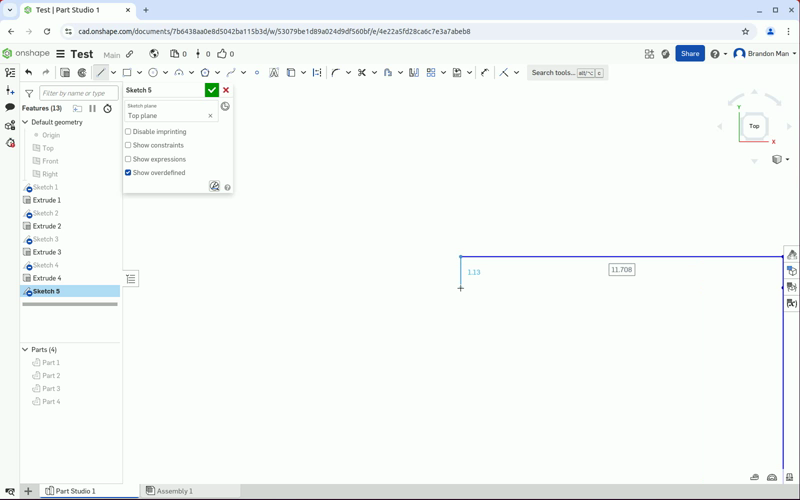
scroll(6)
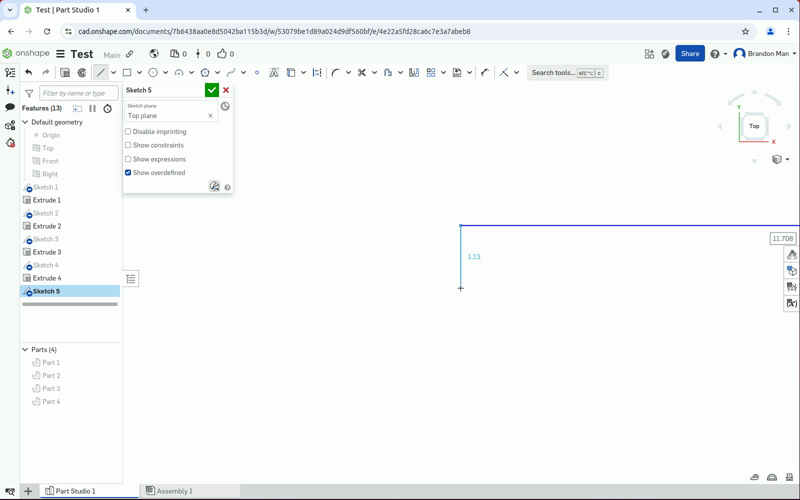
click(460, 287)
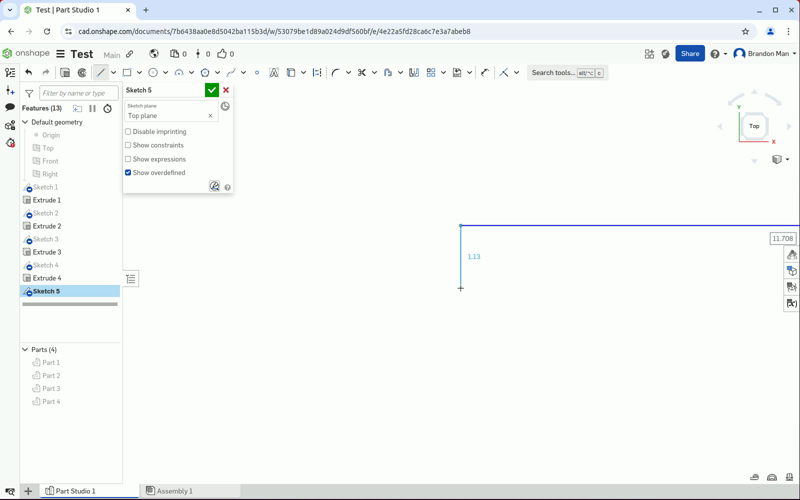
scroll(-6)
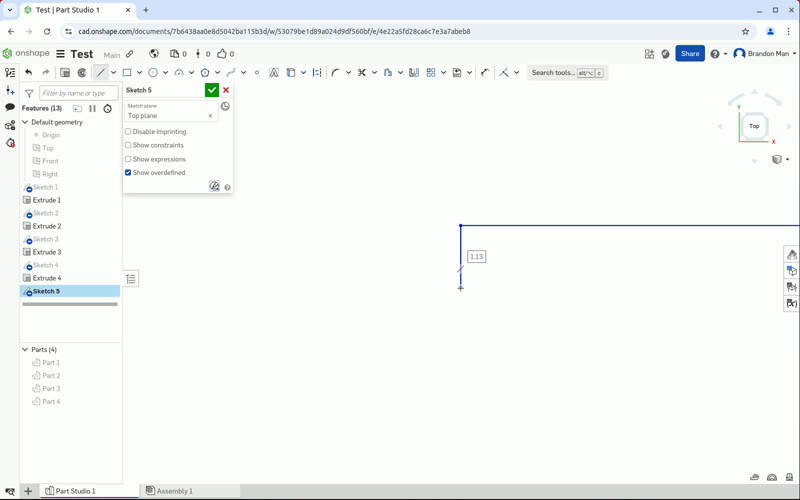
scroll(-6)
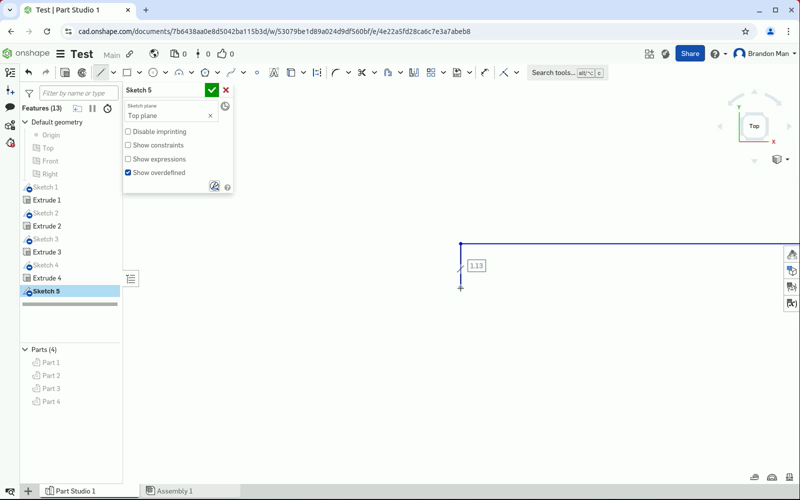
scroll(-6)
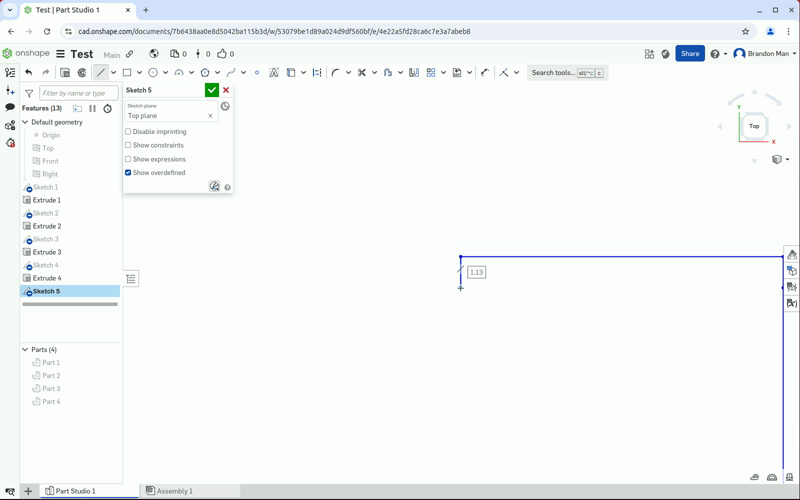
scroll(-6)
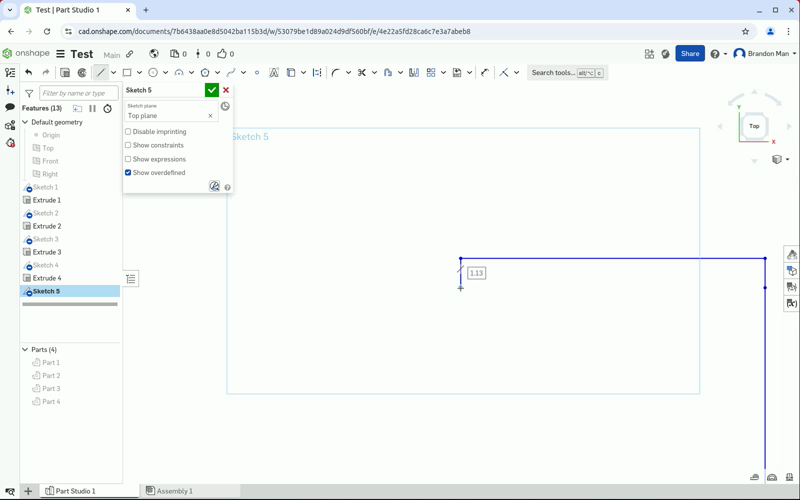
scroll(-6)
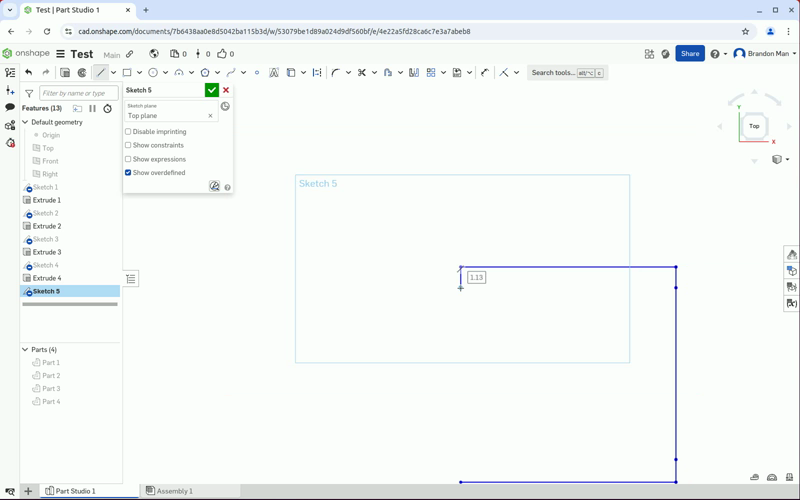
scroll(-6)
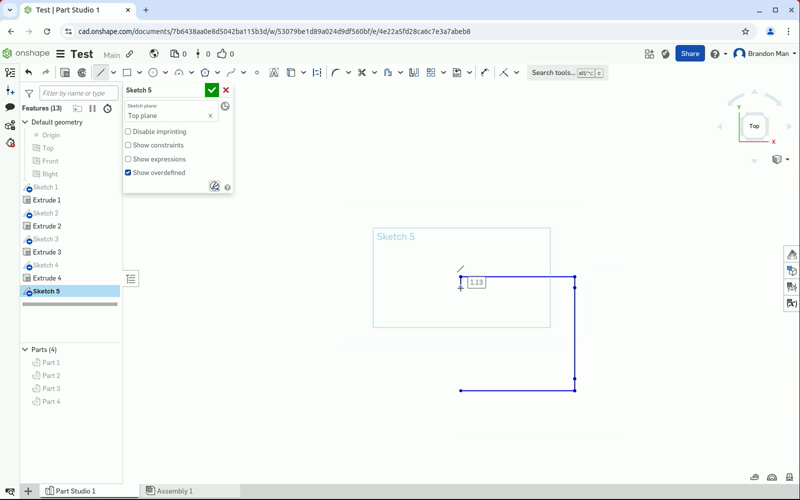
scroll(-6)
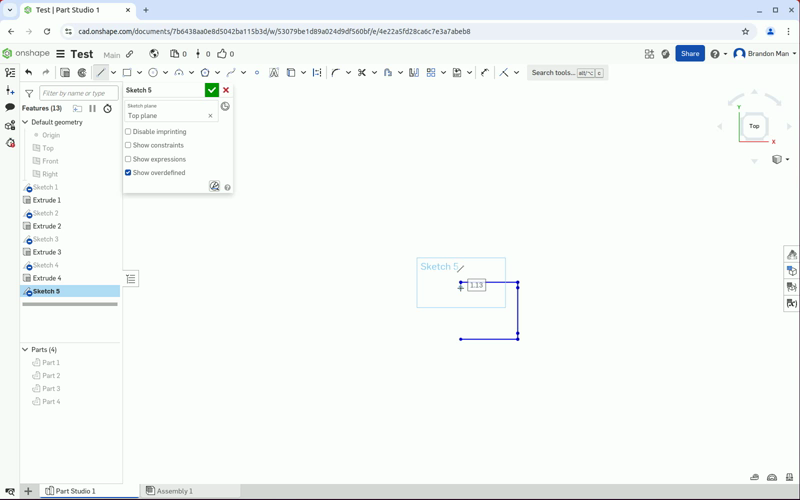
key_up(shift)
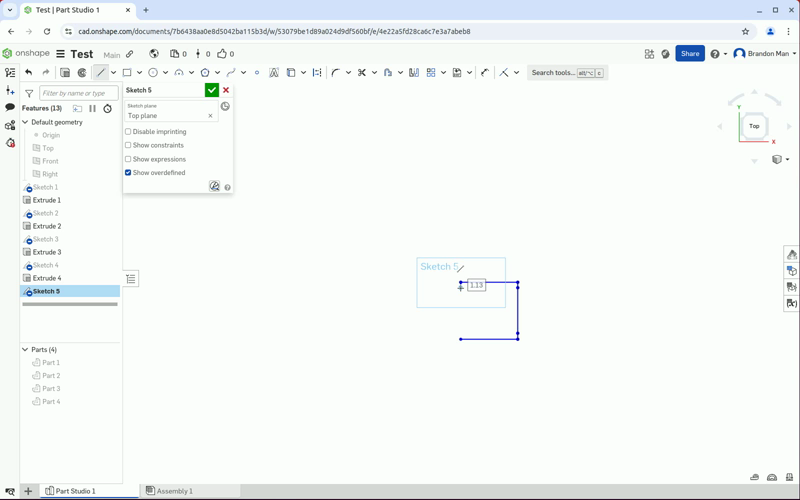
key_down(shift)
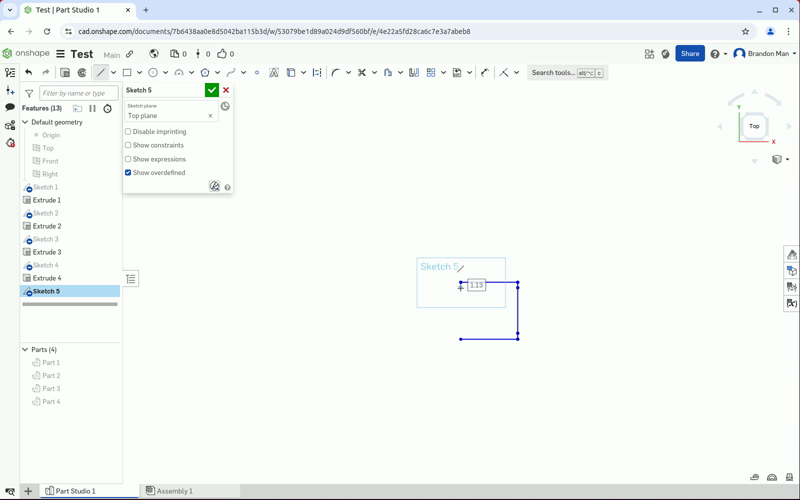
mouse_move(490, 287)
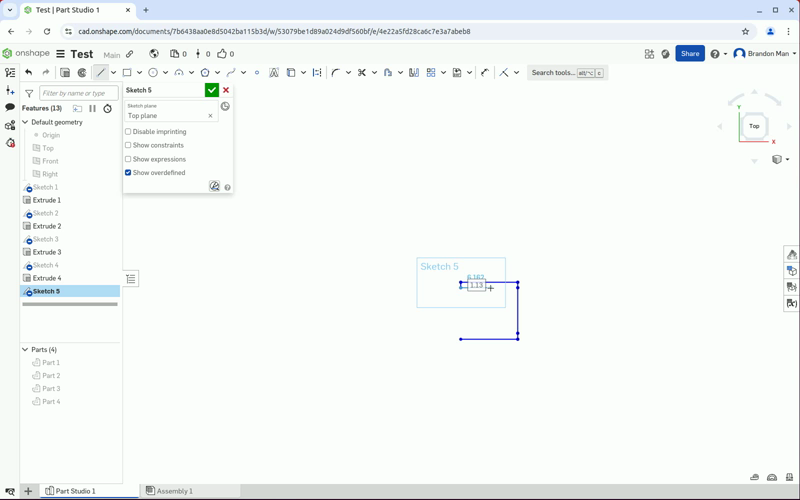
mouse_move(460, 333)
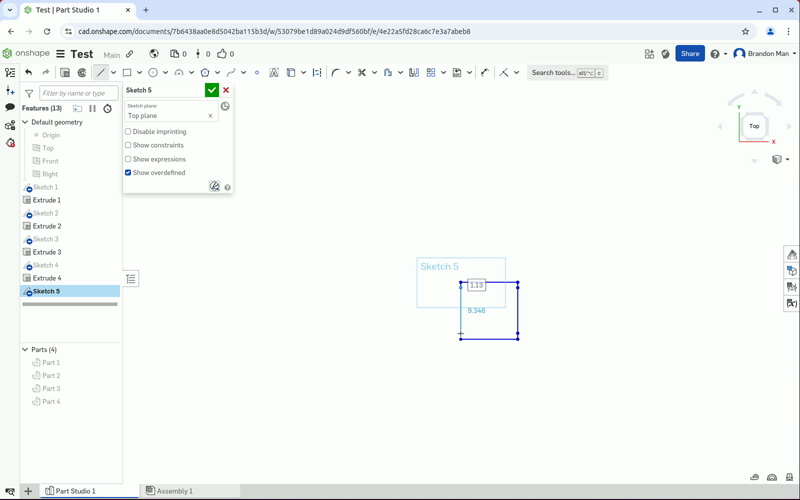
click(460, 333)
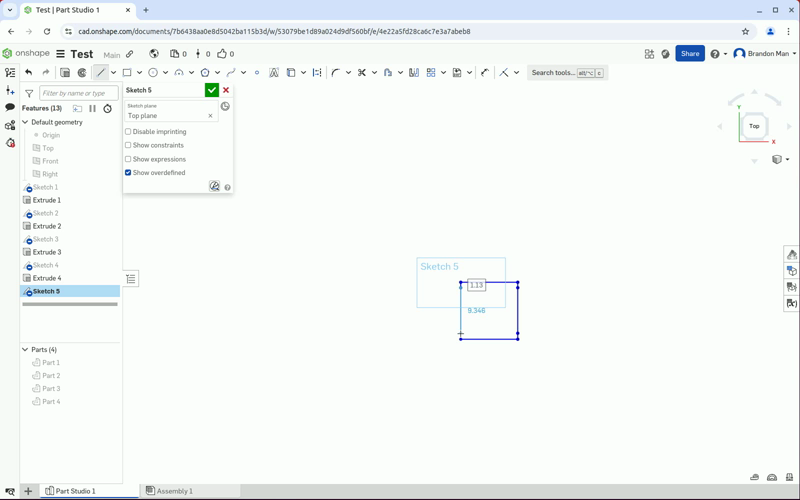
key_up(shift)
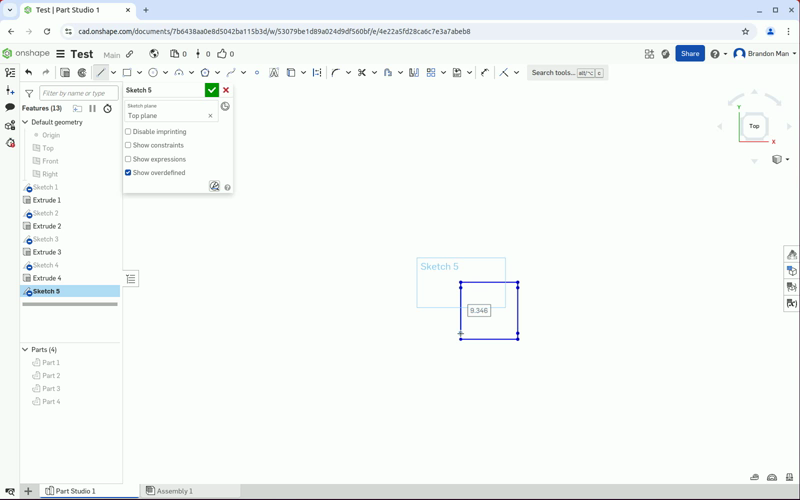
mouse_move(490, 333)
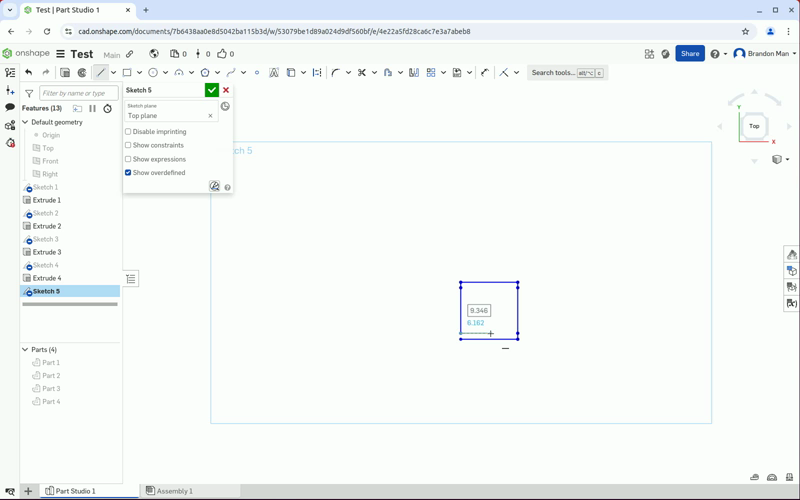
key_down(shift)
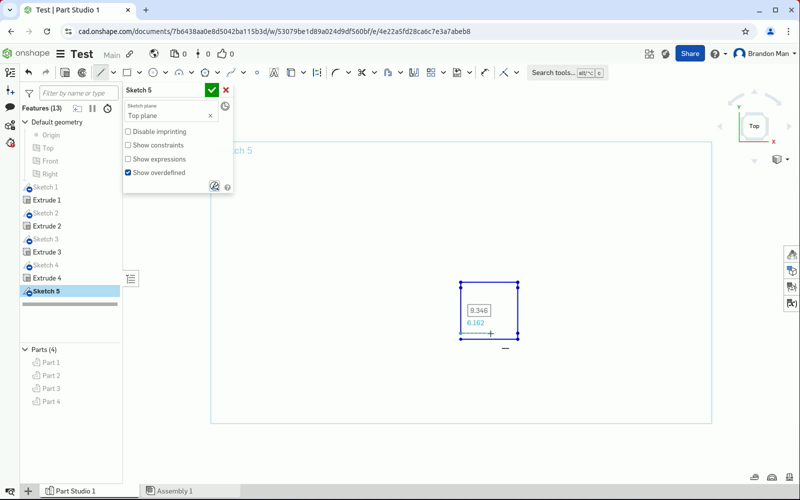
mouse_move(460, 339)
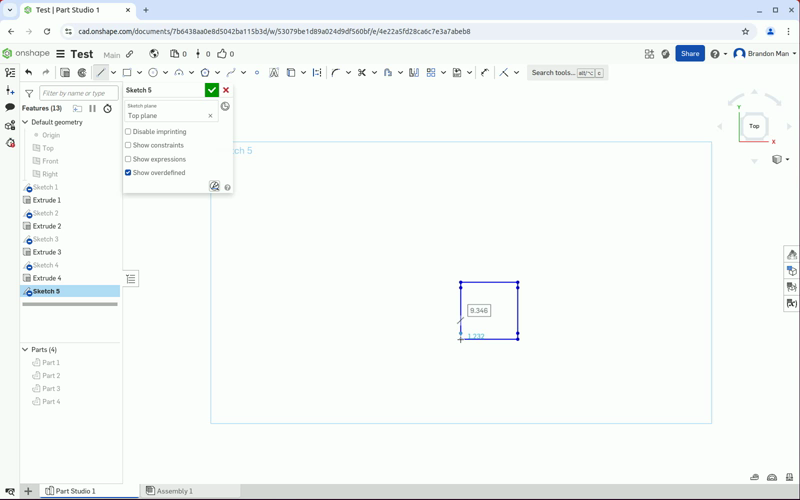
scroll(6)
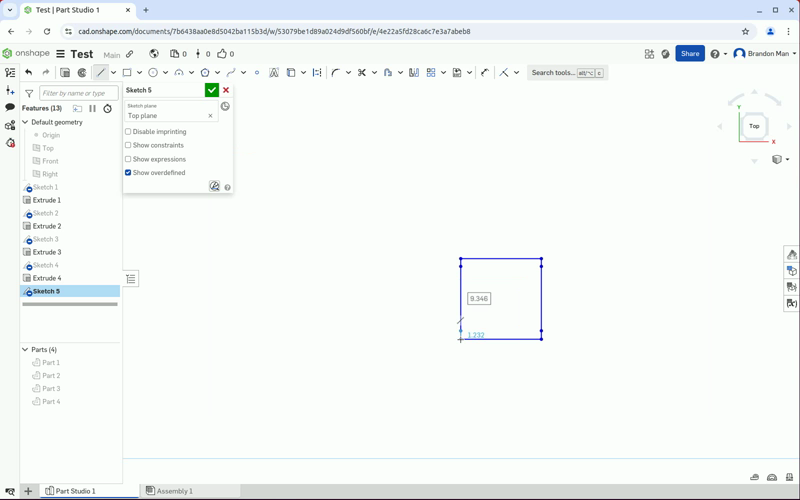
scroll(6)
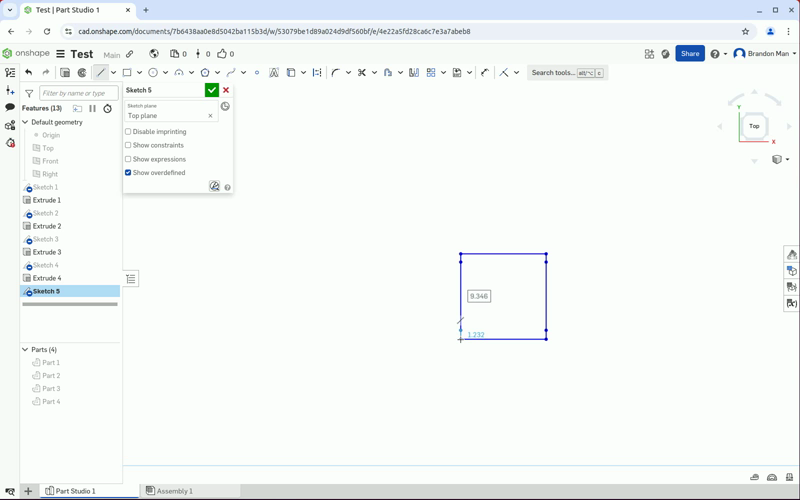
scroll(6)
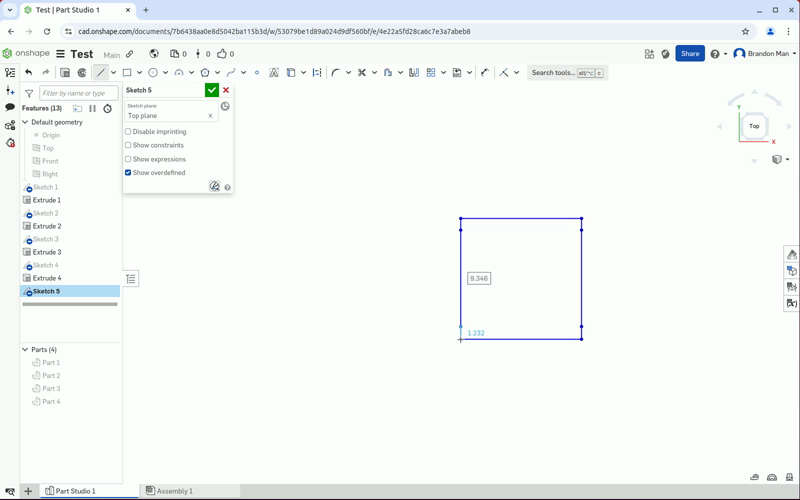
scroll(6)
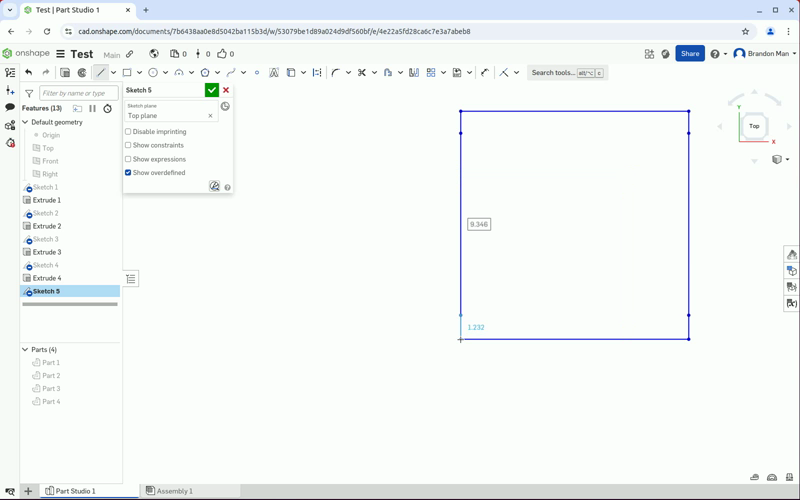
scroll(6)
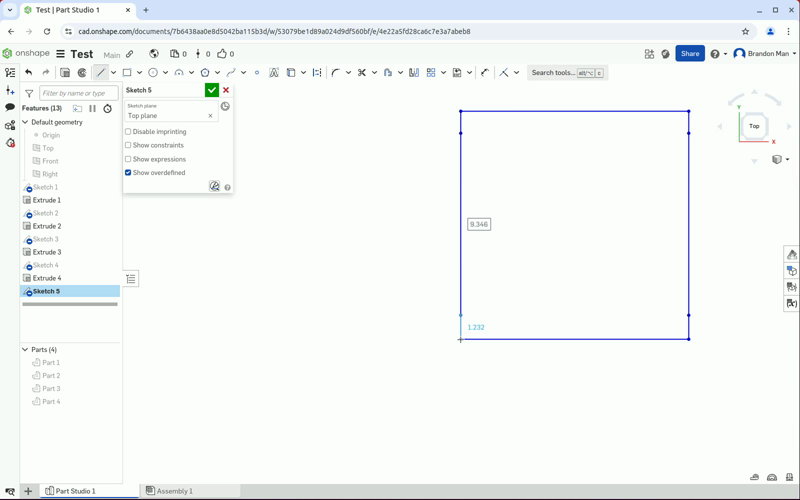
scroll(6)
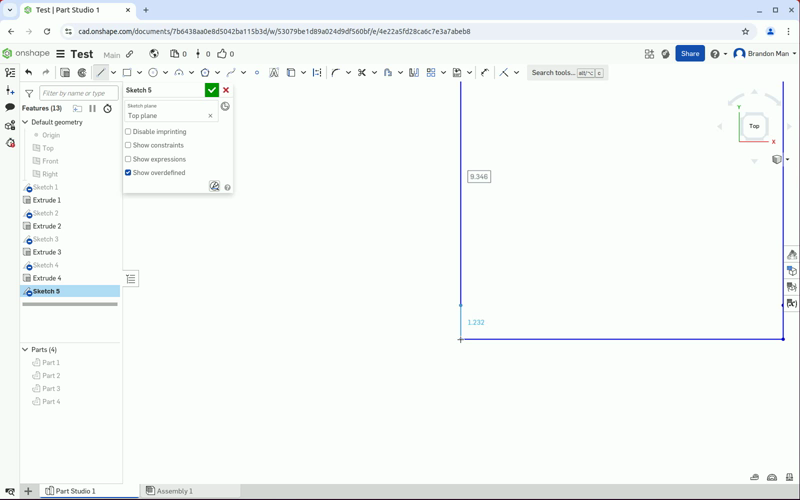
scroll(6)
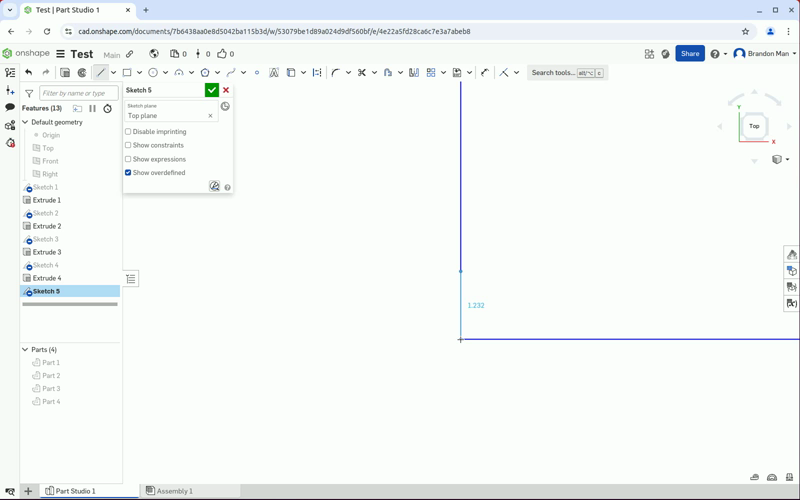
key_up(shift)
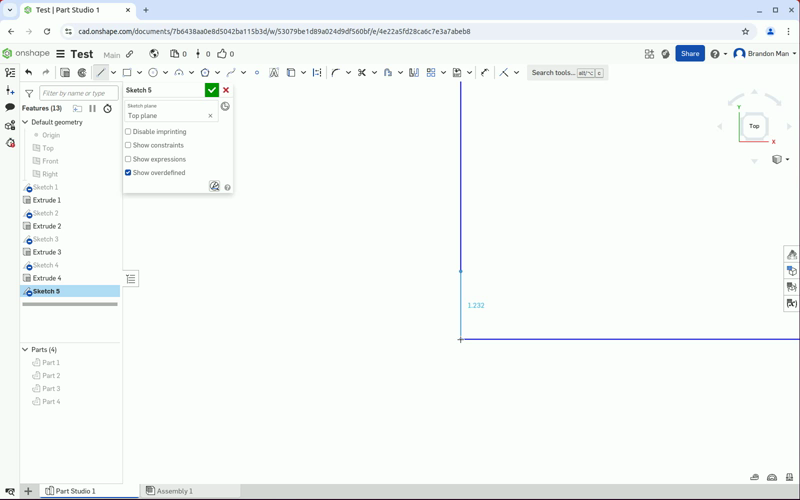
click(460, 339)
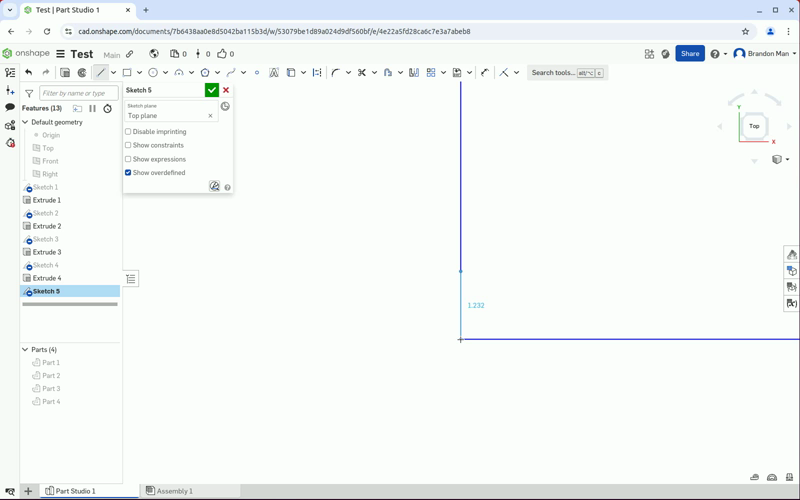
scroll(-6)
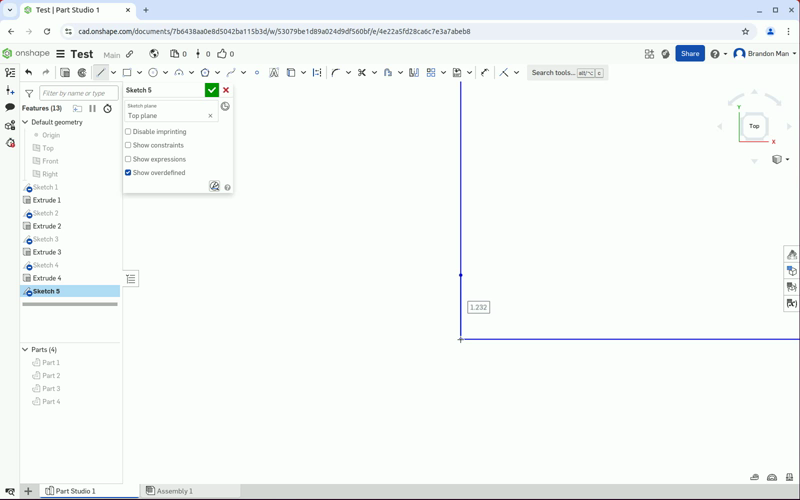
scroll(-6)
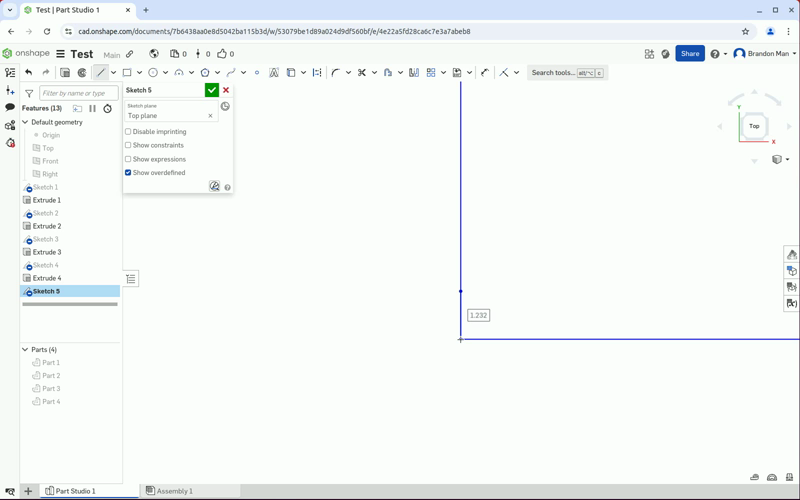
scroll(-6)
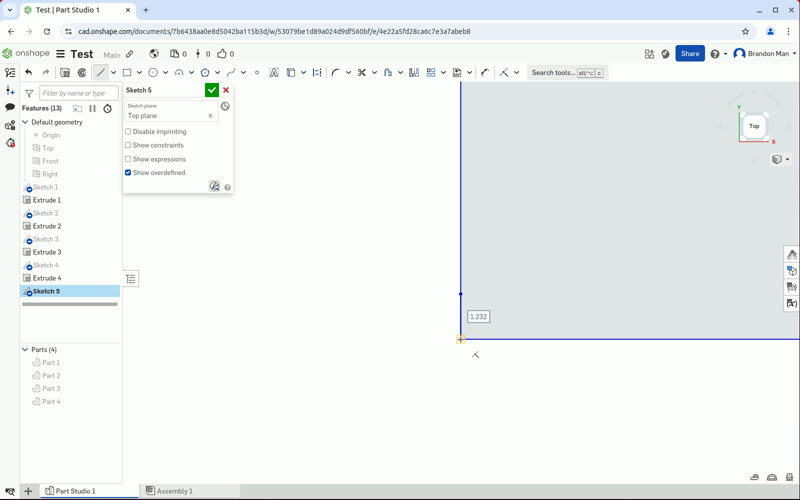
scroll(-6)
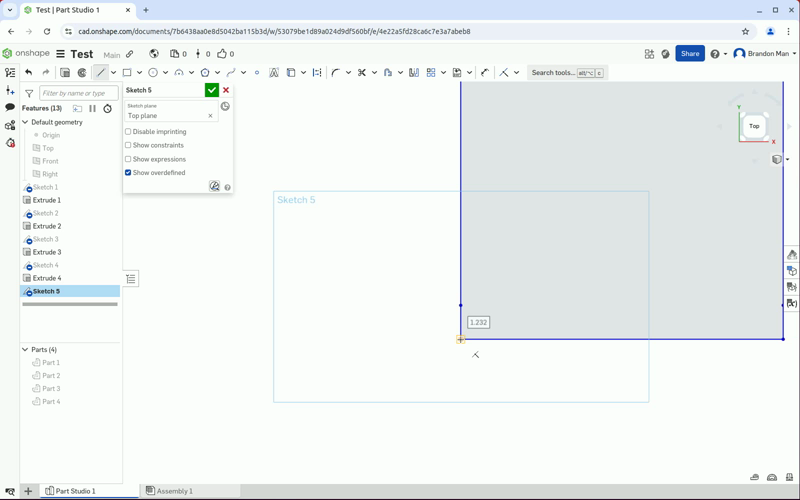
scroll(-6)
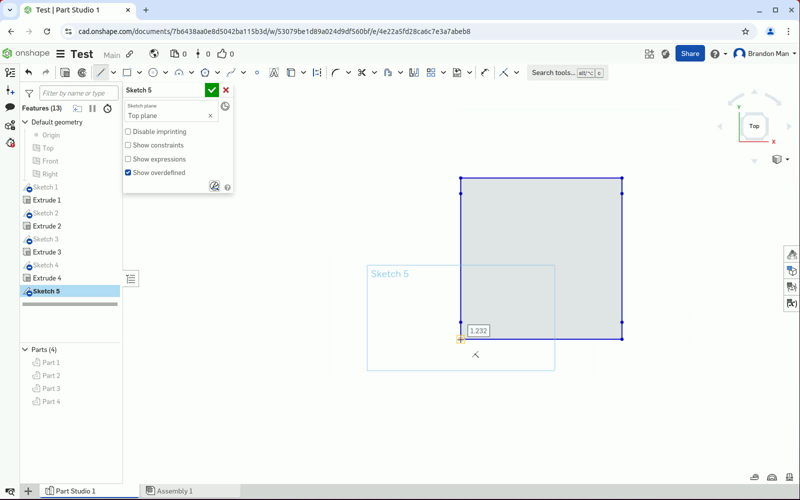
scroll(-6)
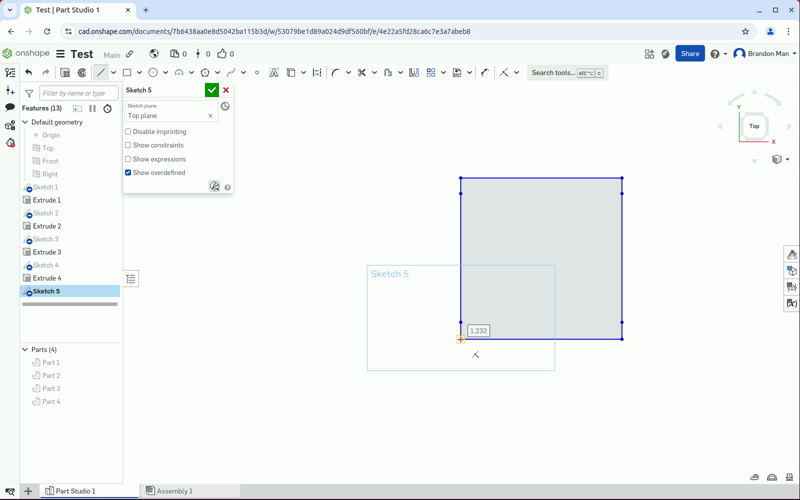
scroll(-6)
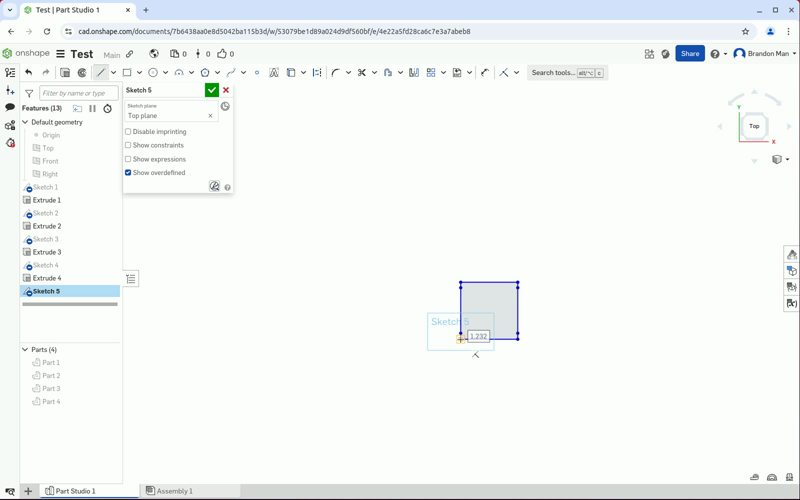
key(esc)
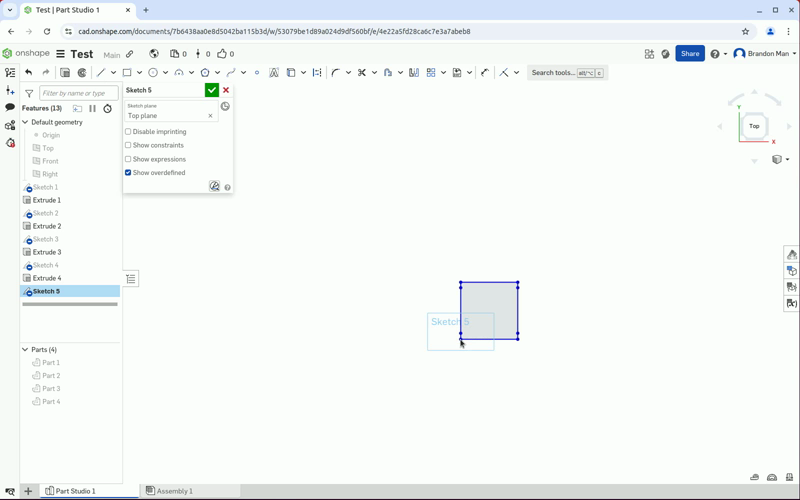
mouse_move(492, 298)
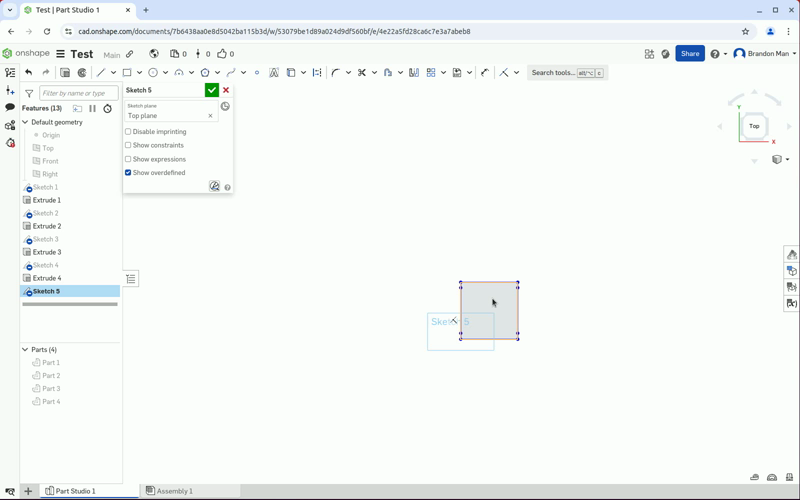
click(492, 298)
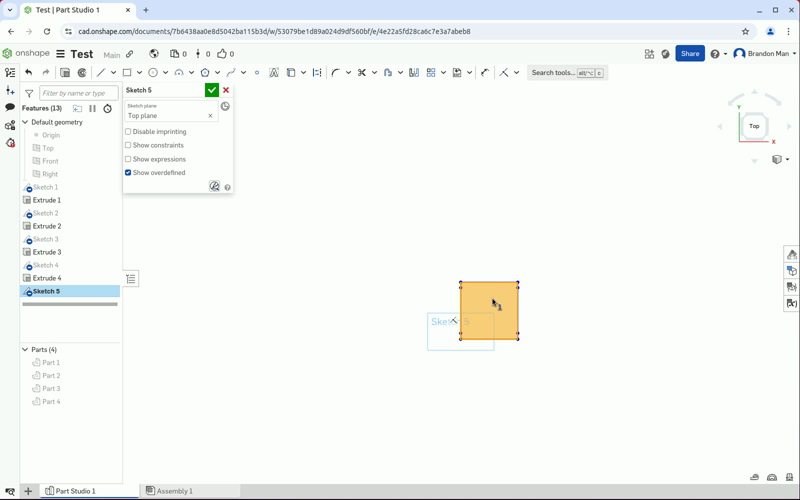
mouse_move(73, 352)
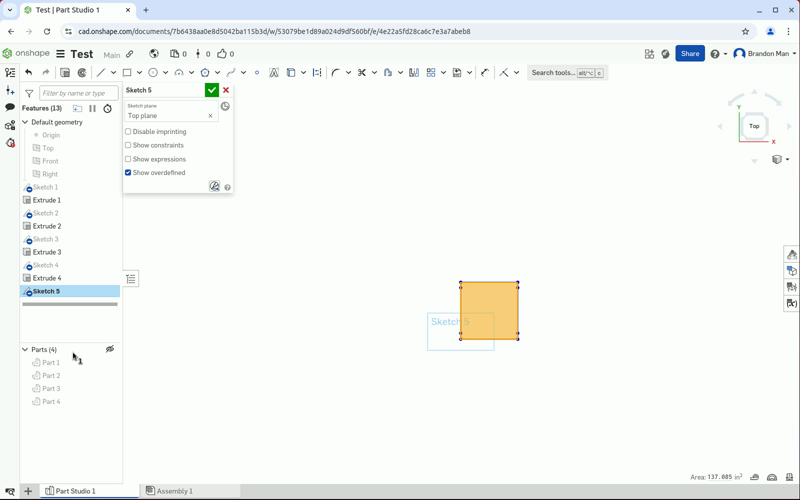
key(shift+y)
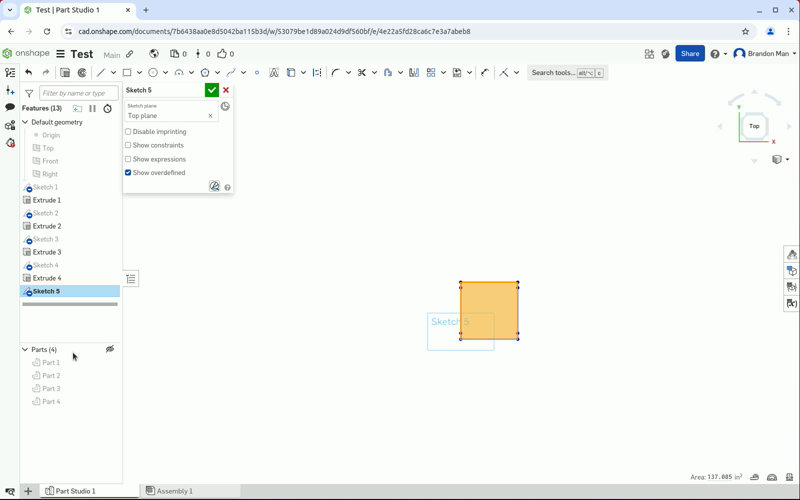
key(shift+e)
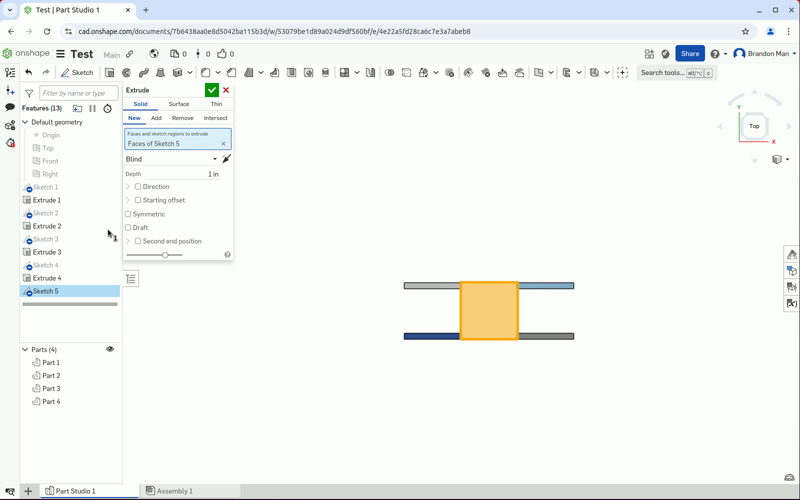
mouse_move(143, 106)
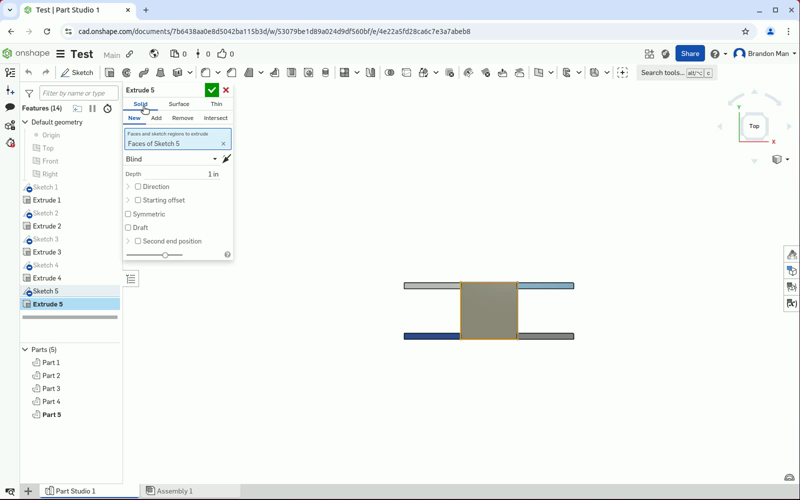
click(143, 106)
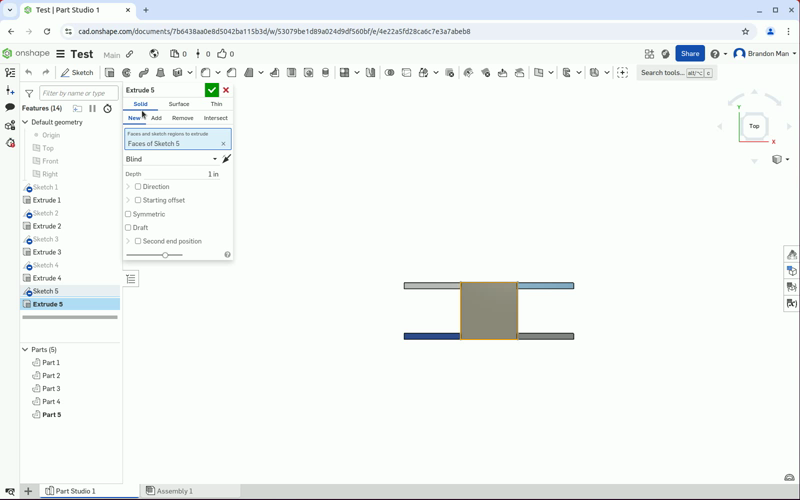
mouse_move(137, 120)
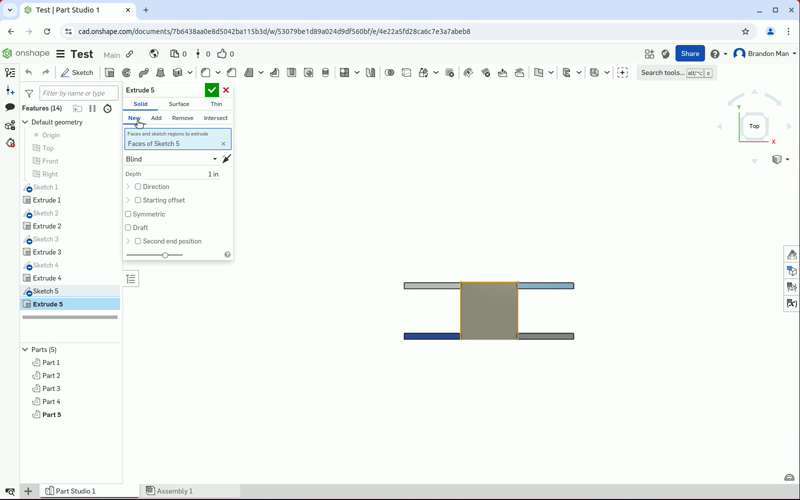
click(137, 120)
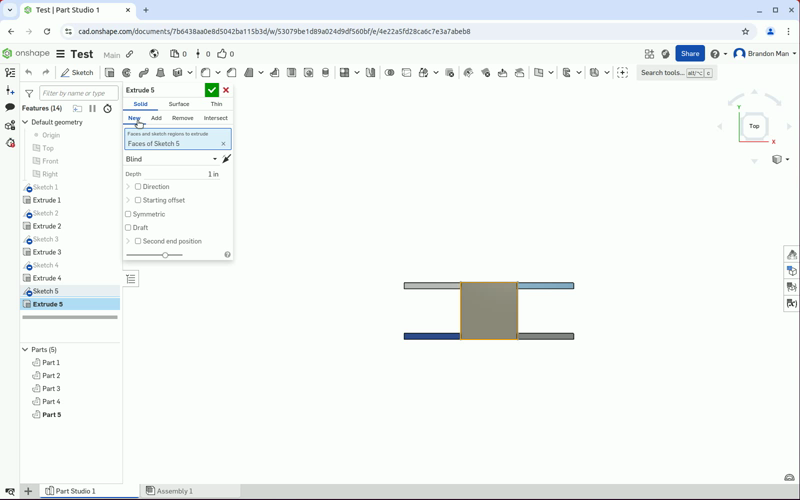
key(tab, 4)
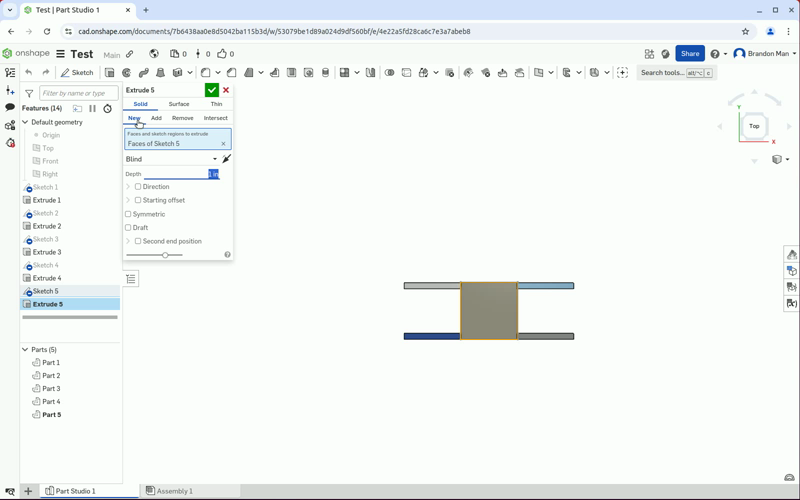
text(1.204)
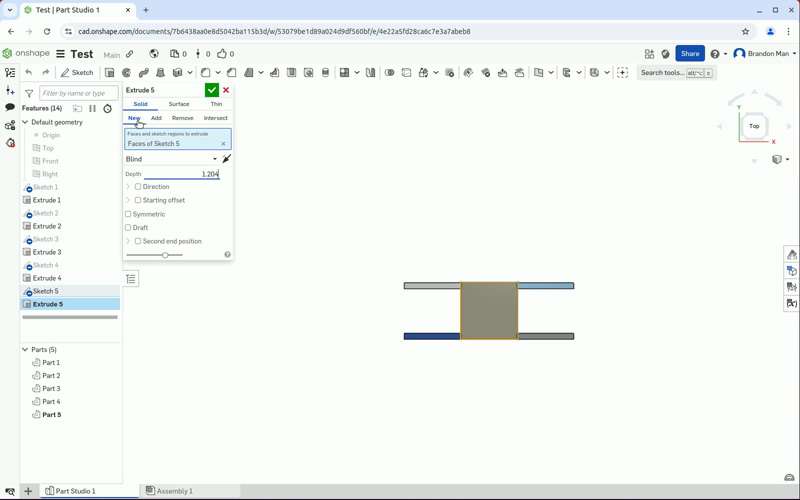
key(enter)
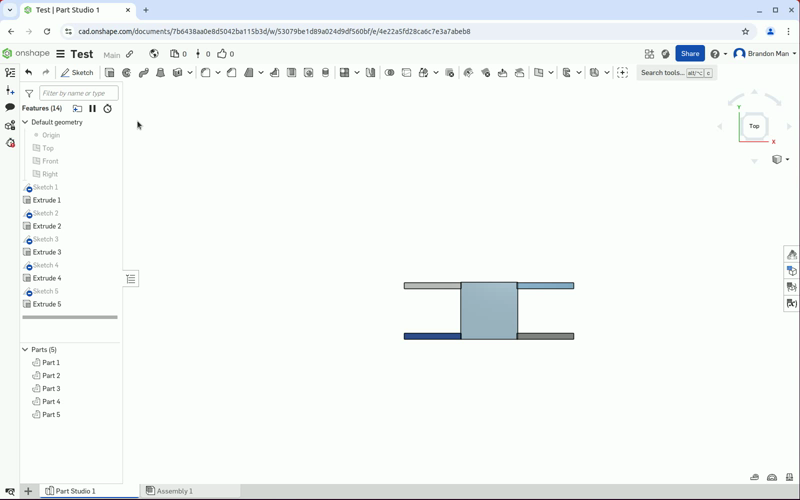
key(shift+h)
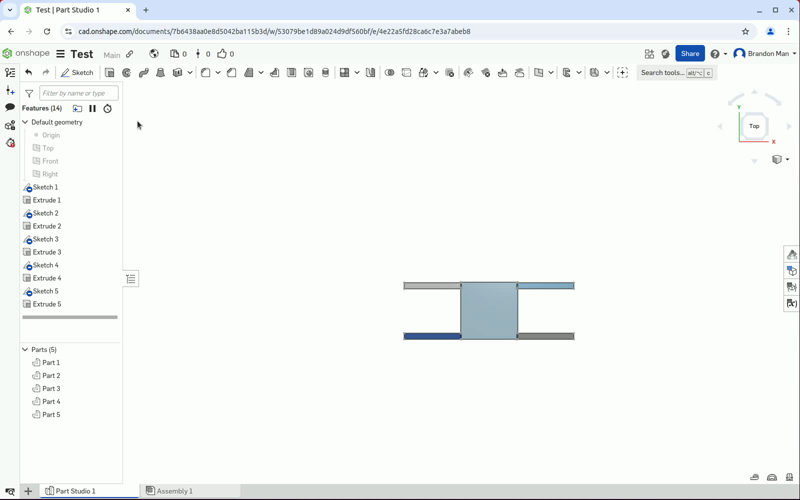
key(shift+h)
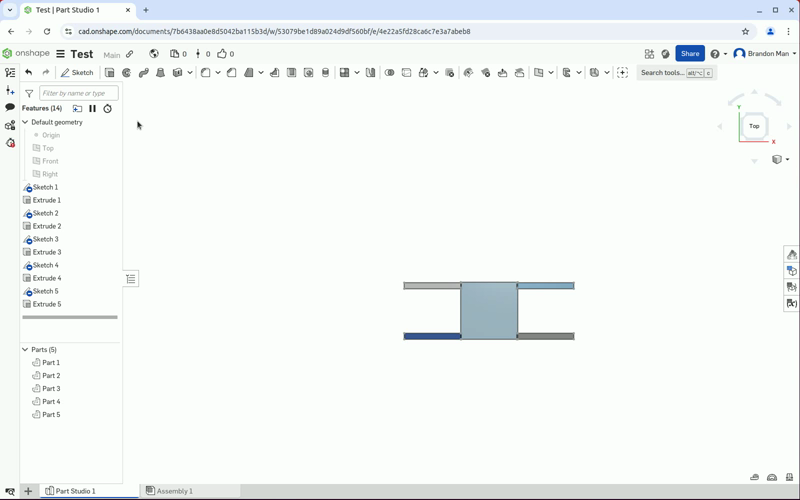
key(shift+7)
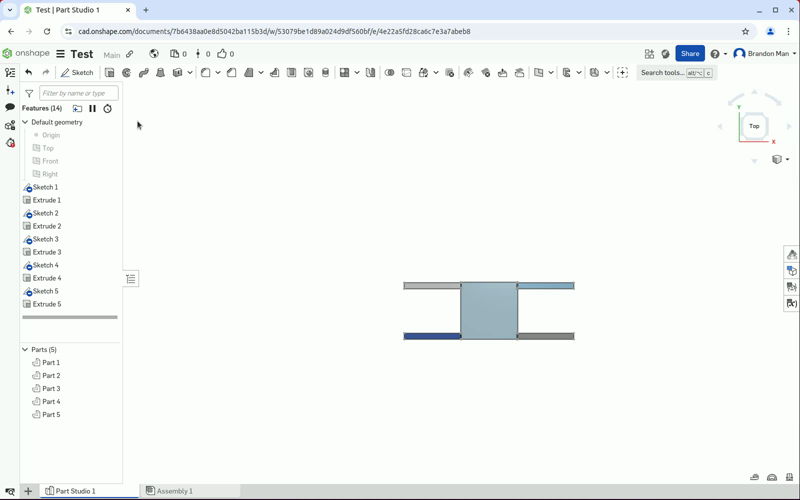
key(up, 3)
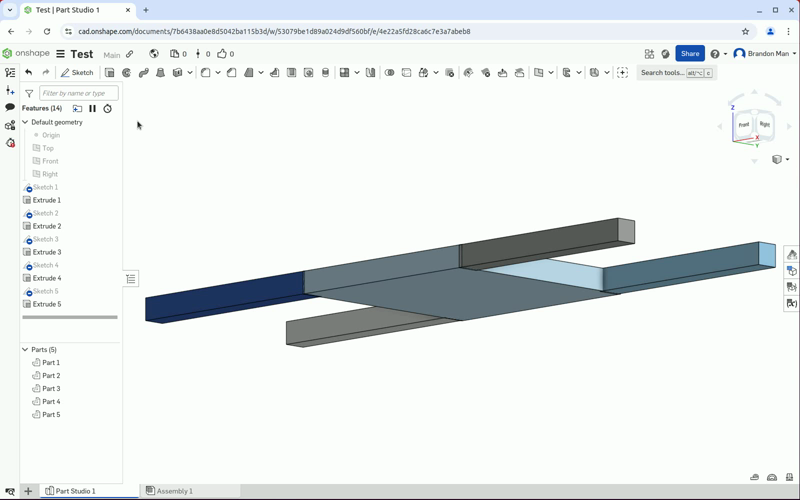
key(left, 3)
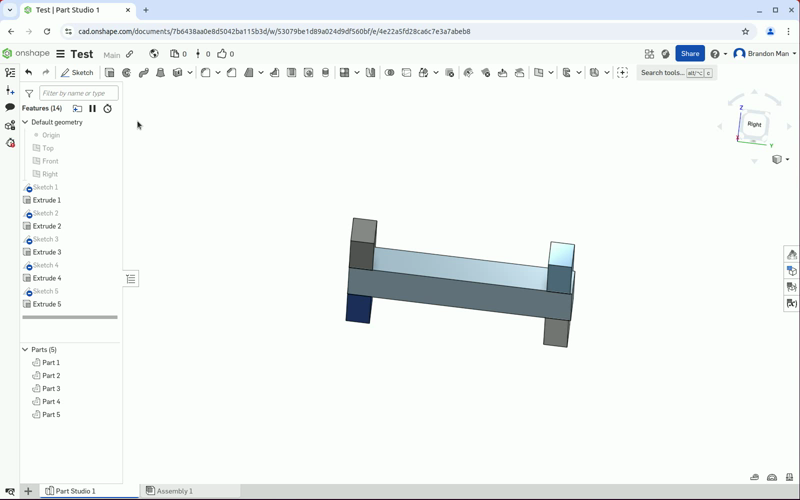
key(right, 3)
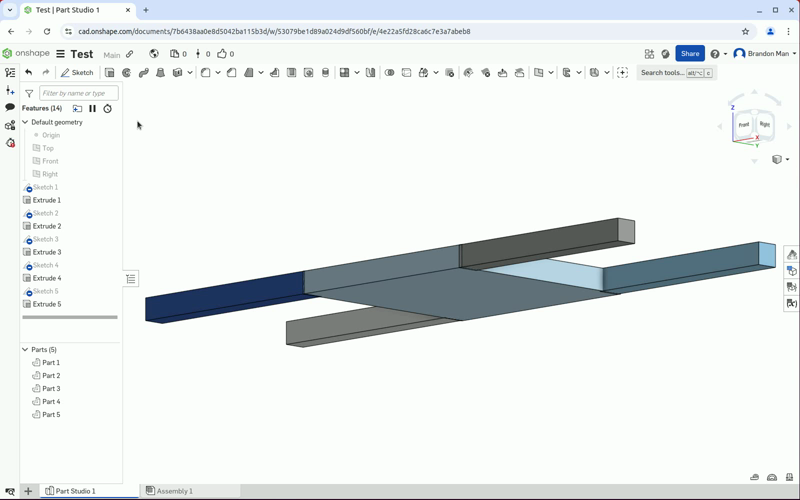
key(down, 3)
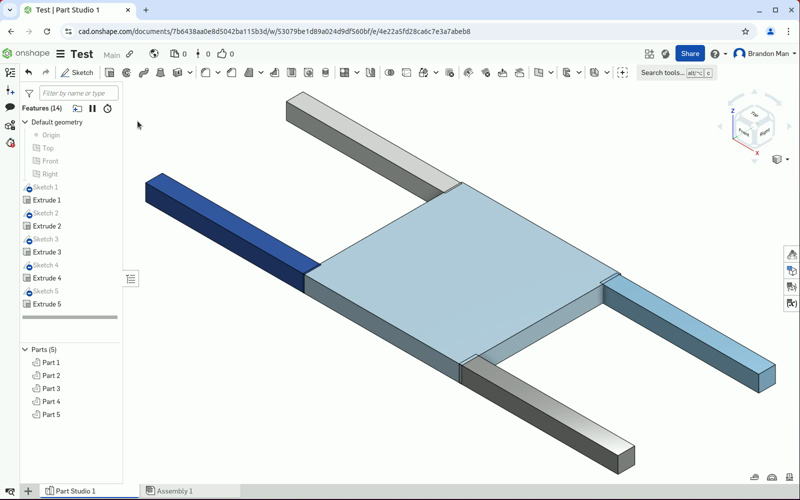
mouse_move(73, 189)
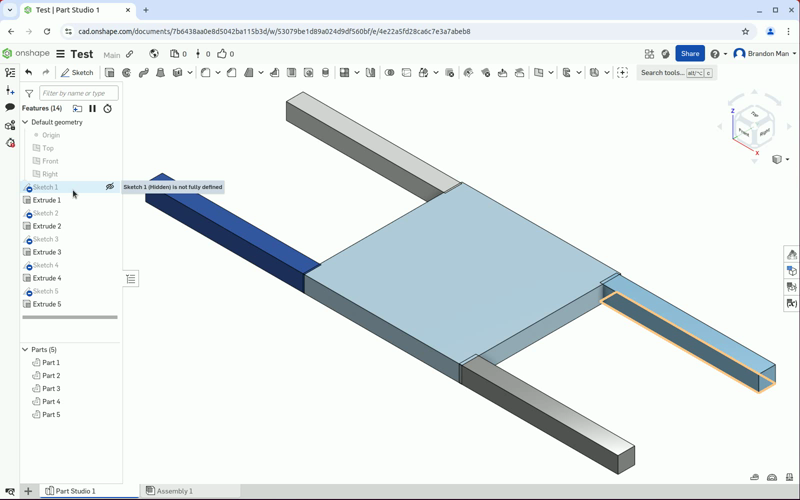
click(73, 189)